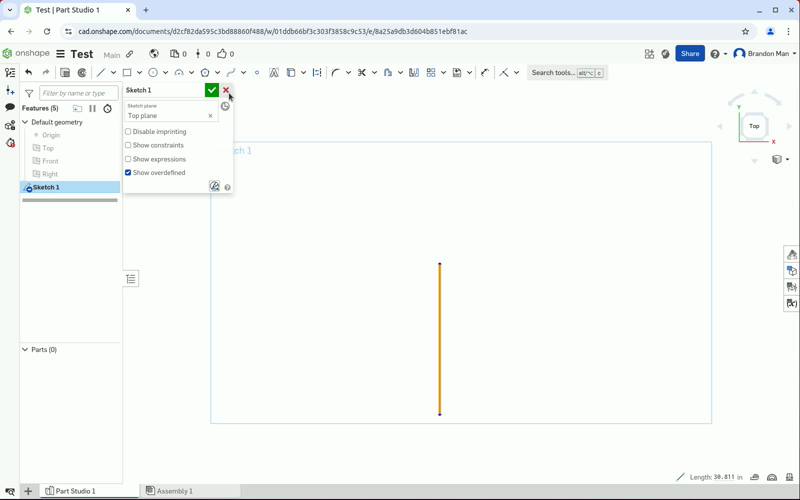
key(shift+h)
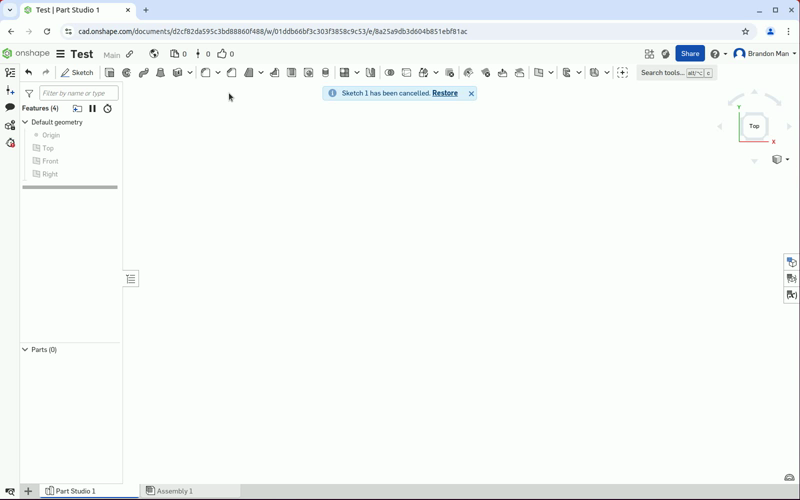
mouse_move(73, 352)
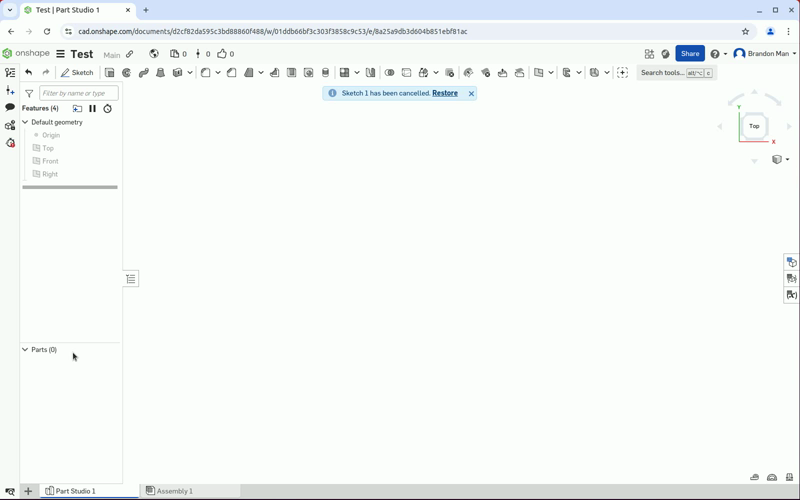
key(y)
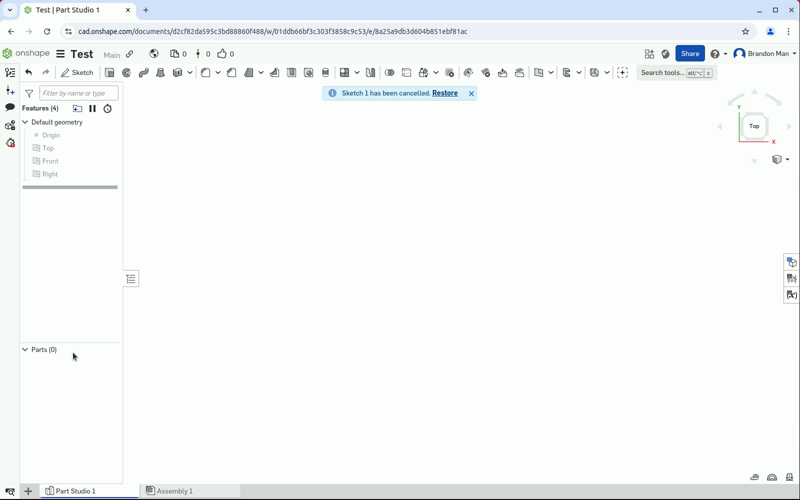
key(shift+p)
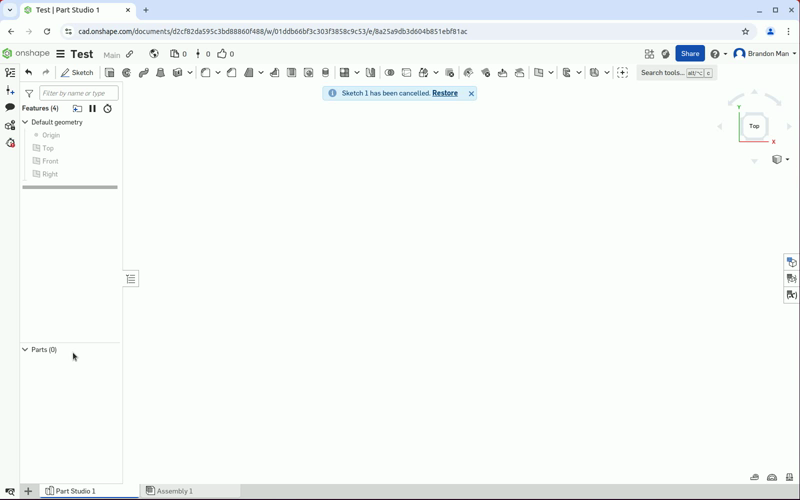
key(space)
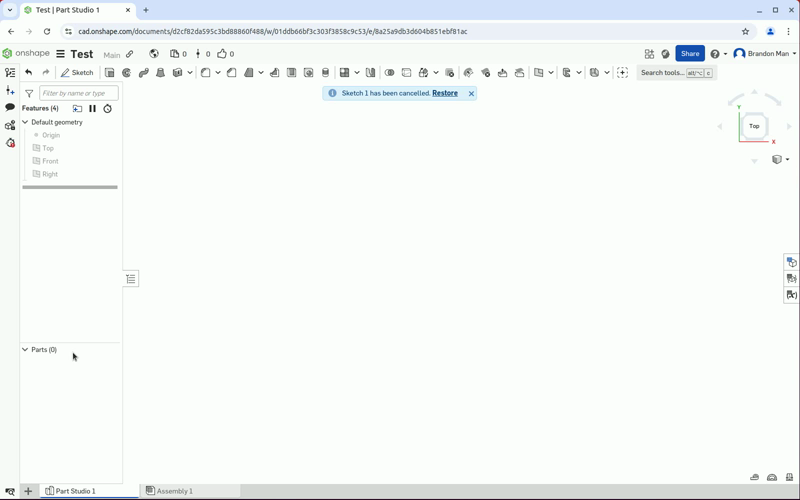
key_down(shift)
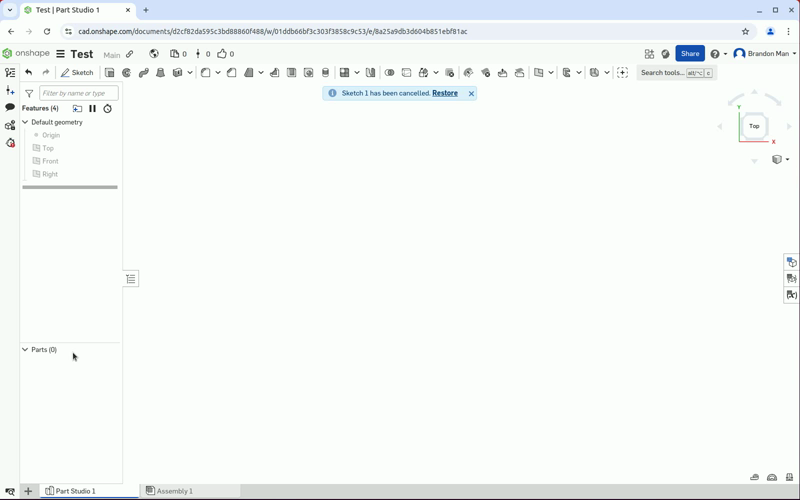
key(up)
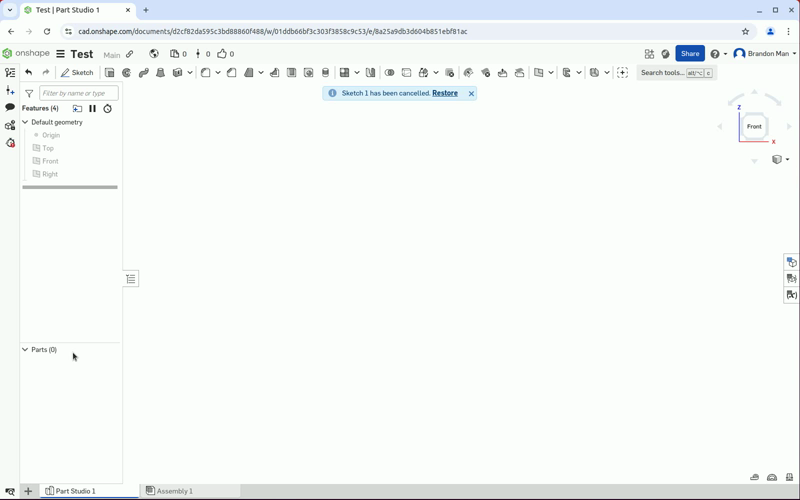
key_up(shift)
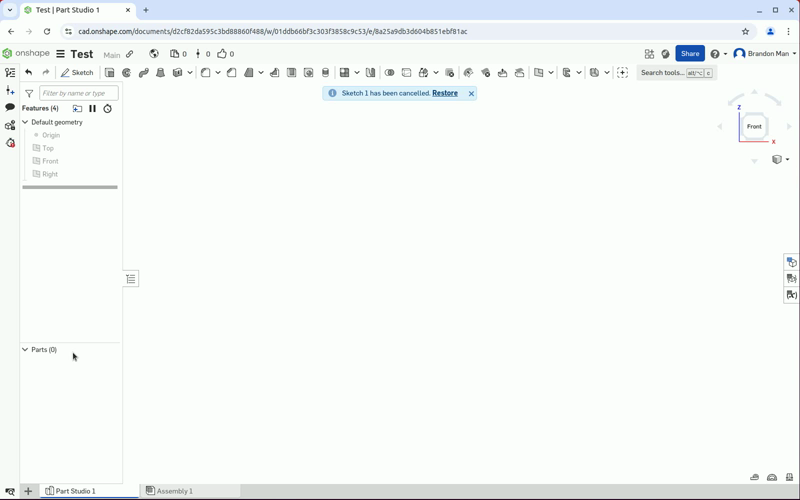
mouse_move(73, 352)
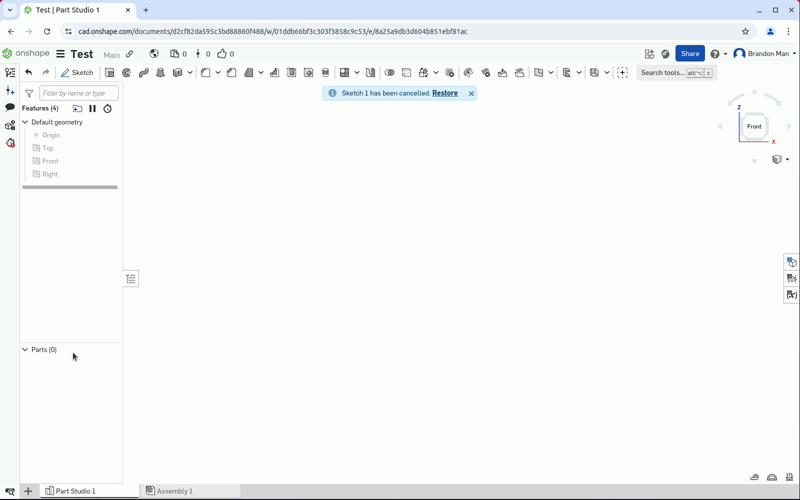
key(shift+y)
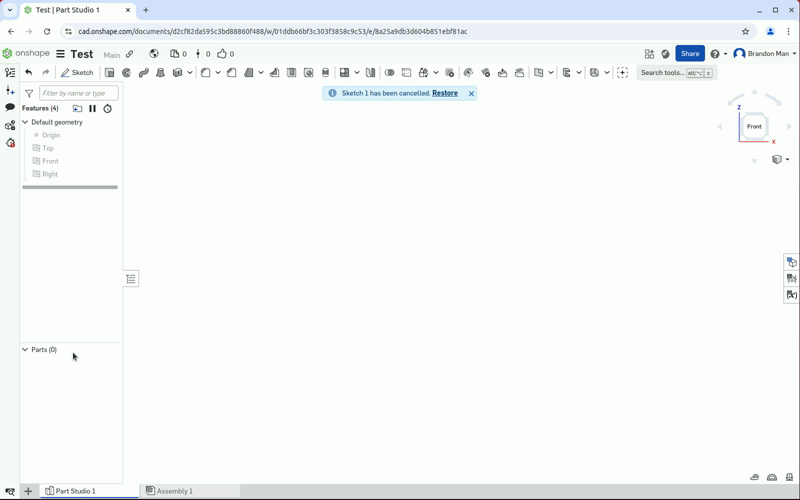
key(shift+s)
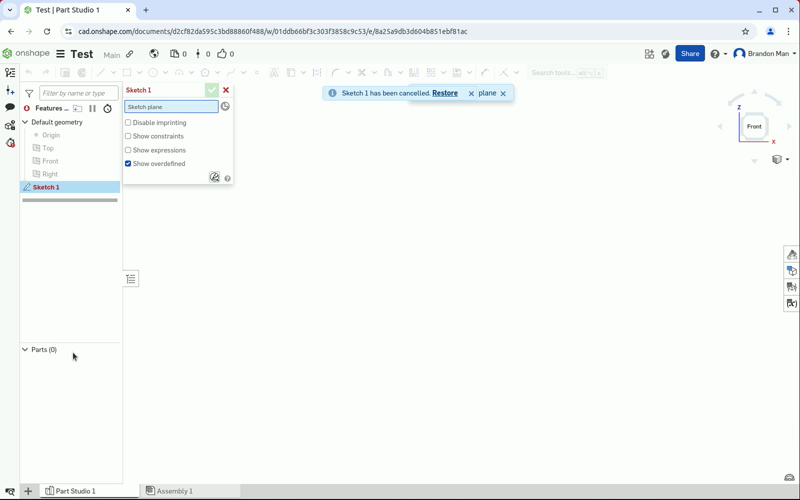
mouse_move(73, 163)
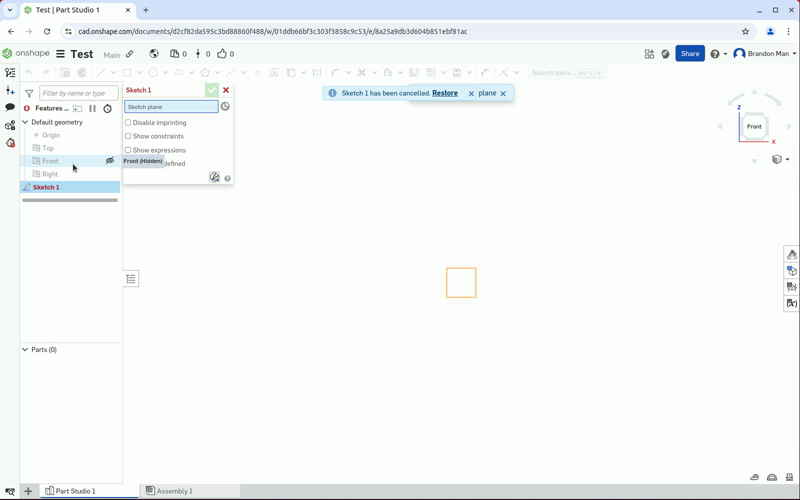
click(73, 163)
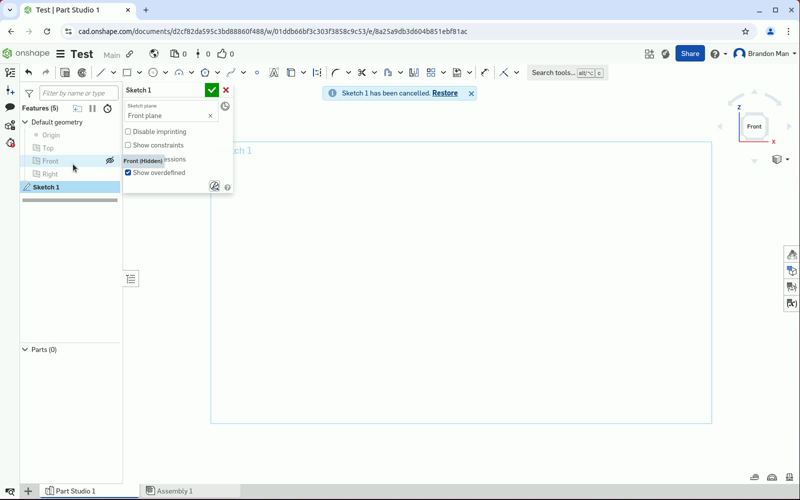
mouse_move(73, 352)
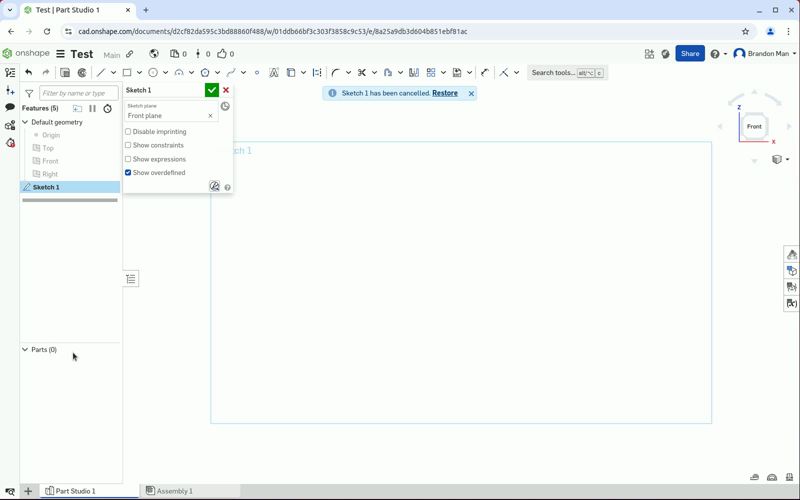
key(y)
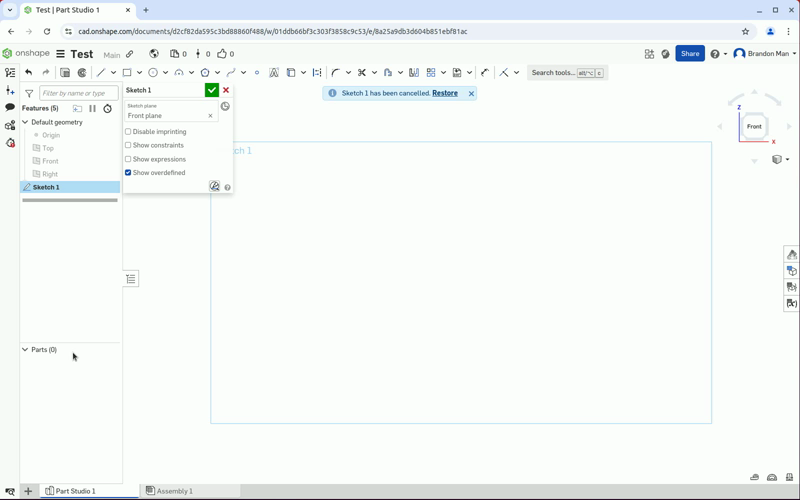
key(l)
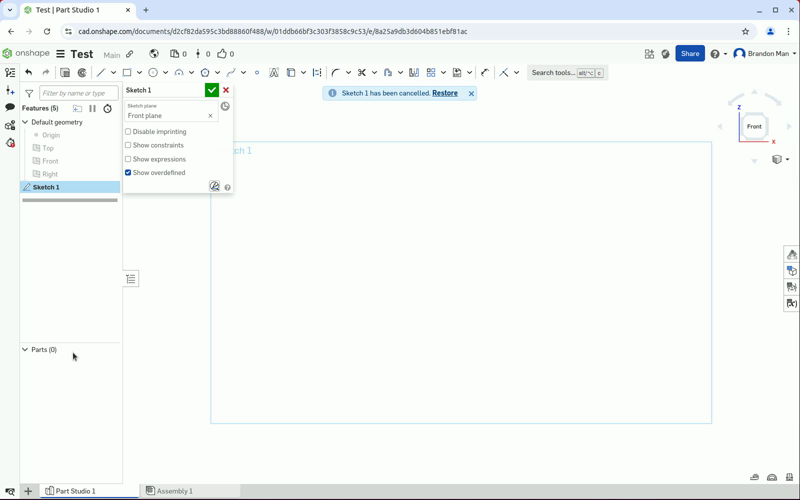
key_down(shift)
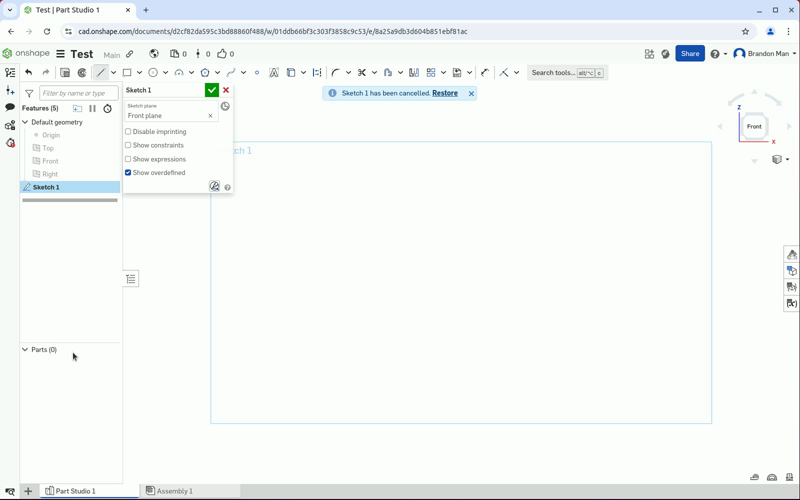
mouse_move(429, 339)
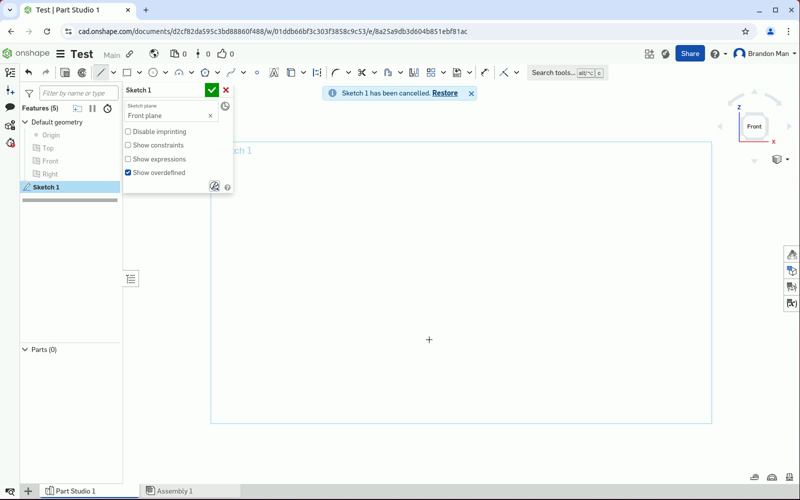
click(429, 339)
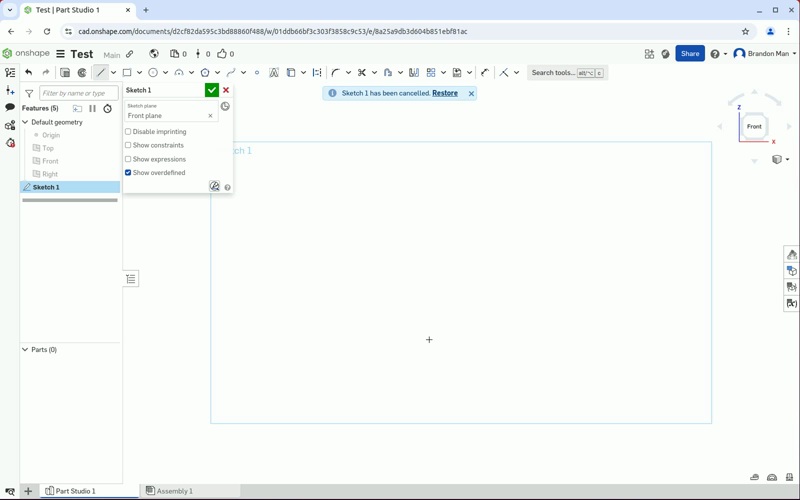
key_up(shift)
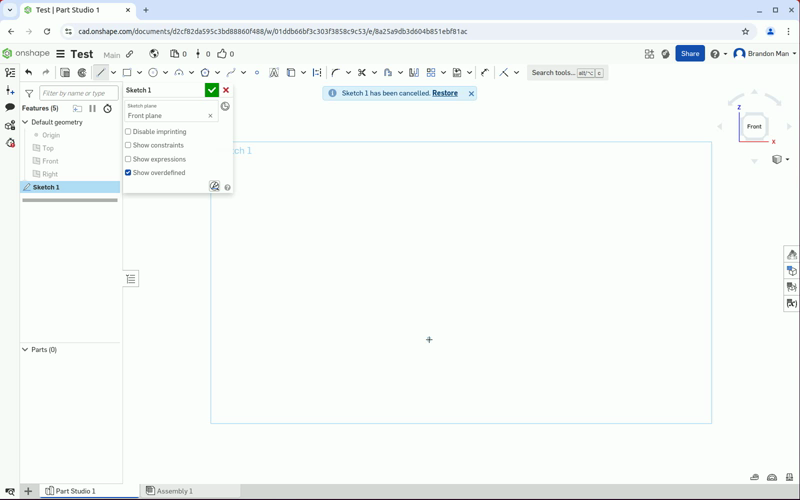
key_down(shift)
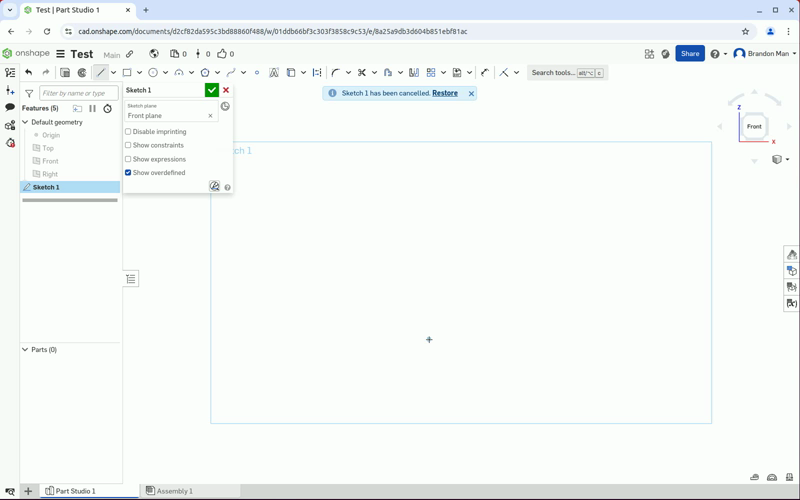
mouse_move(500, 339)
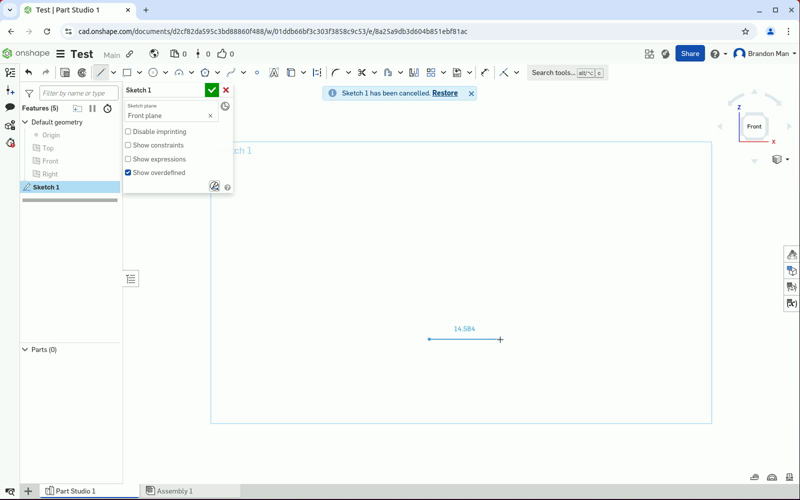
click(500, 339)
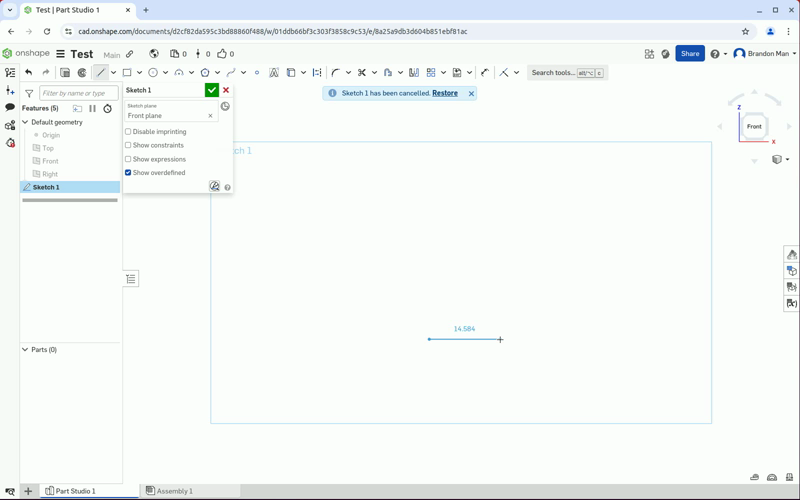
key_up(shift)
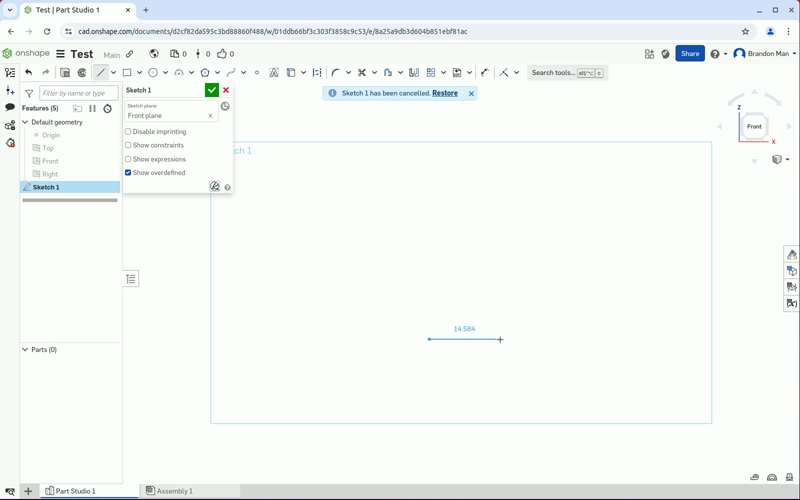
key_down(shift)
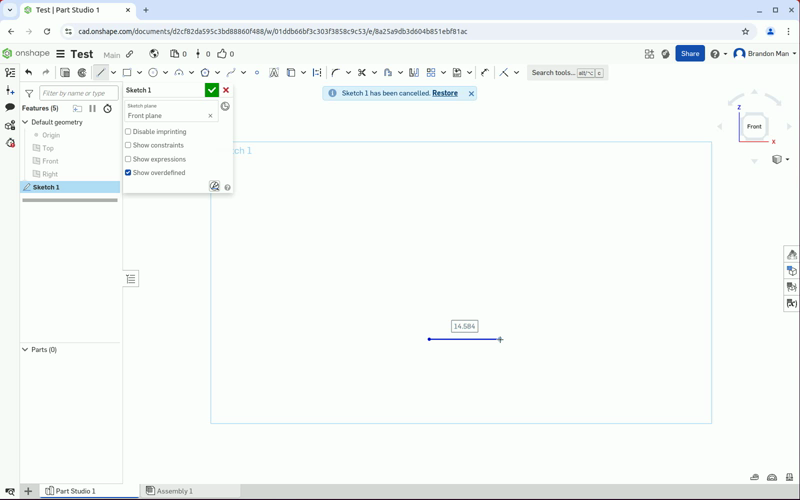
mouse_move(500, 170)
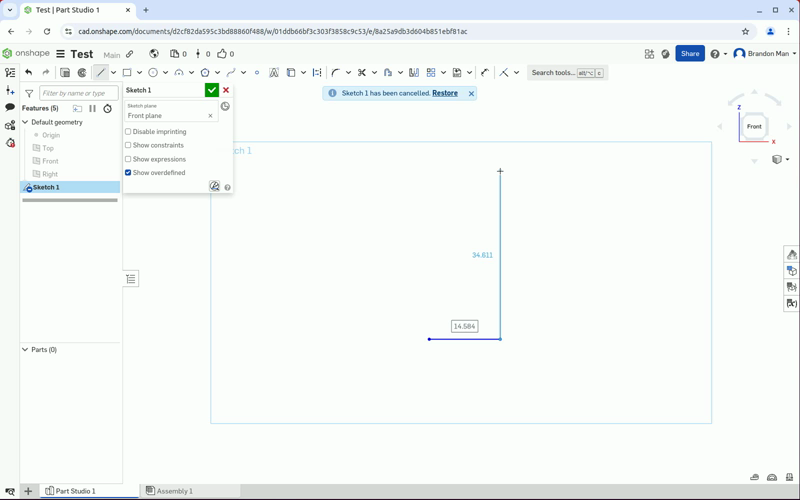
click(500, 170)
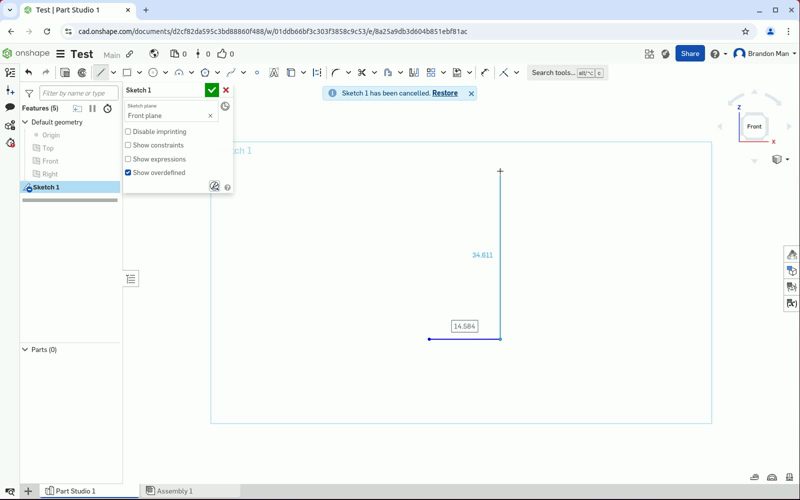
key_up(shift)
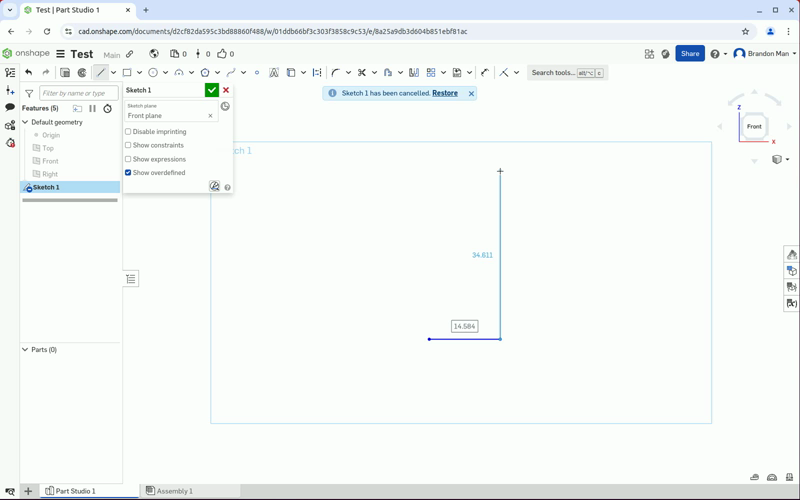
key_down(shift)
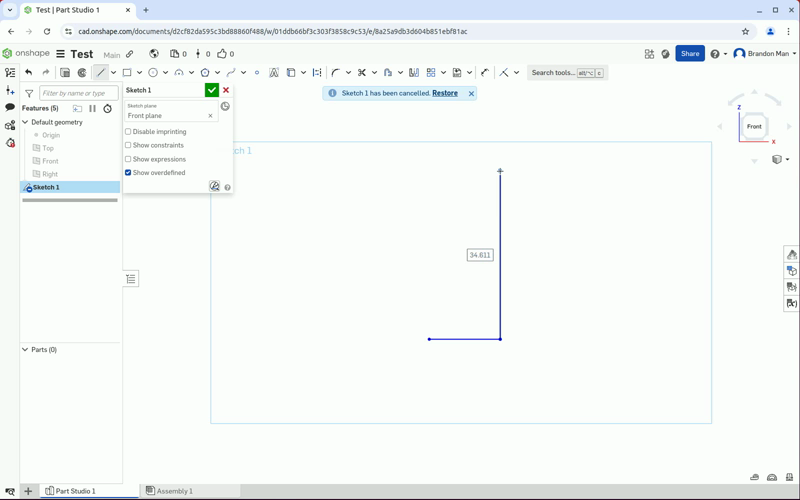
mouse_move(429, 170)
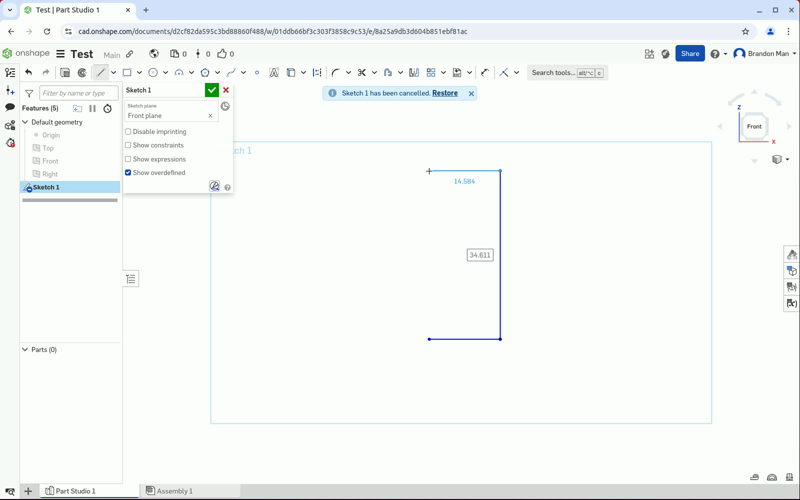
click(429, 170)
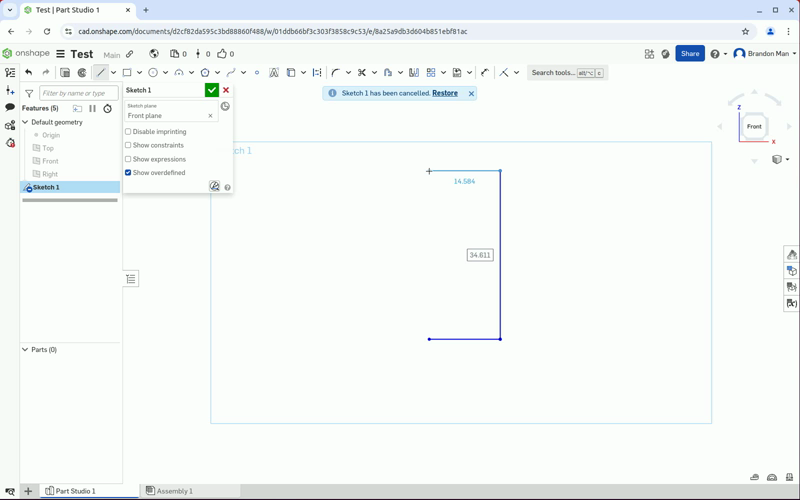
key_up(shift)
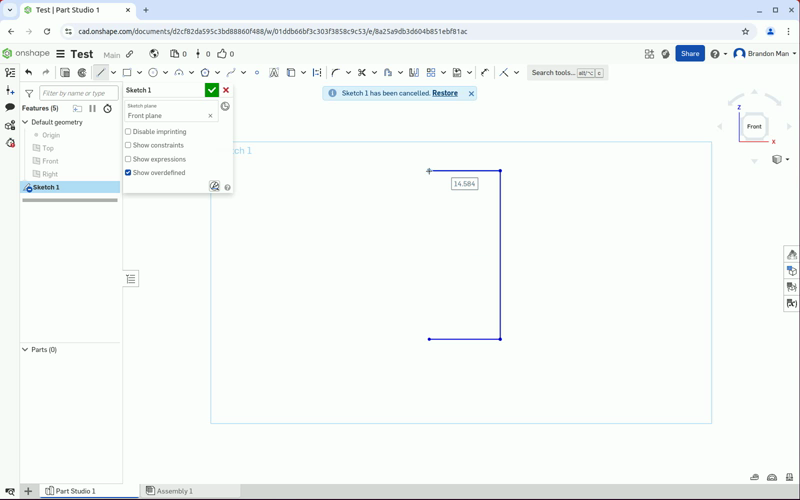
key_down(shift)
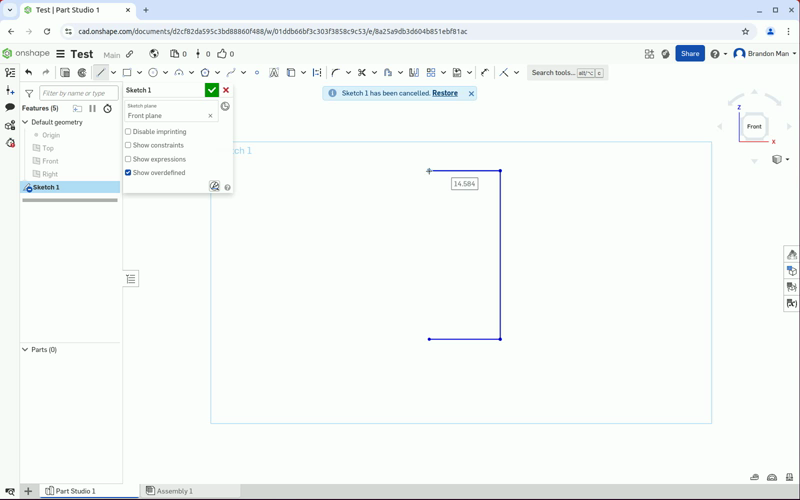
mouse_move(429, 339)
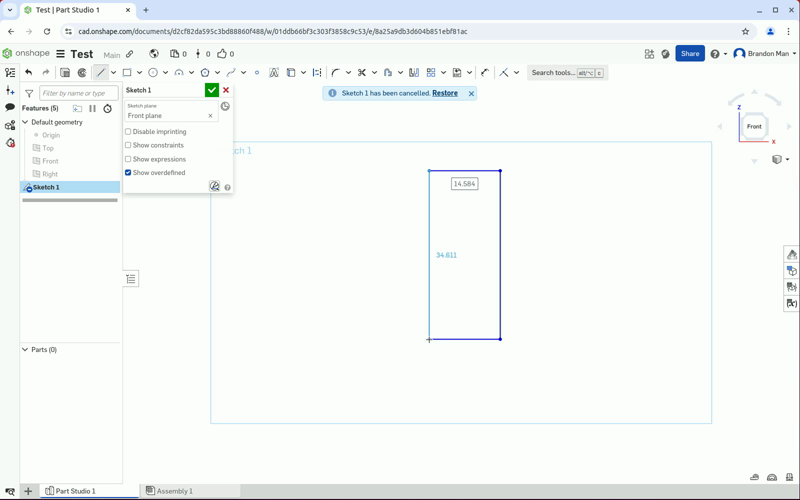
key_up(shift)
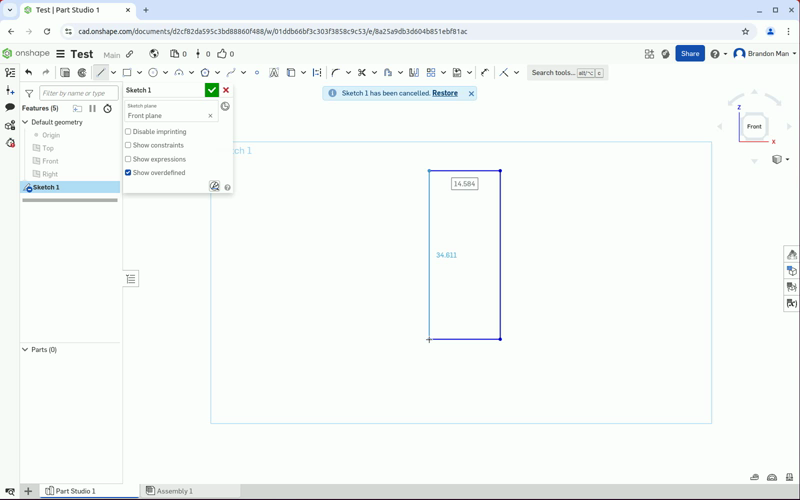
click(429, 339)
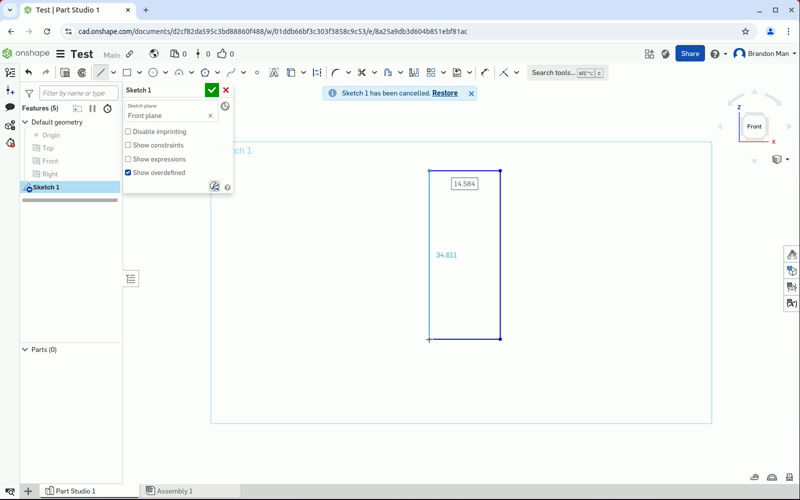
key(esc)
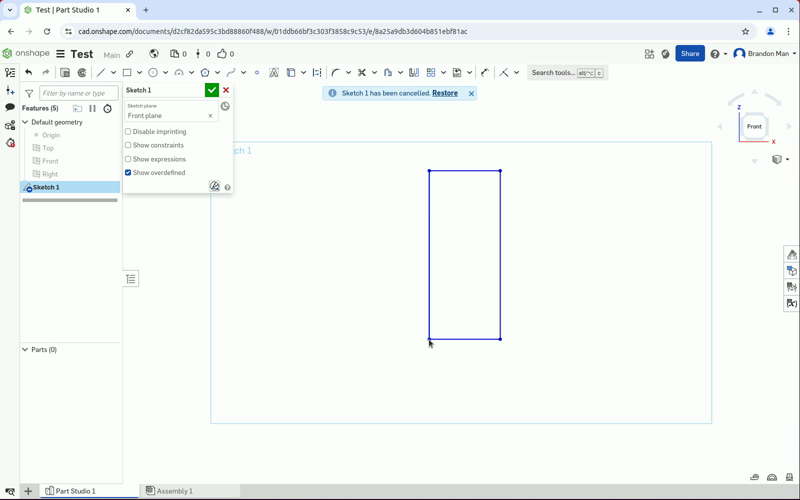
mouse_move(456, 197)
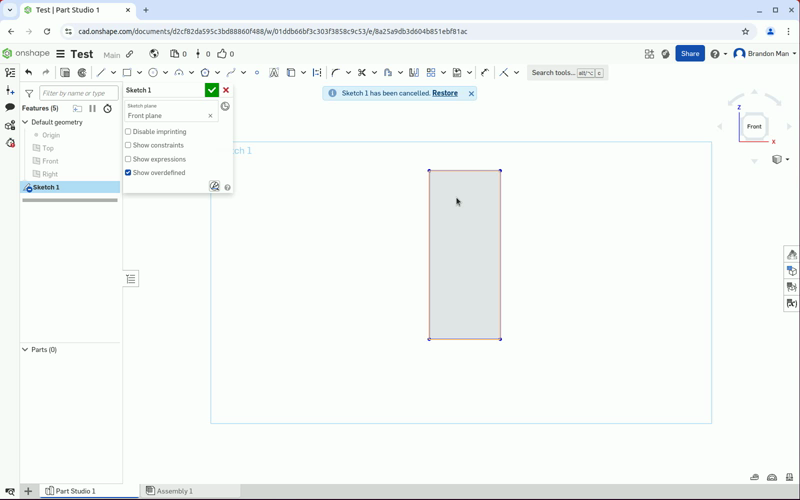
click(456, 197)
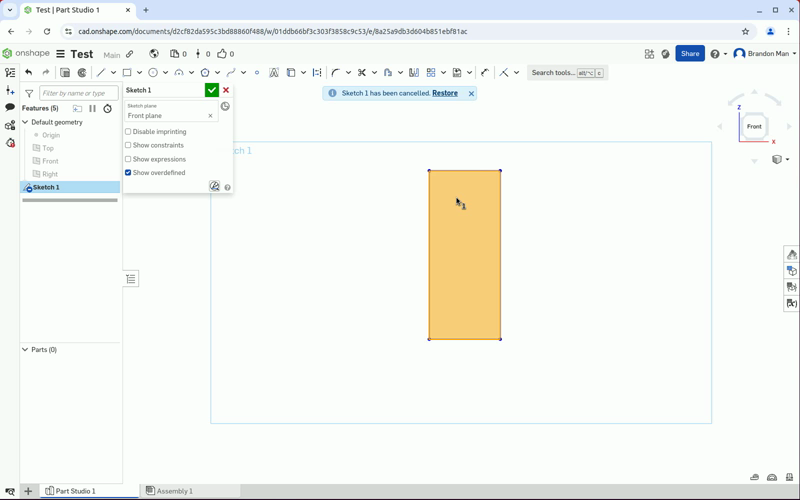
mouse_move(73, 352)
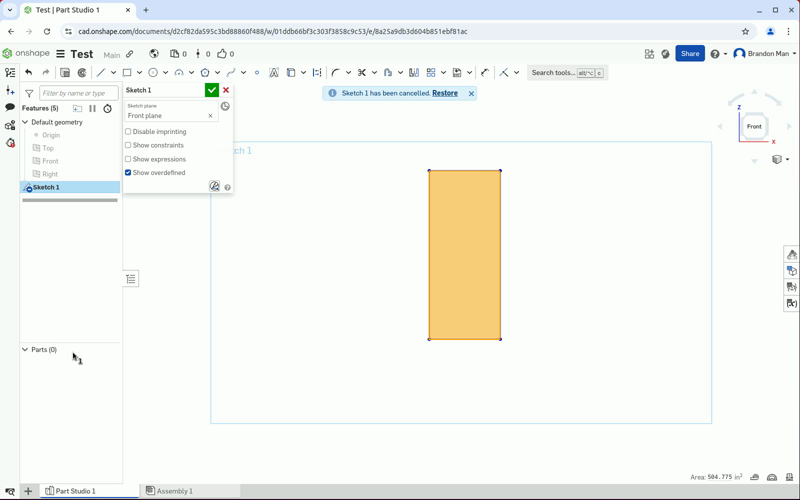
key(shift+y)
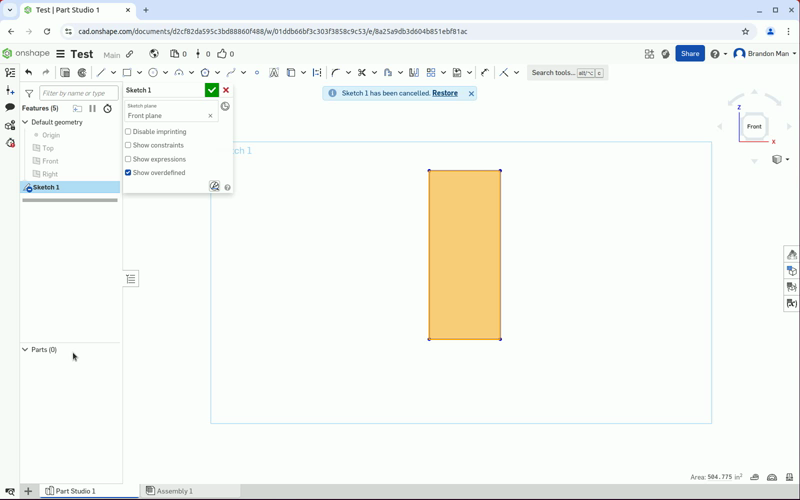
key(shift+e)
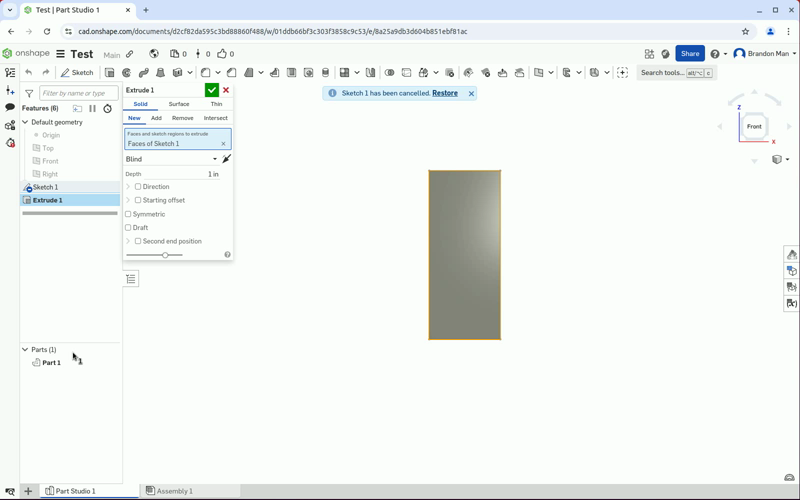
mouse_move(143, 106)
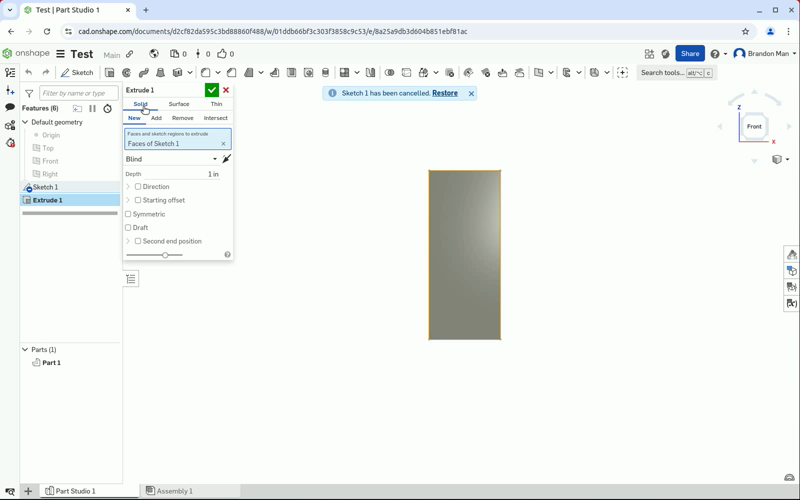
click(143, 106)
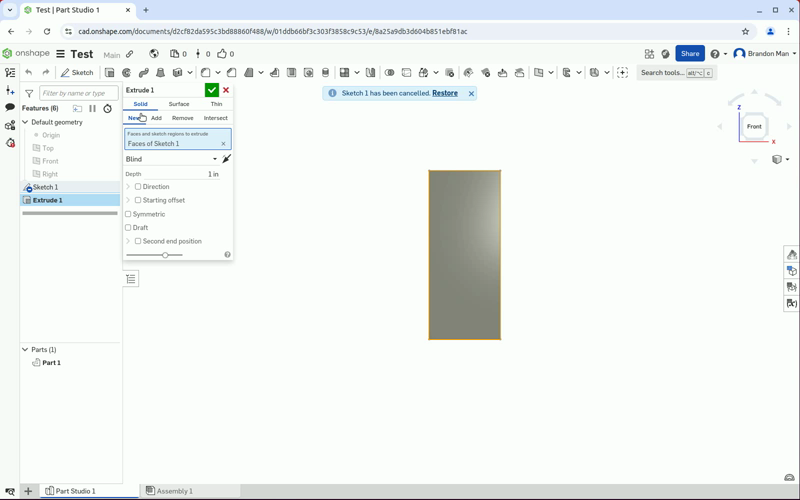
mouse_move(137, 120)
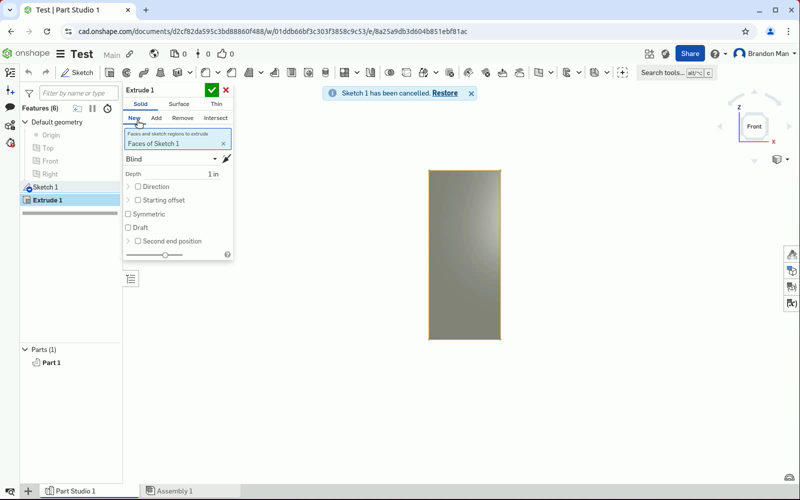
click(137, 120)
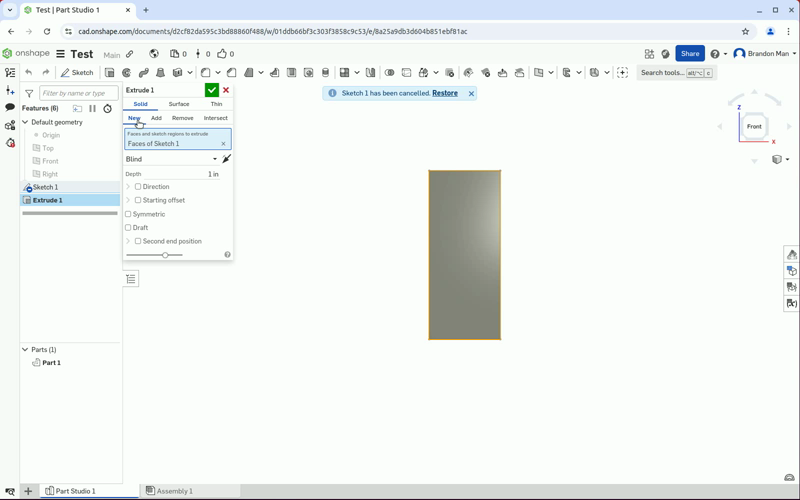
key(tab, 4)
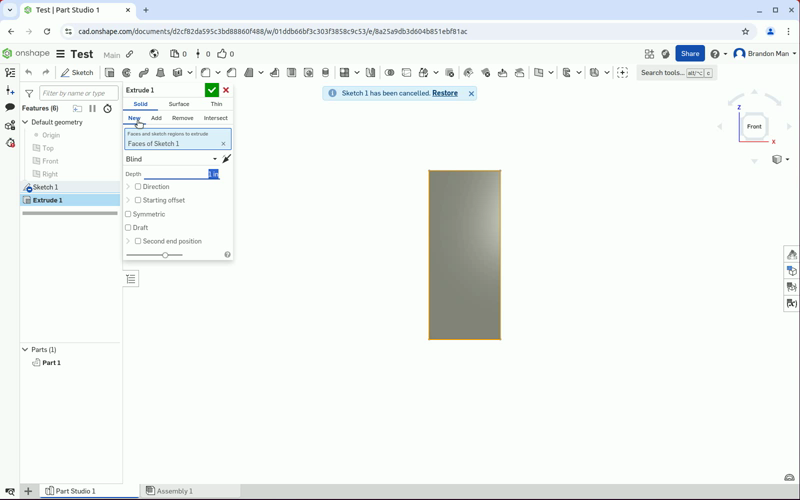
text(2.166)
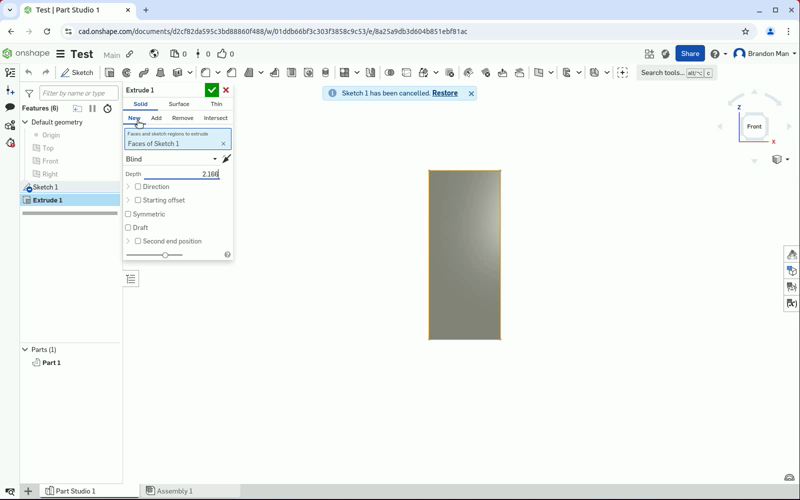
key(enter)
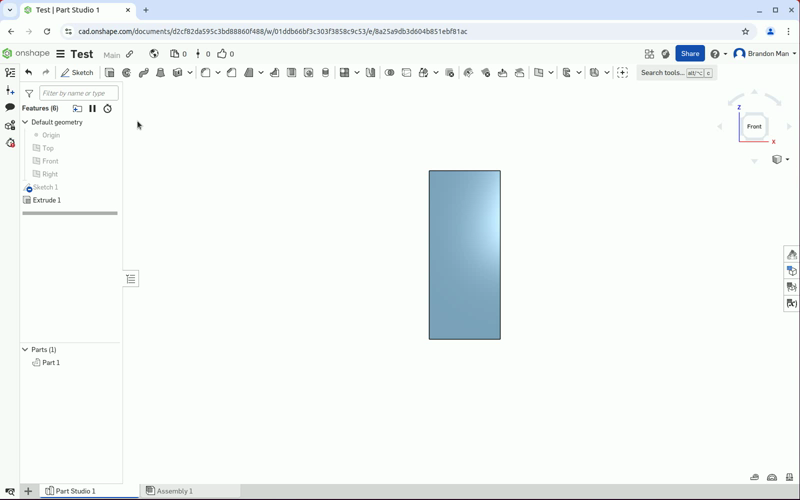
key(shift+h)
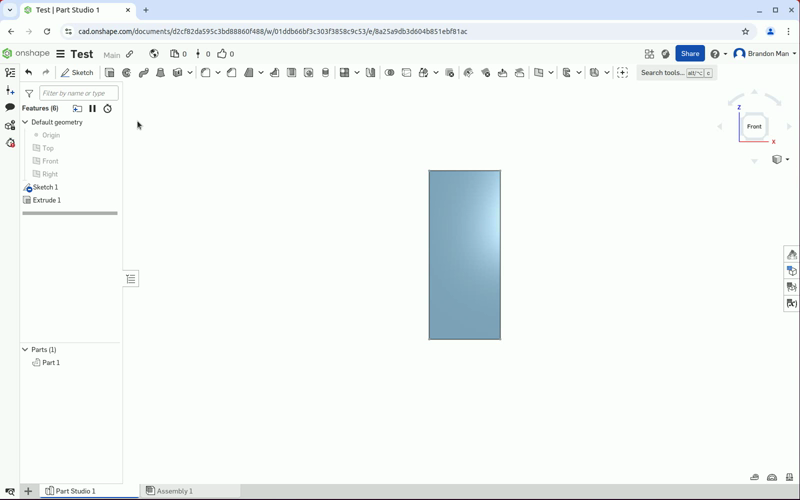
key(shift+h)
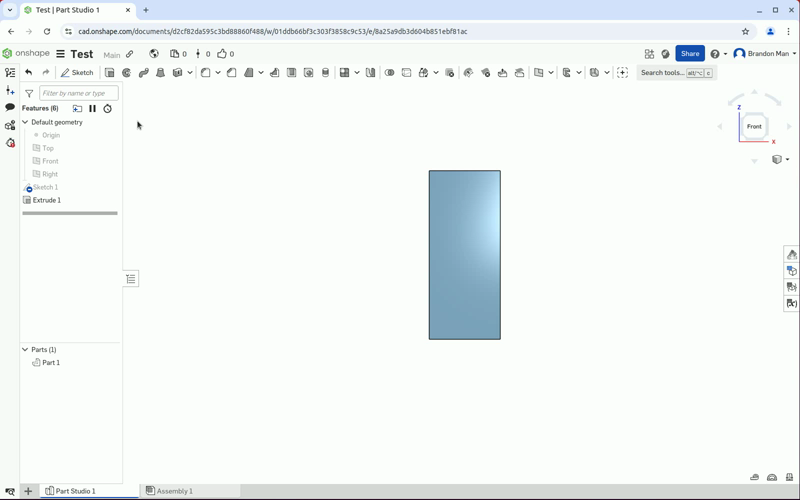
mouse_move(73, 189)
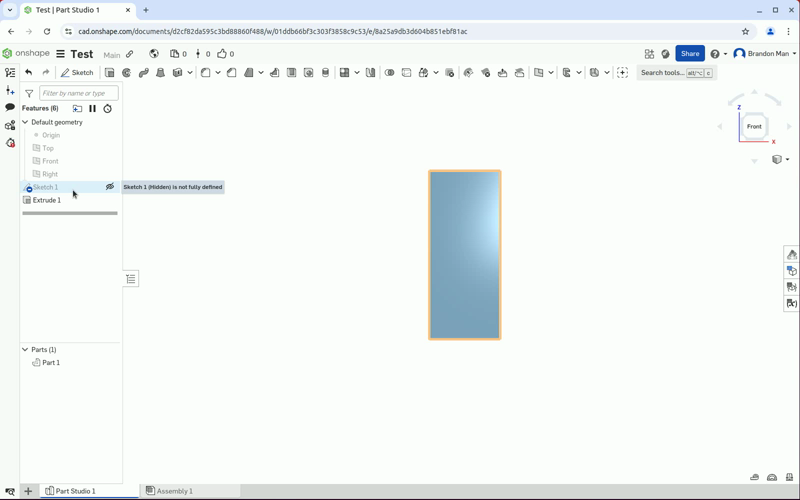
click(73, 189)
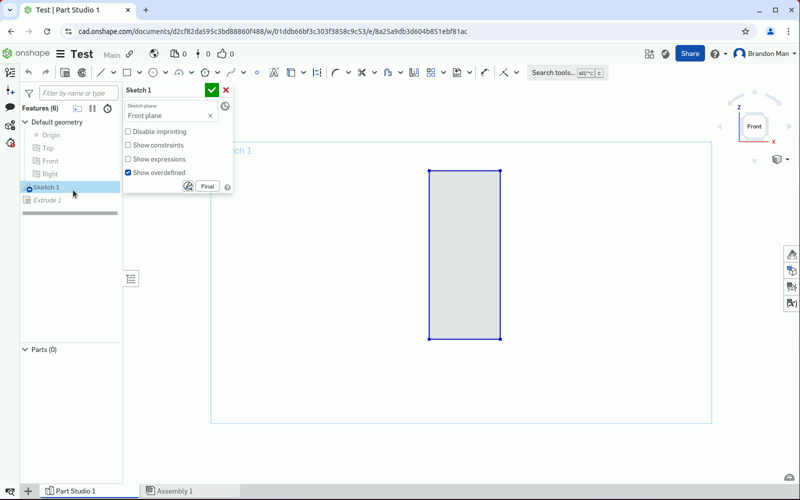
mouse_move(229, 92)
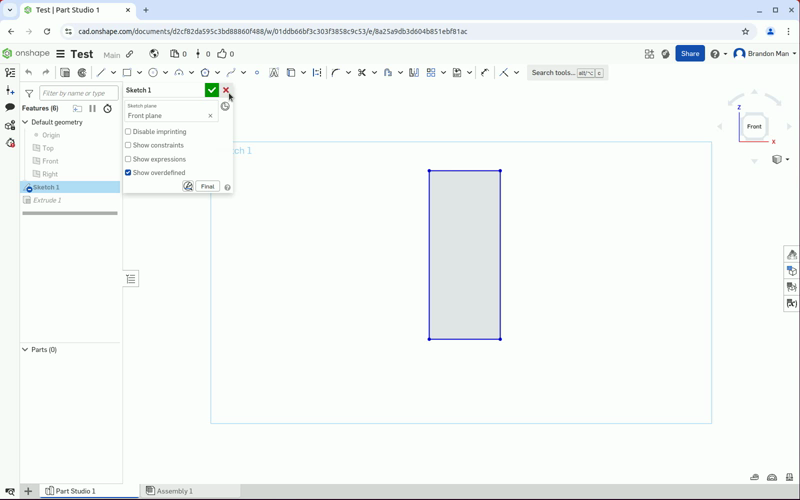
click(229, 92)
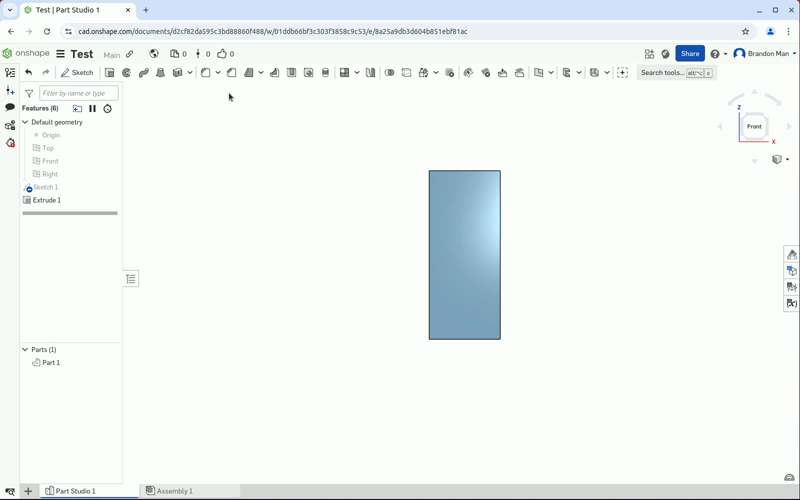
mouse_move(541, 75)
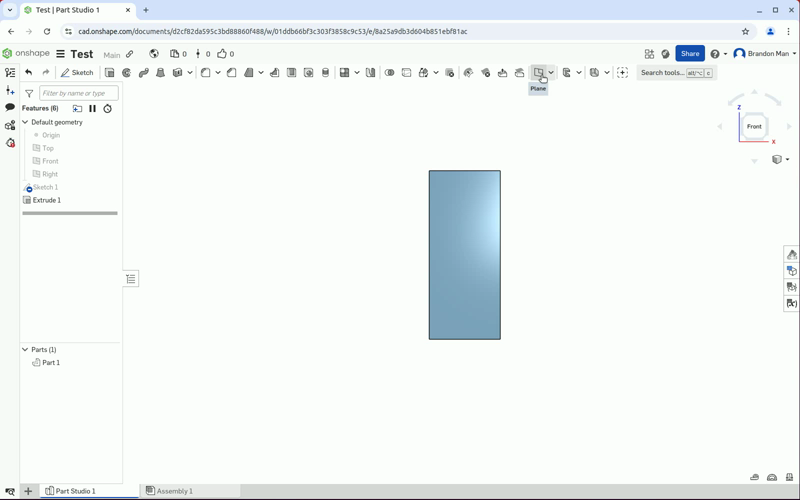
click(541, 75)
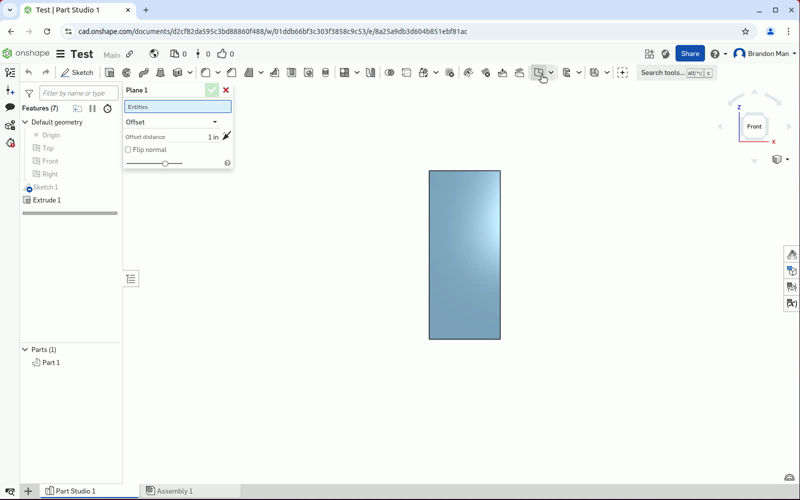
mouse_move(73, 163)
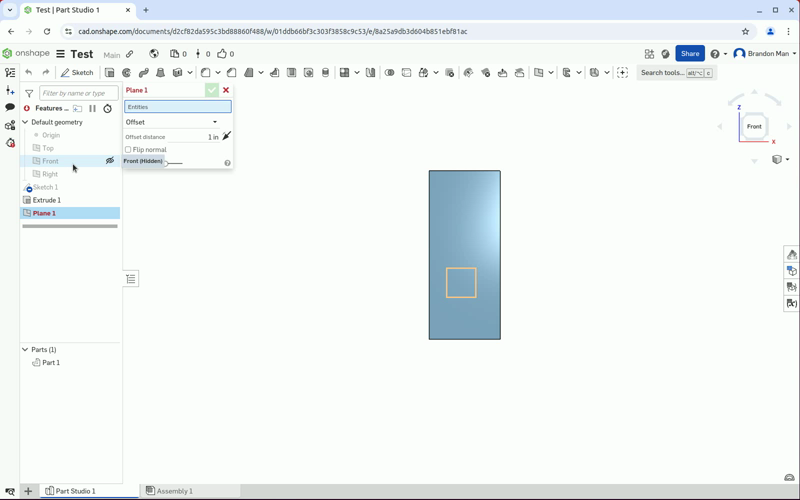
click(73, 163)
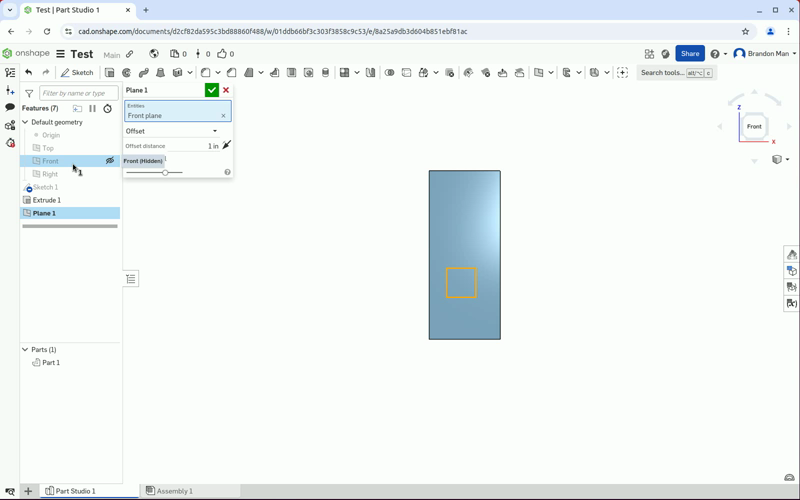
key(tab, 2)
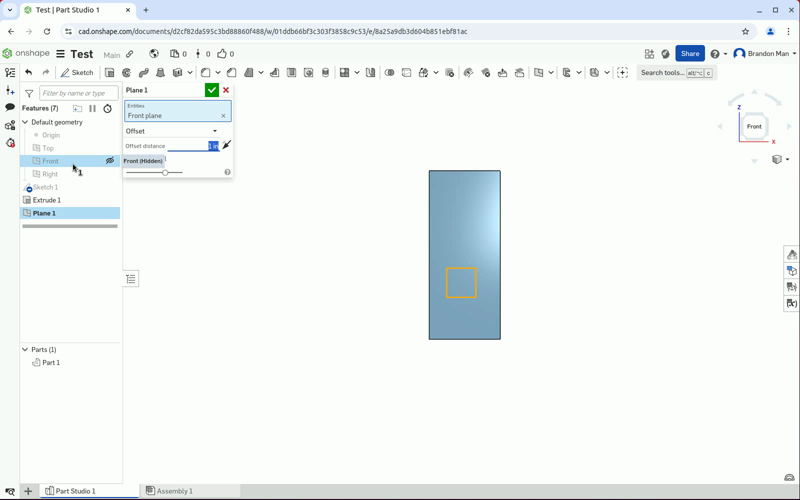
text(2.157)
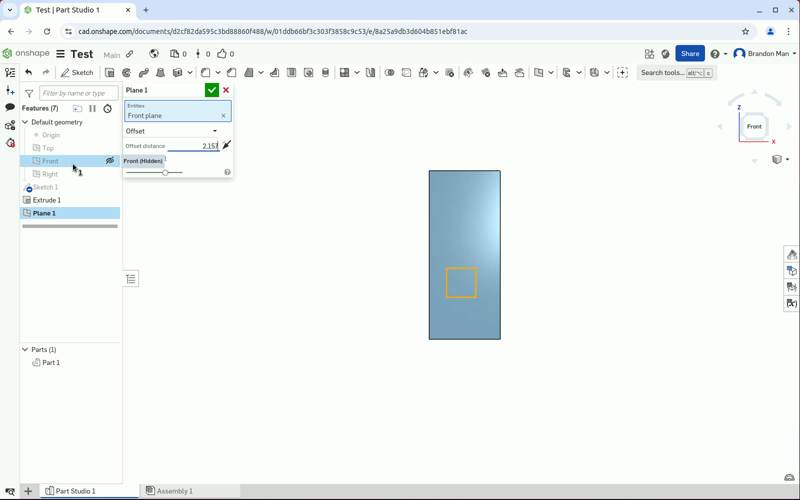
key(enter, 2)
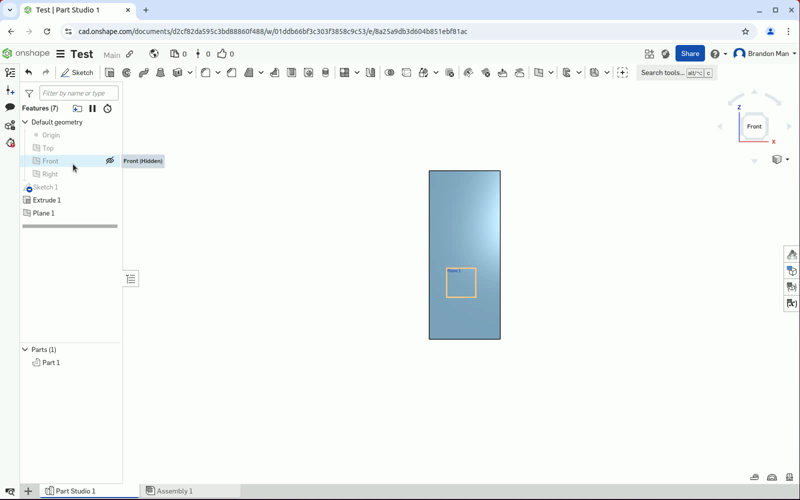
key(shift+s)
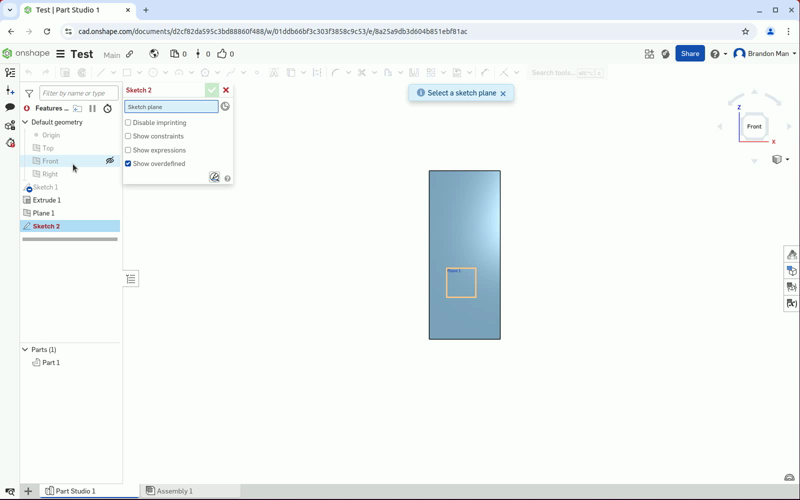
mouse_move(73, 215)
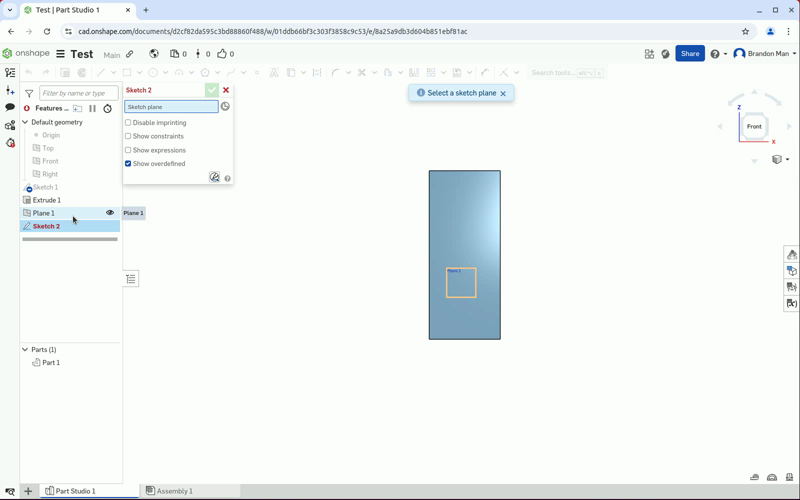
click(73, 215)
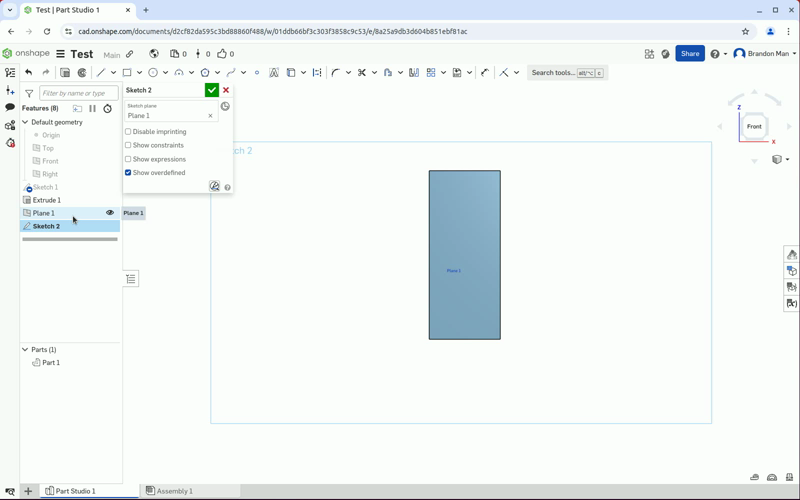
mouse_move(73, 352)
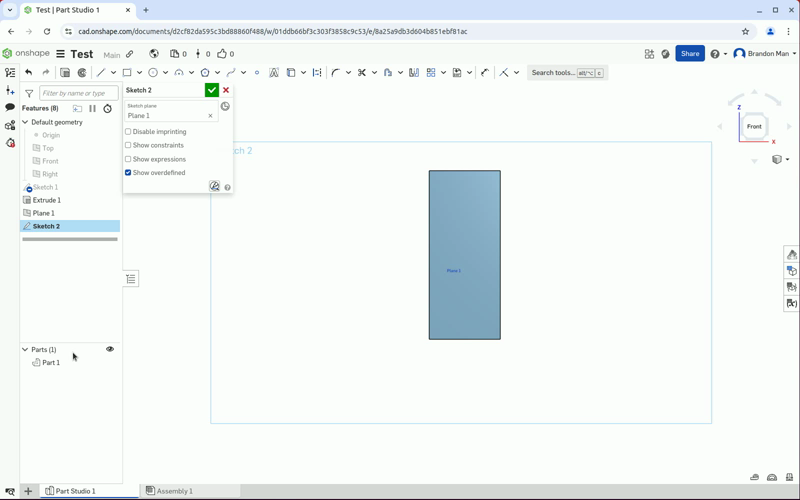
key(y)
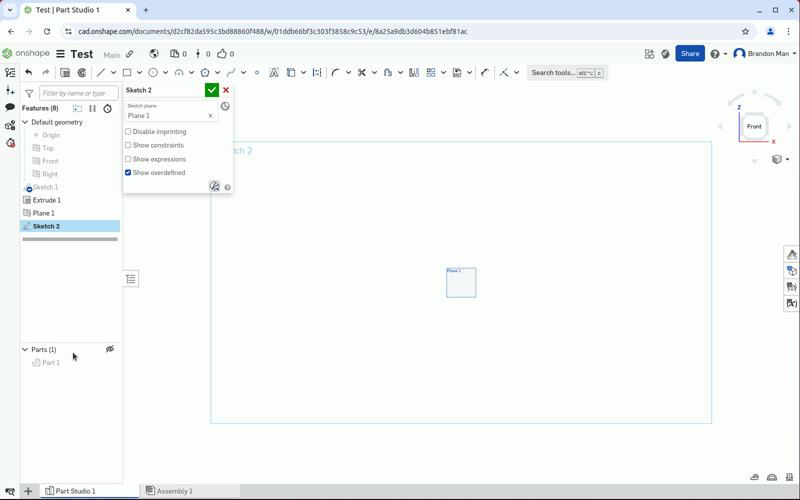
key(l)
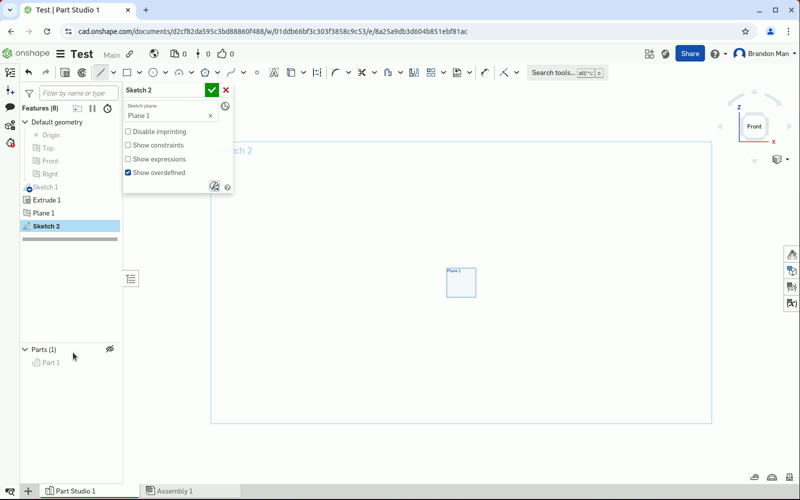
key_down(shift)
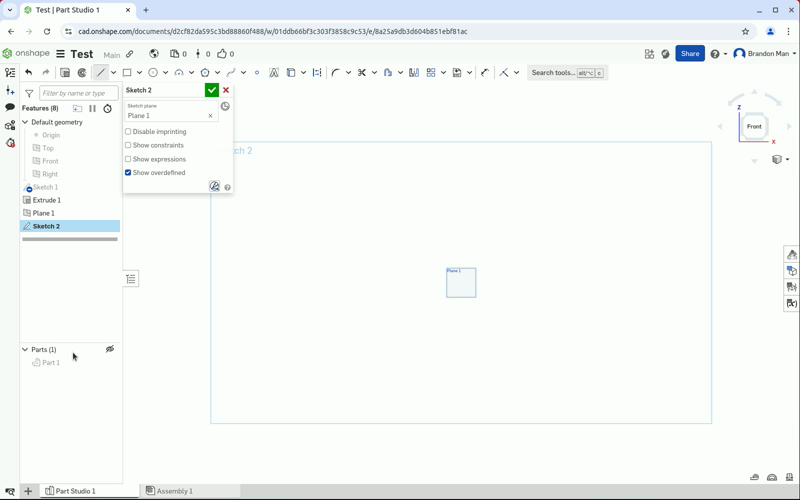
mouse_move(429, 187)
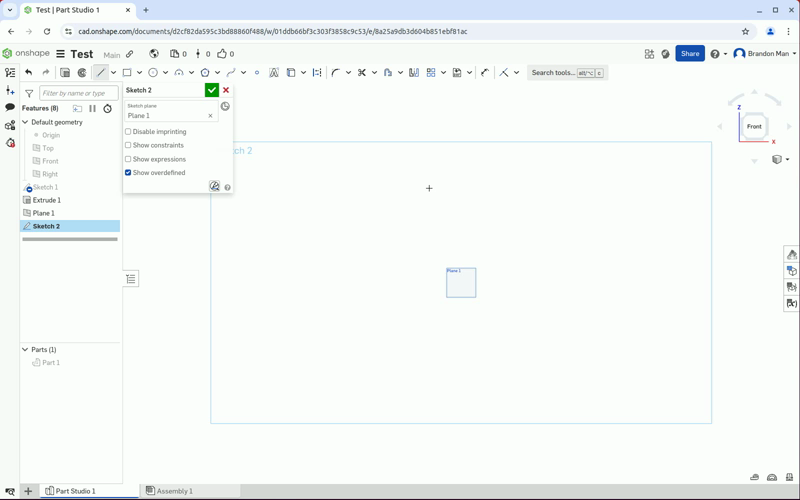
click(429, 187)
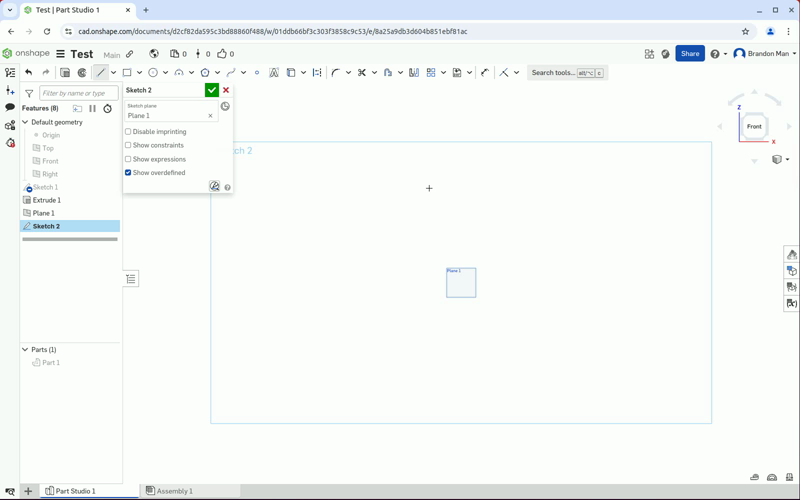
key_up(shift)
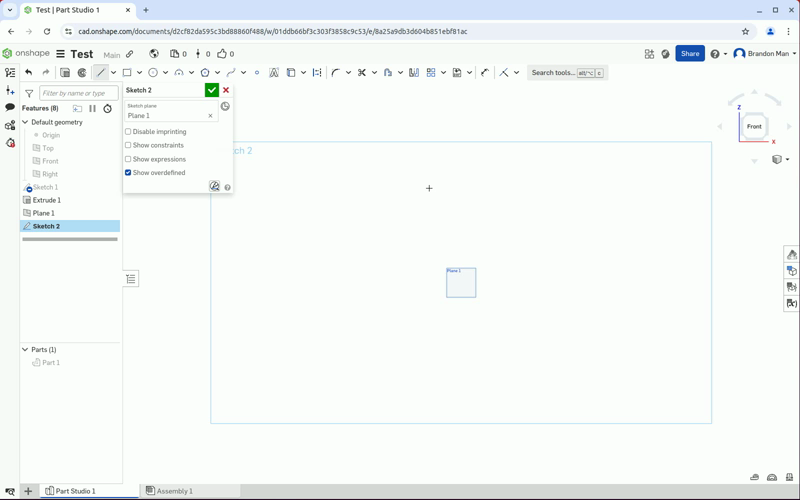
key_down(shift)
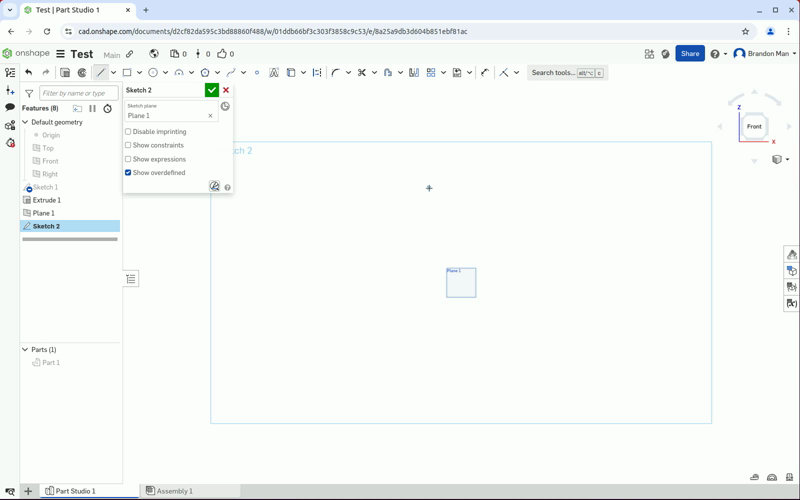
mouse_move(459, 187)
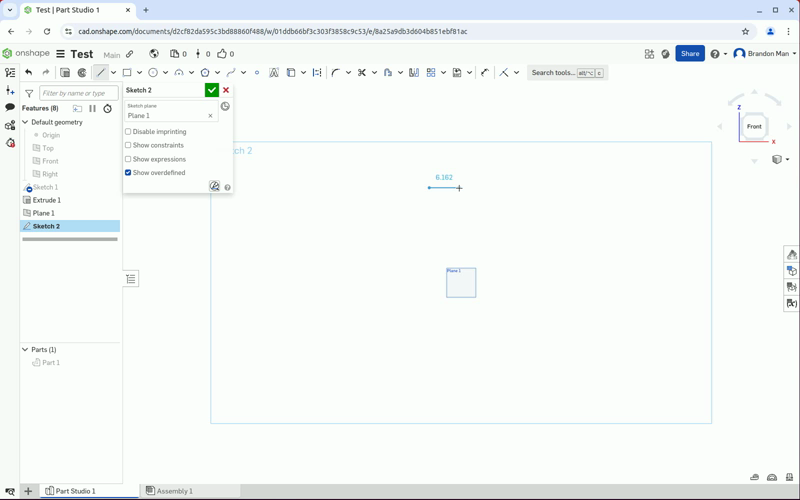
mouse_move(477, 187)
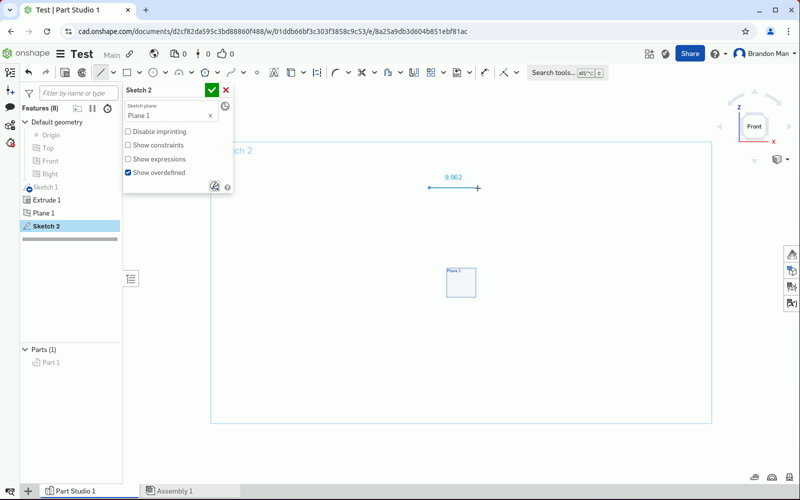
click(477, 187)
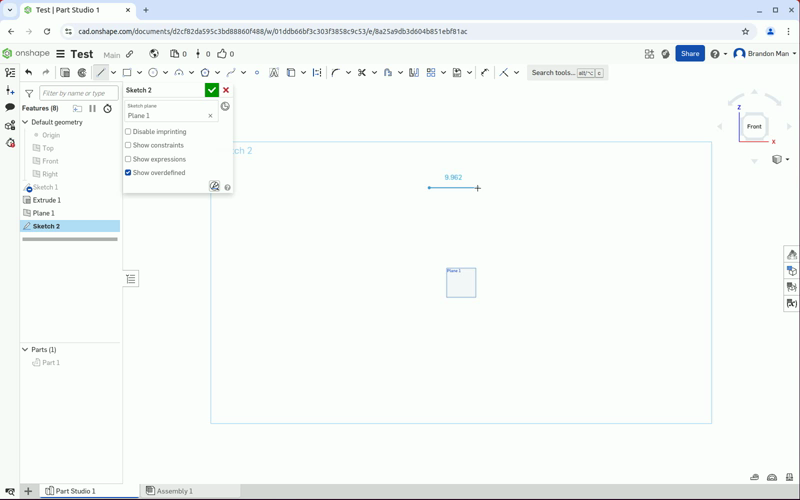
key_up(shift)
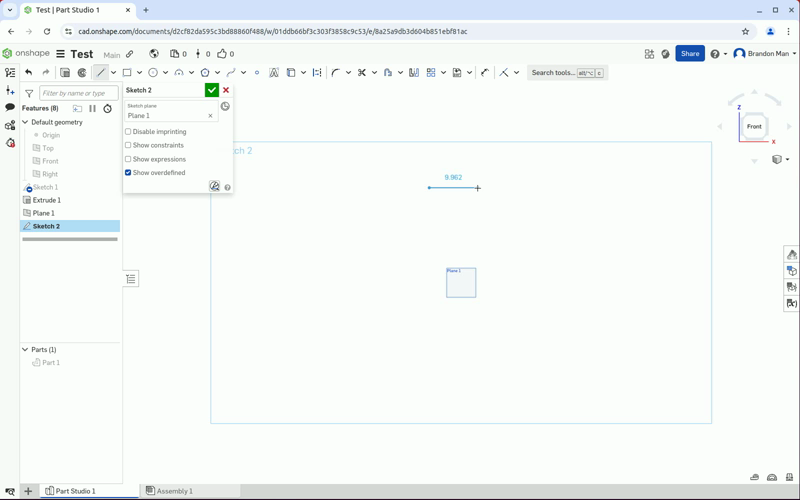
key_down(shift)
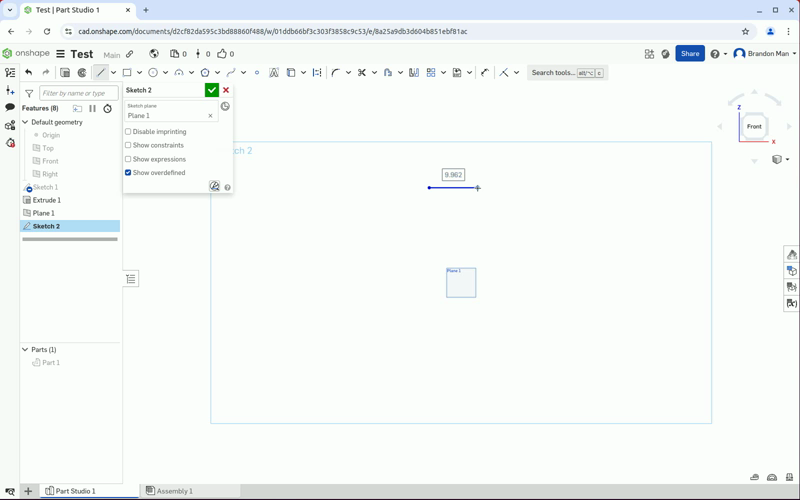
mouse_move(507, 187)
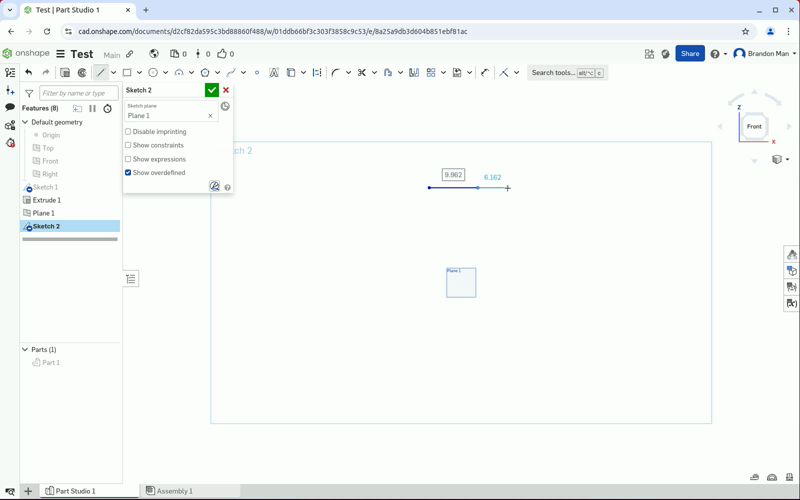
mouse_move(477, 170)
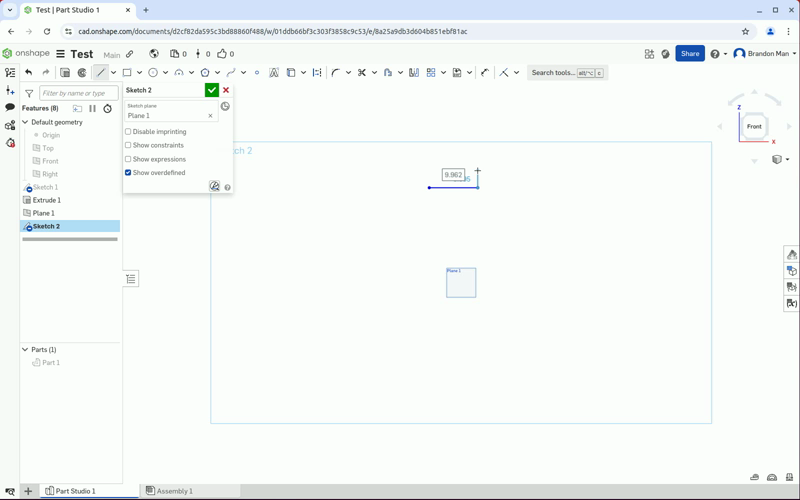
click(477, 170)
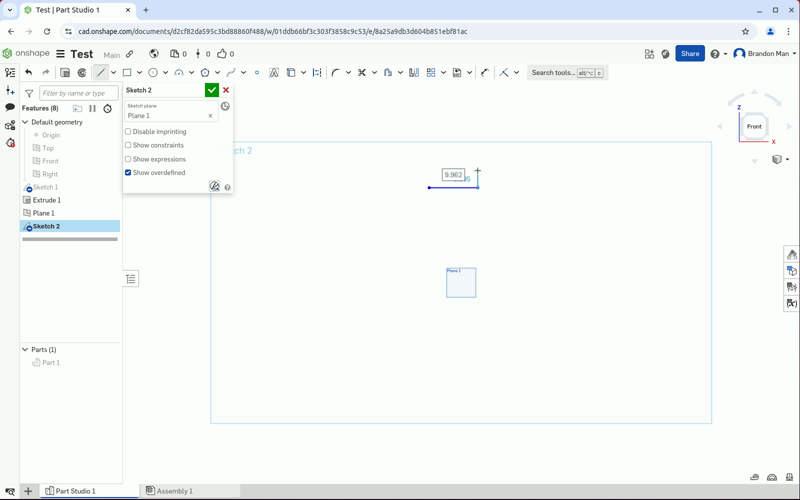
key_up(shift)
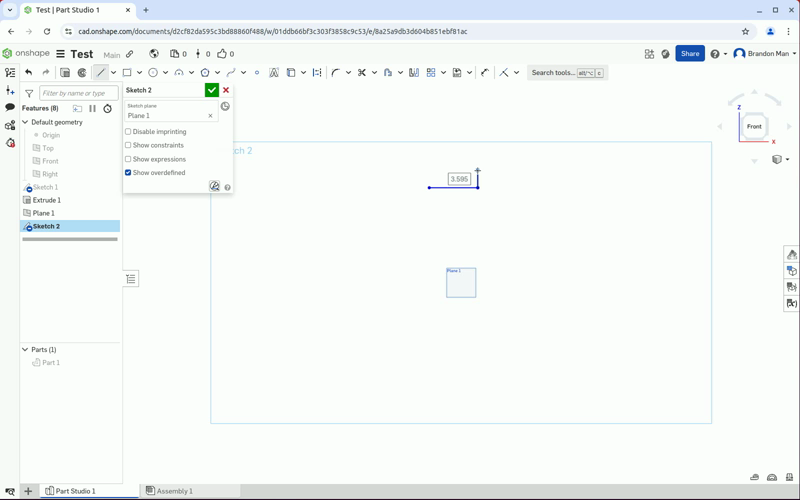
key_down(shift)
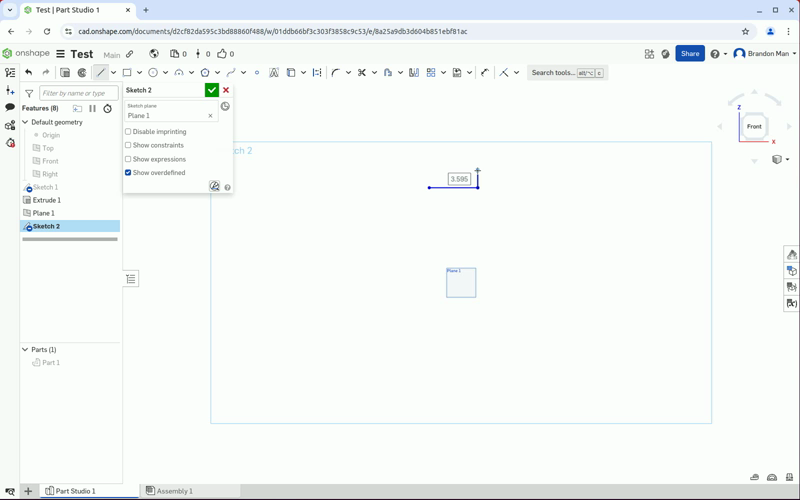
mouse_move(507, 170)
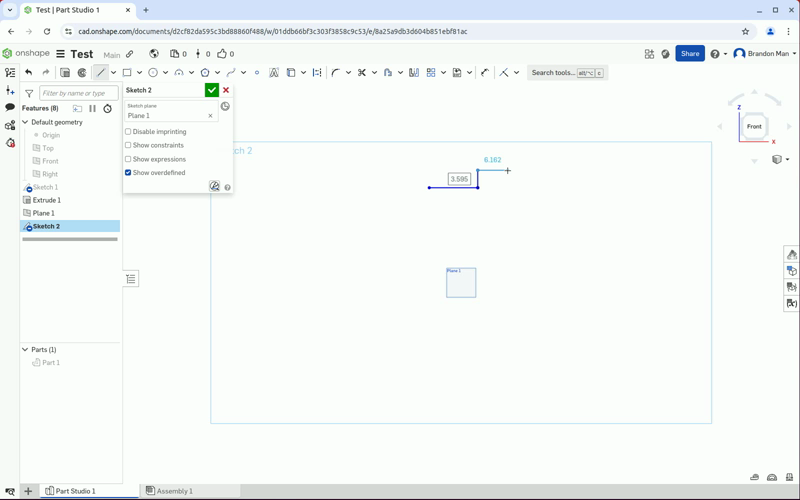
mouse_move(429, 170)
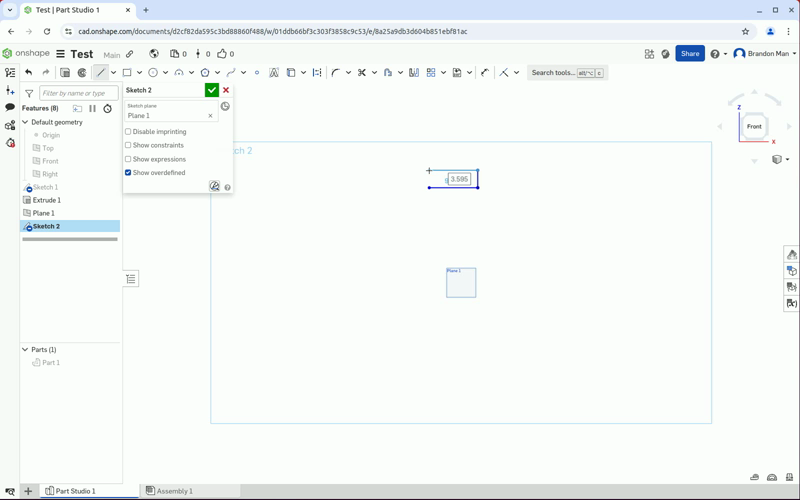
click(429, 170)
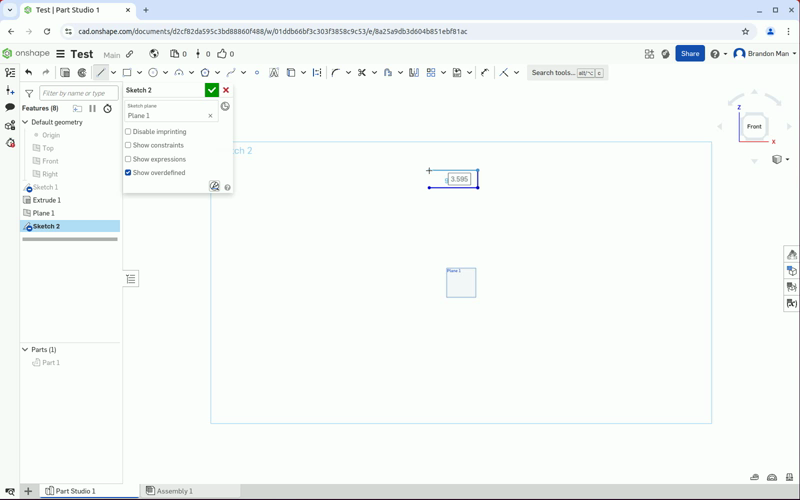
key_up(shift)
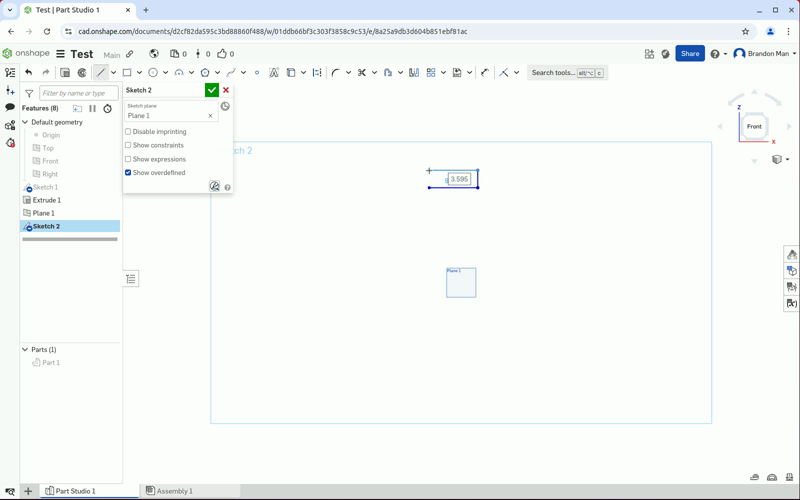
mouse_move(459, 170)
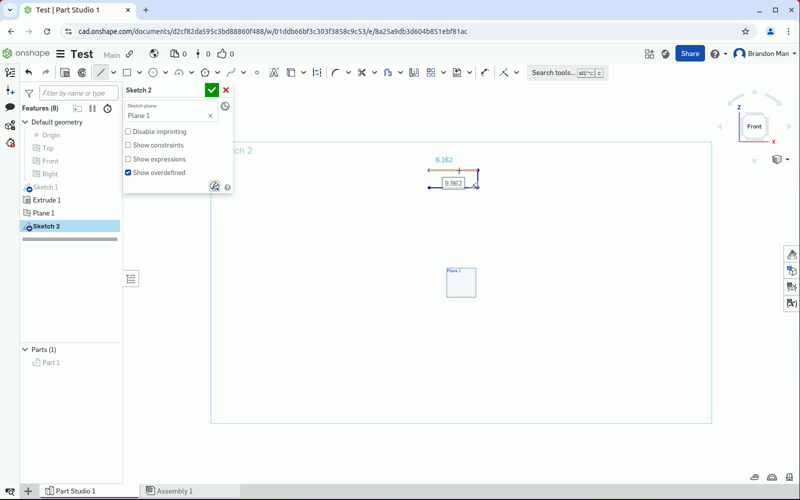
key_down(shift)
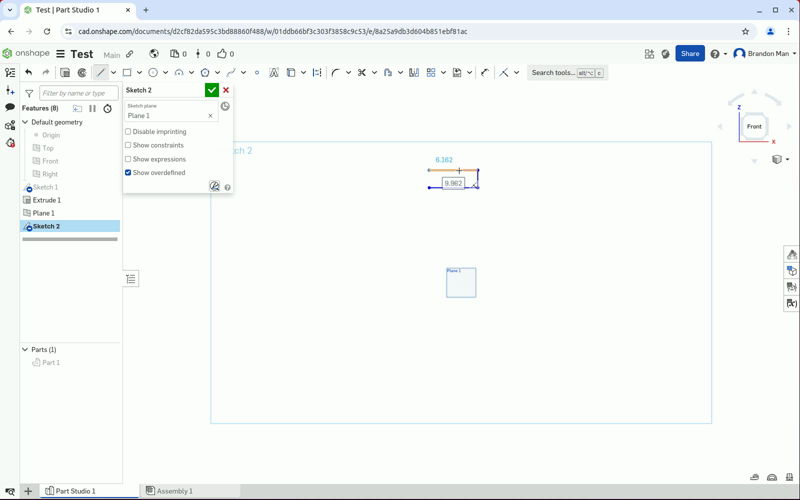
mouse_move(429, 187)
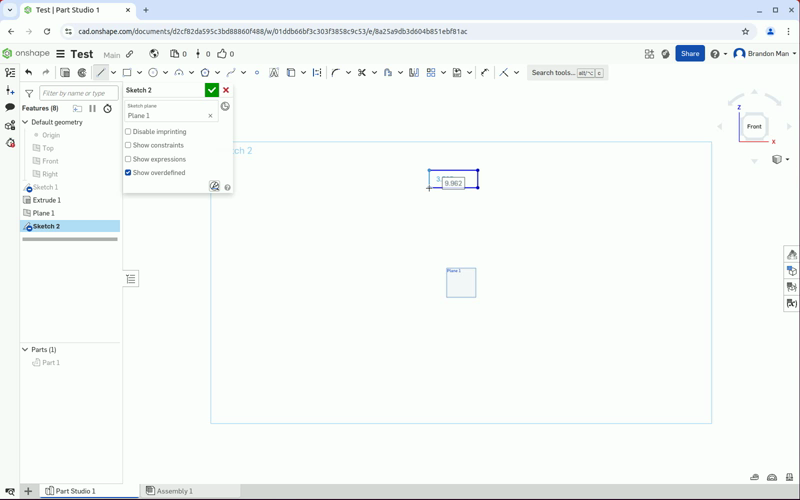
key_up(shift)
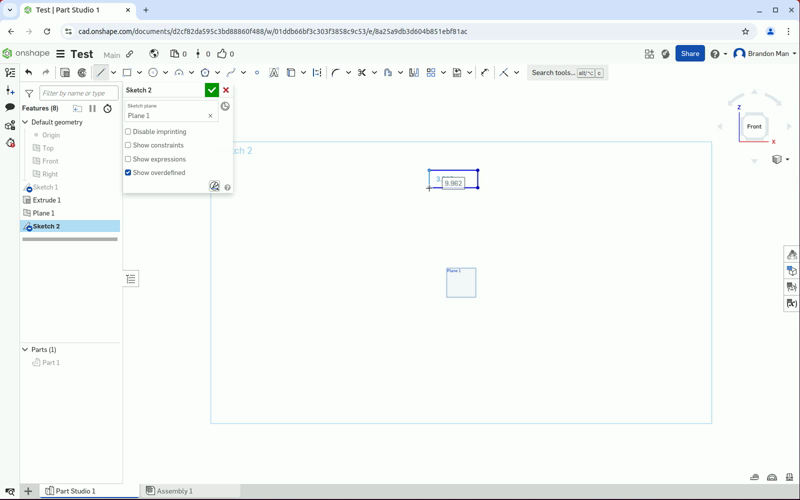
click(429, 187)
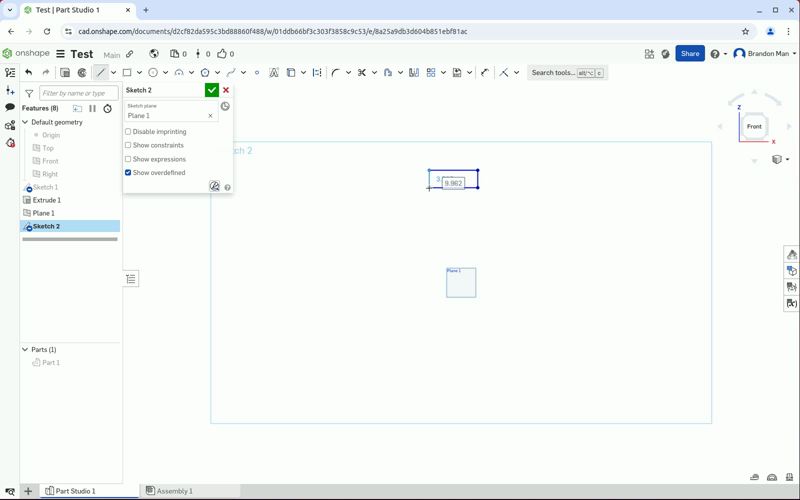
key(esc)
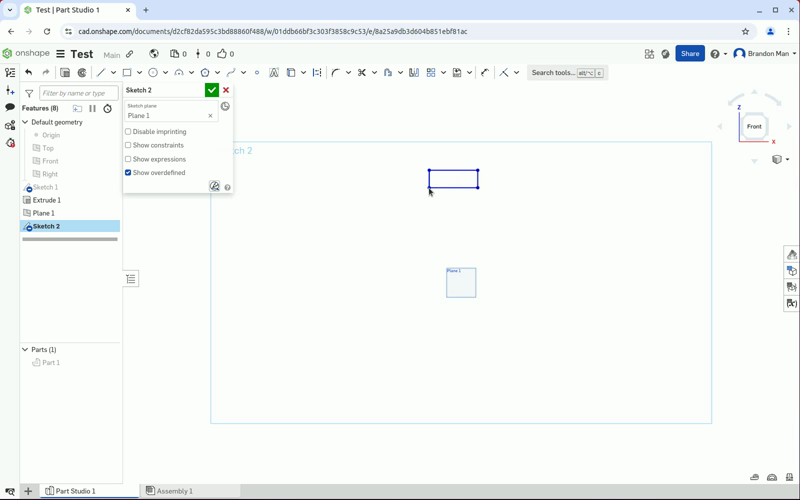
mouse_move(443, 179)
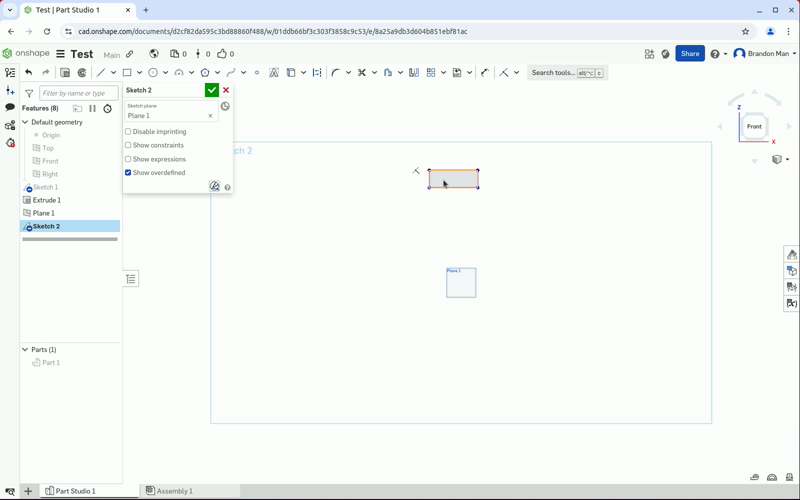
scroll(6)
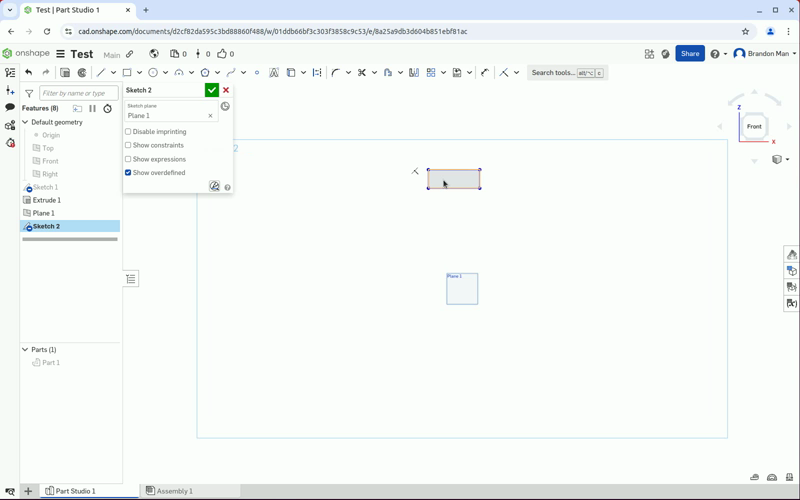
scroll(6)
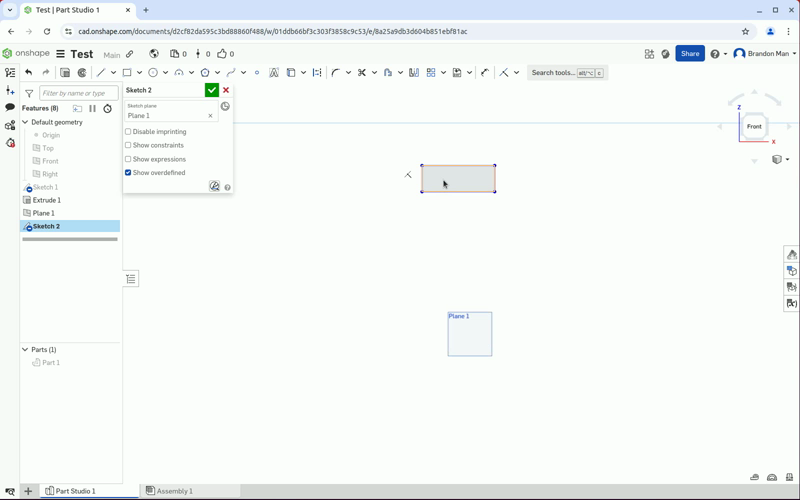
scroll(6)
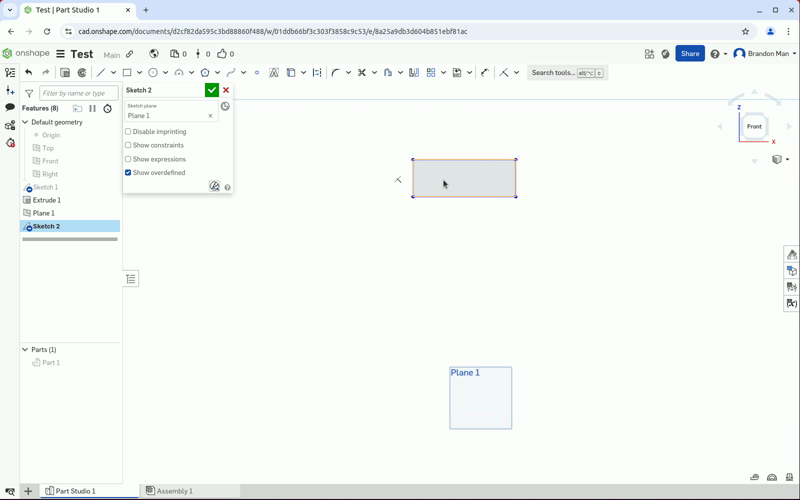
scroll(6)
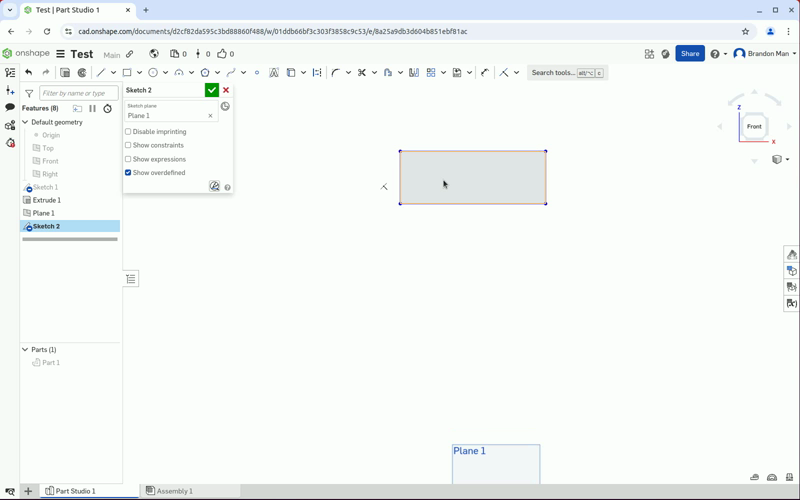
scroll(6)
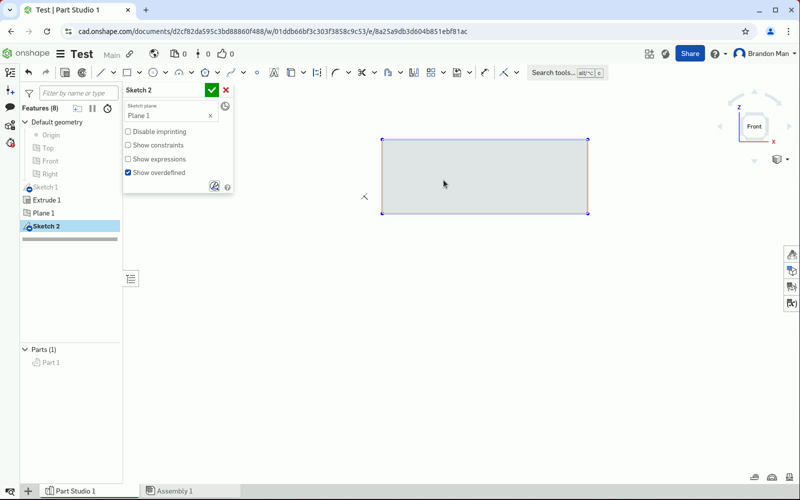
scroll(6)
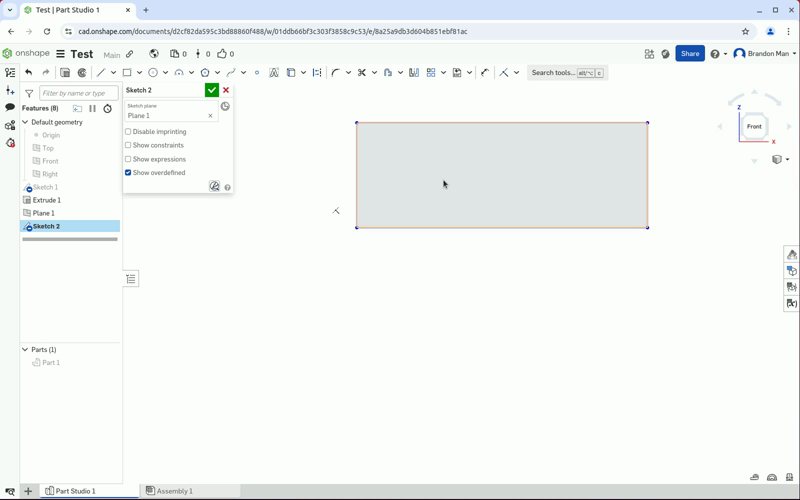
scroll(6)
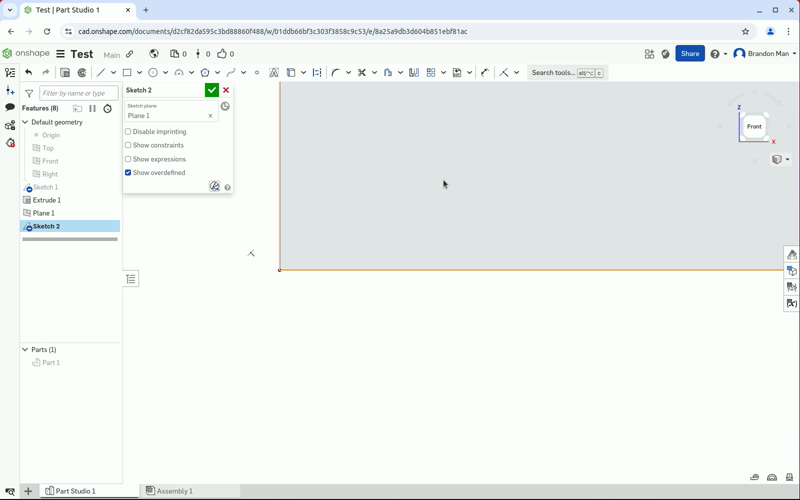
click(443, 179)
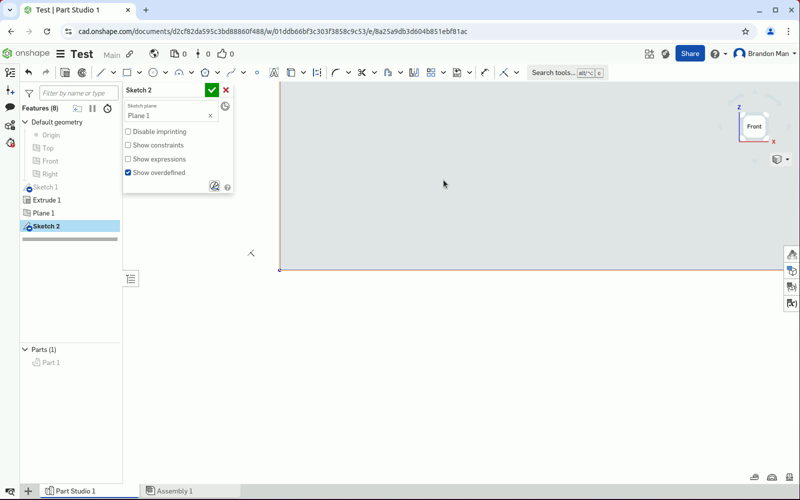
scroll(-6)
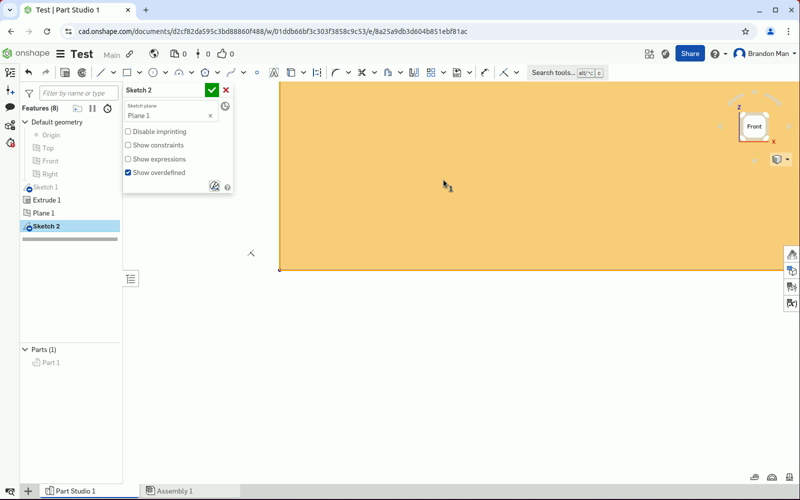
scroll(-6)
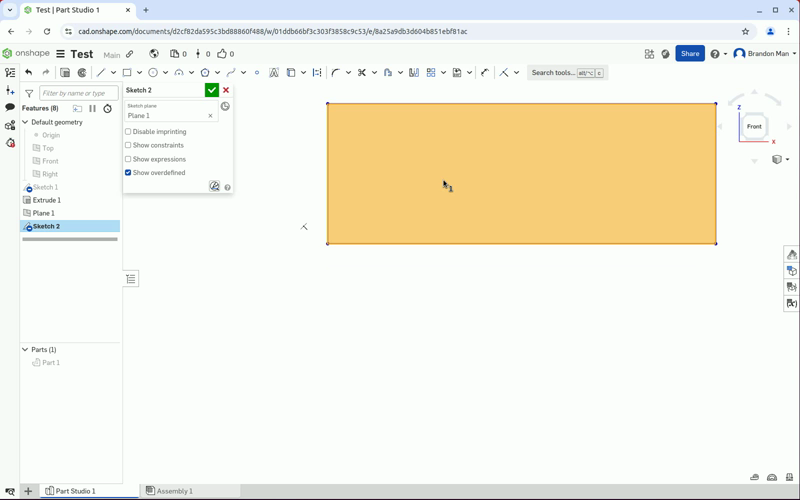
scroll(-6)
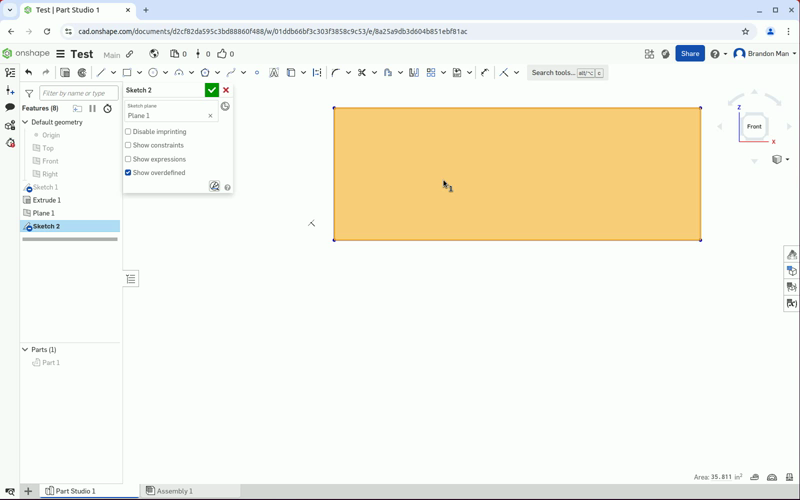
scroll(-6)
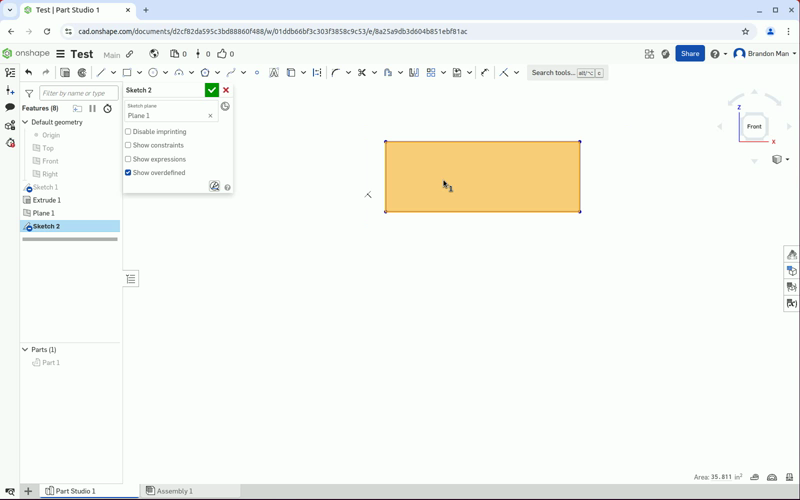
scroll(-6)
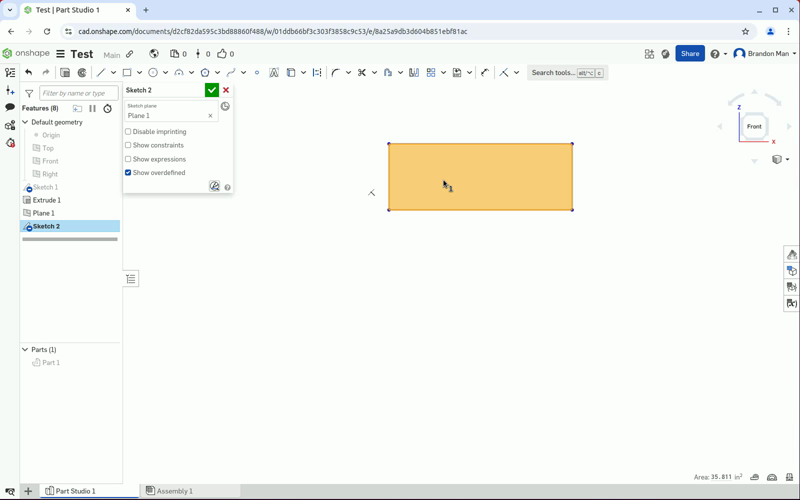
scroll(-6)
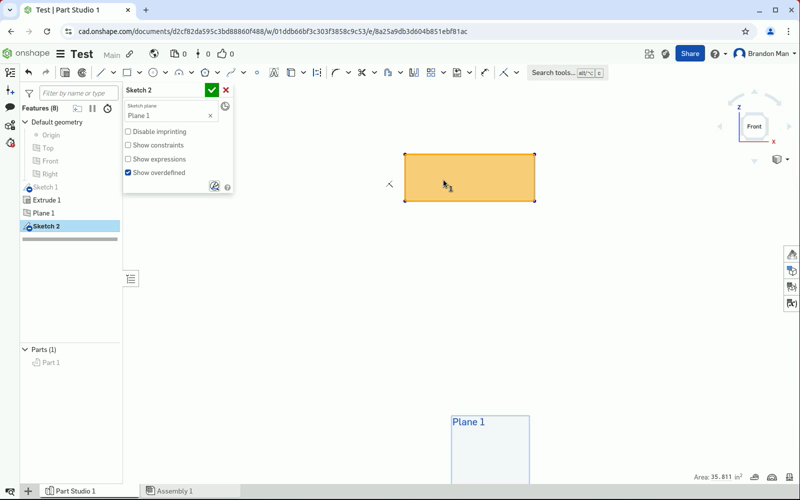
scroll(-6)
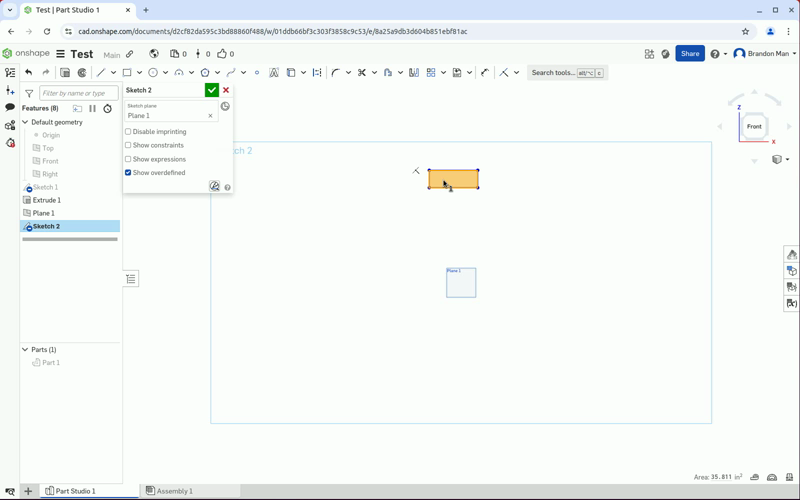
mouse_move(73, 352)
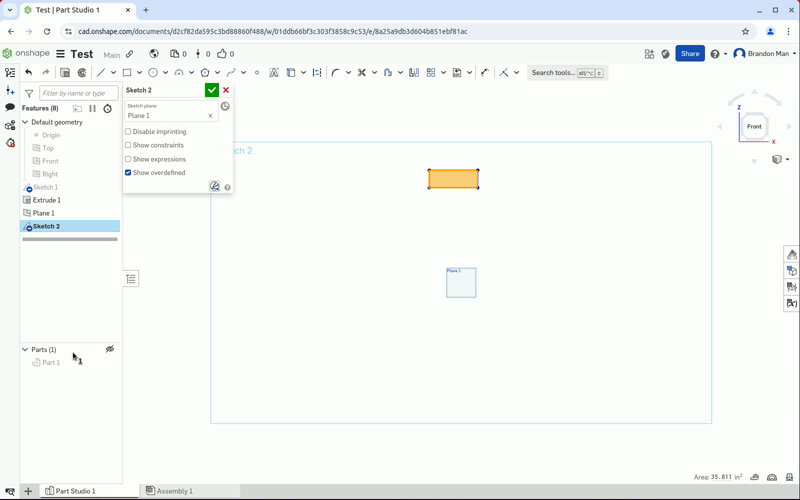
key(shift+y)
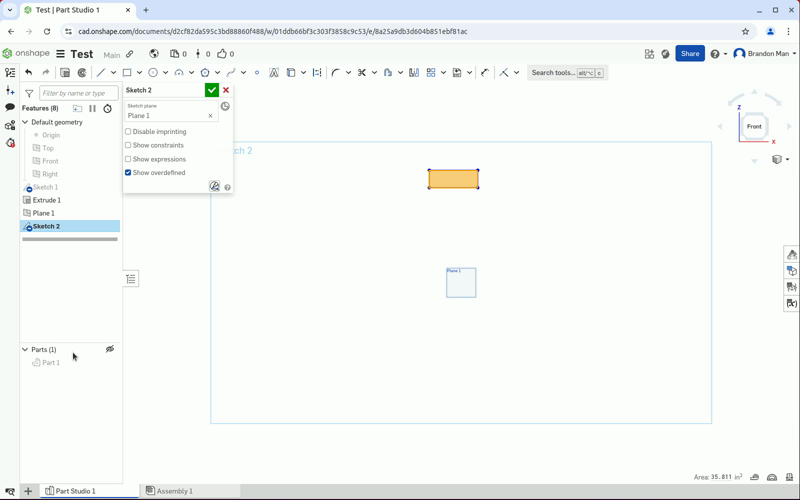
key(shift+e)
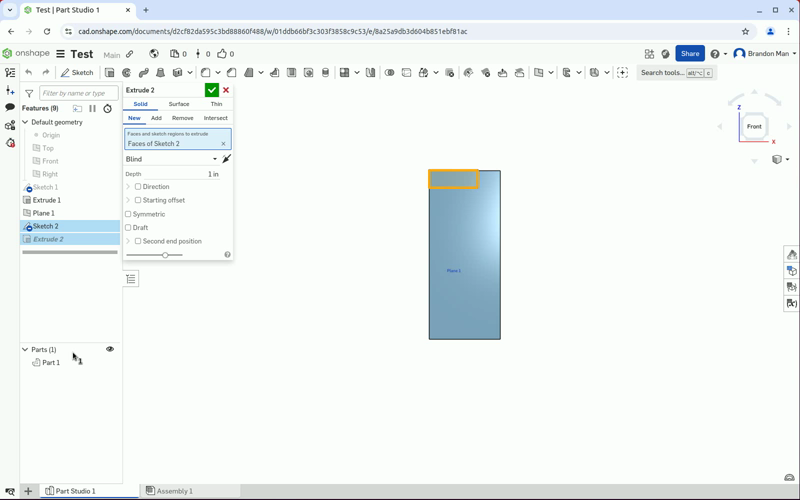
mouse_move(143, 106)
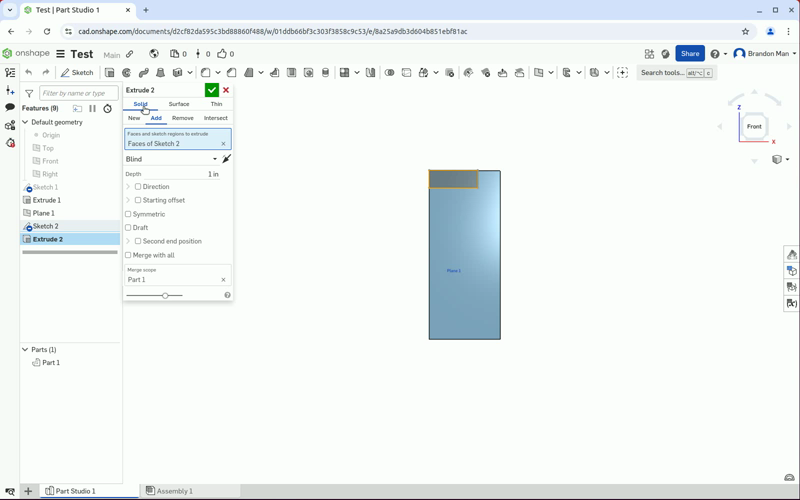
click(143, 106)
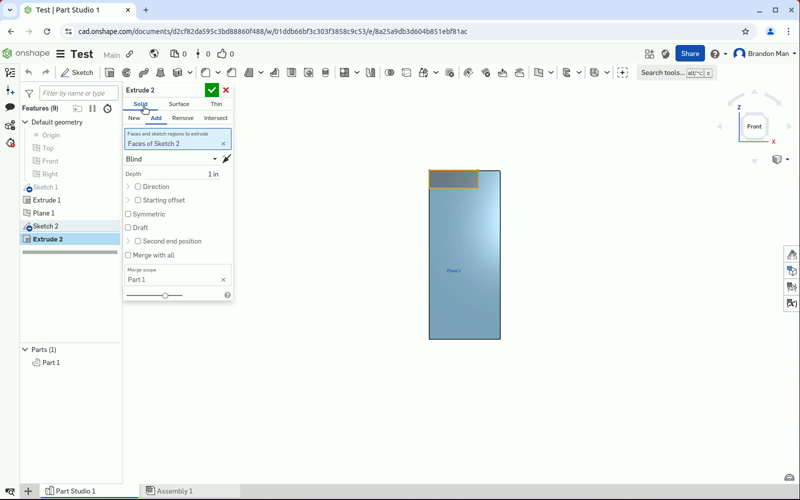
mouse_move(186, 120)
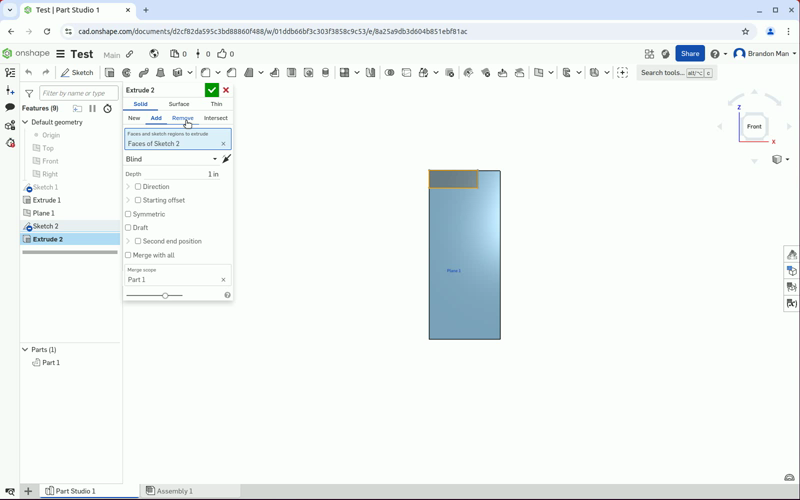
click(186, 120)
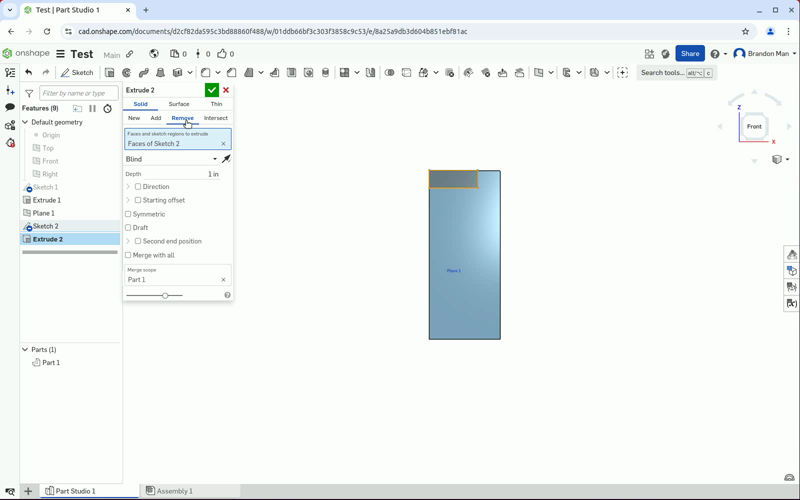
key(tab, 4)
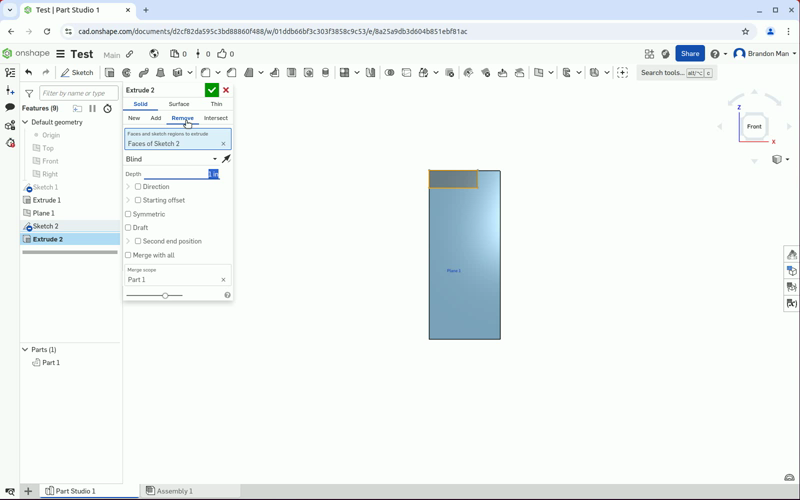
text(5.296)
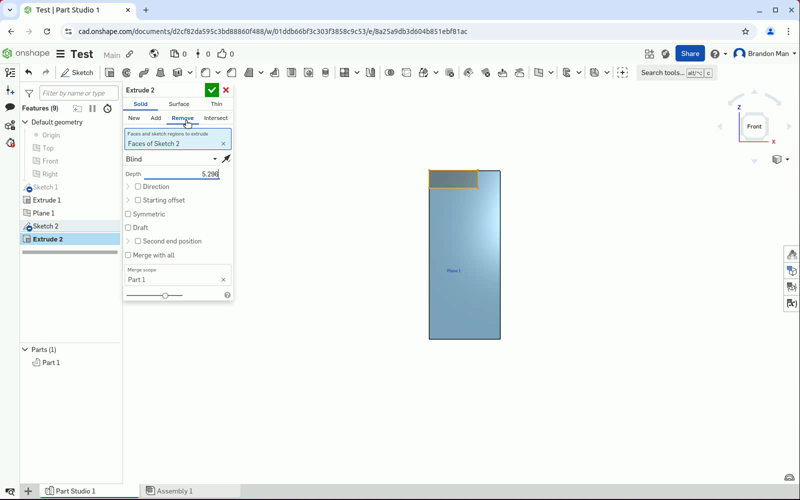
key(tab, 6)
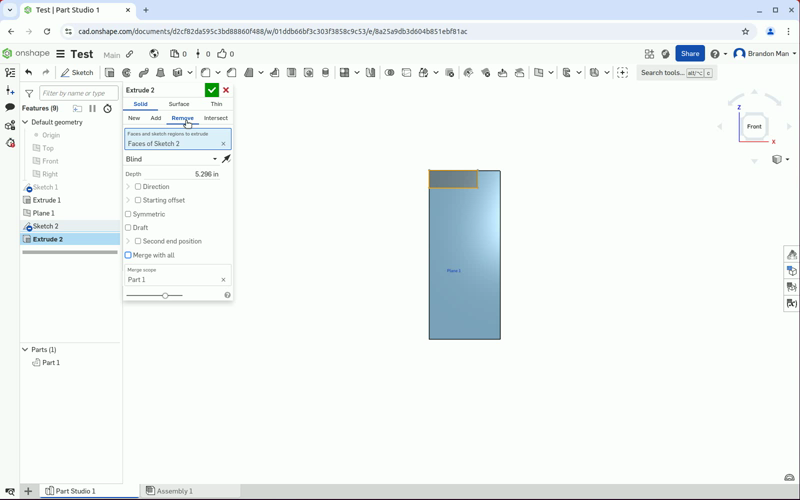
key(space)
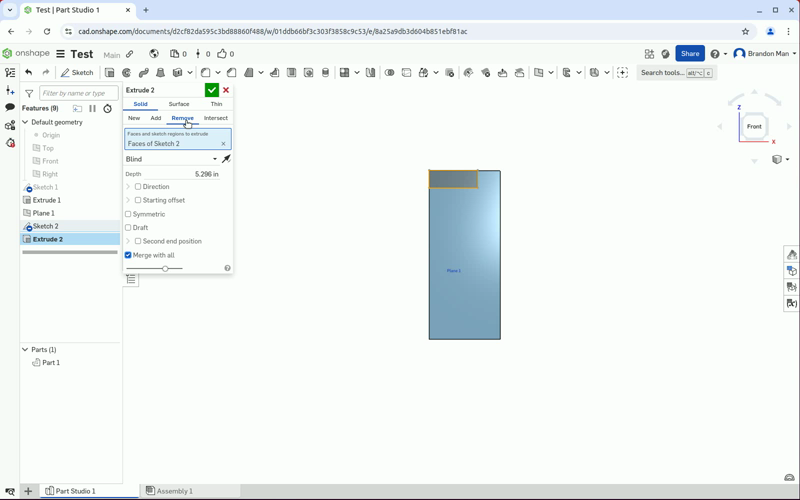
key(enter)
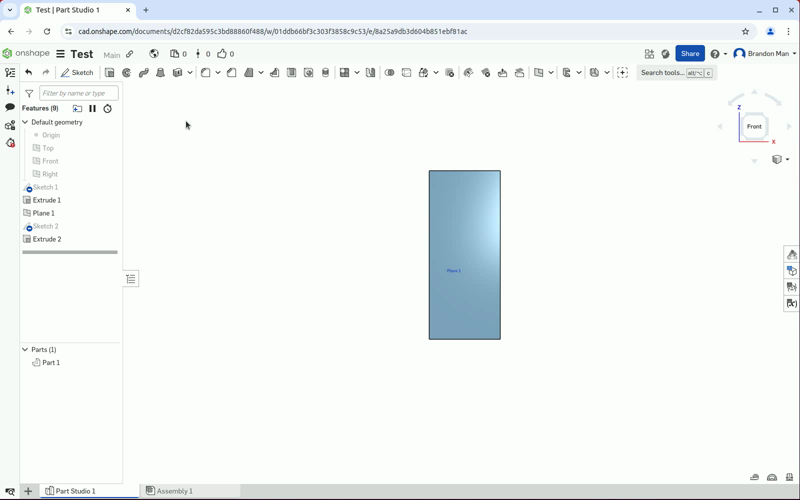
key(shift+h)
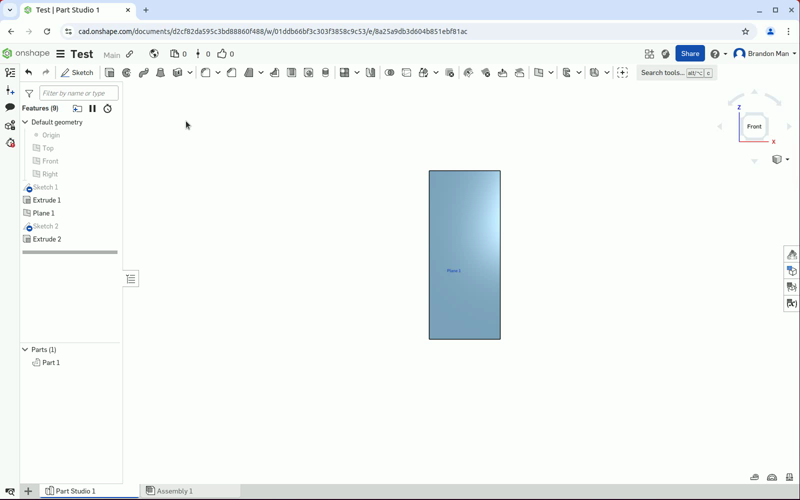
key(shift+h)
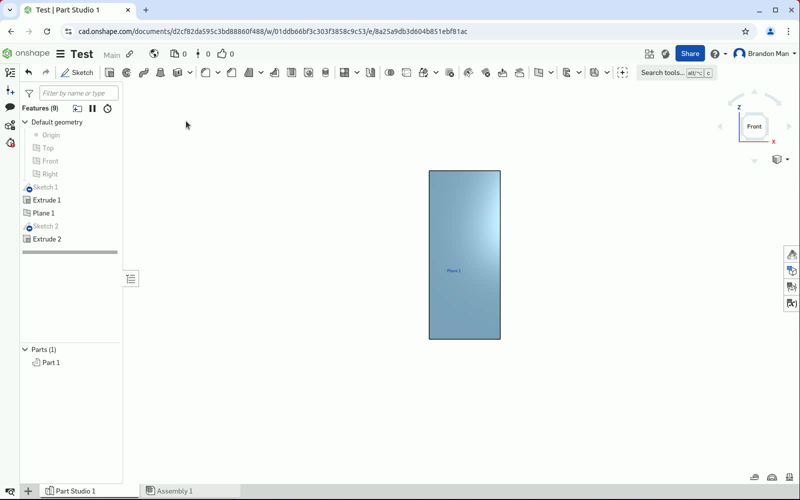
mouse_move(73, 189)
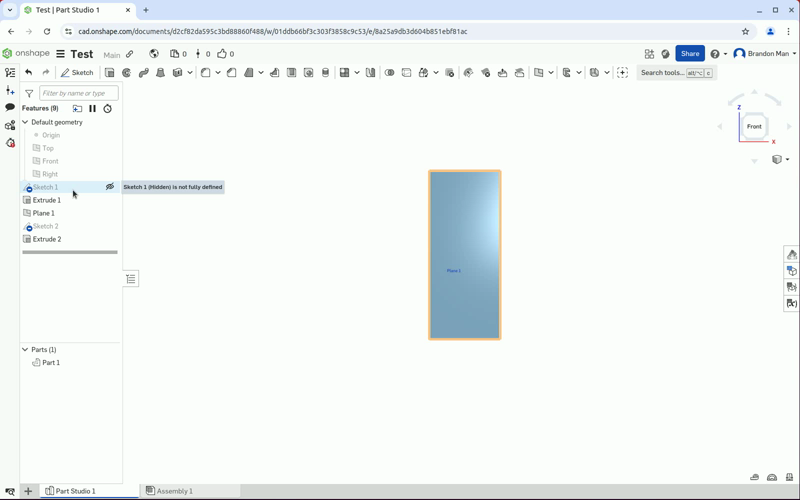
click(73, 189)
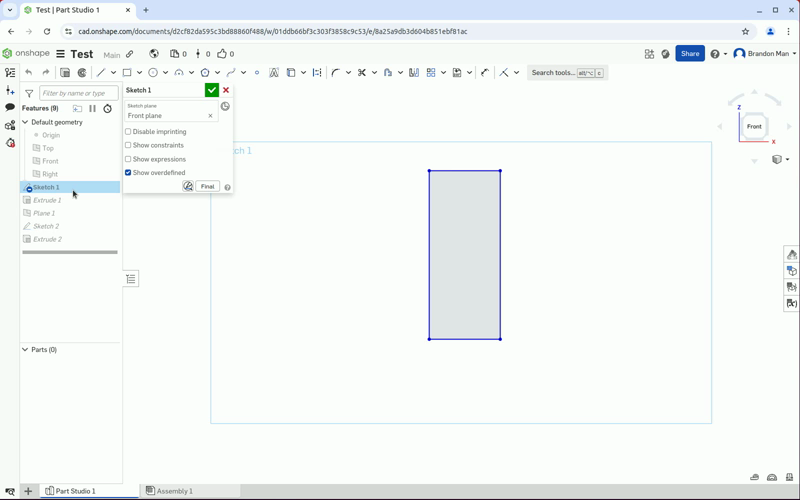
mouse_move(229, 92)
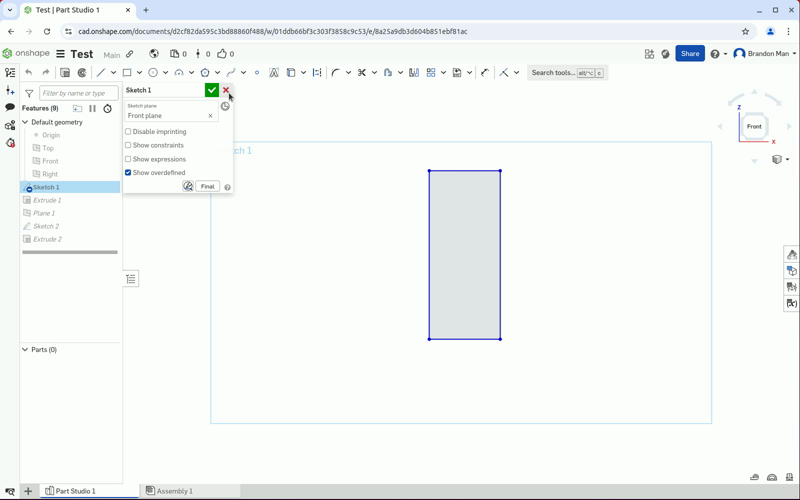
click(229, 92)
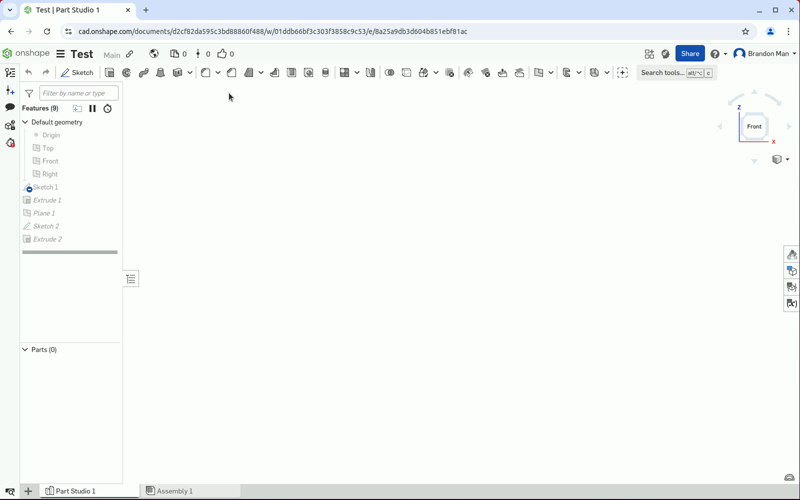
key(shift+s)
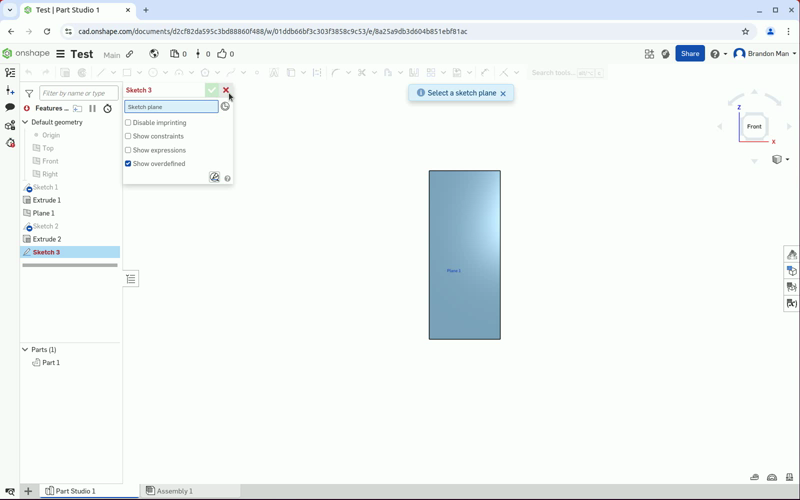
mouse_move(73, 215)
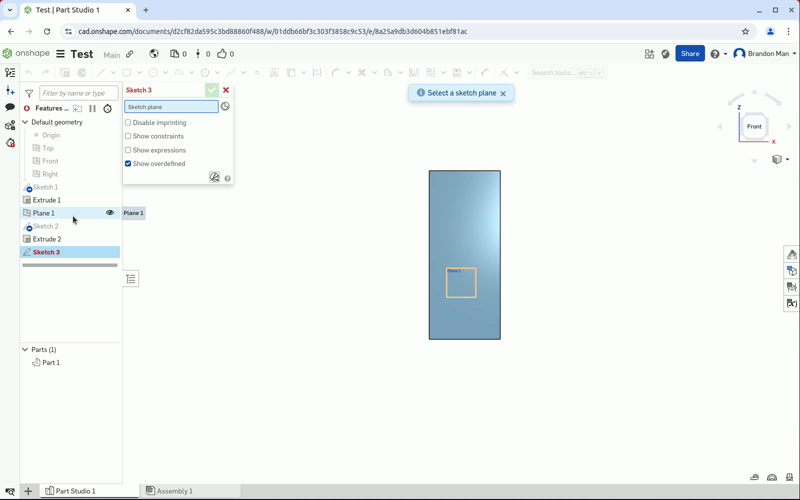
click(73, 215)
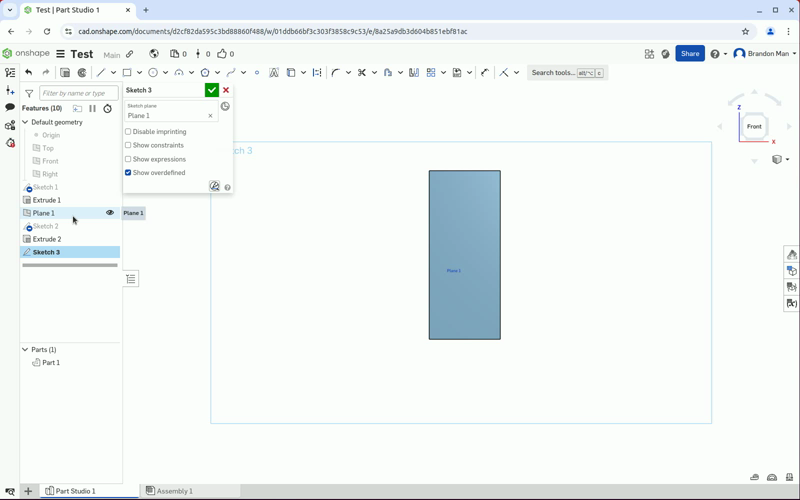
mouse_move(73, 352)
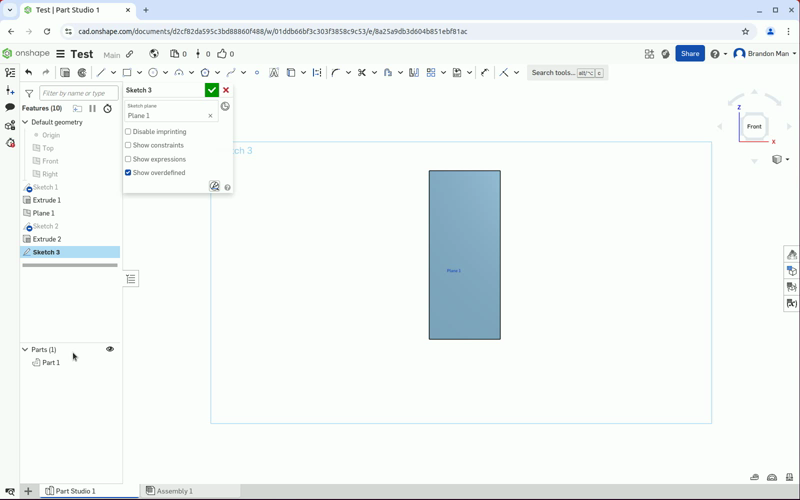
key(y)
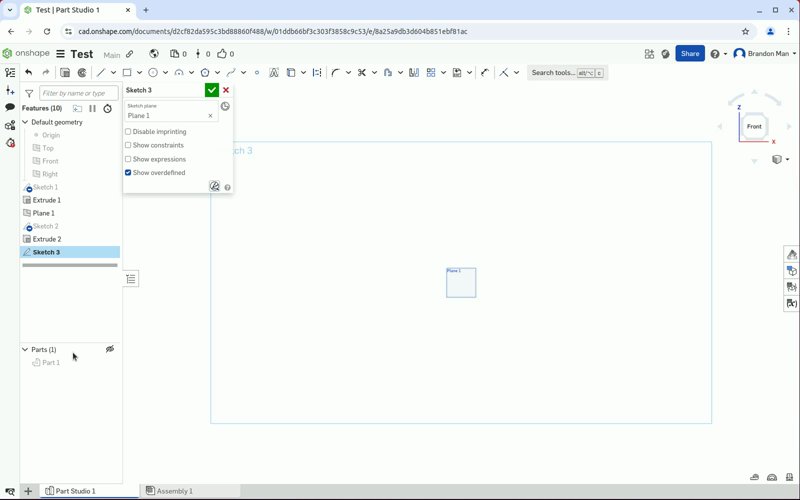
key(c)
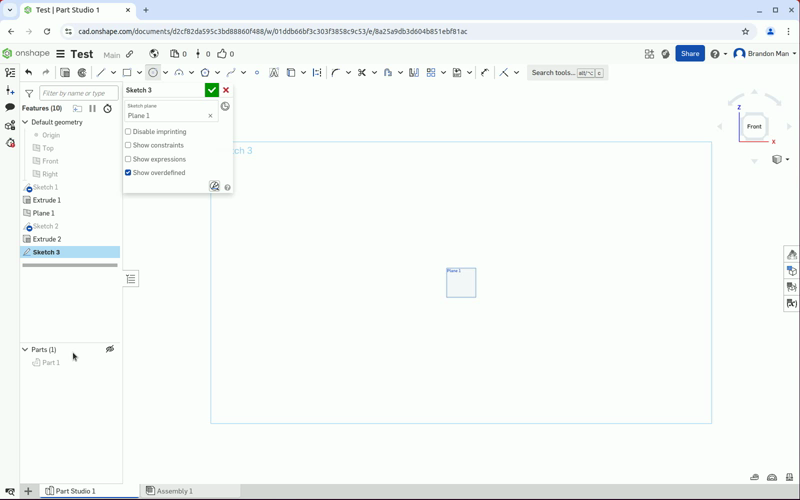
key_down(shift)
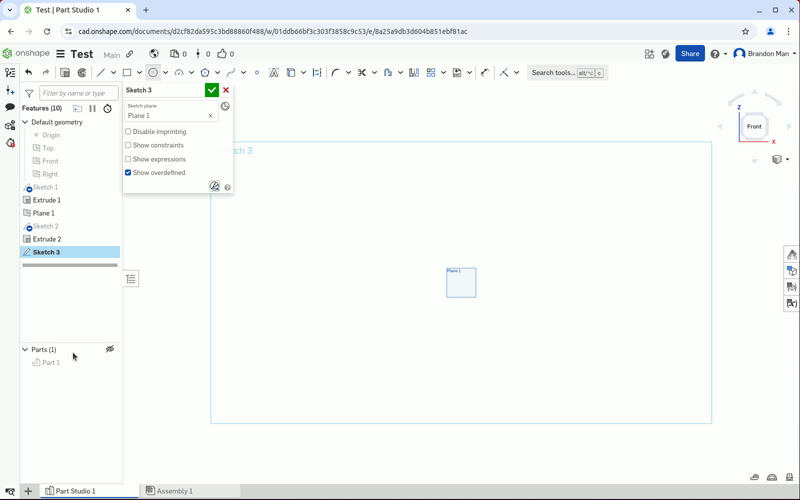
mouse_move(489, 179)
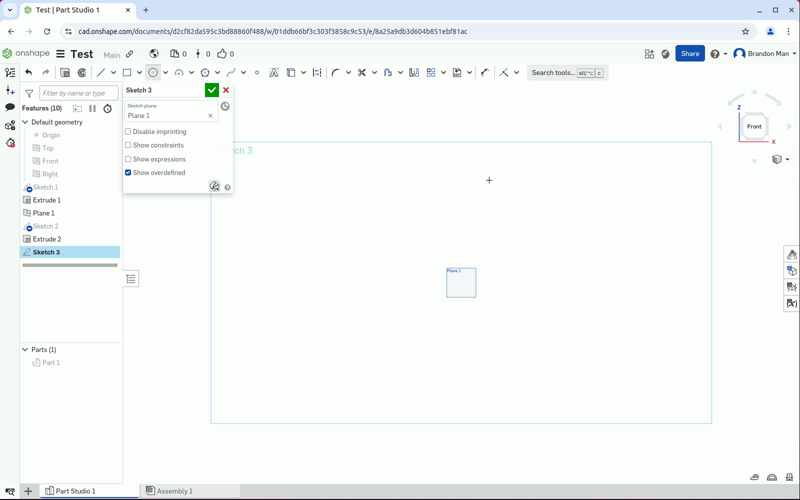
click(489, 179)
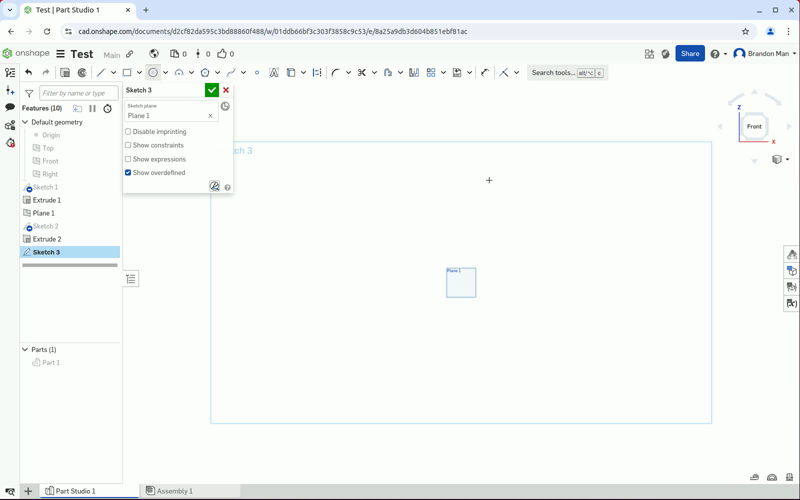
key_up(shift)
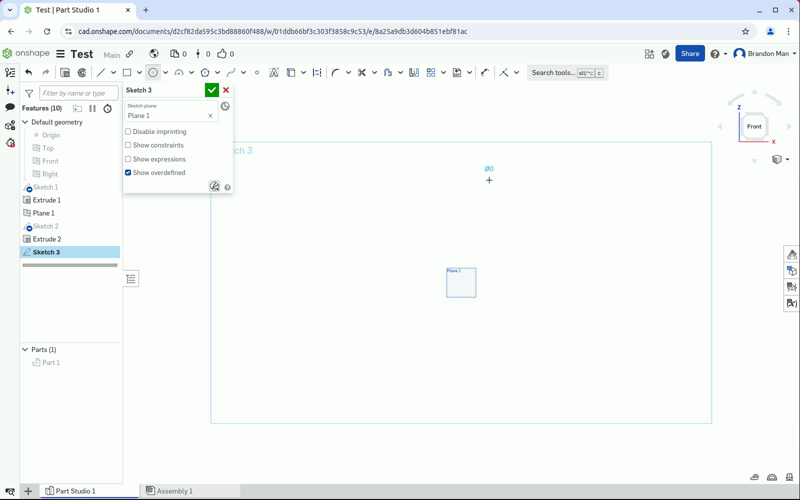
mouse_move(495, 179)
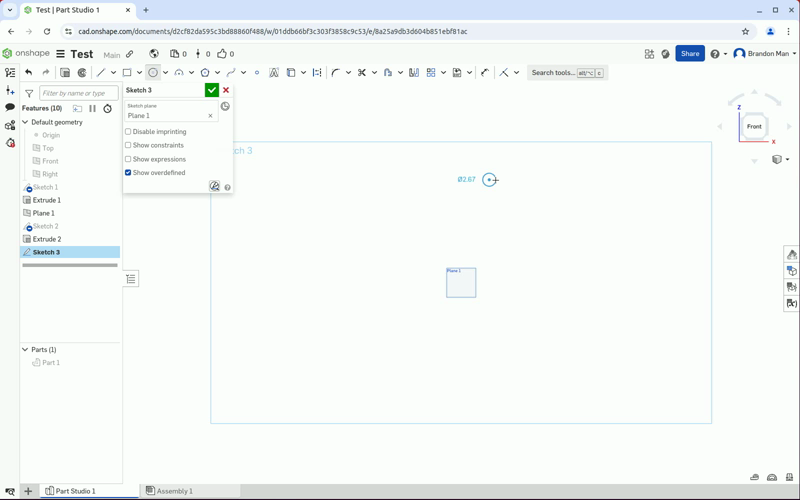
click(495, 179)
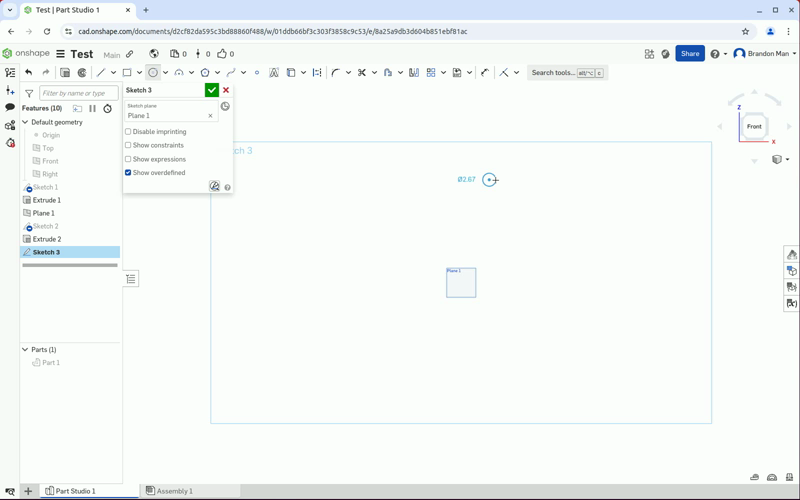
key(esc)
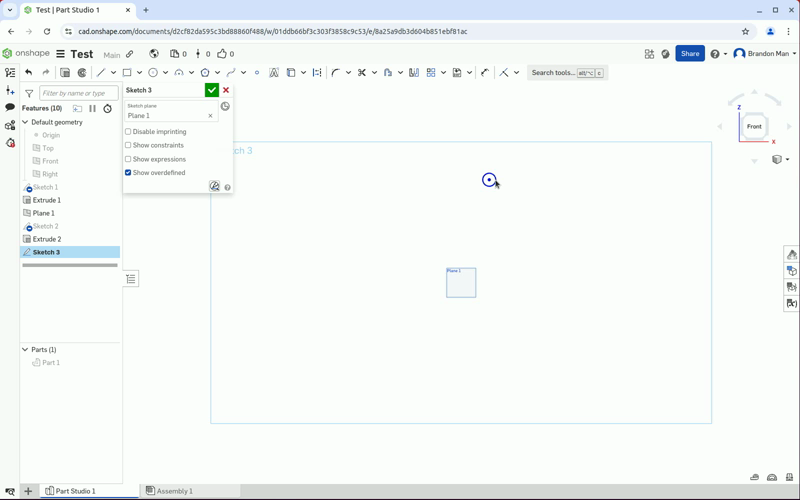
mouse_move(492, 174)
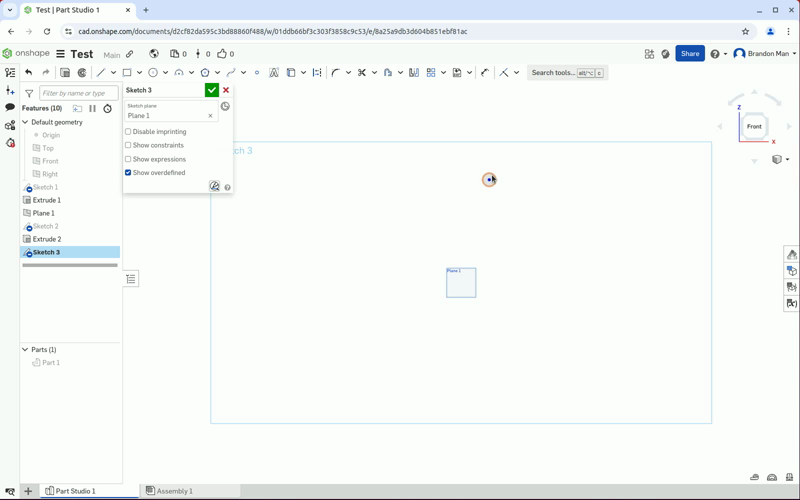
scroll(6)
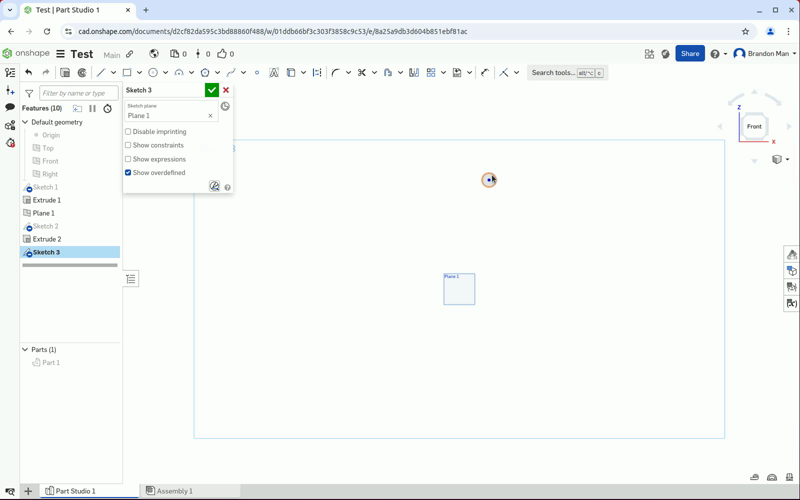
scroll(6)
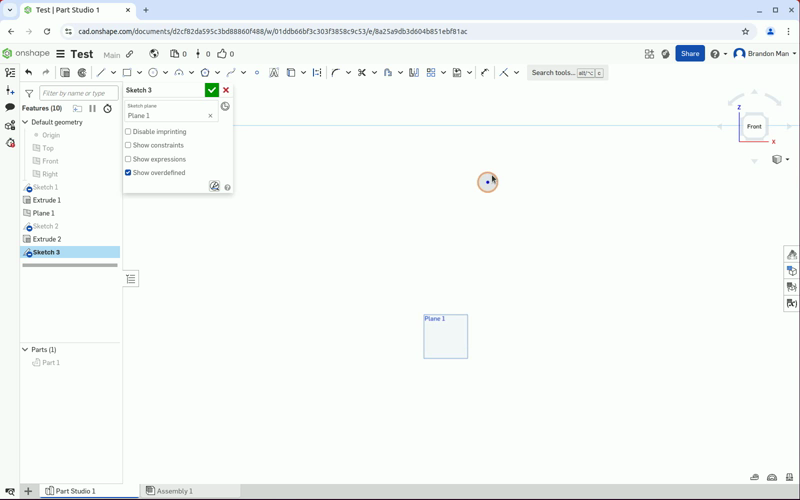
scroll(6)
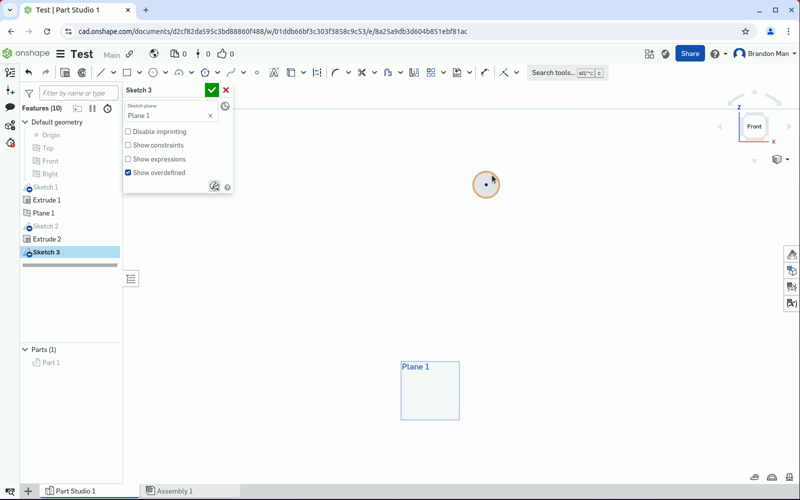
scroll(6)
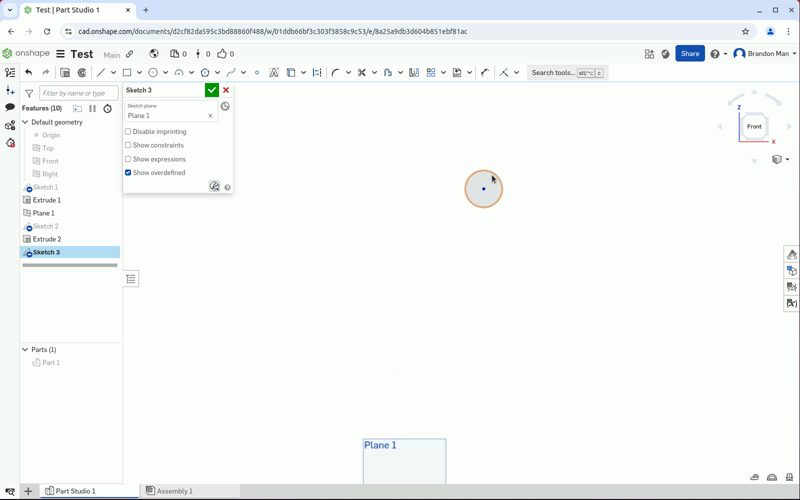
scroll(6)
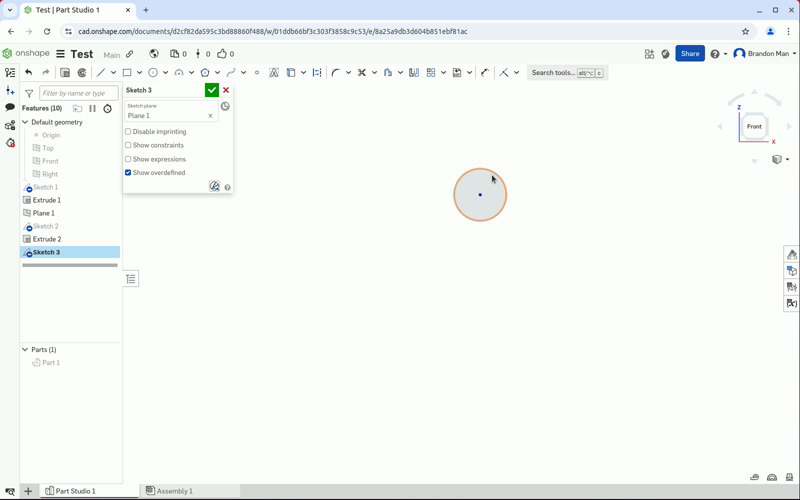
scroll(6)
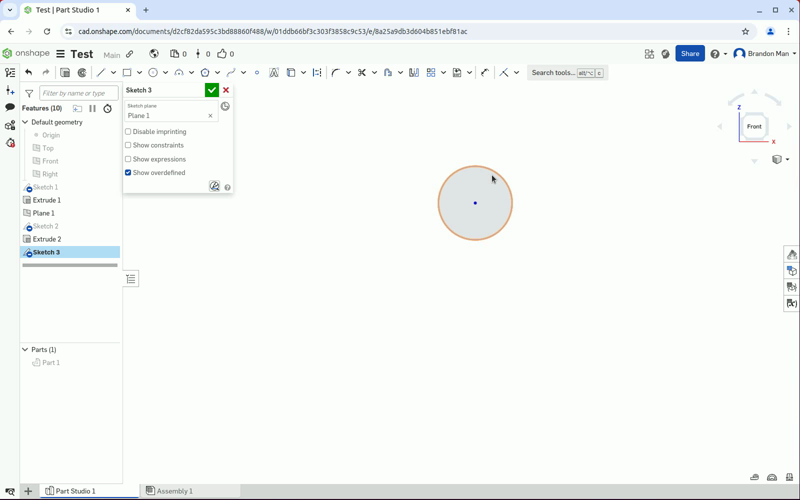
scroll(6)
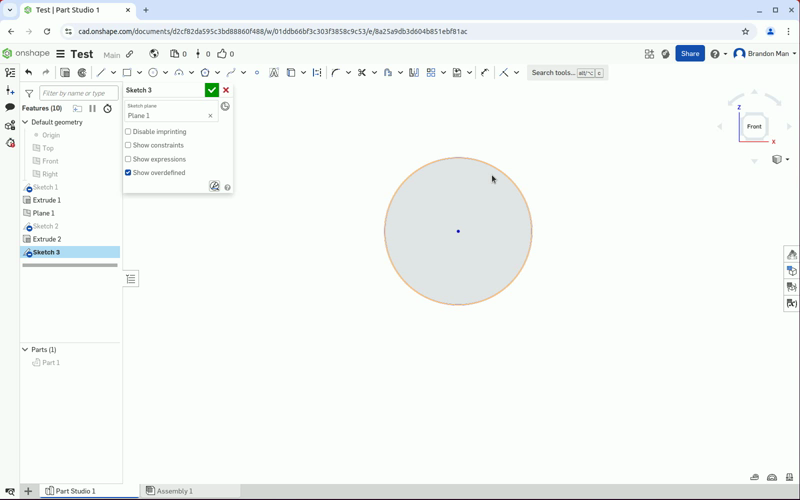
click(492, 174)
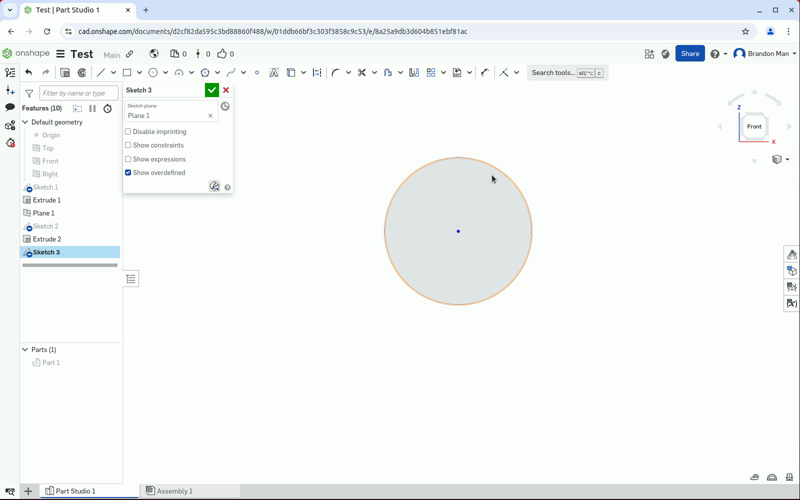
scroll(-6)
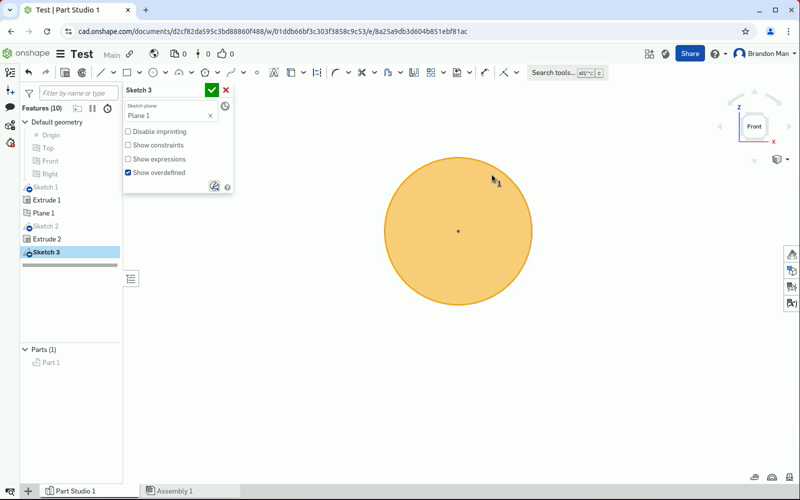
scroll(-6)
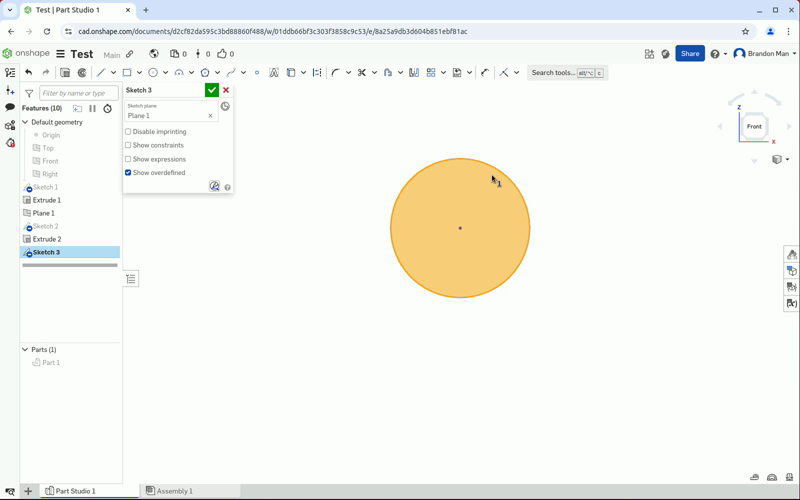
scroll(-6)
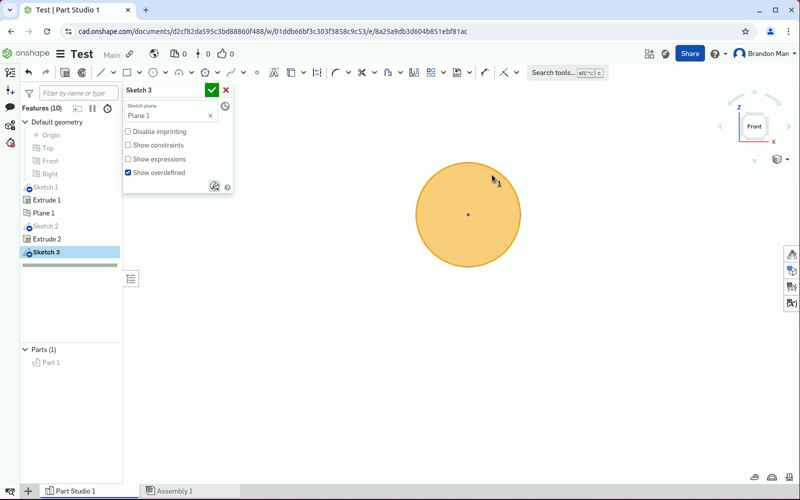
scroll(-6)
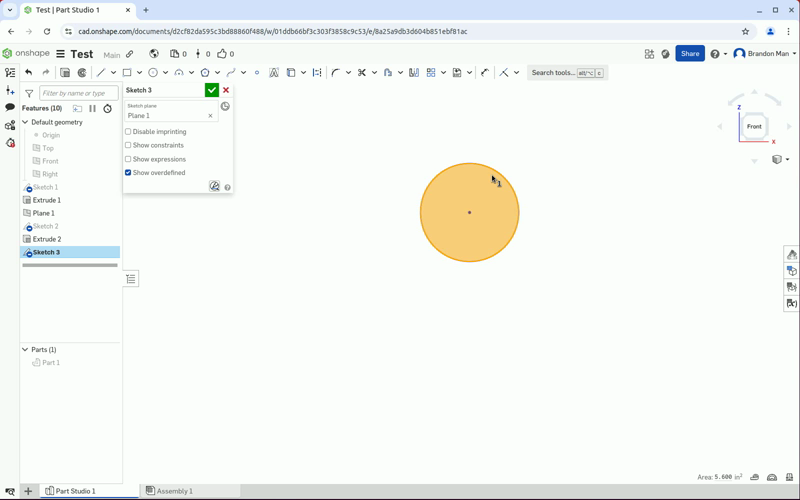
scroll(-6)
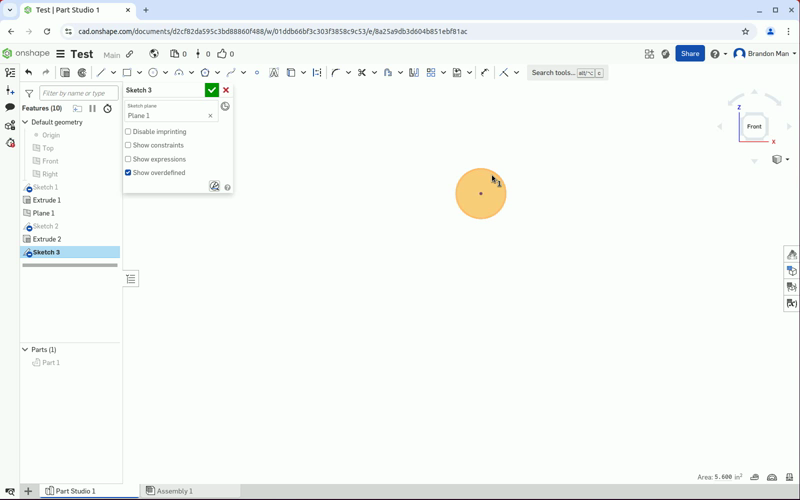
scroll(-6)
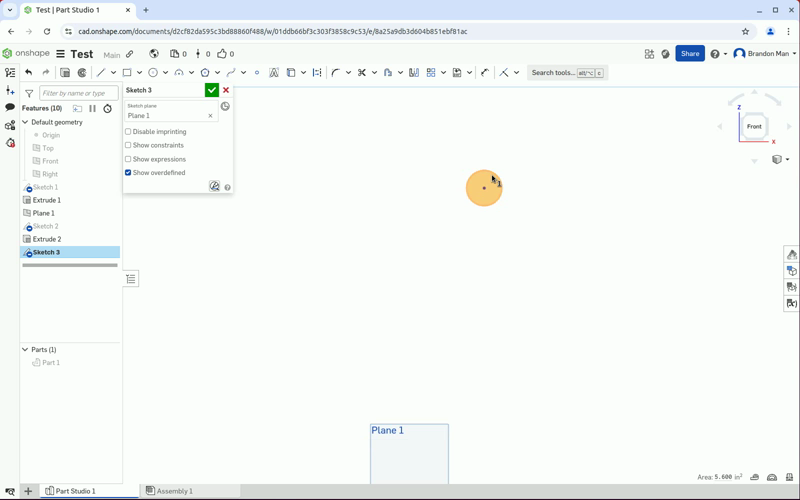
scroll(-6)
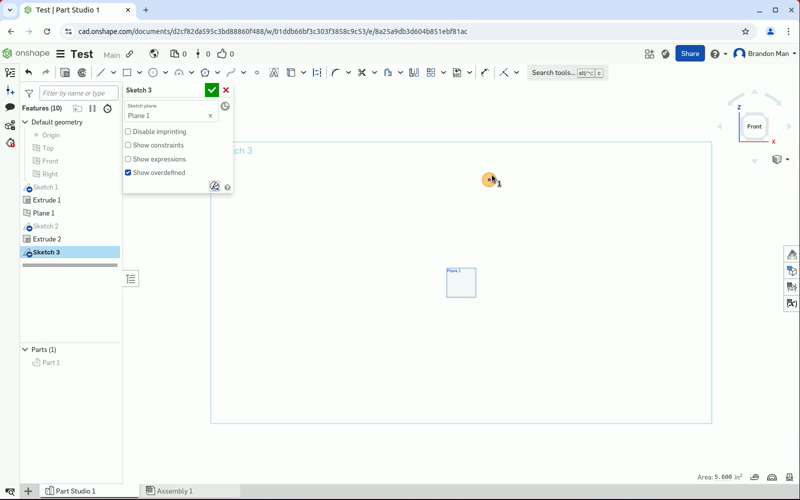
mouse_move(73, 352)
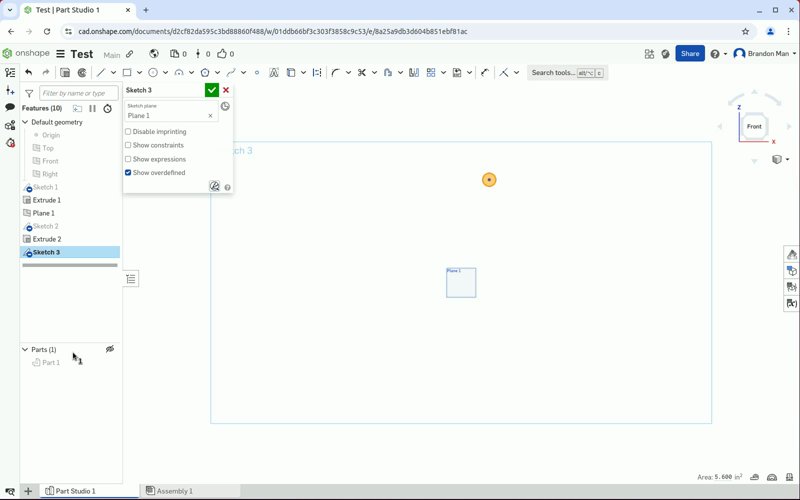
key(shift+y)
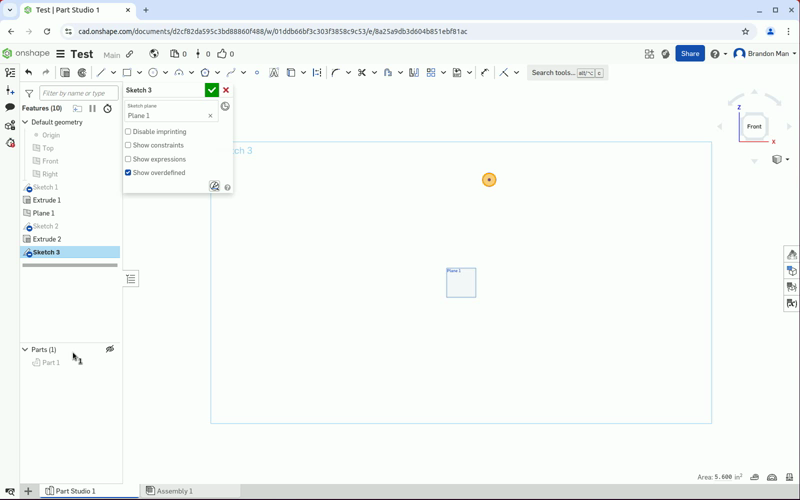
key(shift+e)
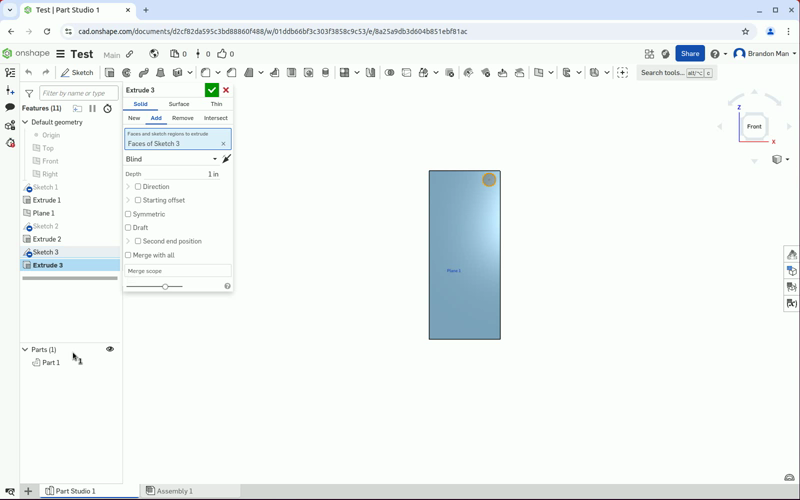
mouse_move(143, 106)
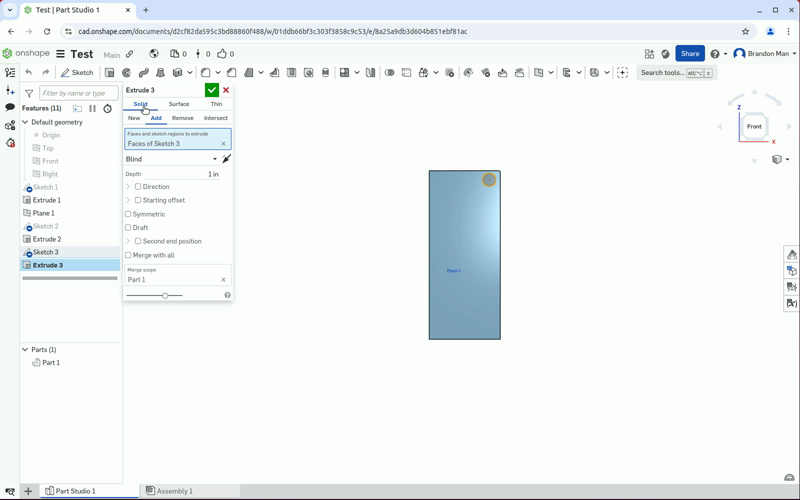
click(143, 106)
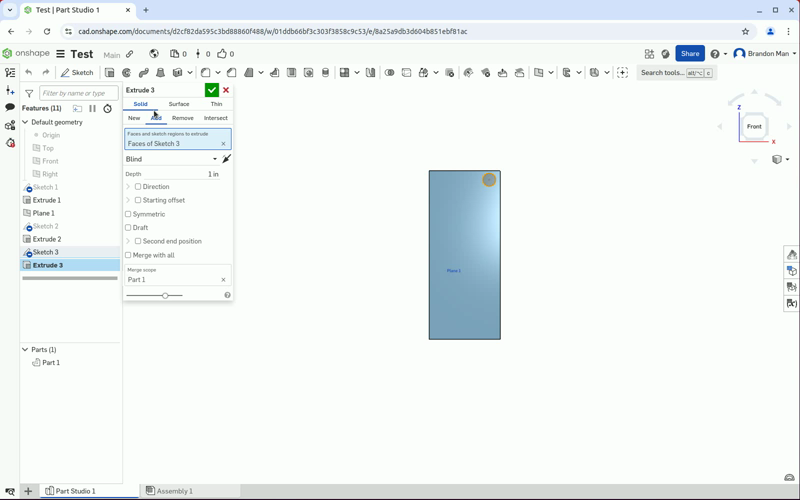
mouse_move(186, 120)
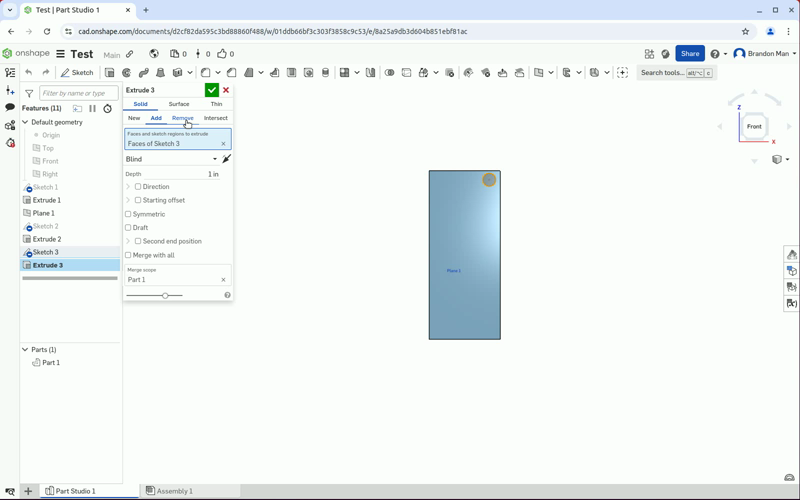
click(186, 120)
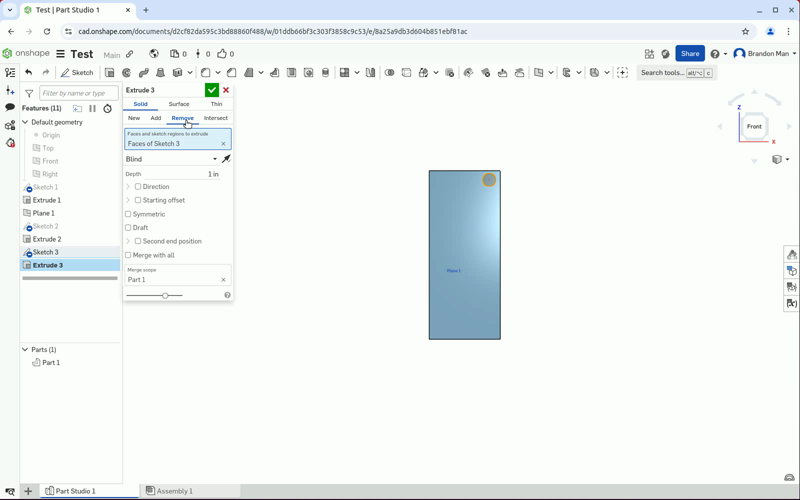
key(tab, 4)
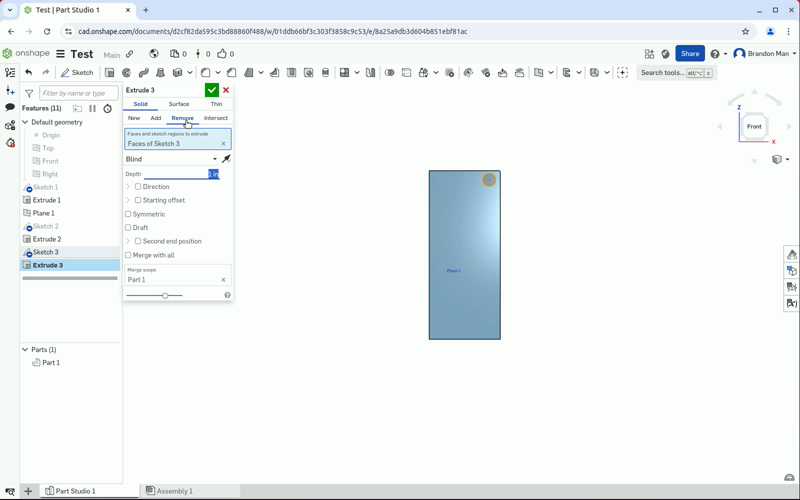
text(5.296)
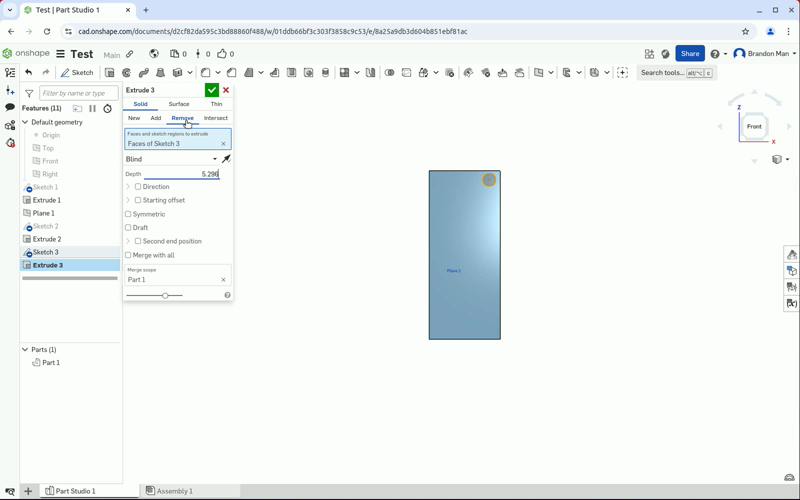
key(tab, 6)
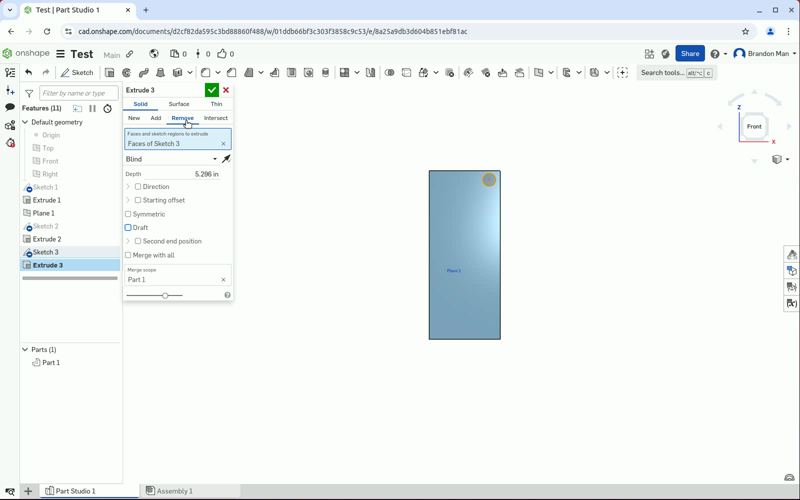
key(space)
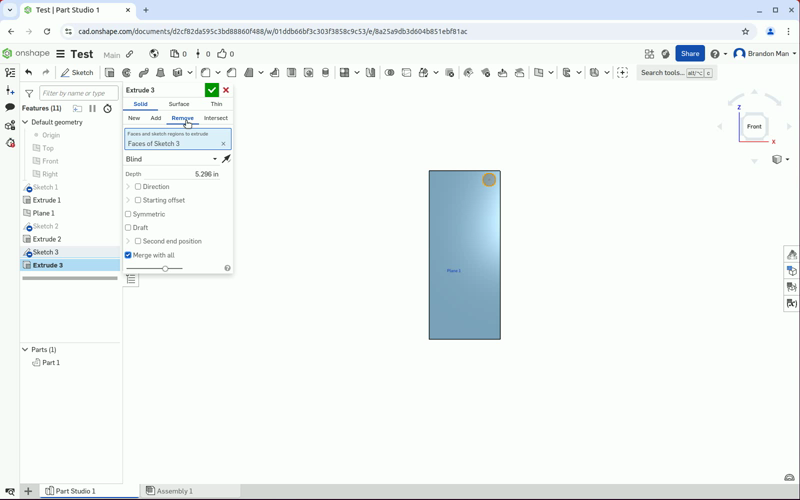
key(enter)
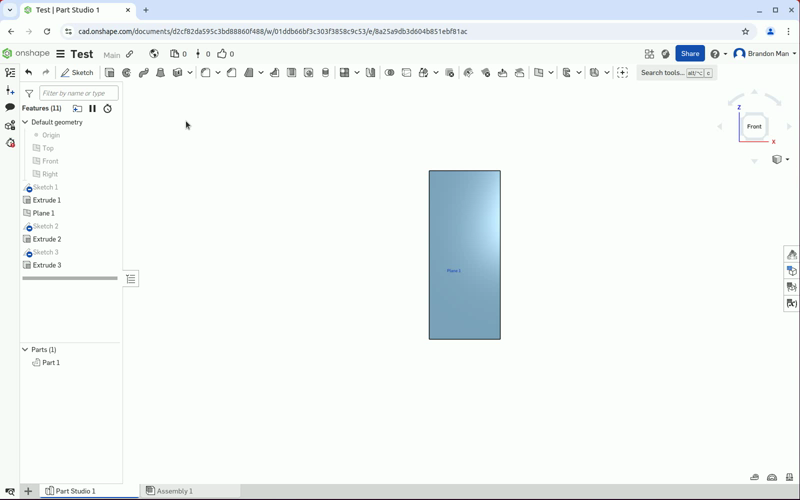
key(shift+h)
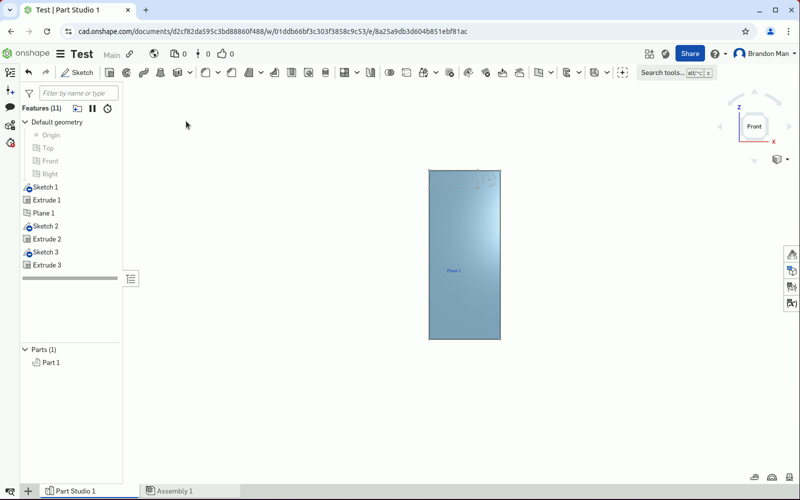
key(shift+h)
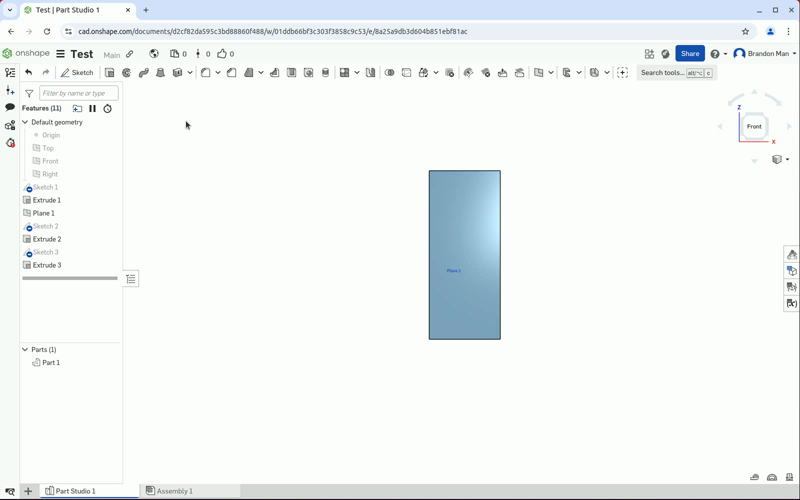
mouse_move(73, 189)
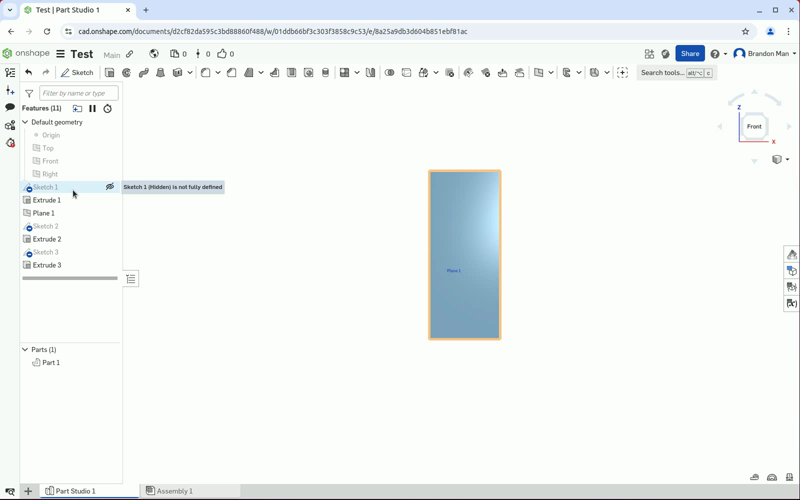
click(73, 189)
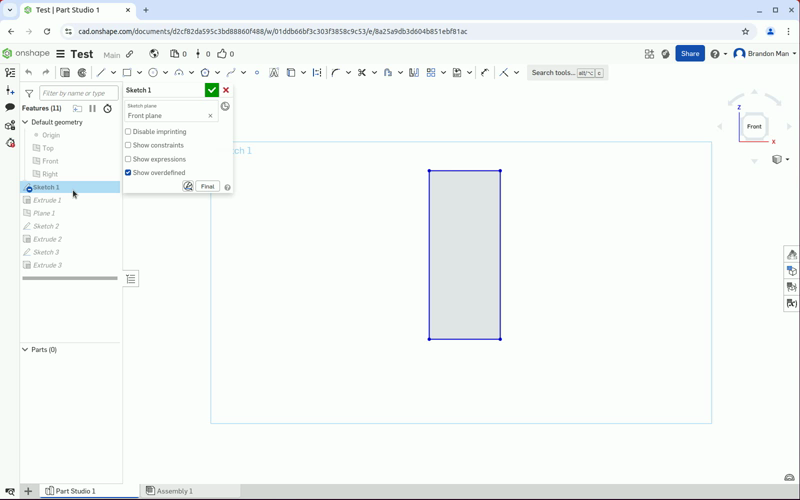
mouse_move(229, 92)
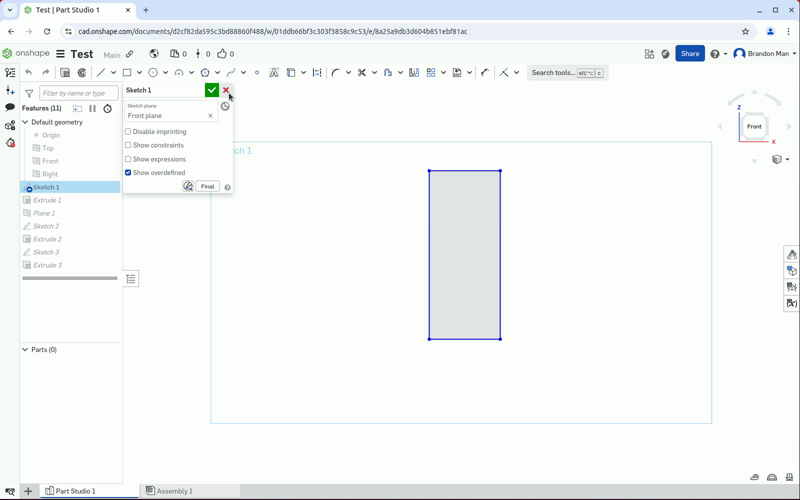
click(229, 92)
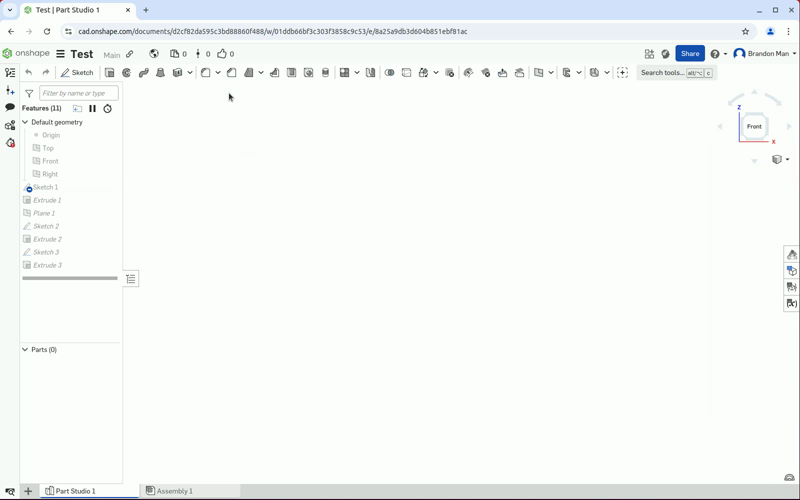
key(shift+s)
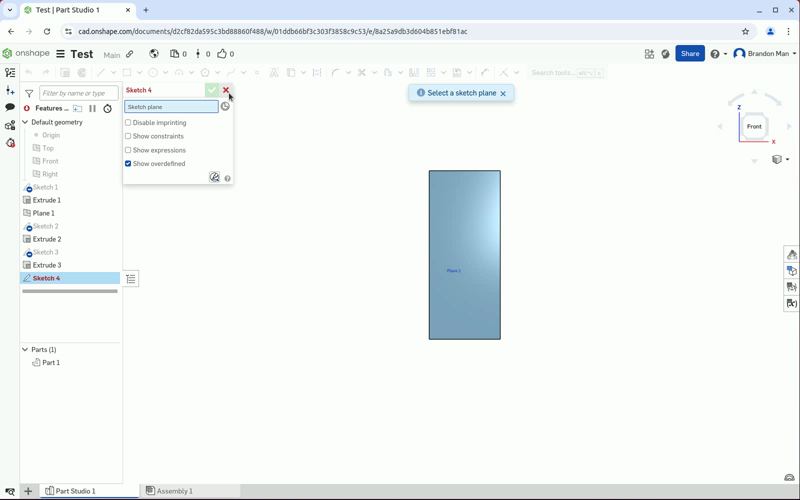
mouse_move(73, 215)
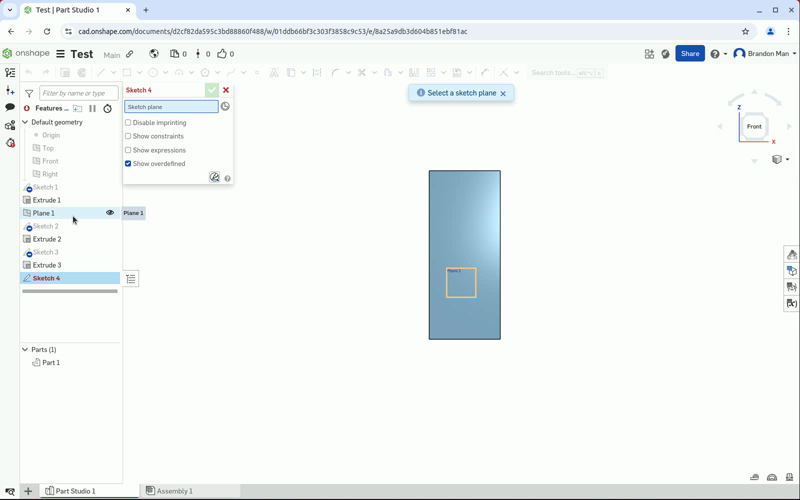
click(73, 215)
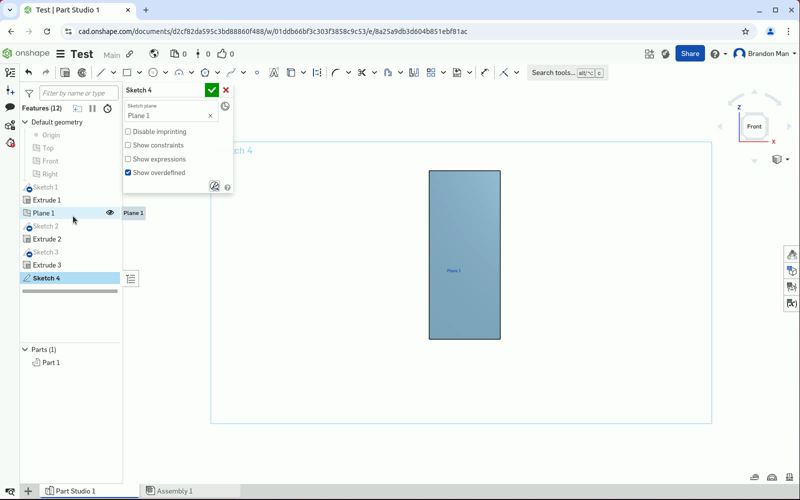
mouse_move(73, 352)
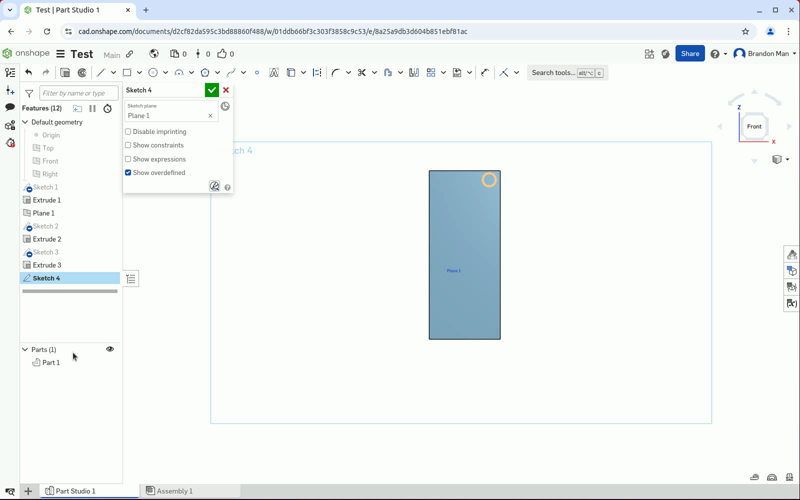
key(y)
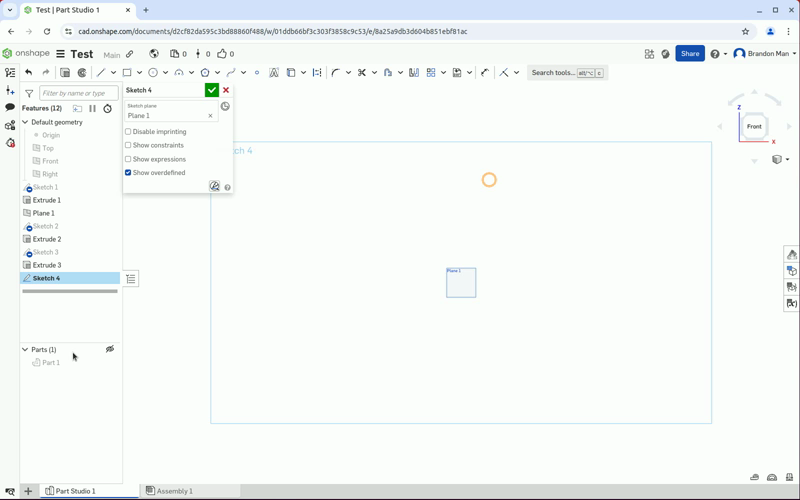
key(l)
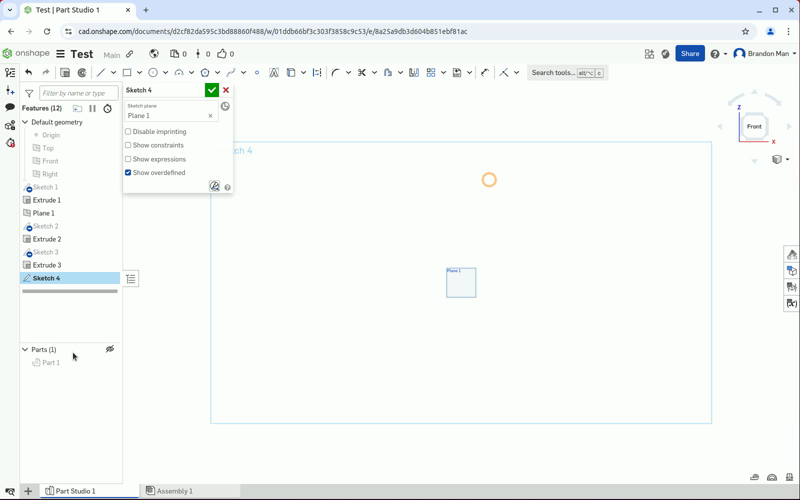
key_down(shift)
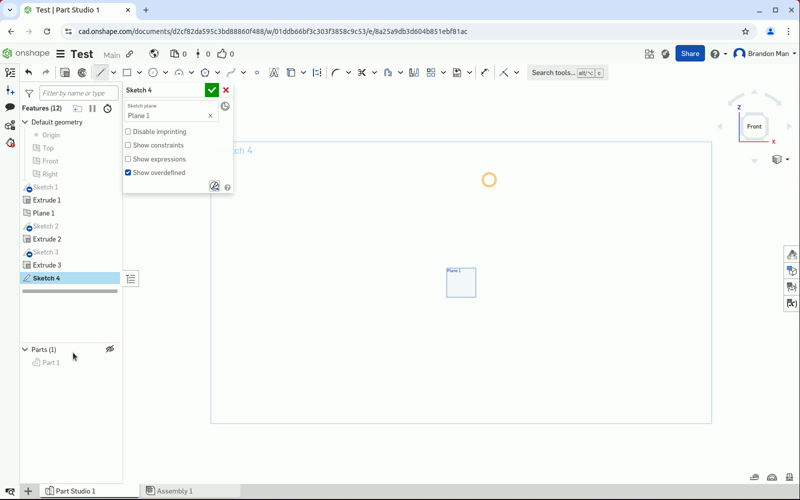
mouse_move(432, 219)
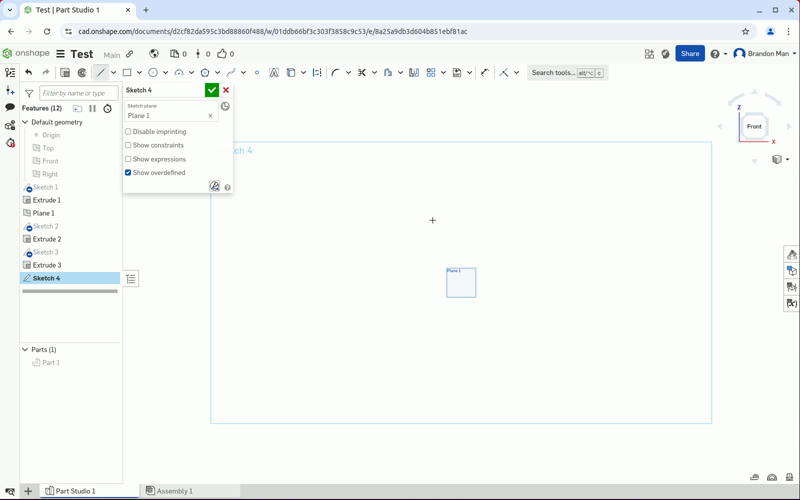
click(432, 219)
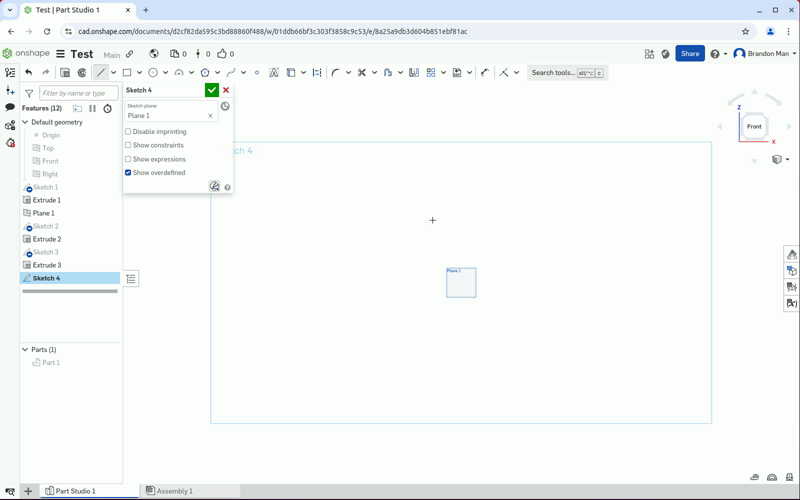
key_up(shift)
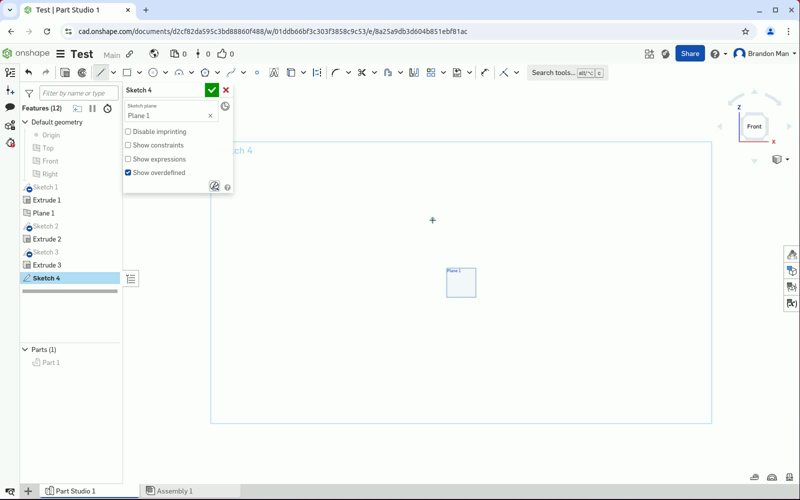
key_down(shift)
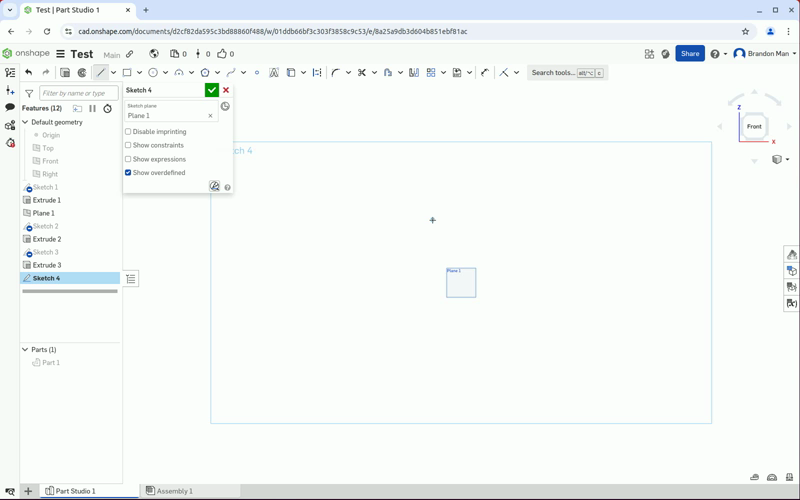
mouse_move(462, 219)
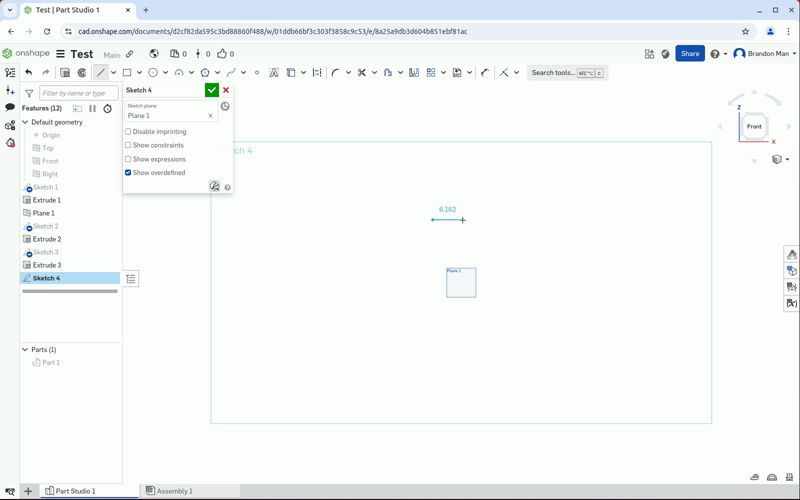
mouse_move(448, 219)
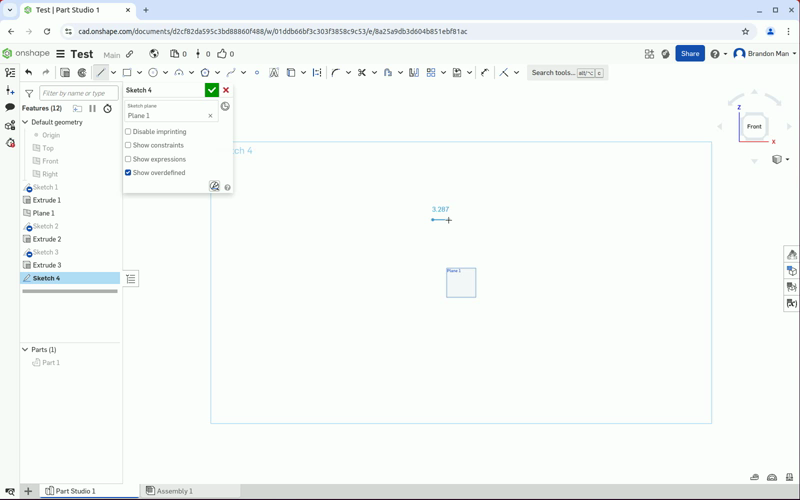
click(448, 219)
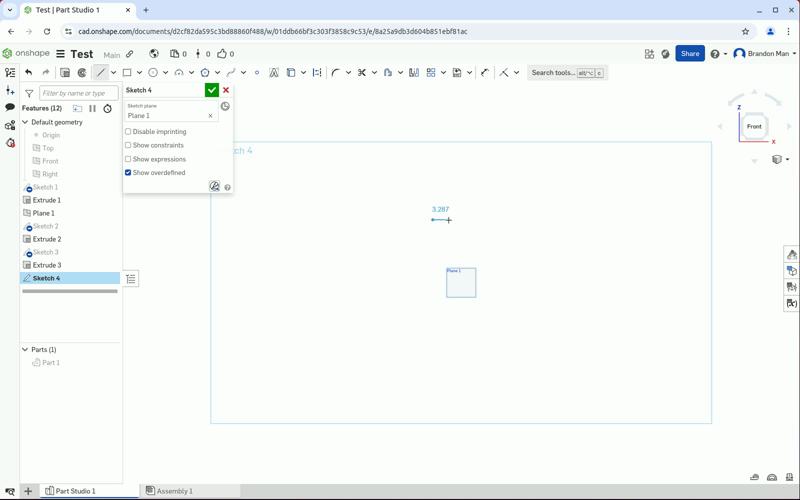
key_up(shift)
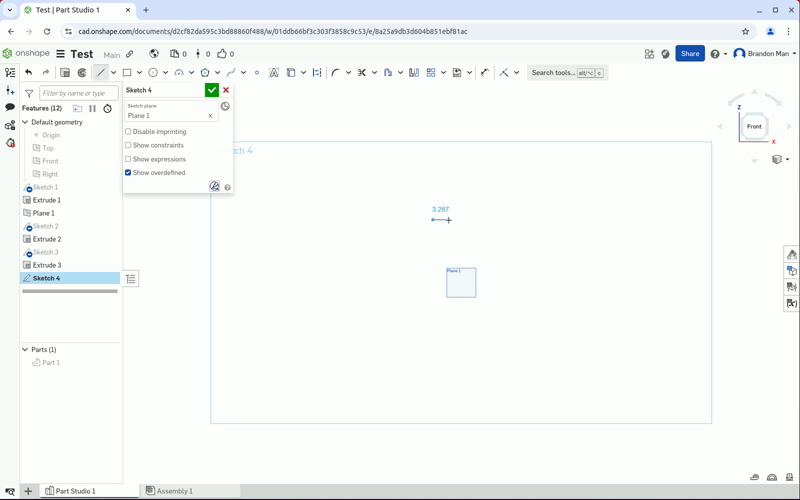
key_down(shift)
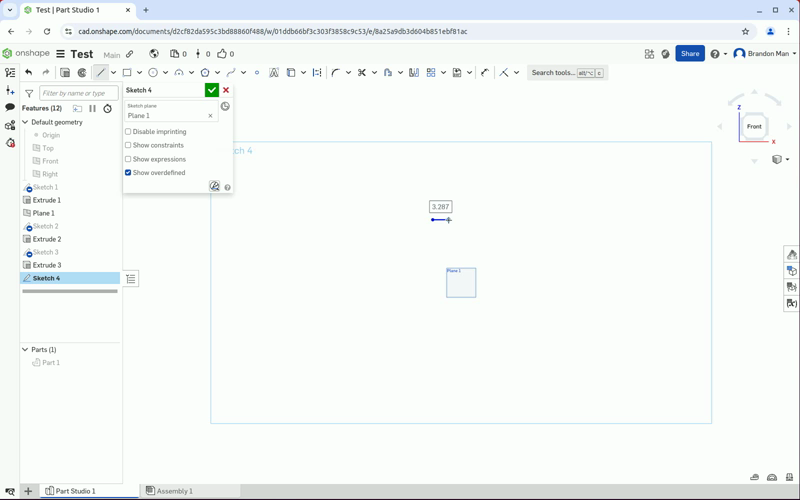
mouse_move(478, 219)
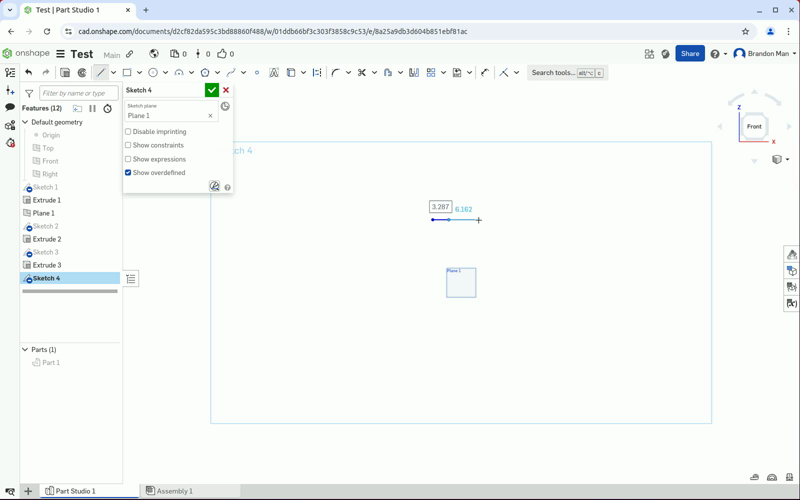
mouse_move(448, 208)
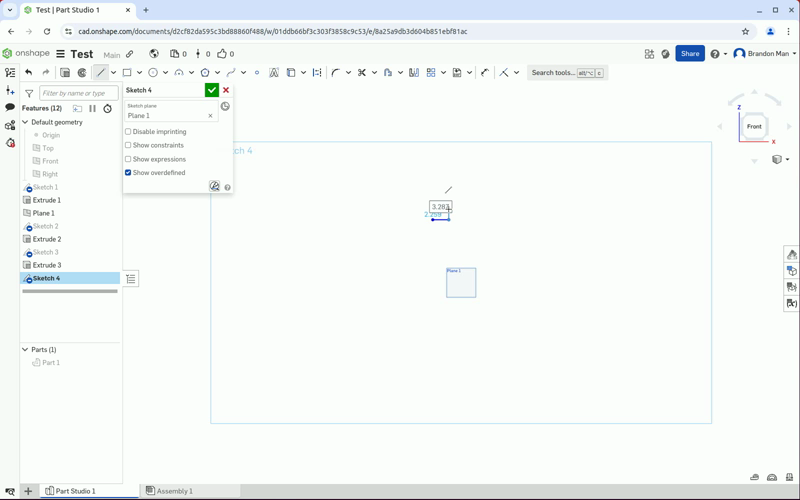
click(448, 208)
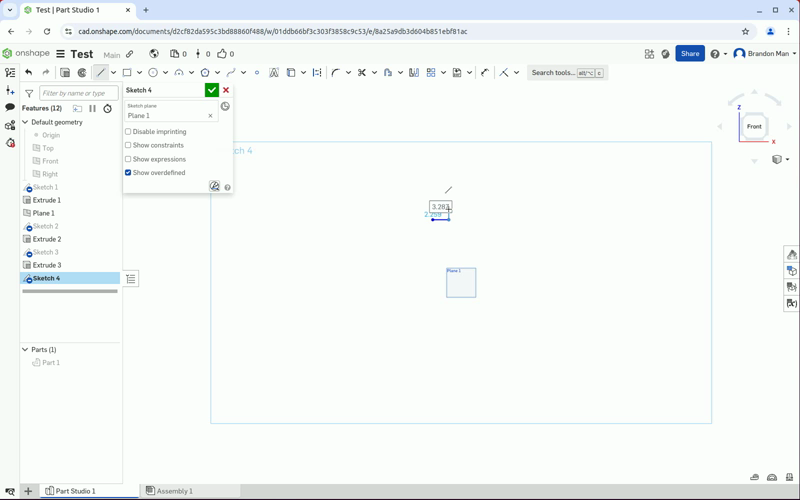
key_up(shift)
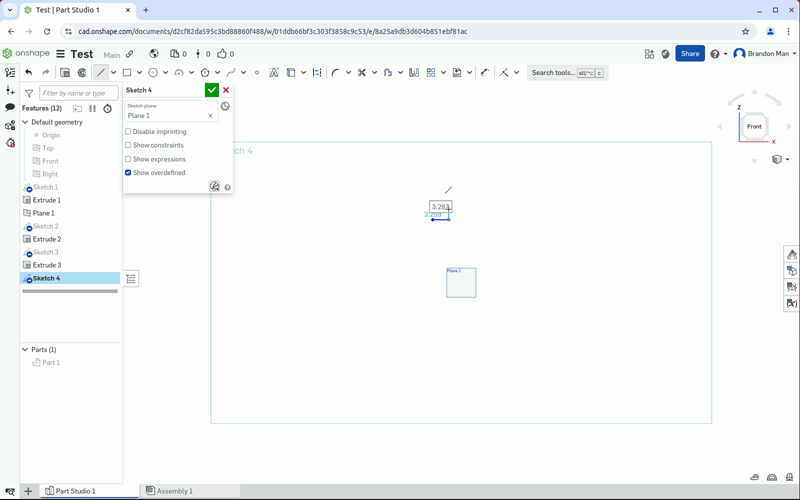
key_down(shift)
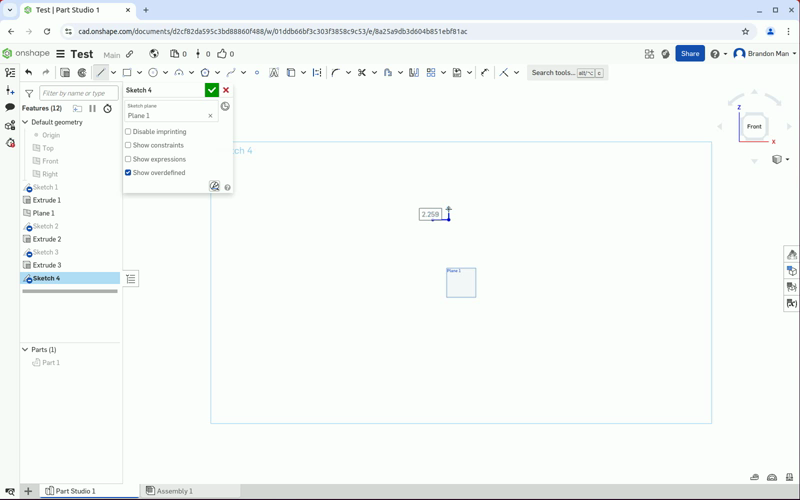
mouse_move(478, 208)
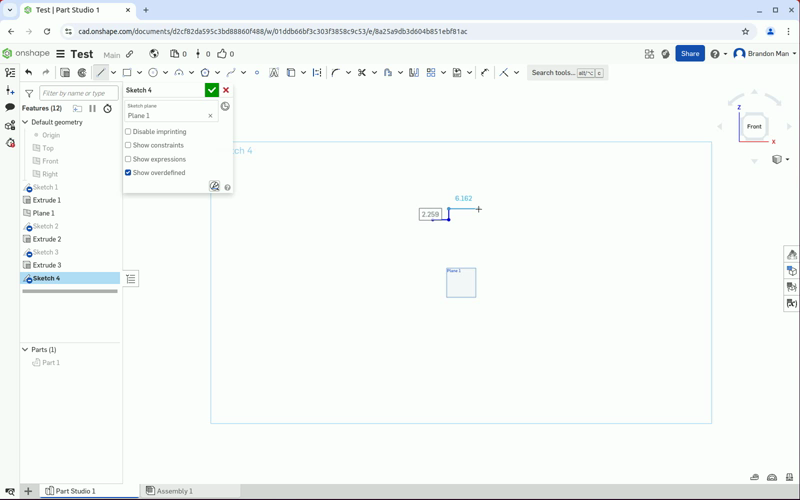
mouse_move(432, 208)
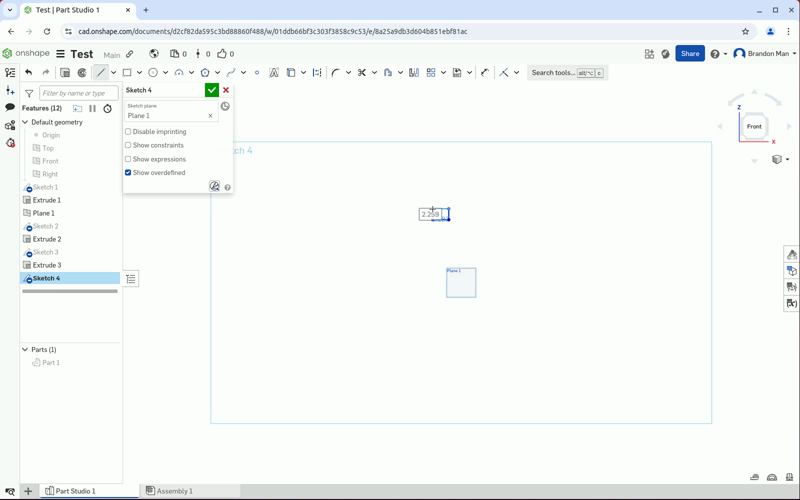
click(432, 208)
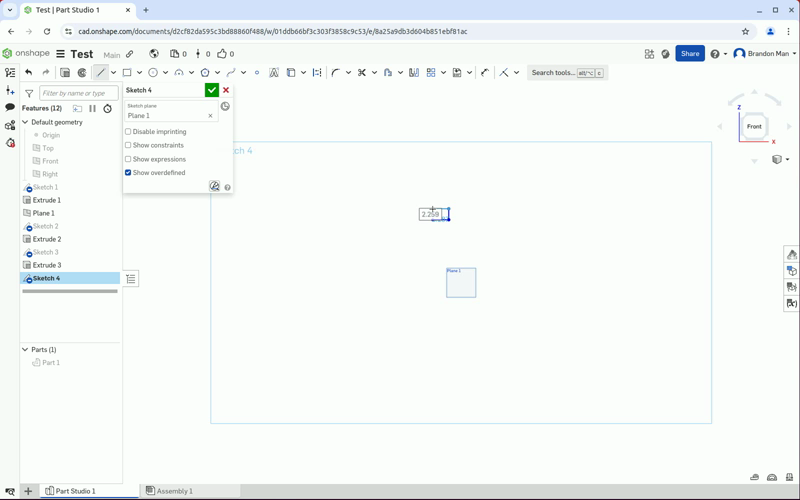
key_up(shift)
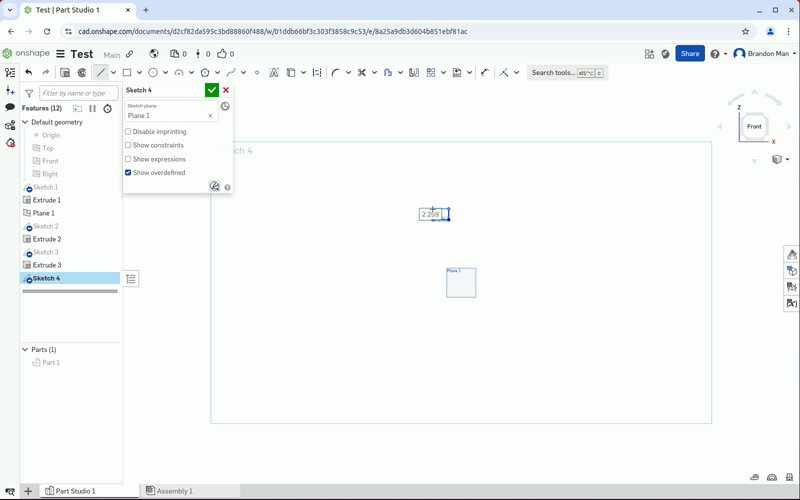
mouse_move(462, 208)
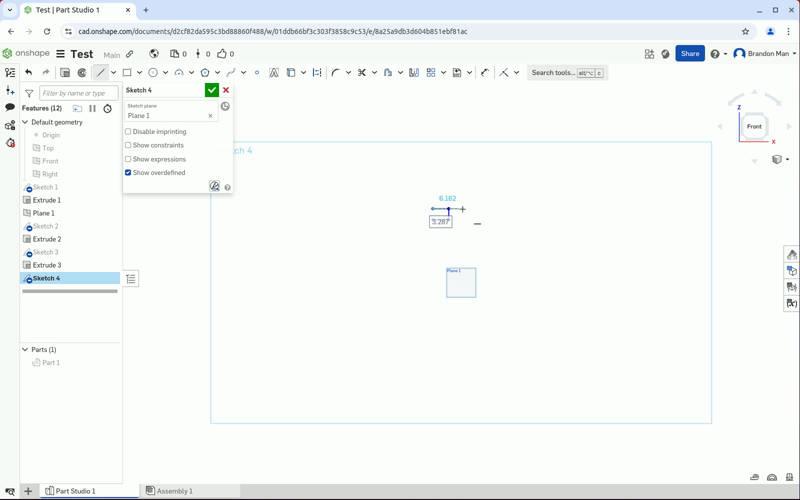
key_down(shift)
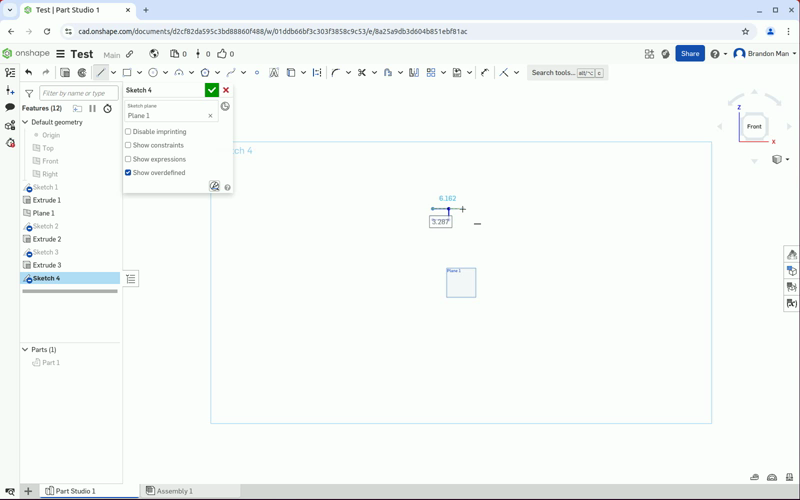
mouse_move(432, 219)
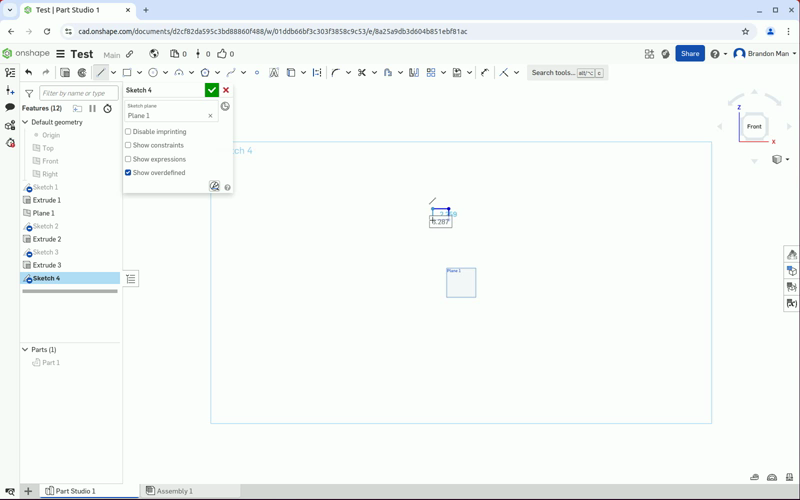
key_up(shift)
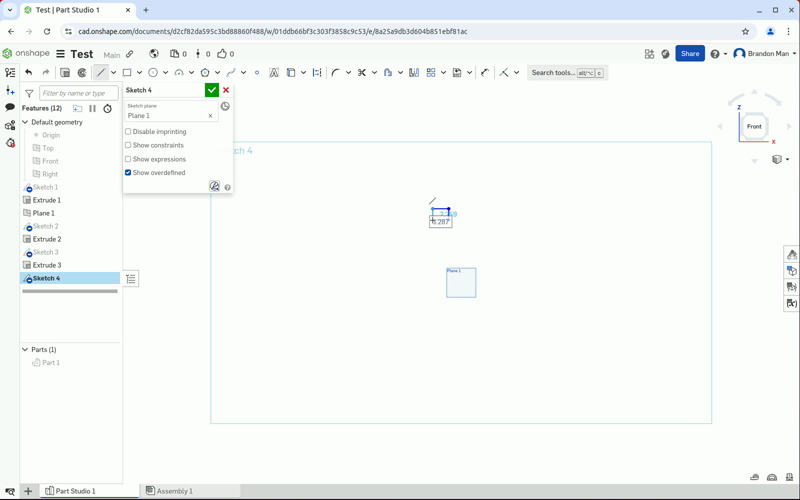
click(432, 219)
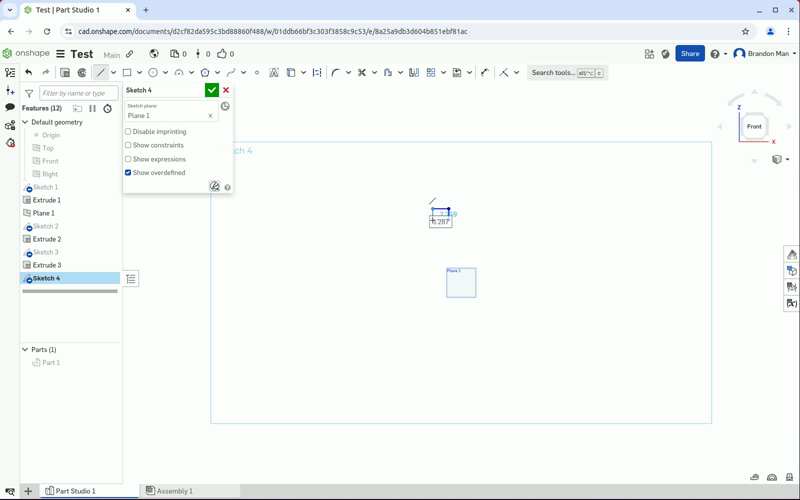
key(esc)
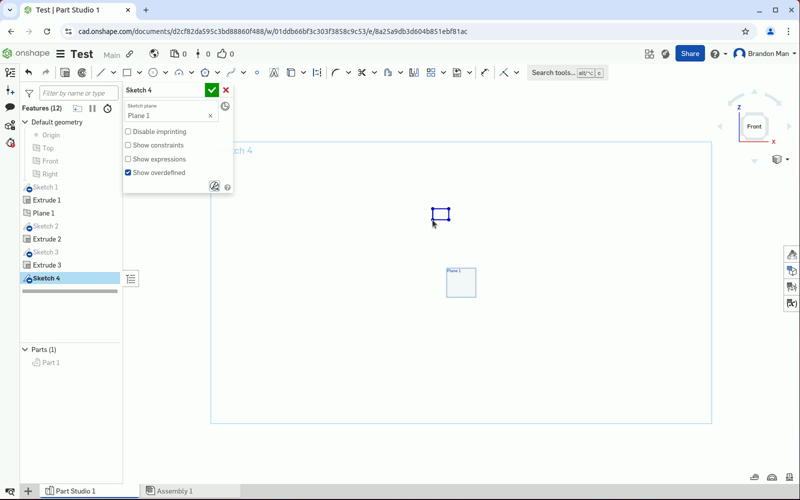
mouse_move(437, 210)
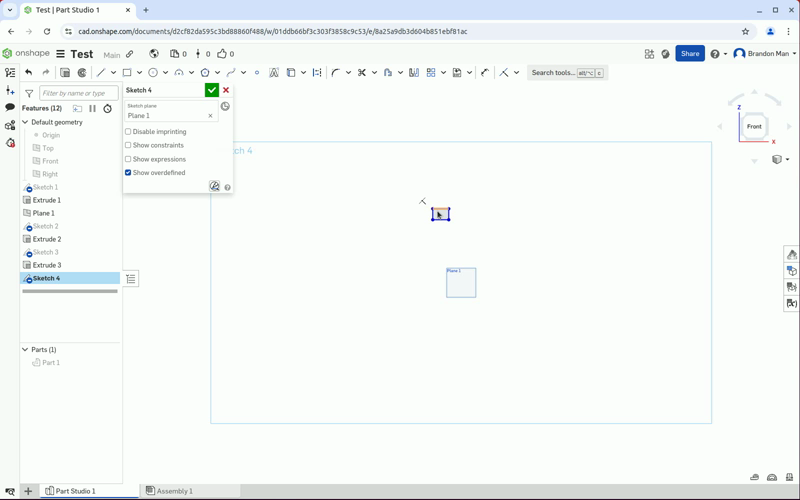
scroll(6)
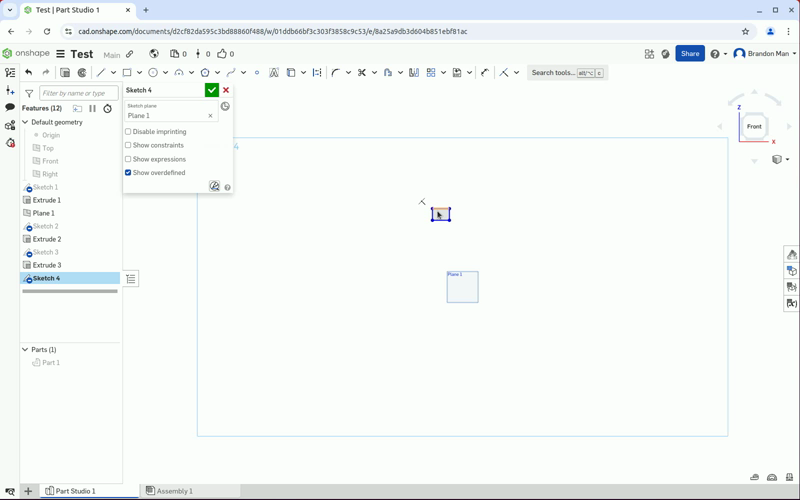
scroll(6)
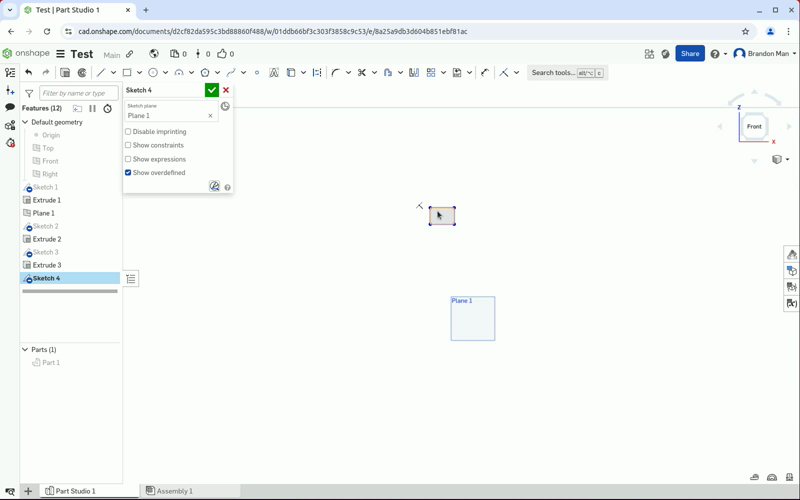
scroll(6)
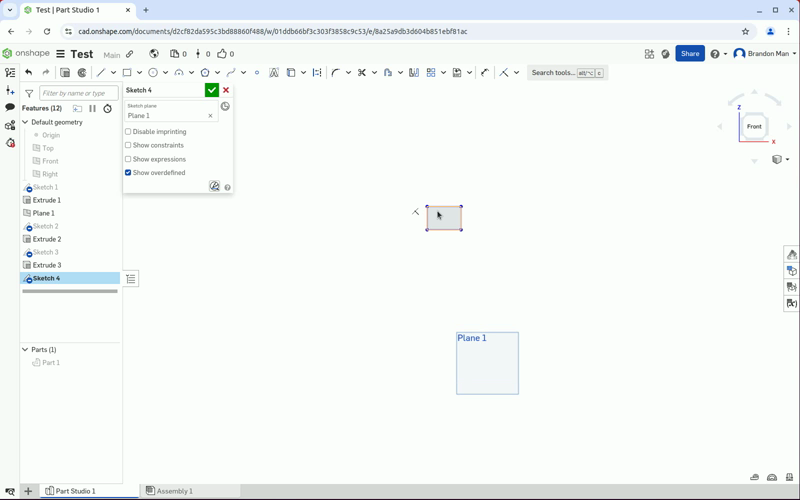
scroll(6)
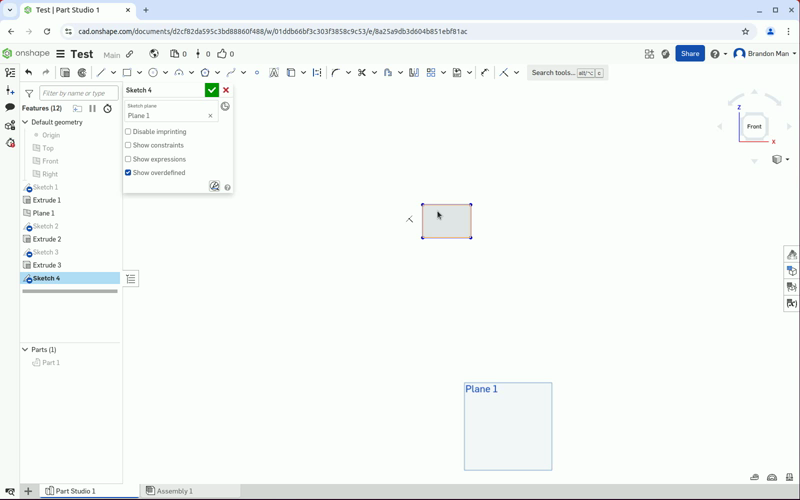
scroll(6)
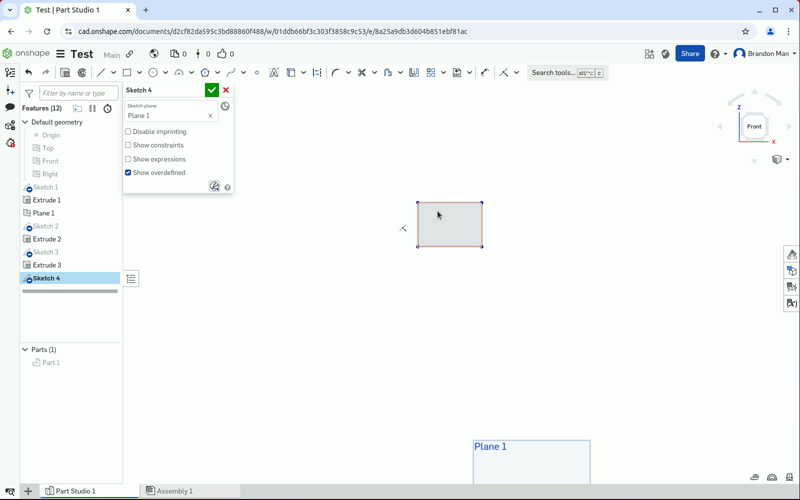
scroll(6)
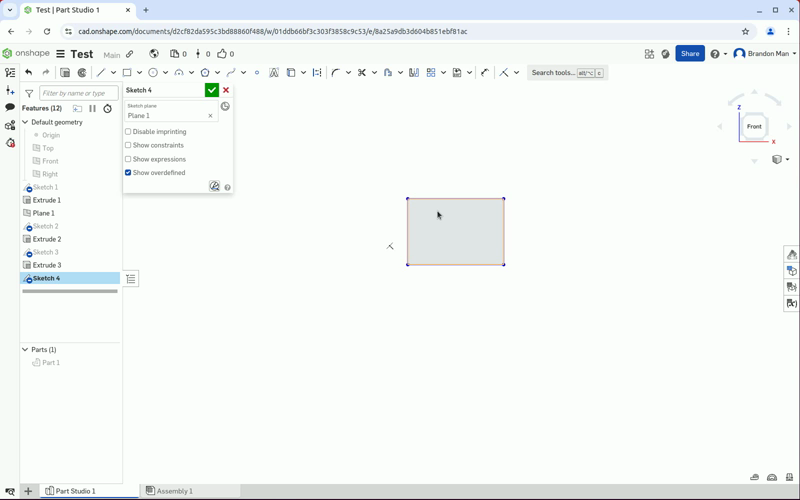
scroll(6)
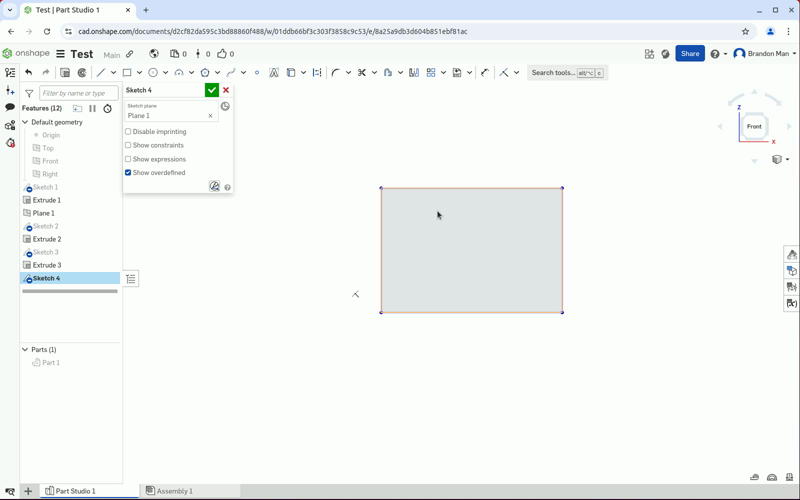
click(437, 210)
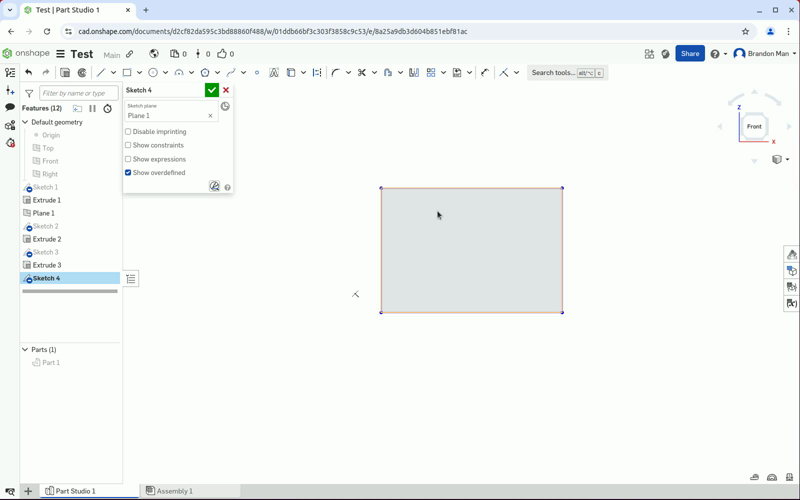
scroll(-6)
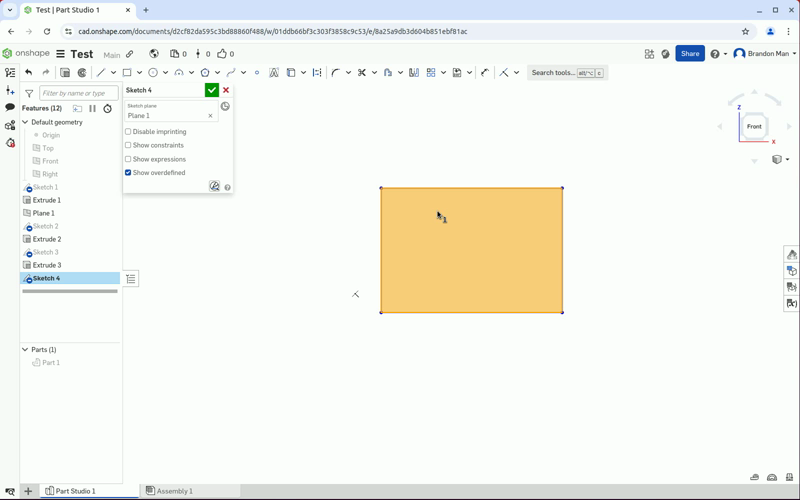
scroll(-6)
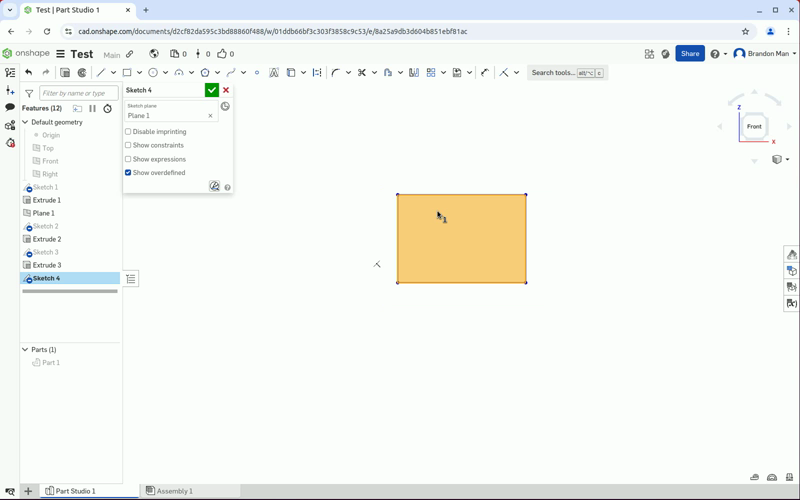
scroll(-6)
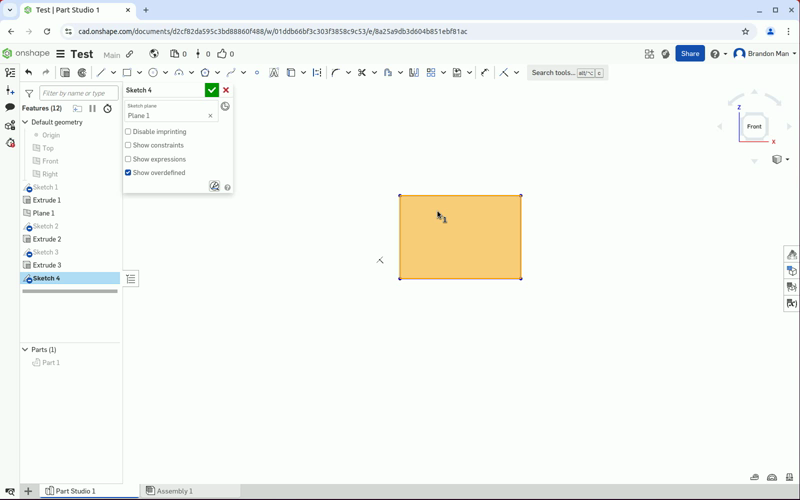
scroll(-6)
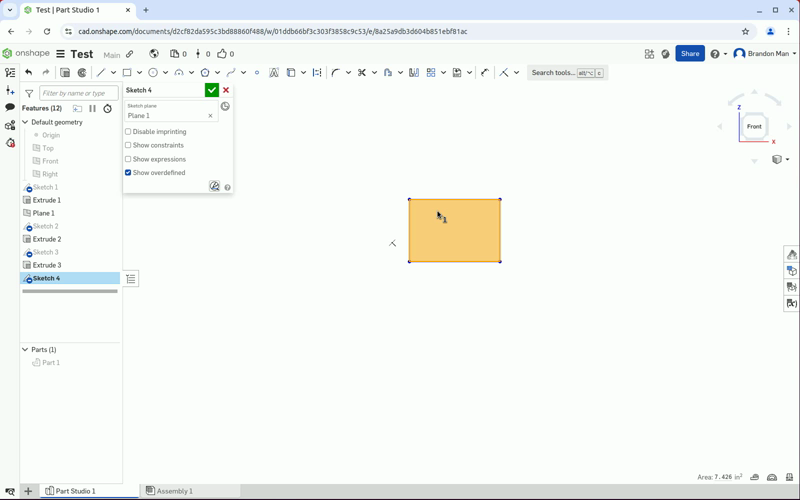
scroll(-6)
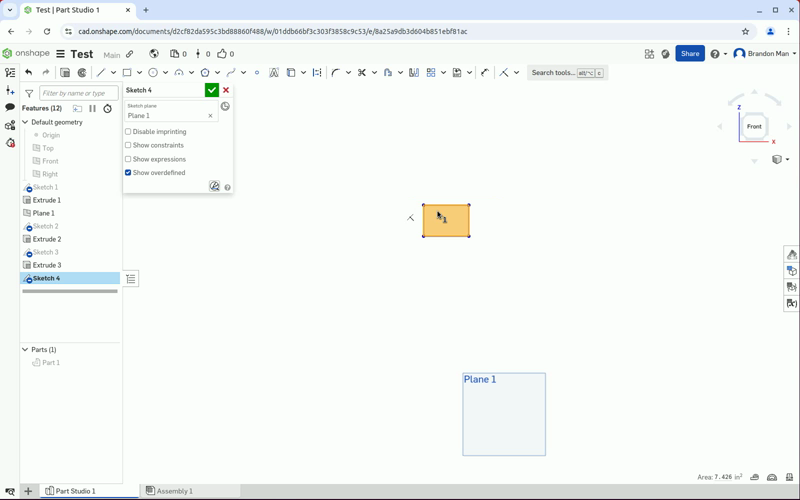
scroll(-6)
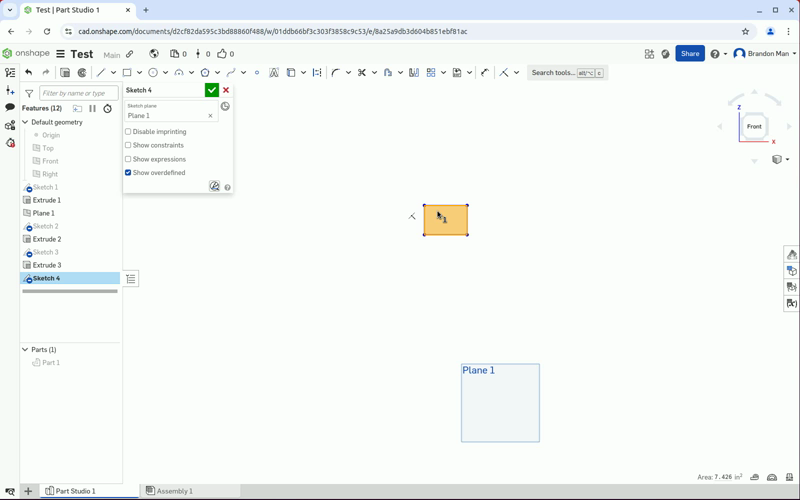
scroll(-6)
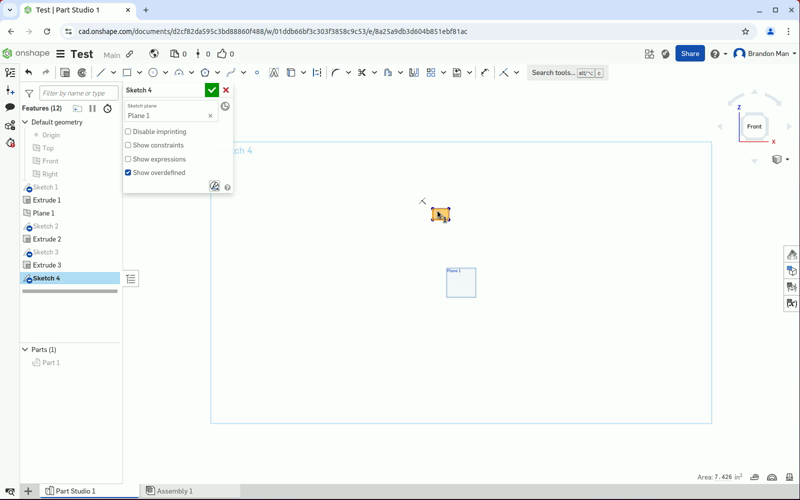
mouse_move(73, 352)
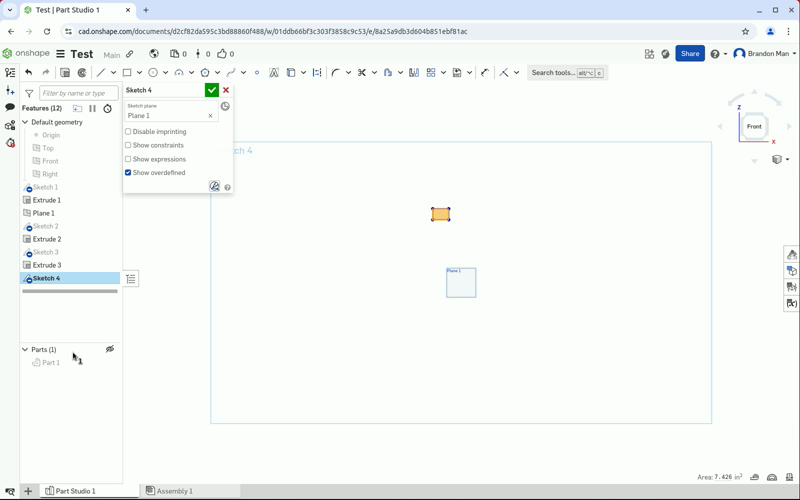
key(shift+y)
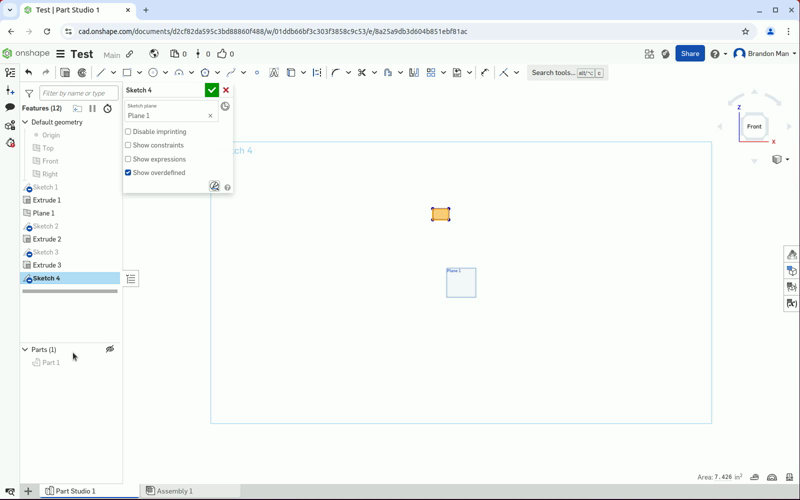
key(shift+e)
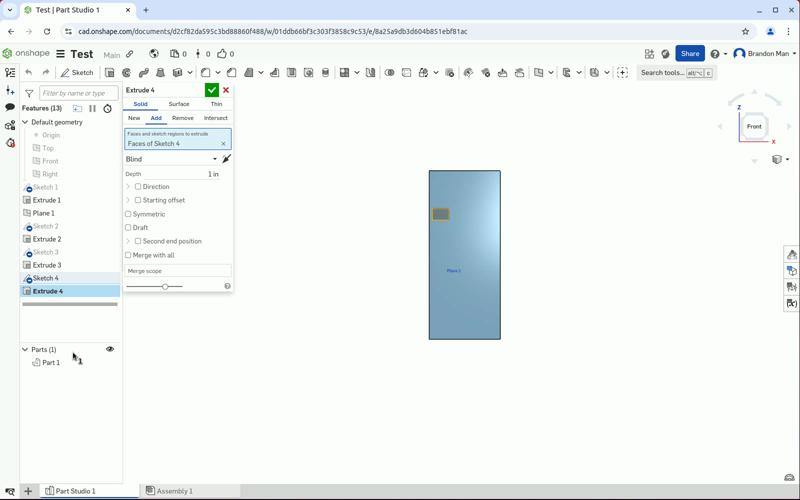
mouse_move(143, 106)
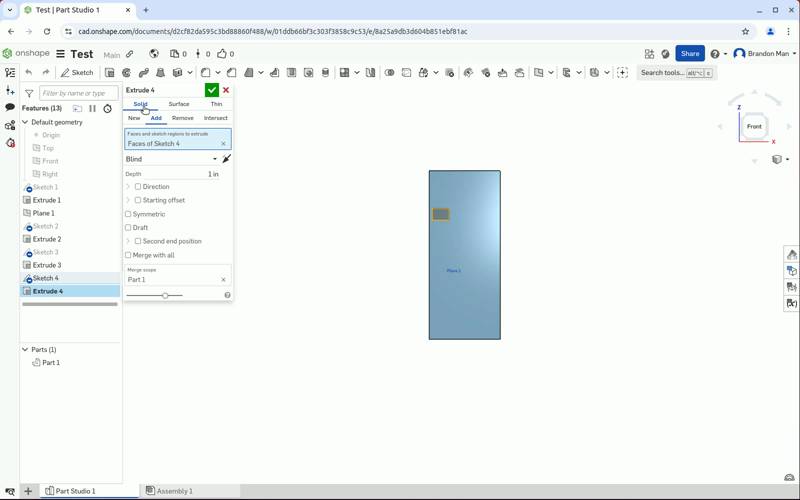
click(143, 106)
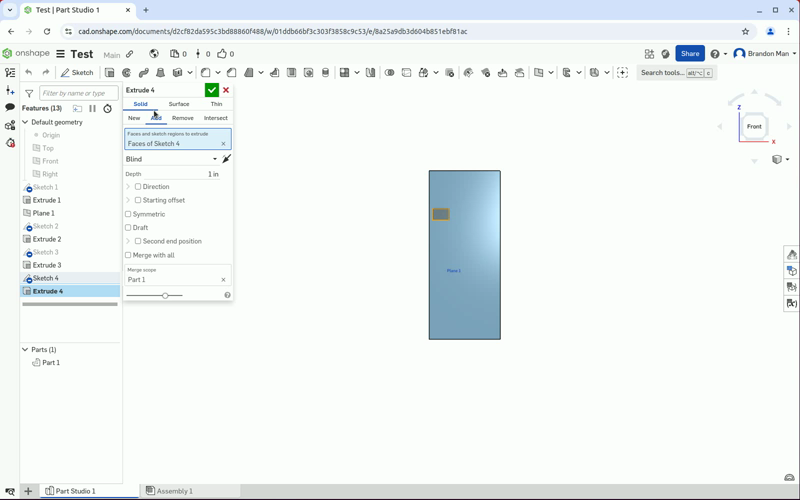
mouse_move(186, 120)
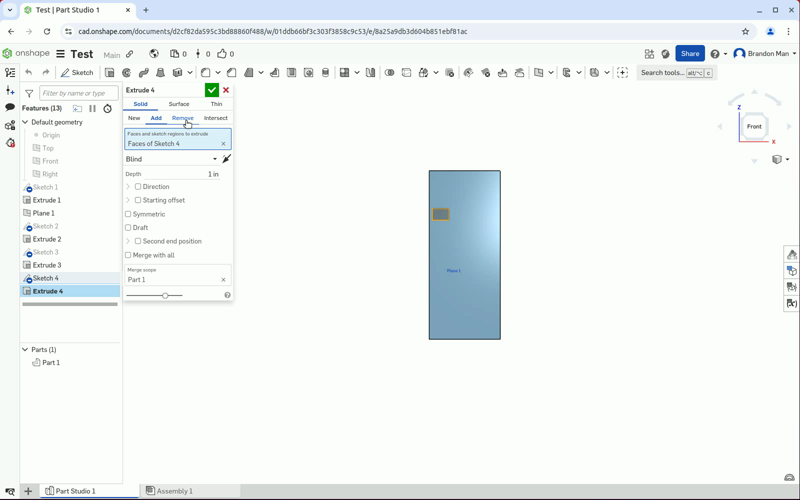
click(186, 120)
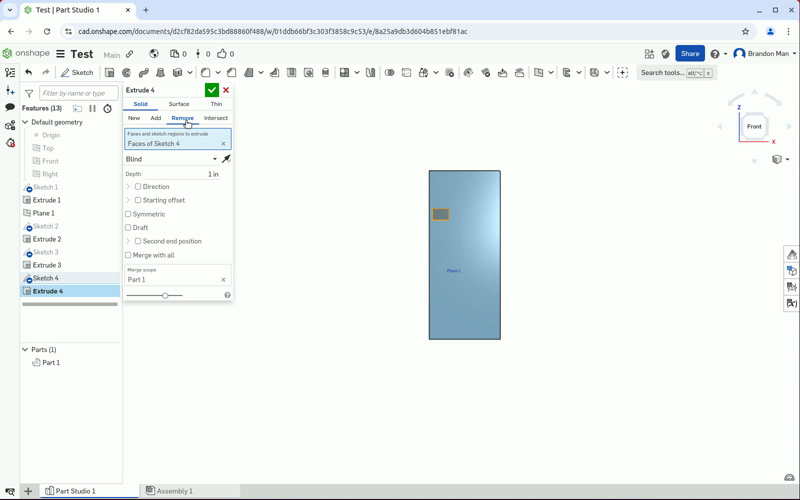
key(tab, 4)
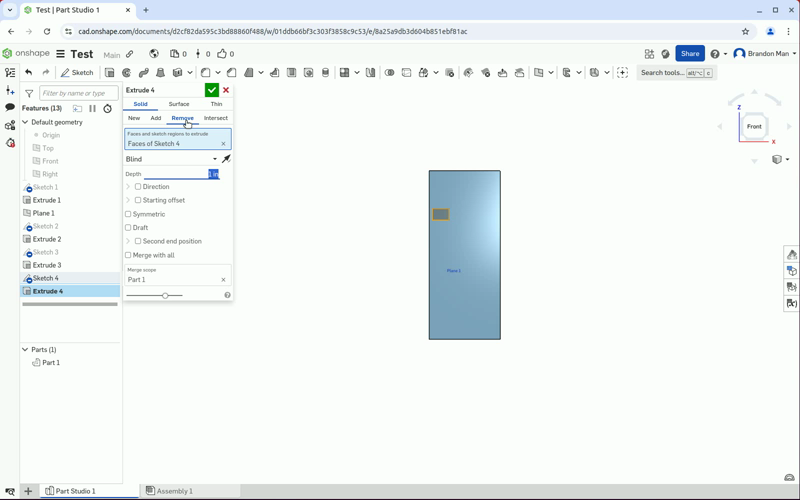
text(0.963)
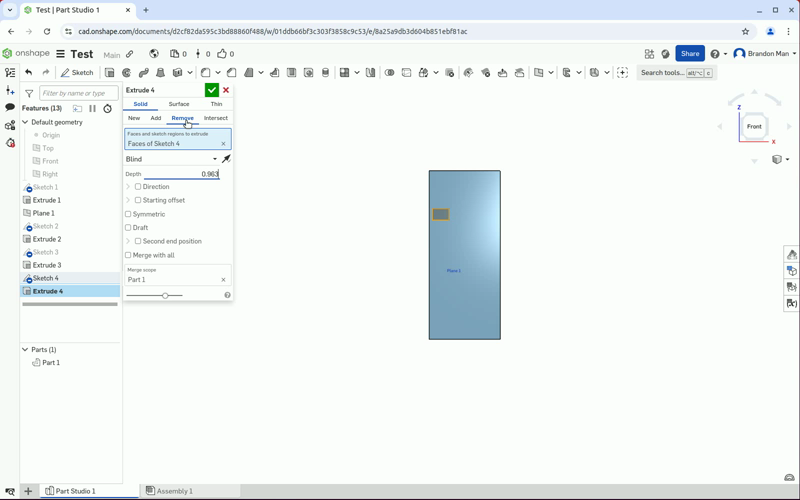
key(tab, 6)
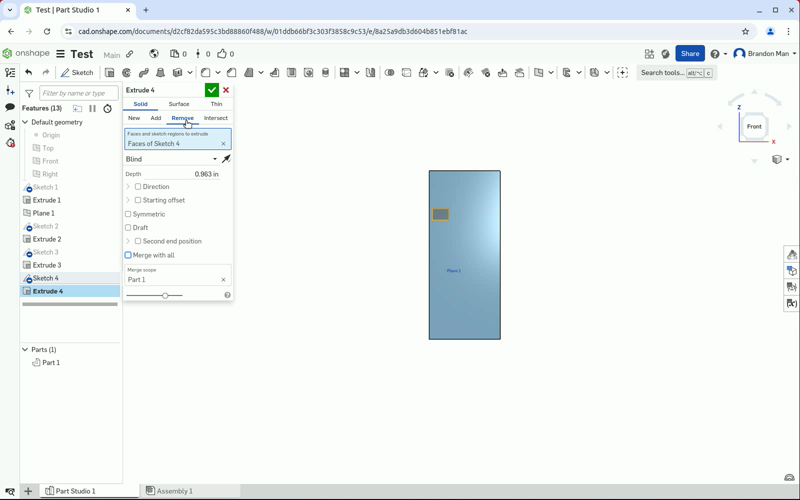
key(space)
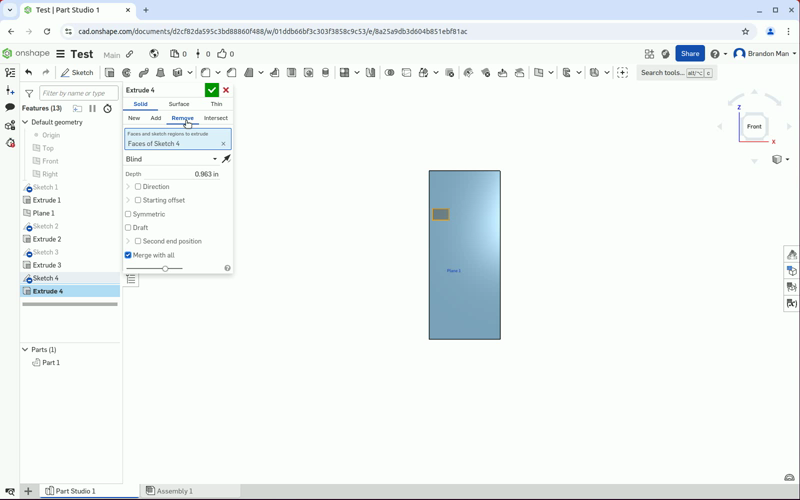
key(enter)
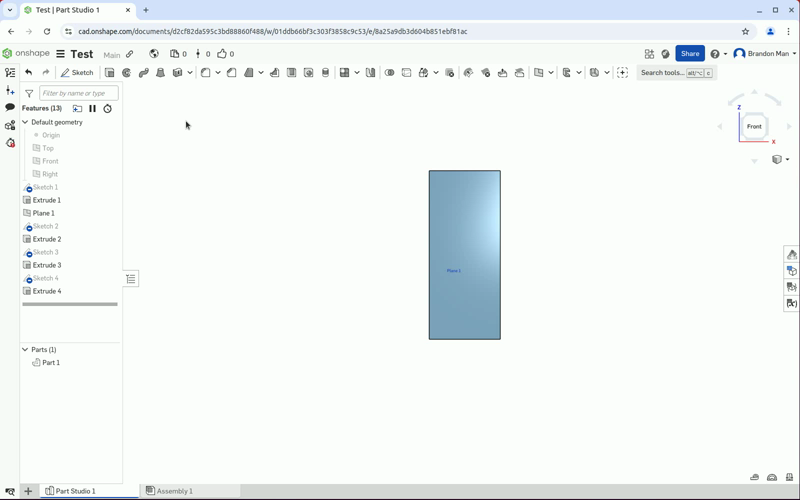
key(shift+h)
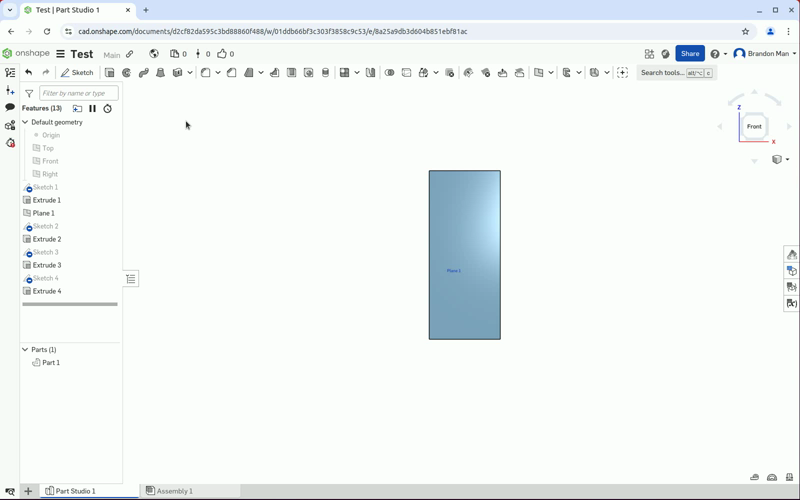
key(shift+h)
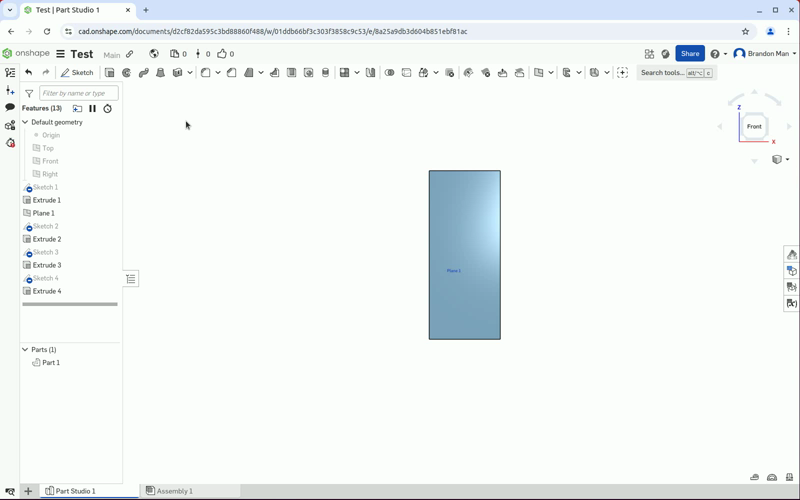
mouse_move(73, 189)
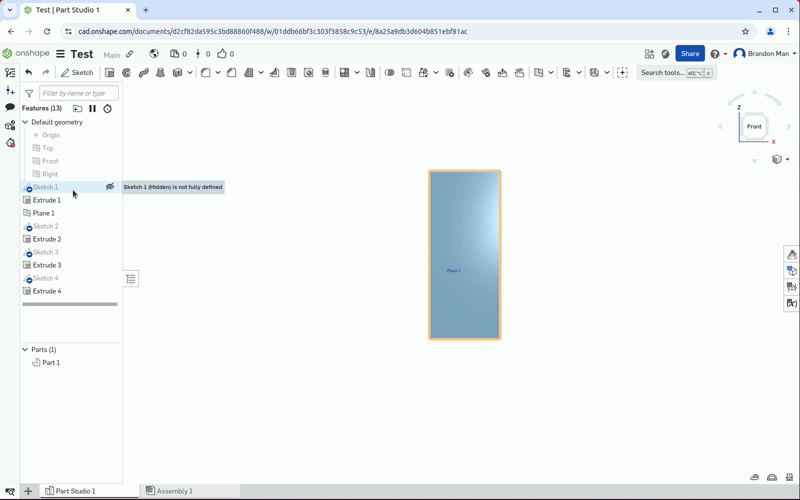
click(73, 189)
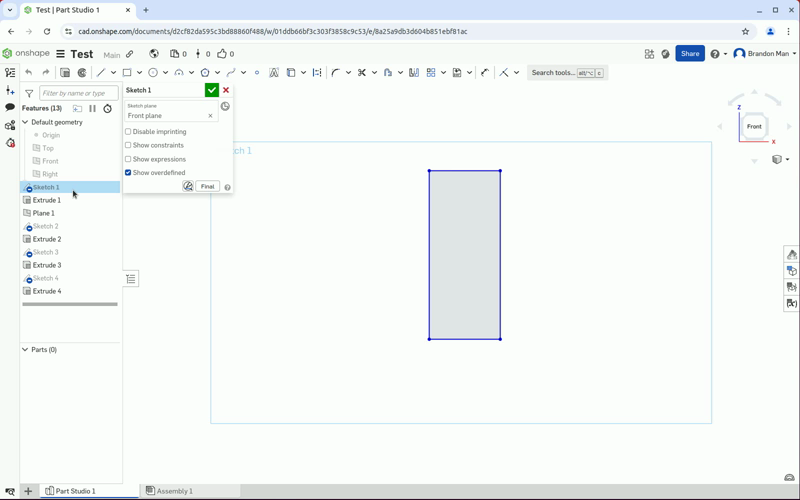
mouse_move(229, 92)
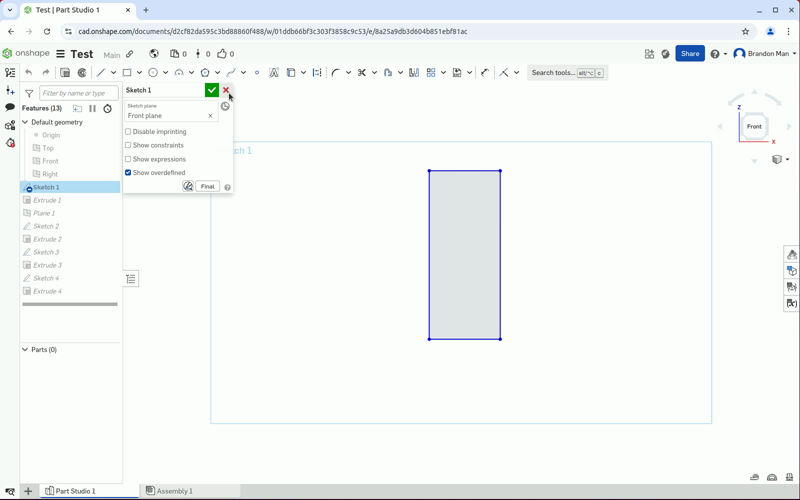
click(229, 92)
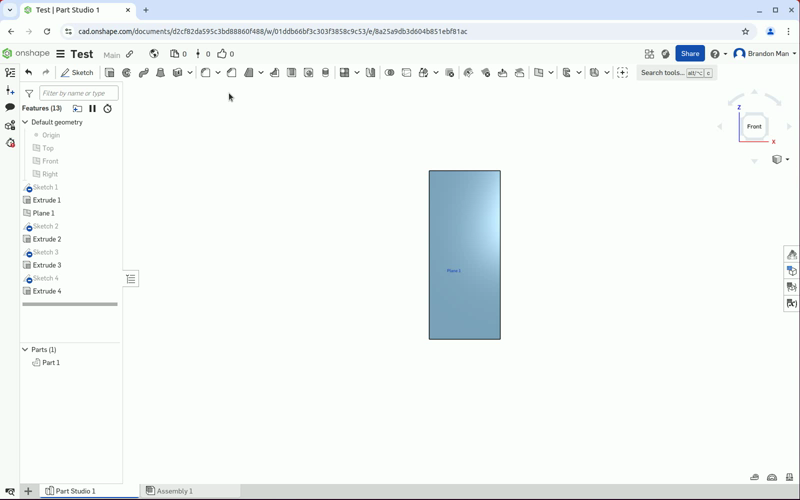
mouse_move(73, 352)
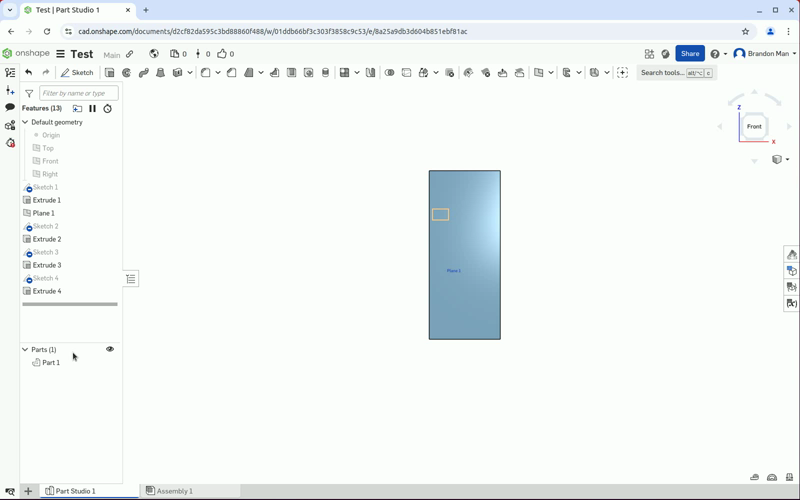
key(y)
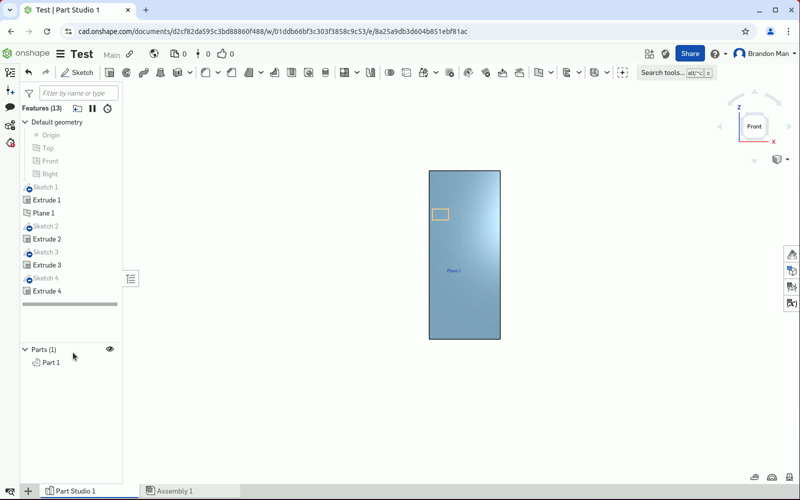
key(shift+p)
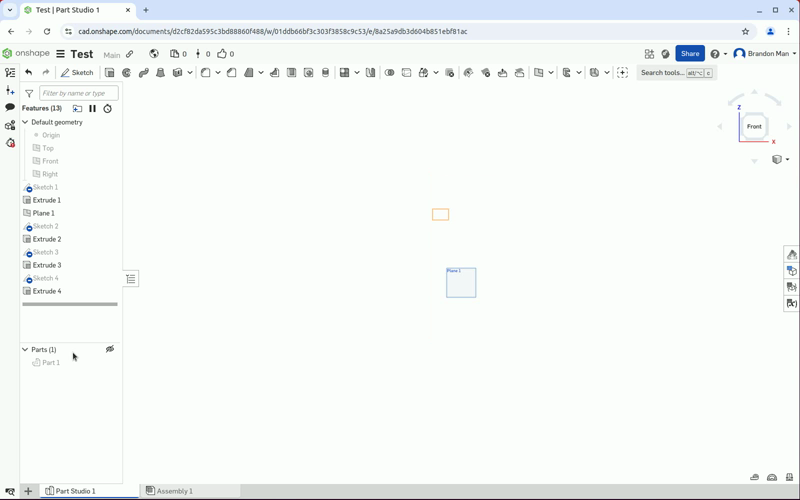
key(space)
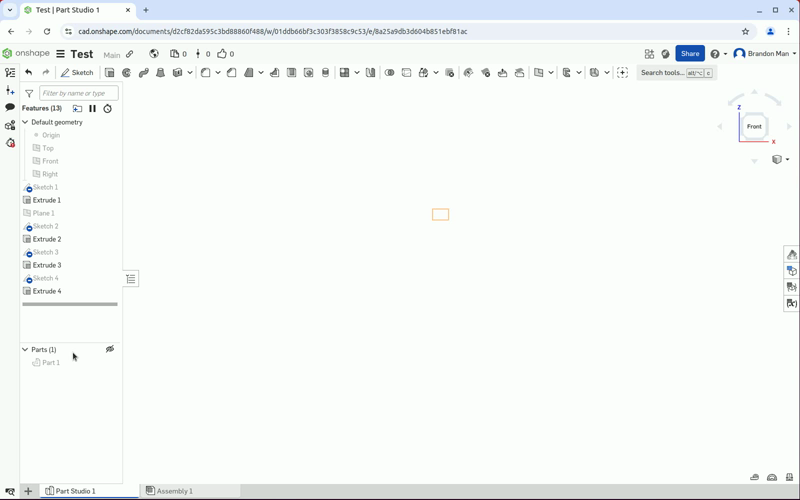
key_down(shift)
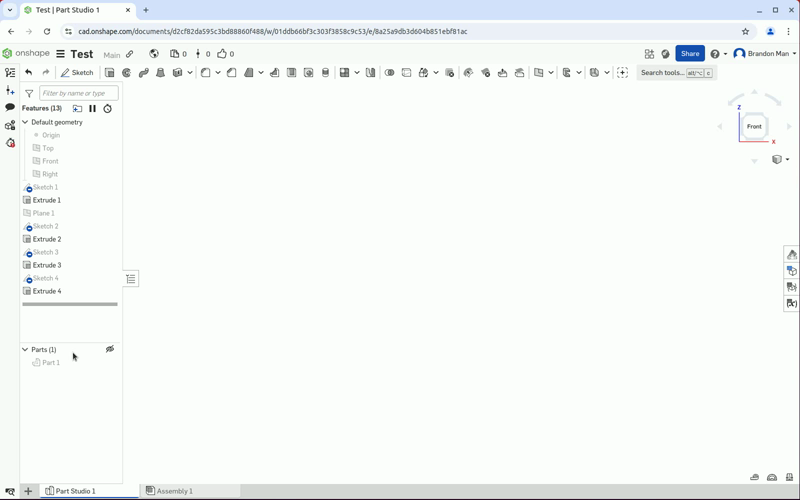
key(left)
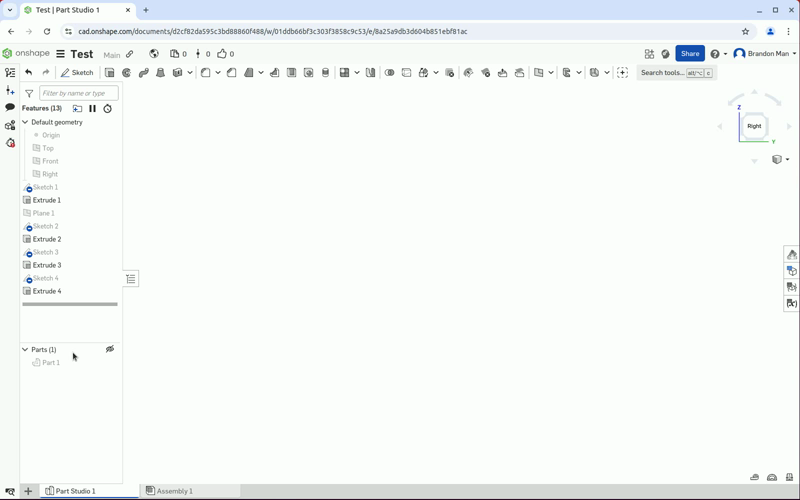
key_up(shift)
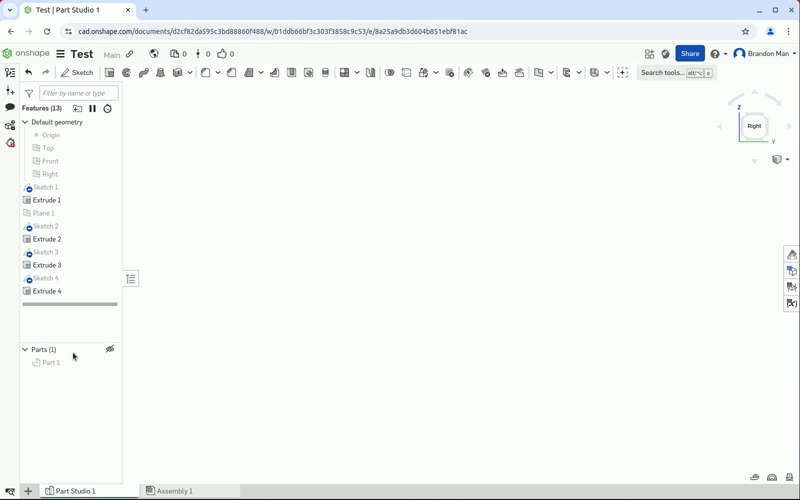
mouse_move(73, 352)
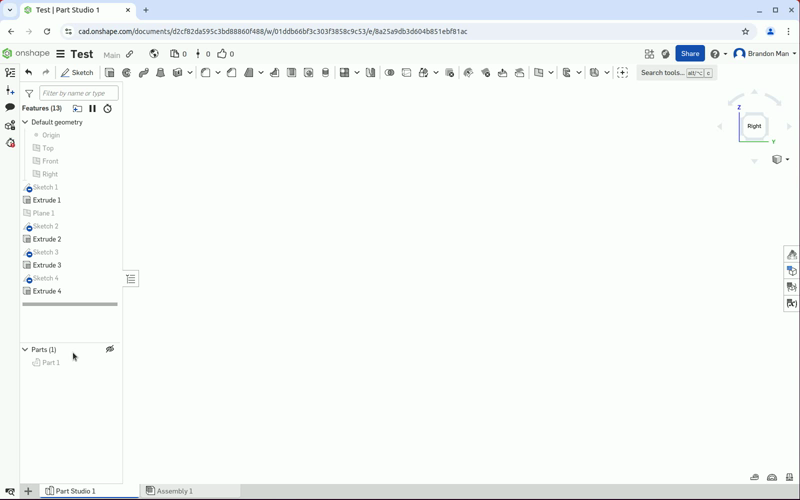
key(shift+y)
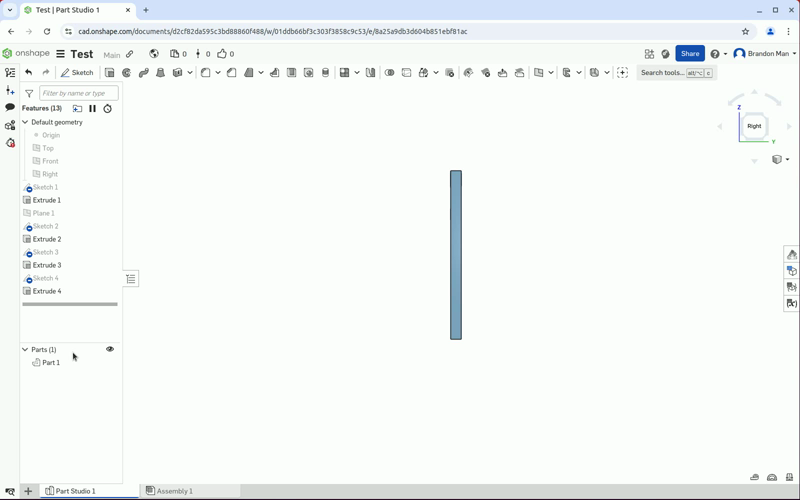
mouse_move(541, 75)
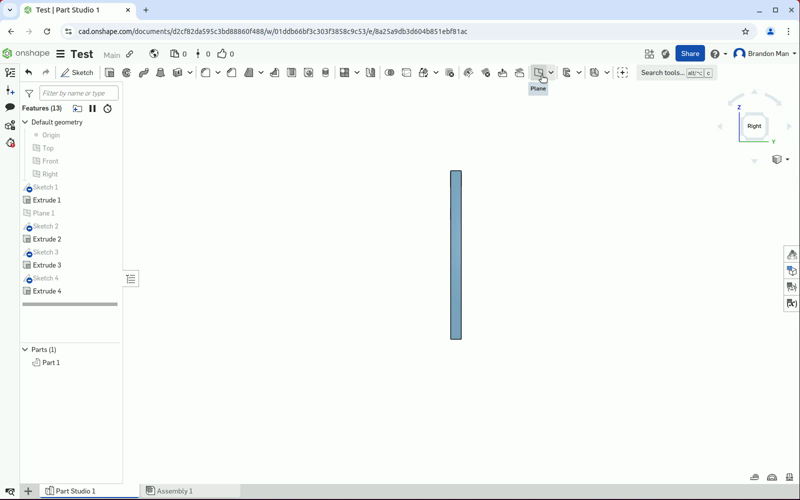
click(541, 75)
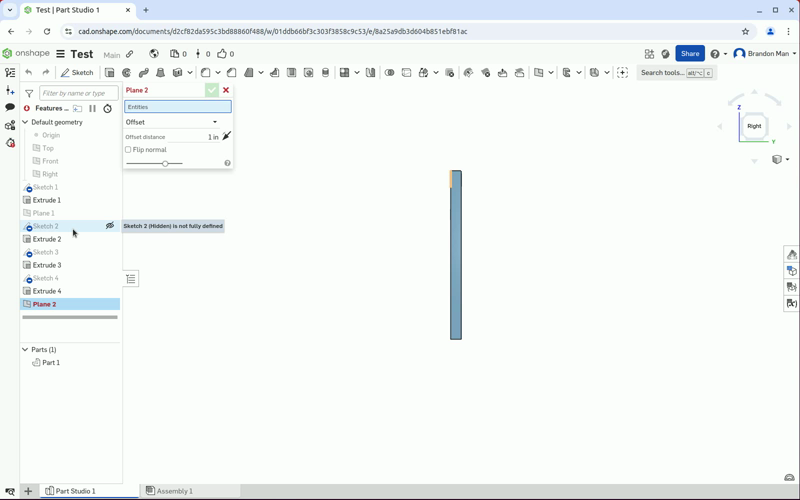
scroll(3)
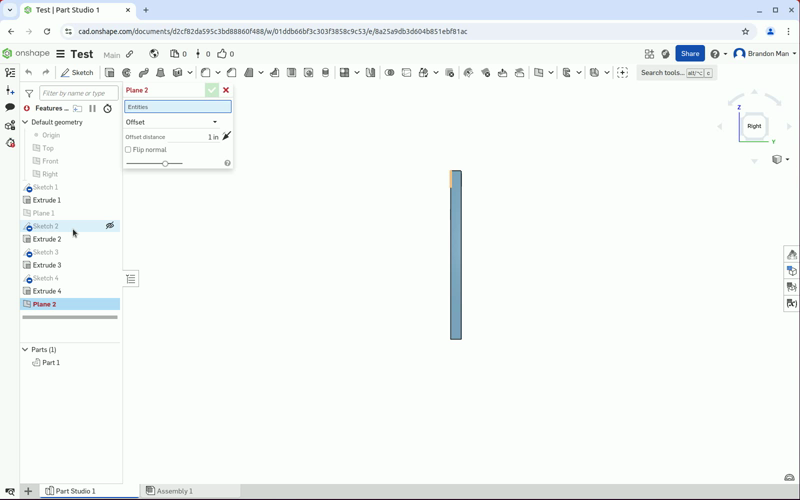
mouse_move(73, 176)
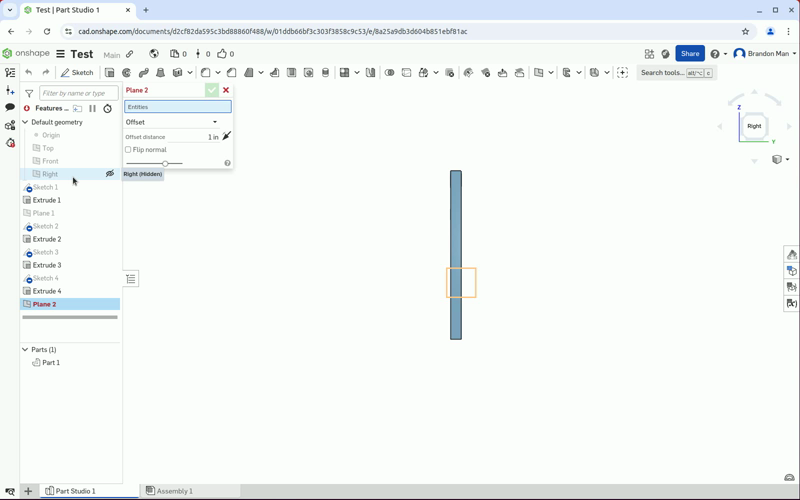
click(73, 176)
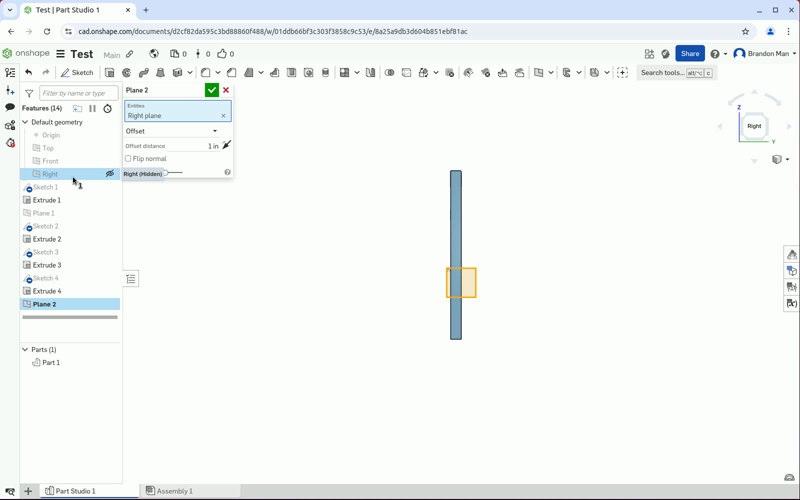
key(tab, 2)
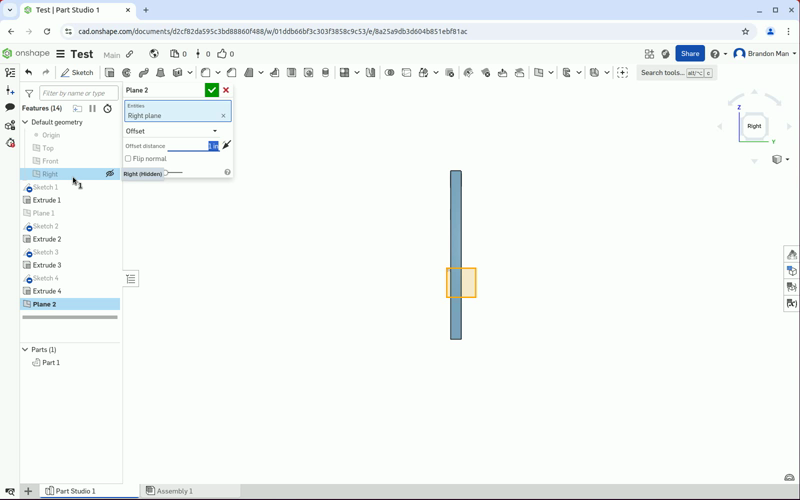
text(8.196)
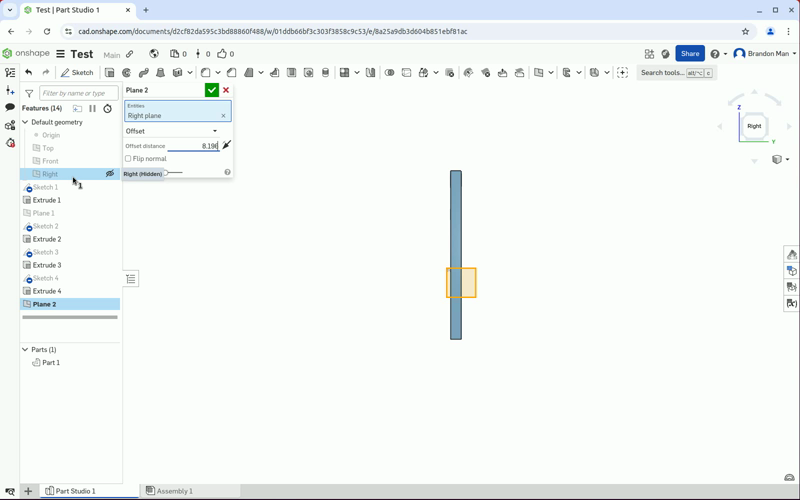
key(enter, 2)
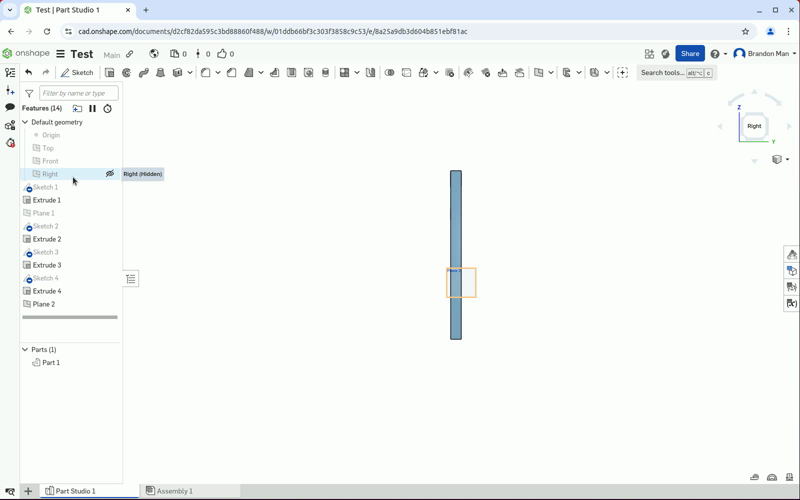
key(shift+s)
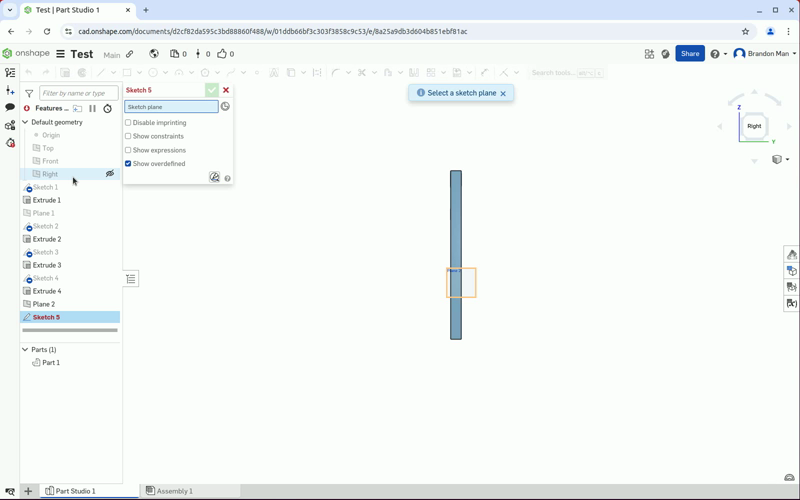
mouse_move(73, 306)
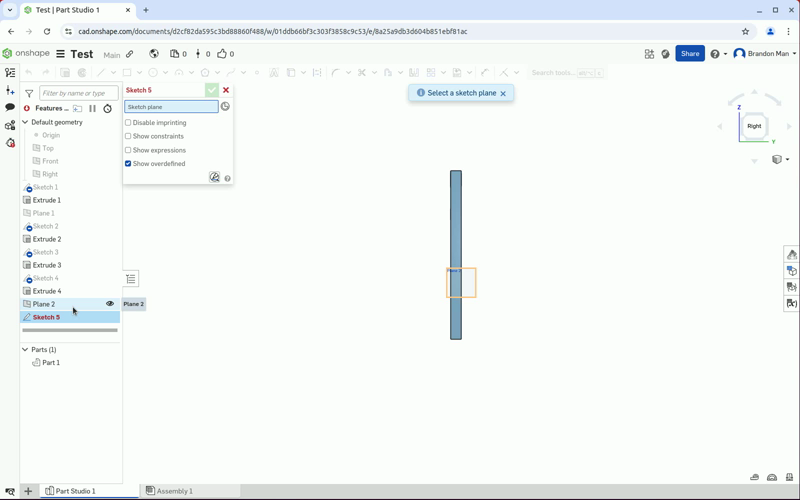
click(73, 306)
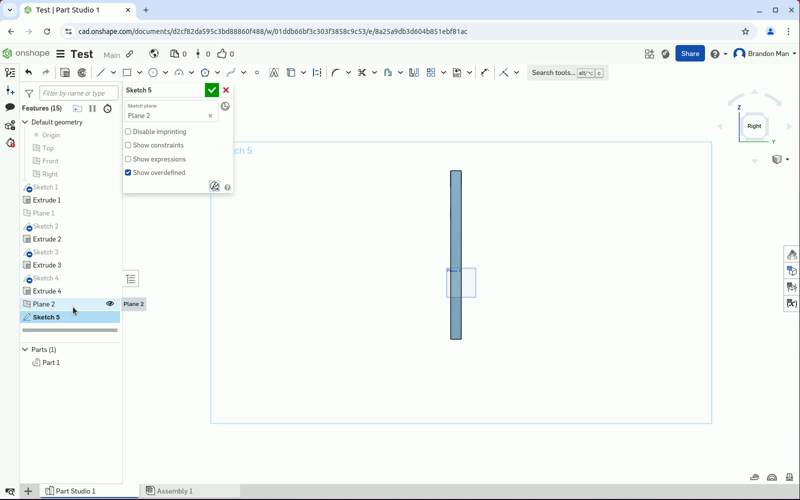
mouse_move(73, 352)
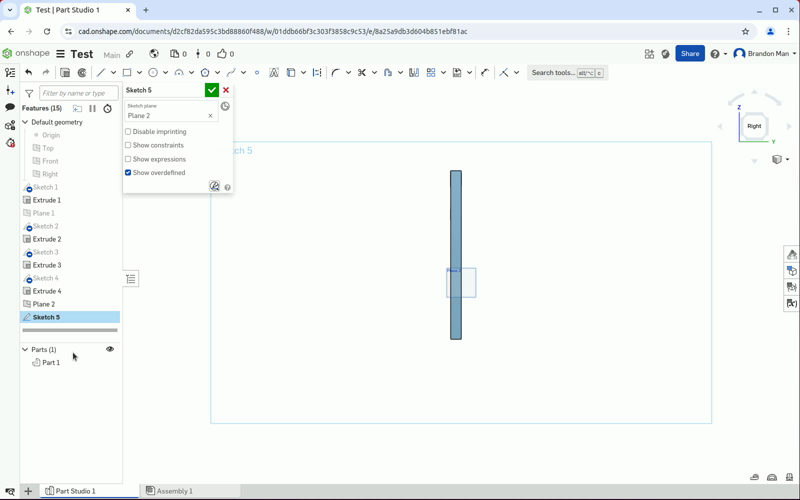
key(y)
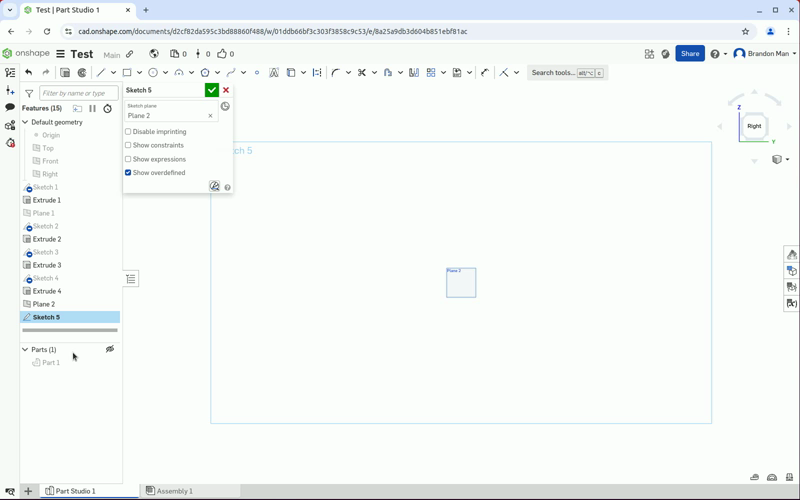
key(l)
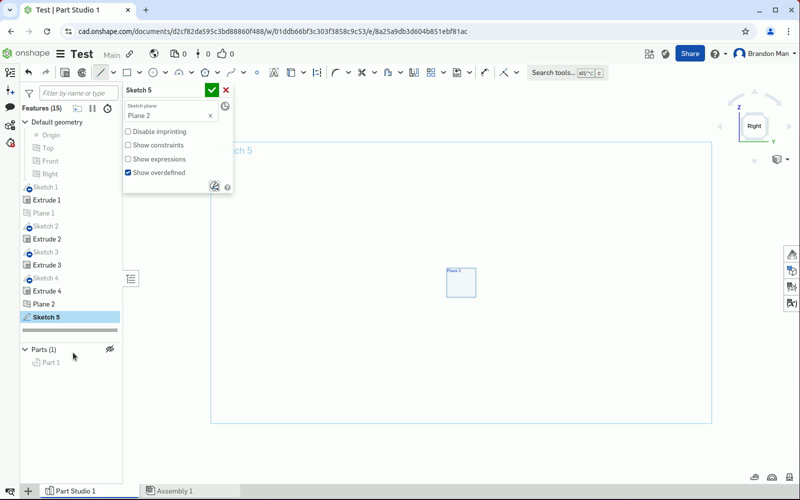
key_down(shift)
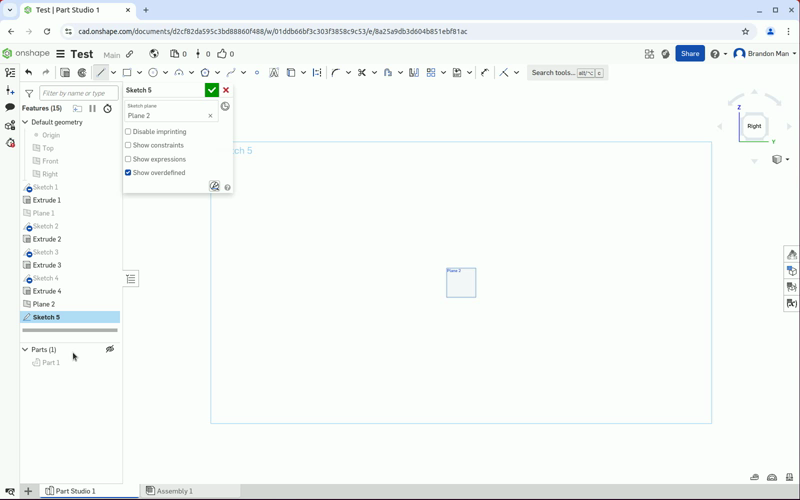
mouse_move(451, 336)
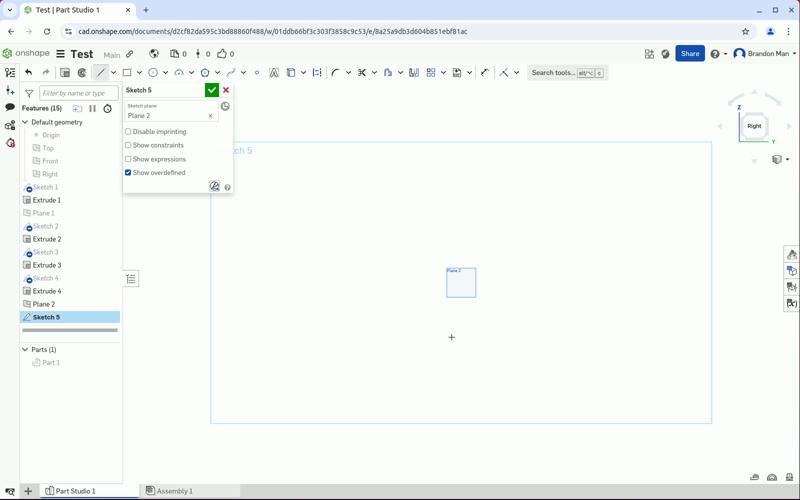
click(451, 336)
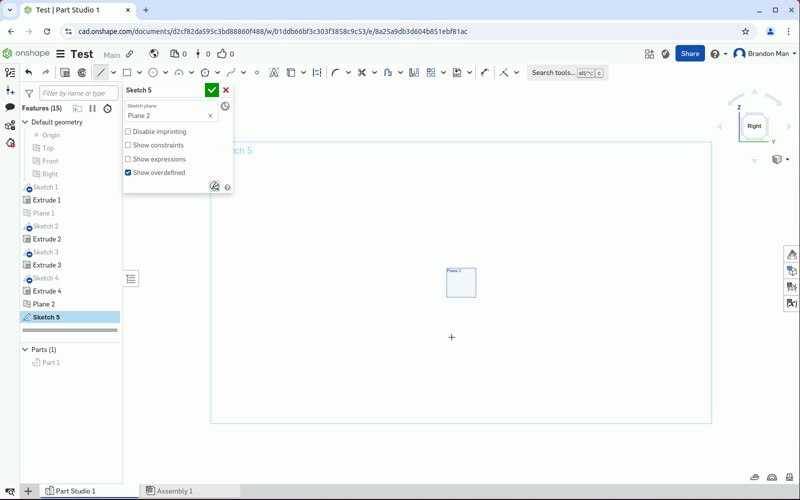
key_up(shift)
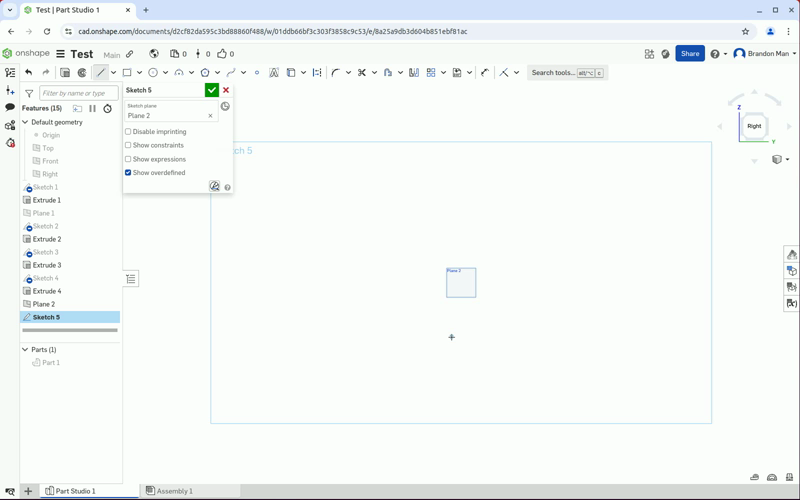
key_down(shift)
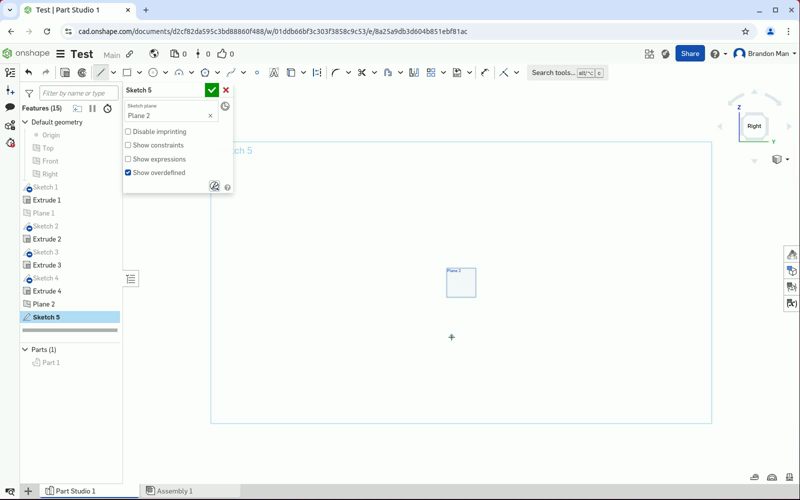
mouse_move(481, 336)
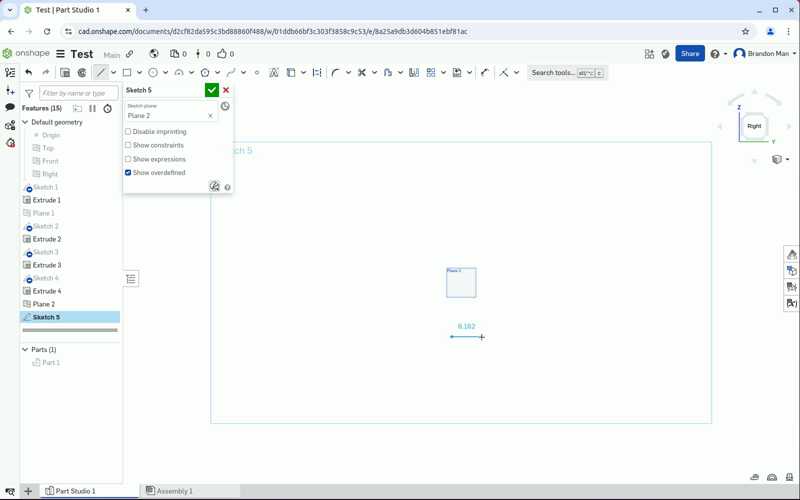
mouse_move(459, 336)
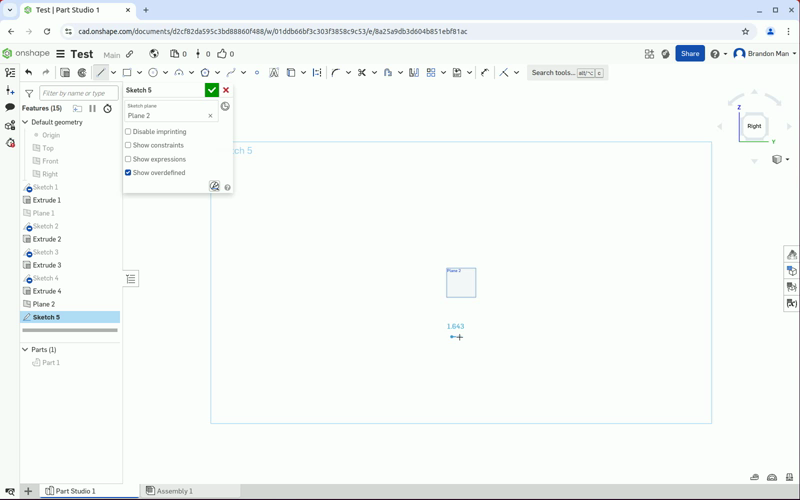
click(459, 336)
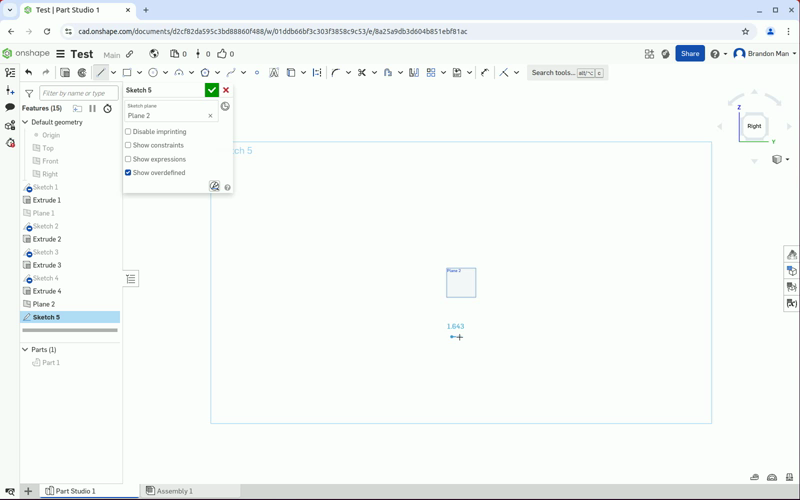
key_up(shift)
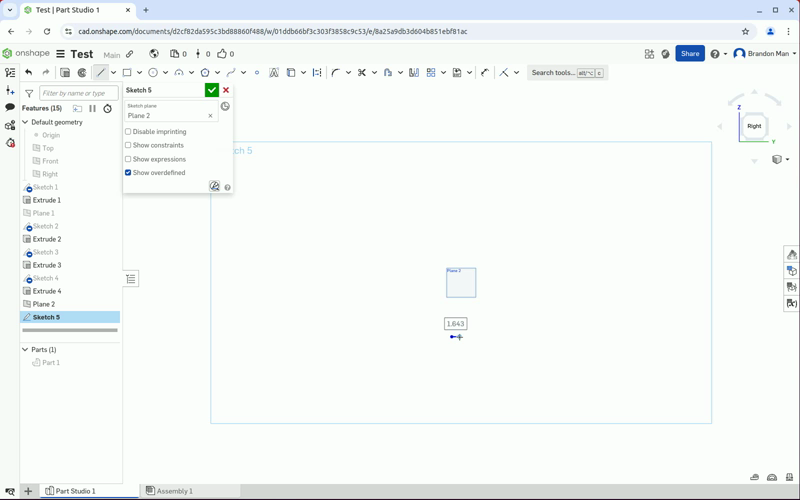
key_down(shift)
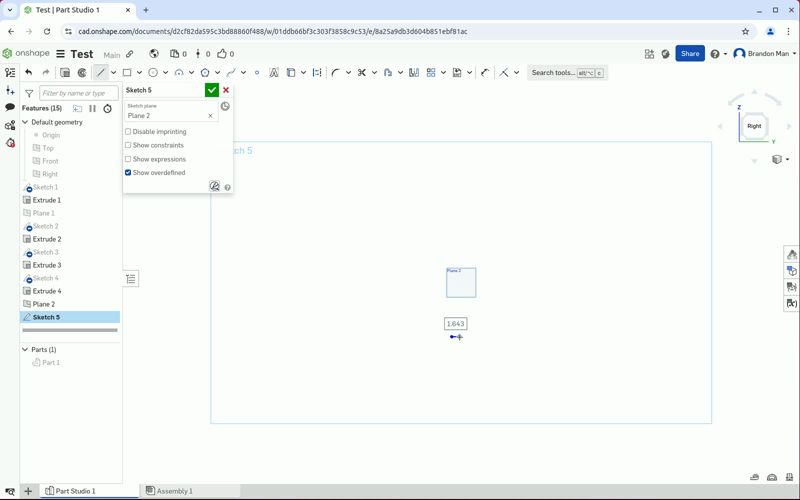
mouse_move(489, 336)
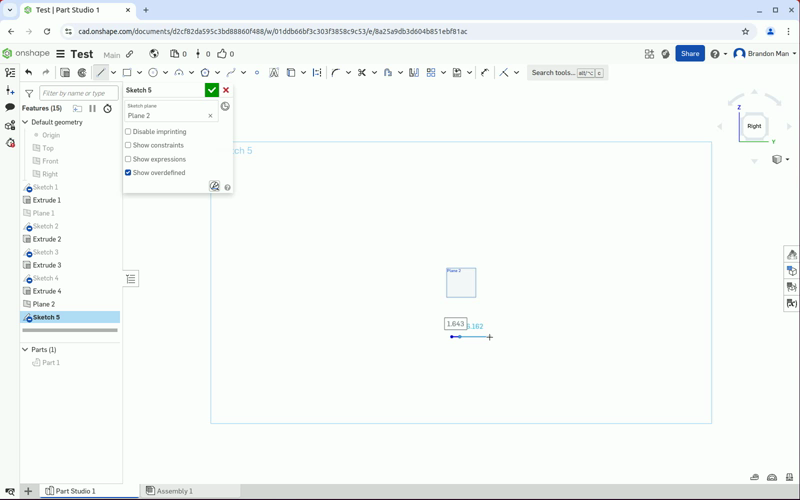
mouse_move(459, 328)
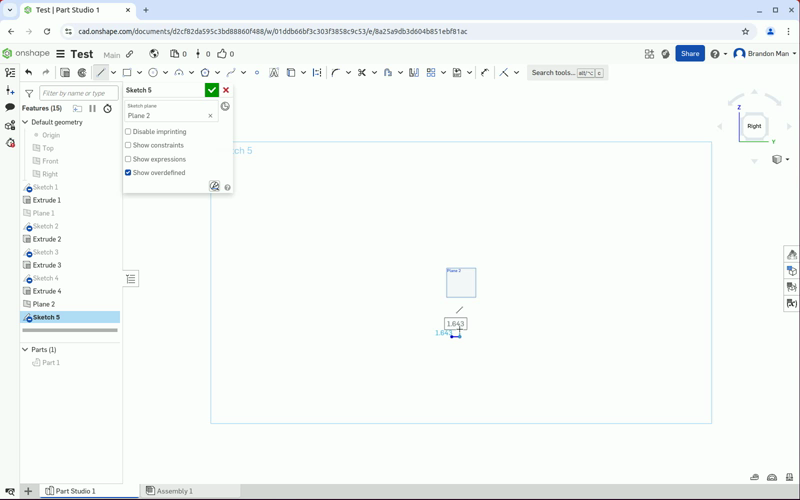
click(459, 328)
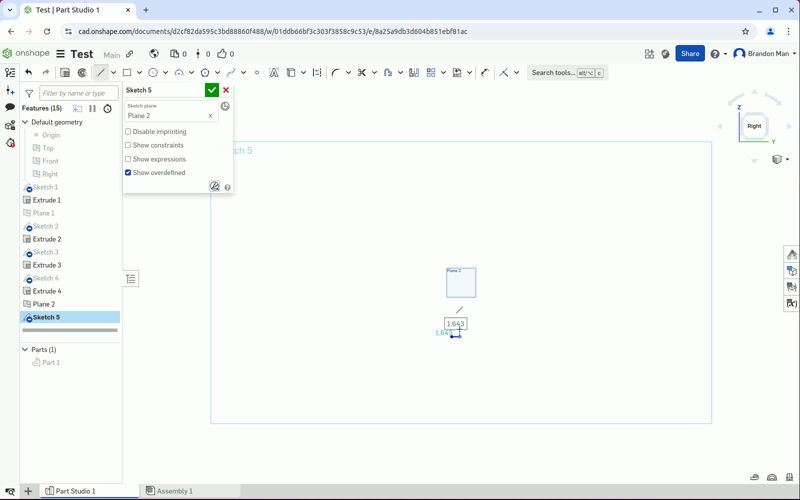
key_up(shift)
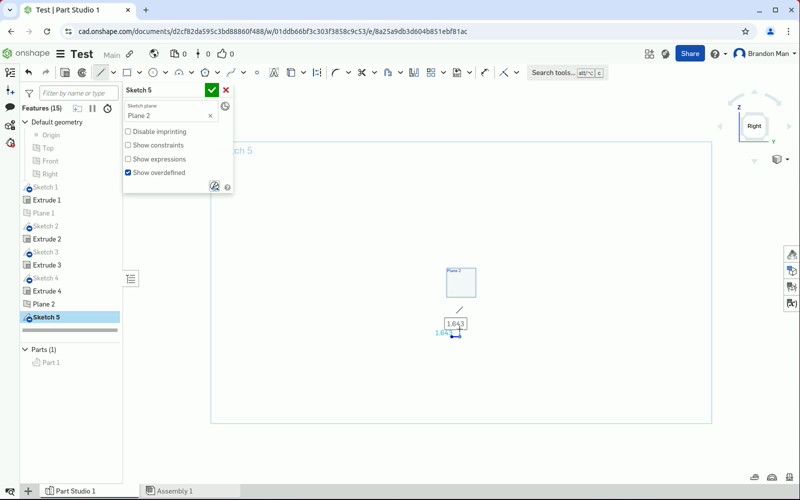
key_down(shift)
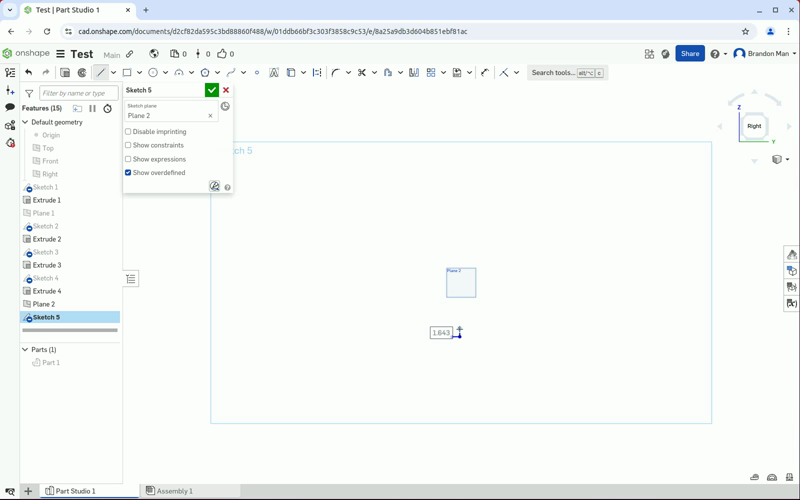
mouse_move(489, 328)
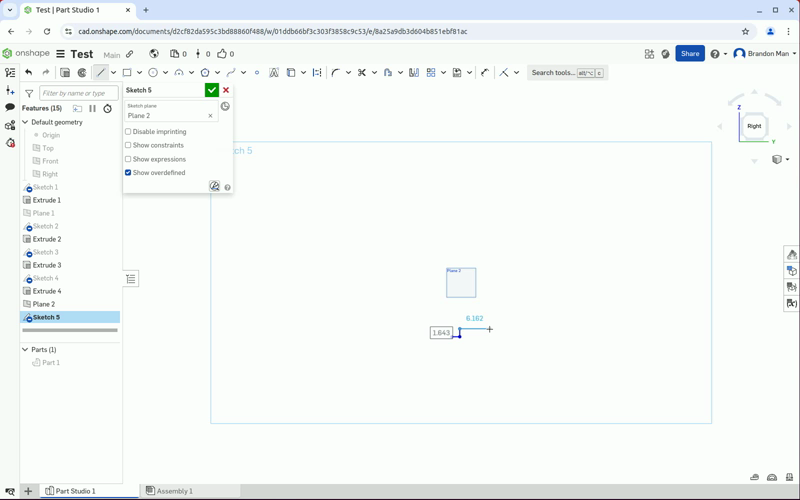
mouse_move(451, 328)
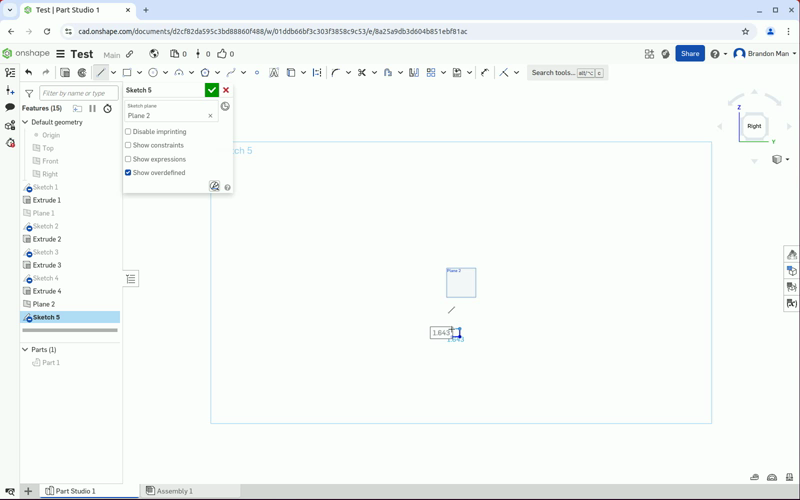
click(451, 328)
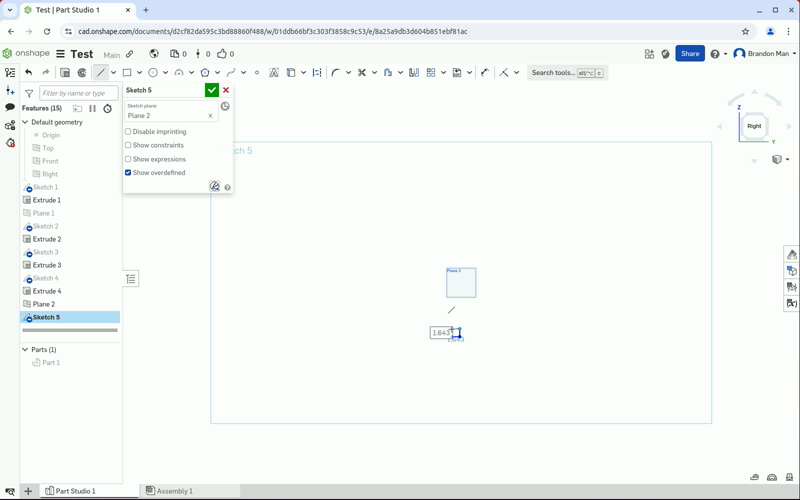
key_up(shift)
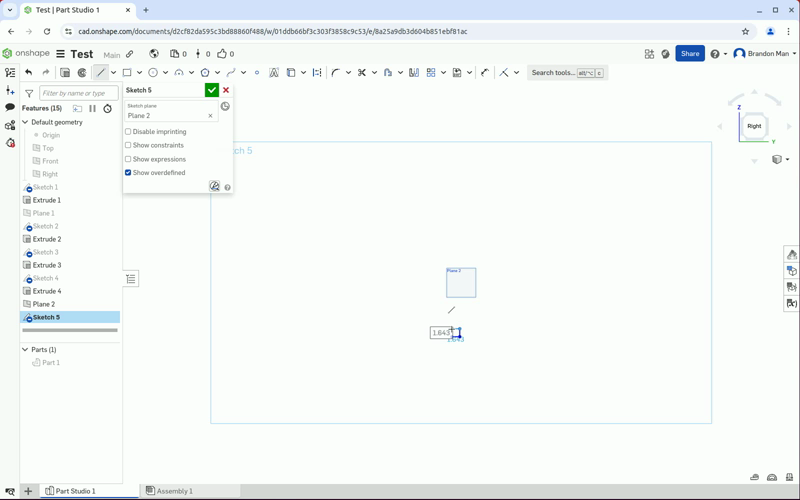
mouse_move(481, 328)
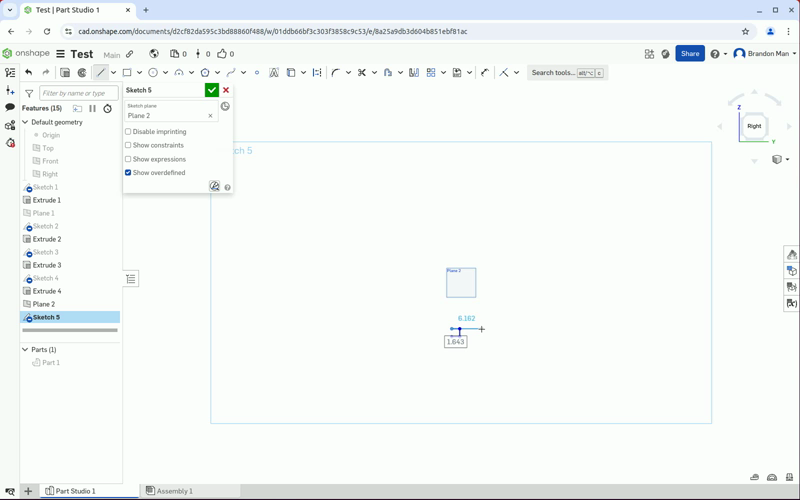
key_down(shift)
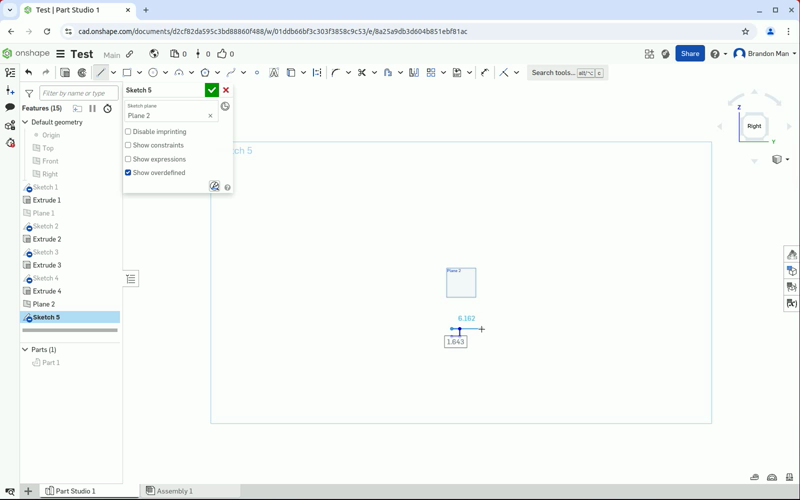
mouse_move(451, 336)
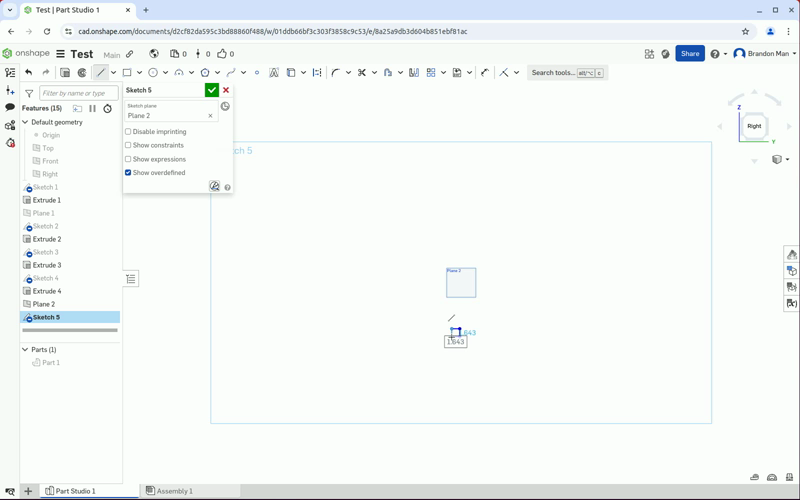
key_up(shift)
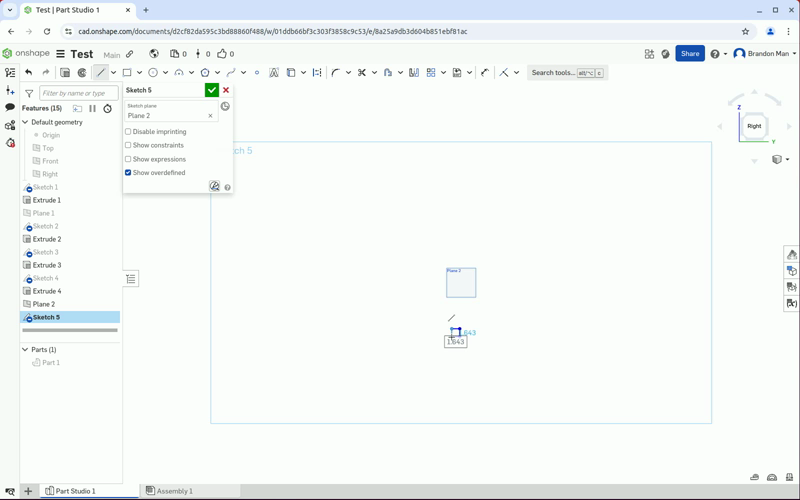
click(451, 336)
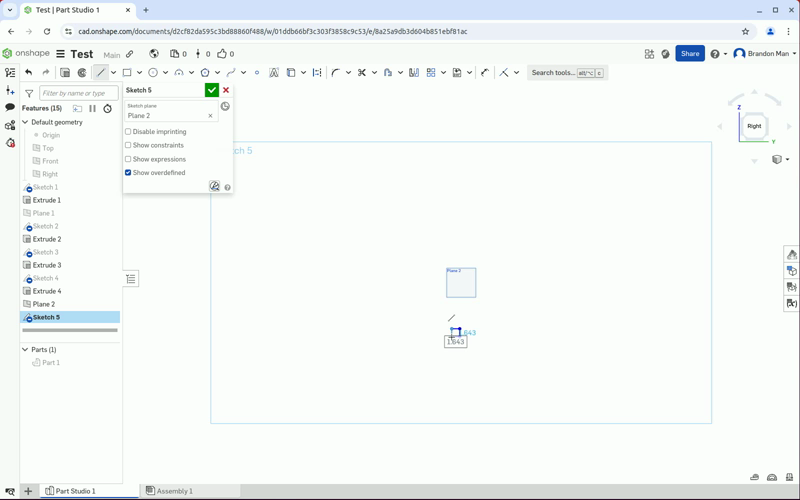
key(esc)
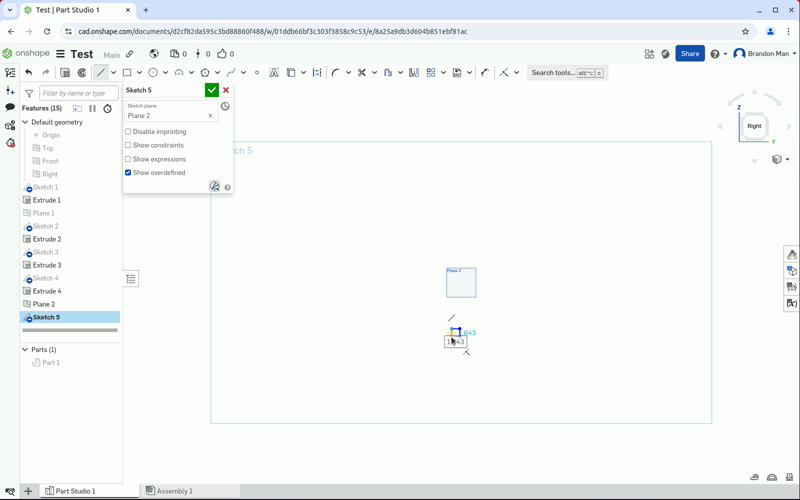
mouse_move(459, 329)
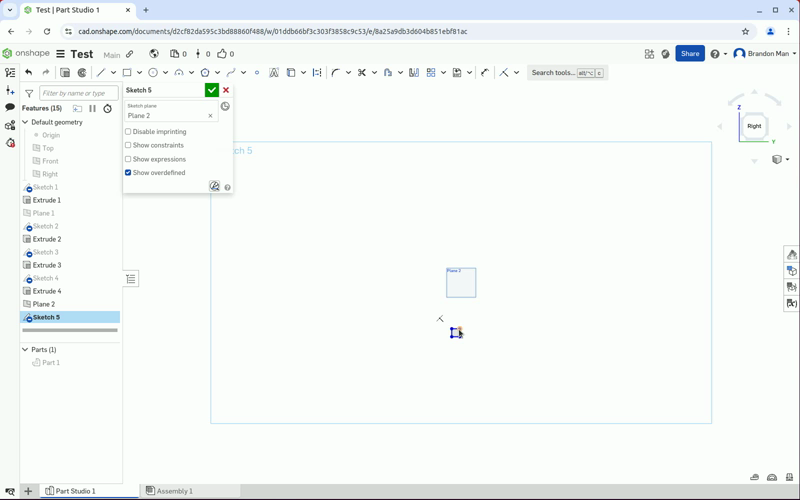
scroll(6)
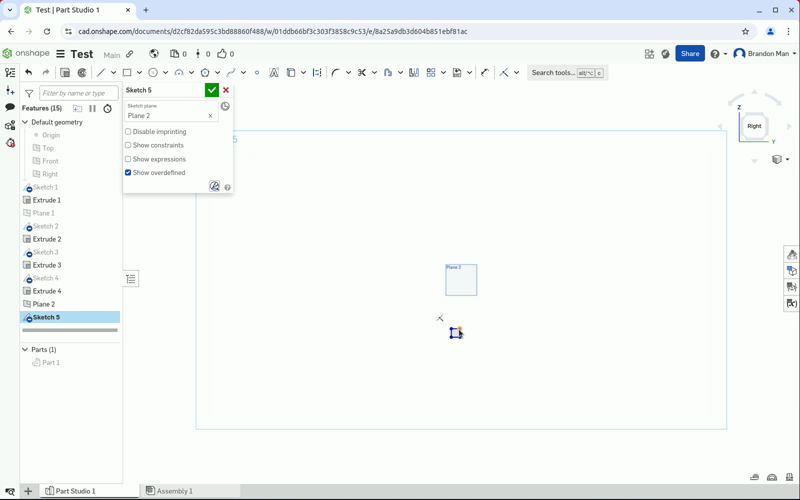
scroll(6)
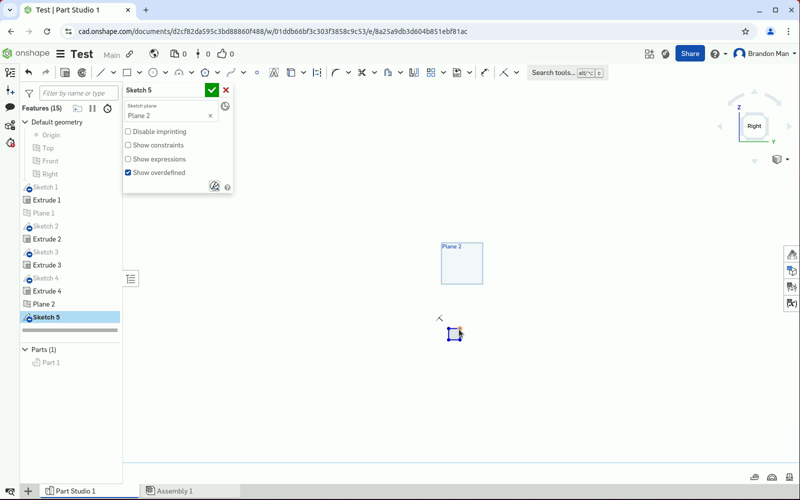
scroll(6)
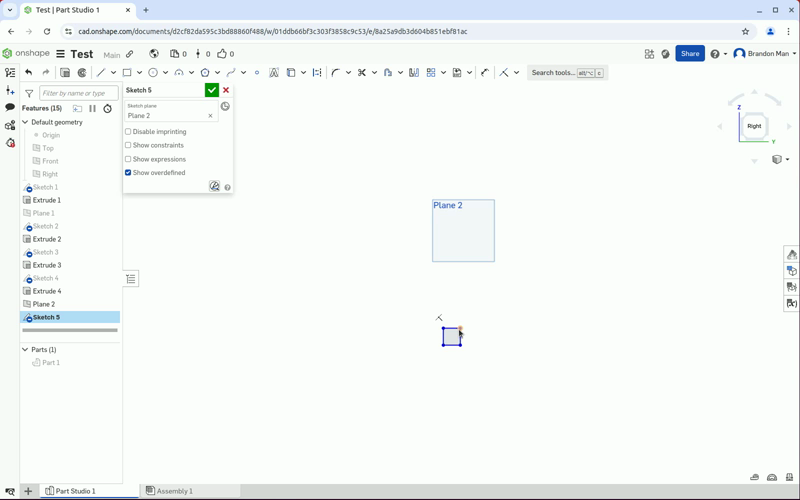
scroll(6)
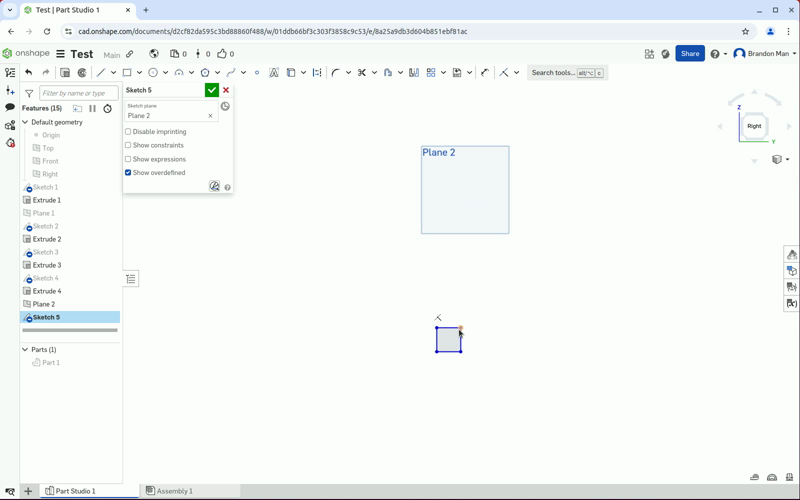
scroll(6)
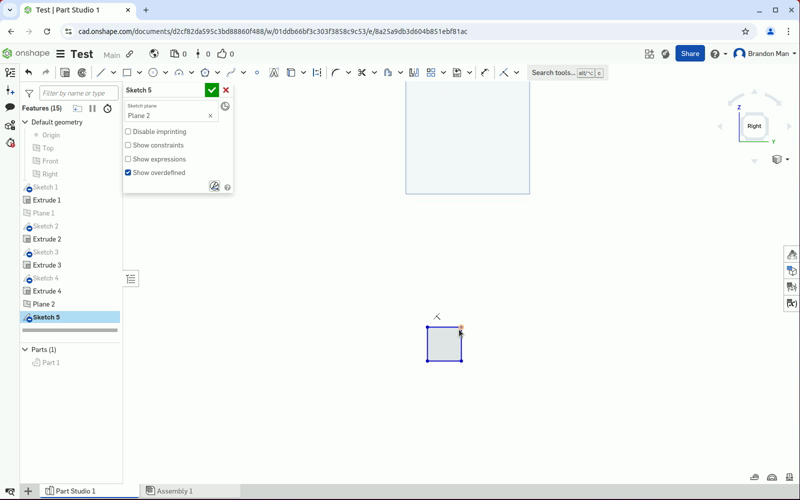
scroll(6)
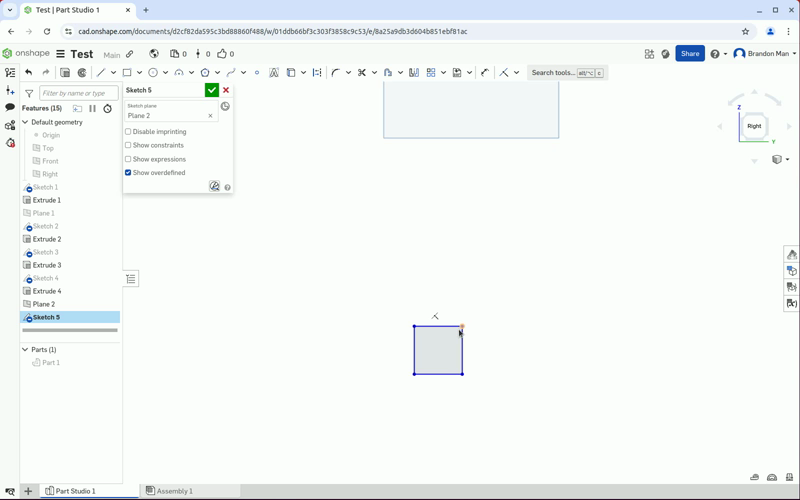
scroll(6)
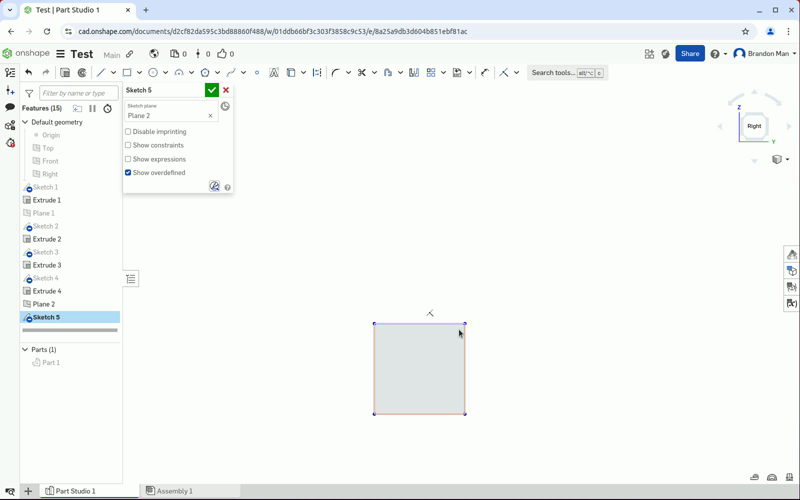
click(459, 329)
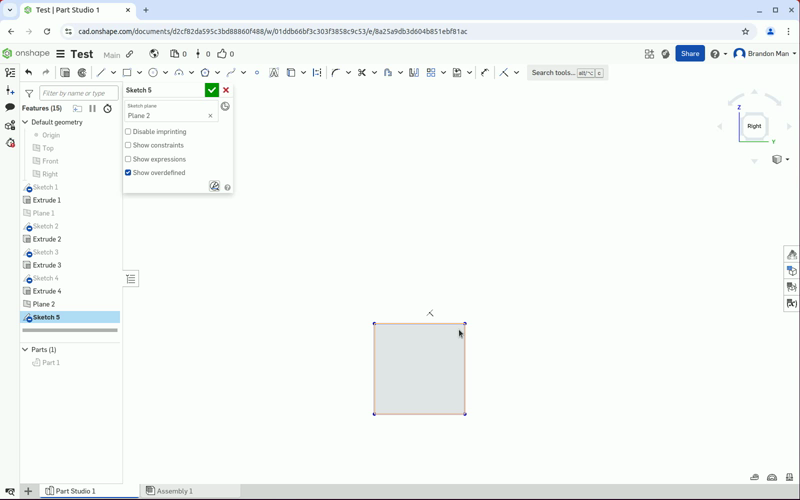
scroll(-6)
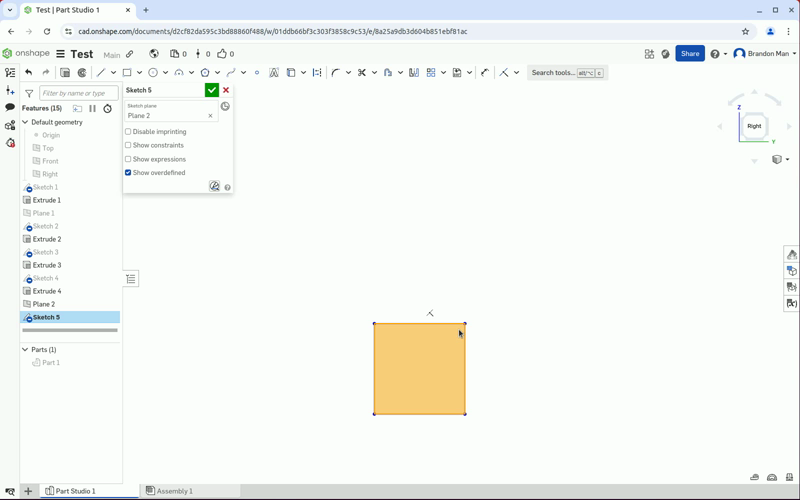
scroll(-6)
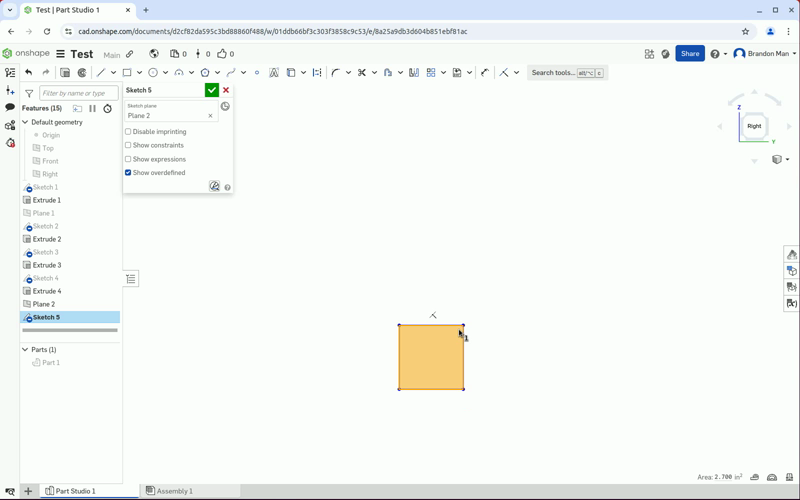
scroll(-6)
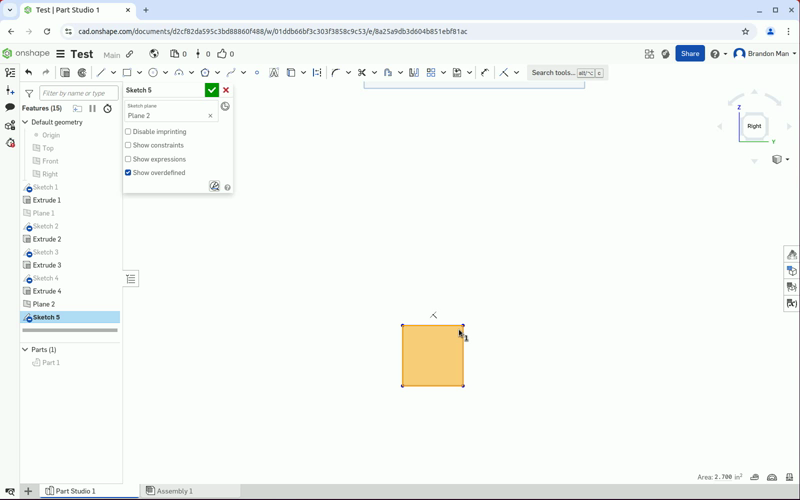
scroll(-6)
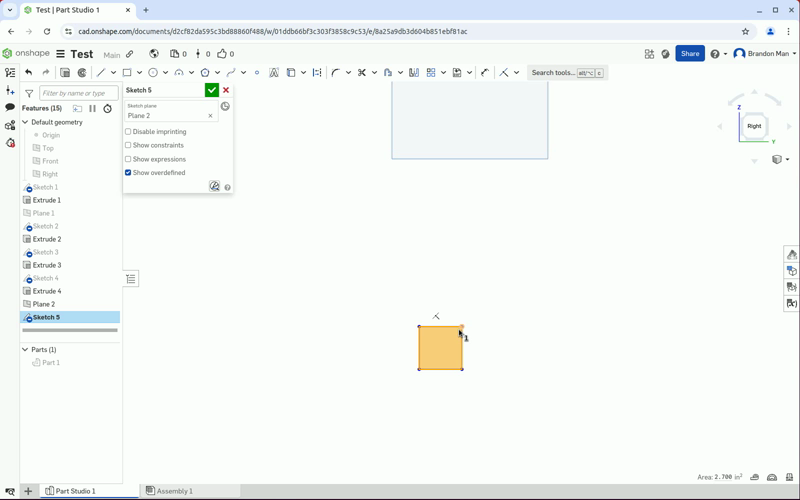
scroll(-6)
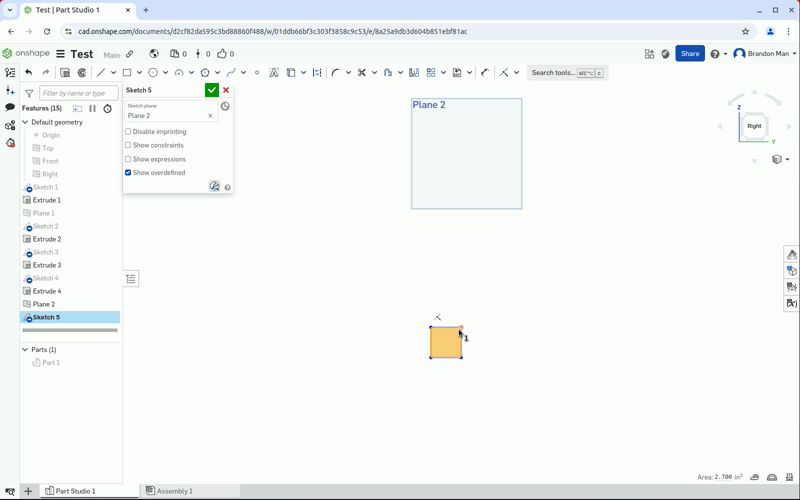
scroll(-6)
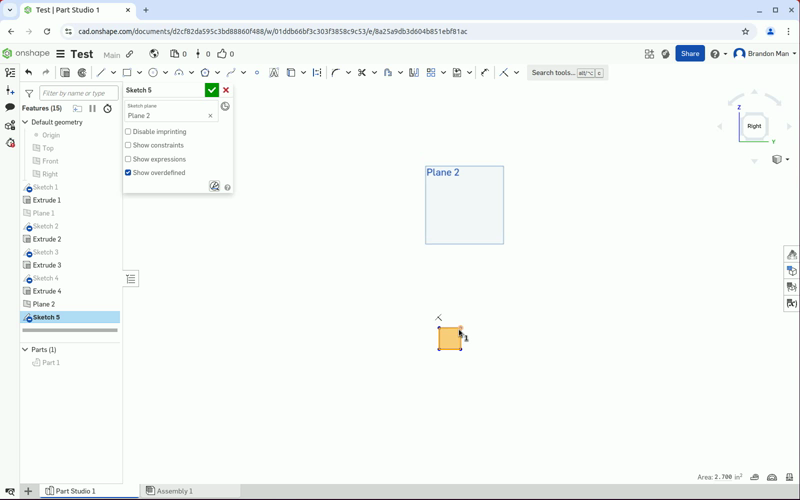
scroll(-6)
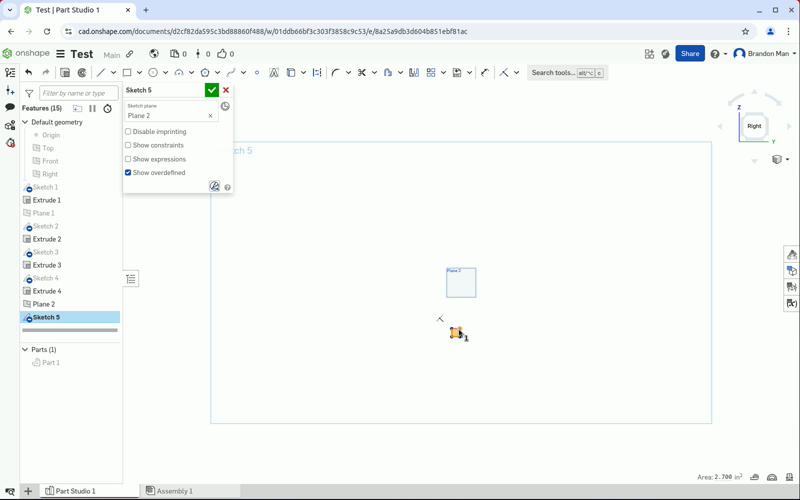
mouse_move(73, 352)
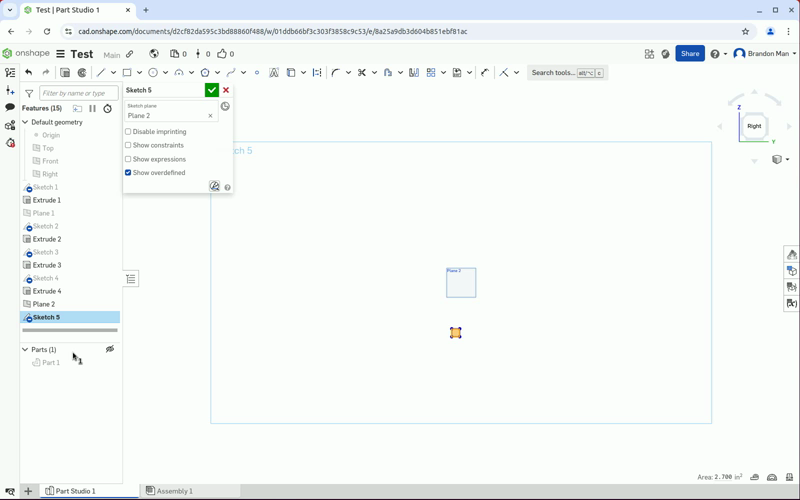
key(shift+y)
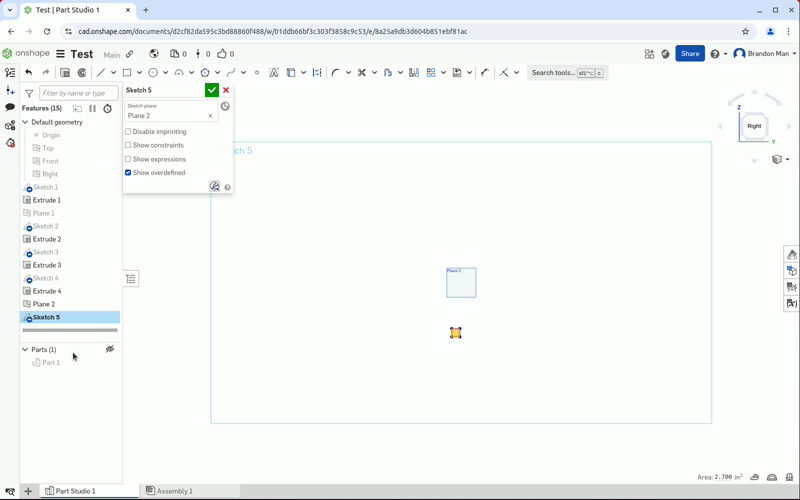
key(shift+e)
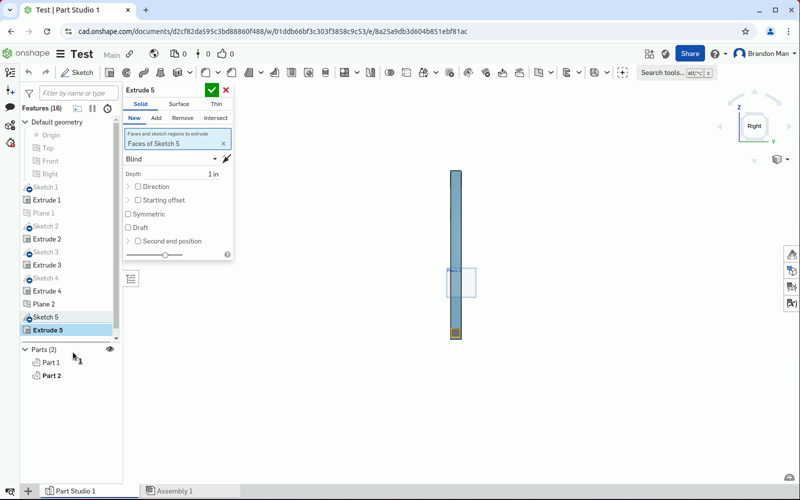
mouse_move(143, 106)
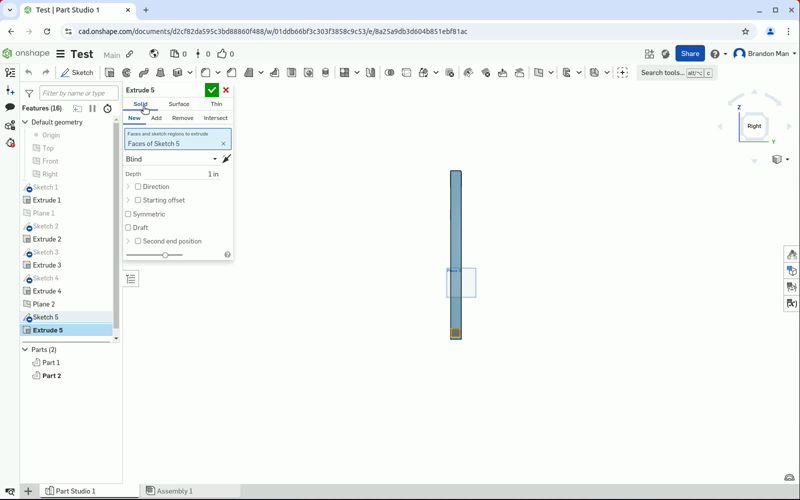
click(143, 106)
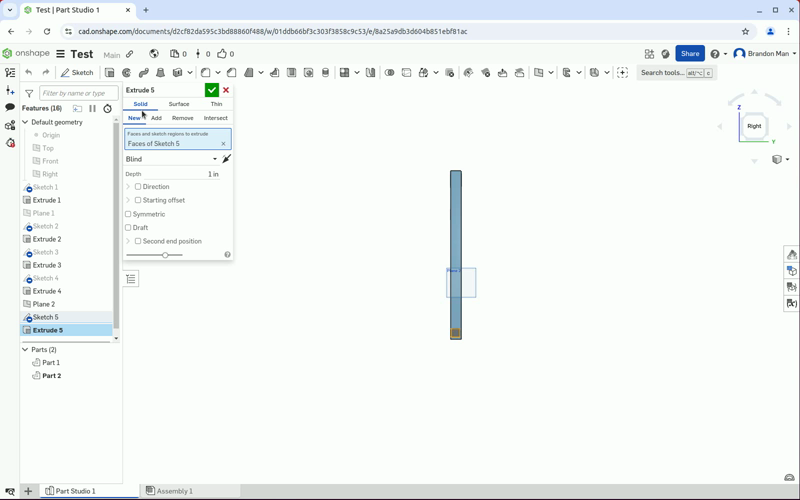
mouse_move(137, 120)
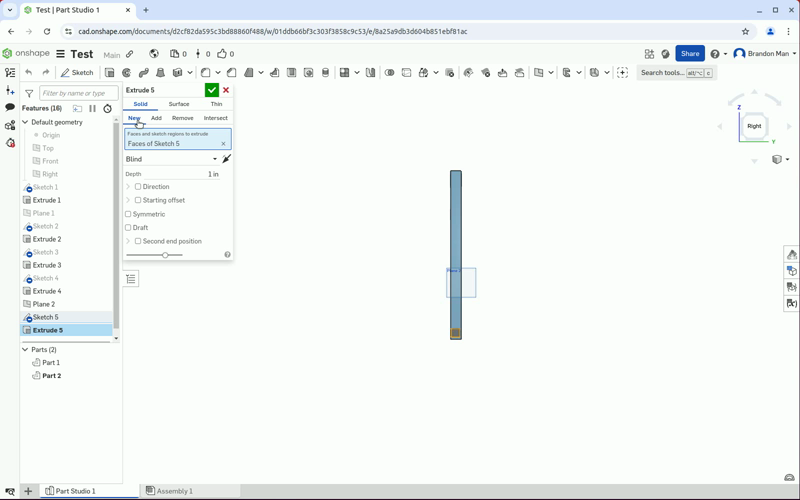
click(137, 120)
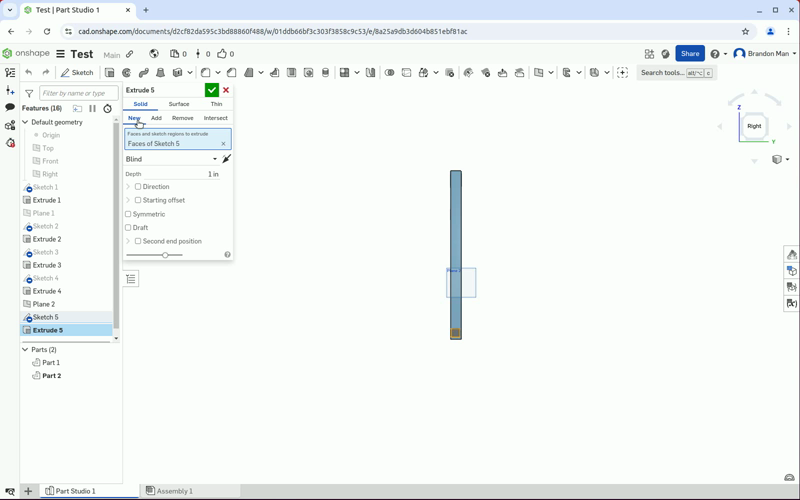
key(tab, 4)
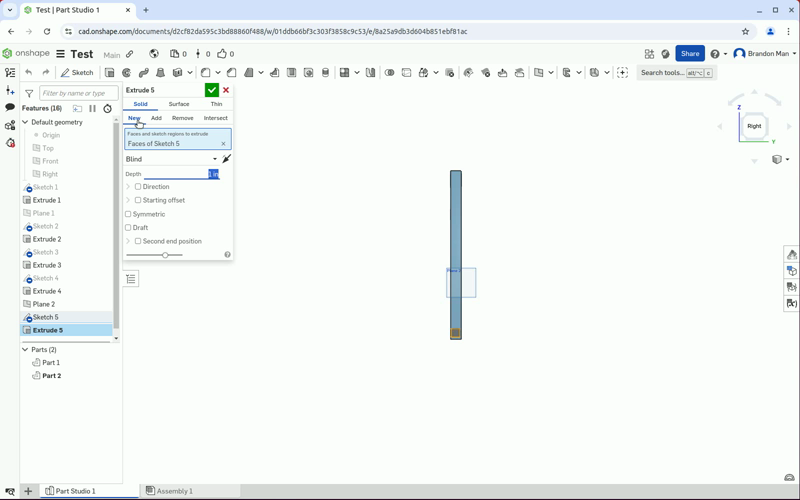
text(1.444)
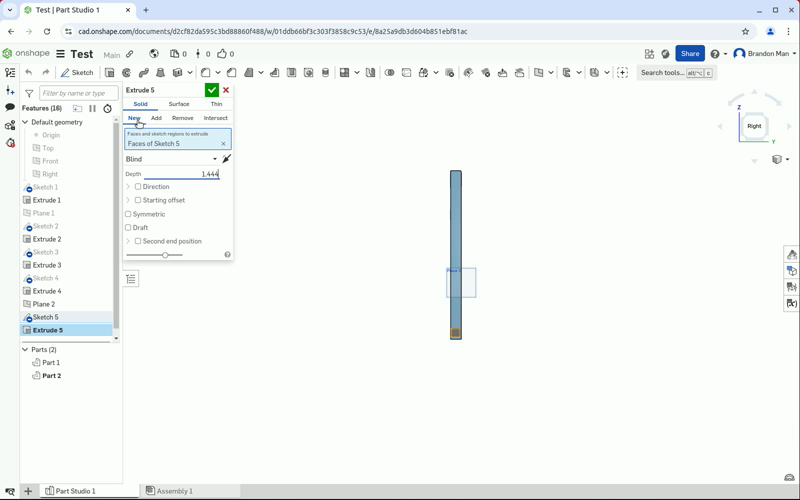
key(enter)
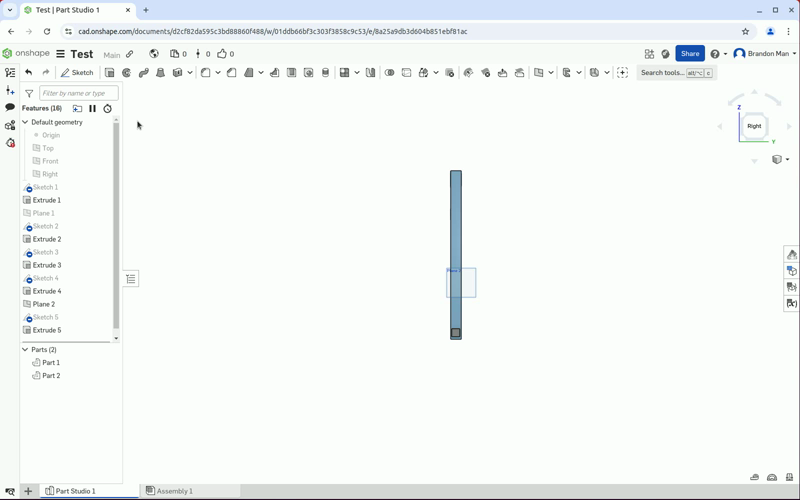
key(shift+h)
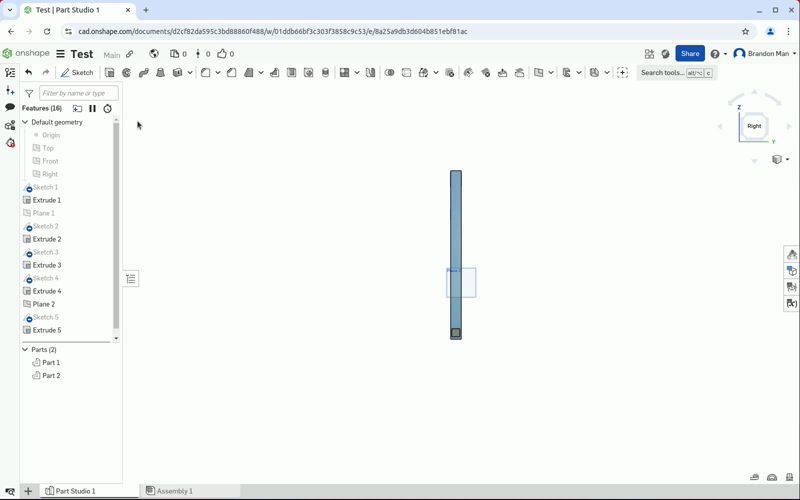
key(shift+h)
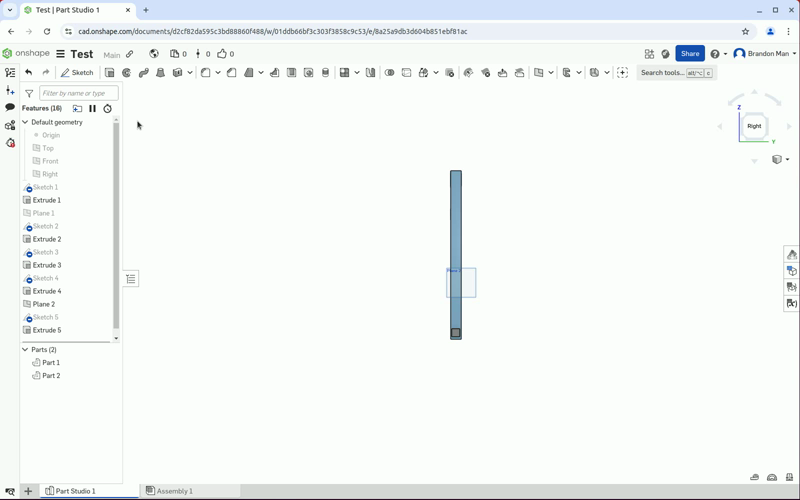
mouse_move(69, 189)
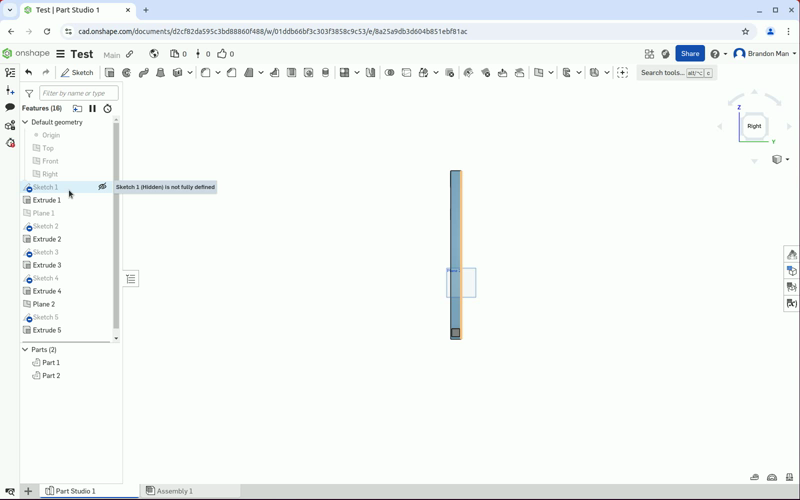
click(69, 189)
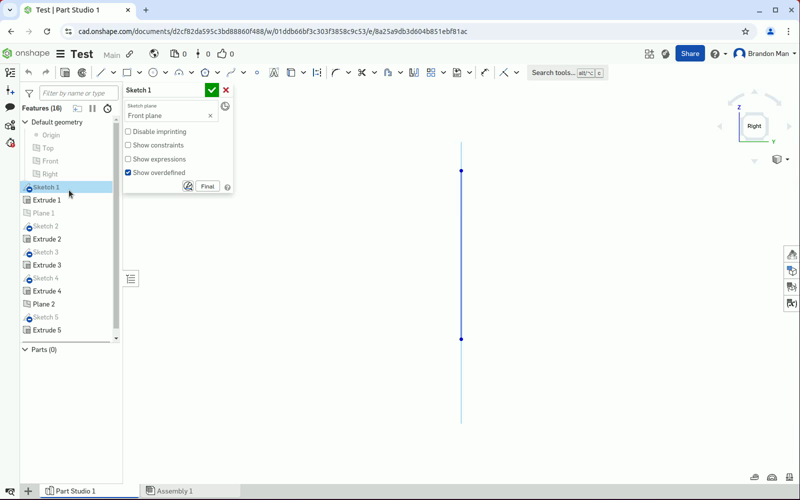
mouse_move(229, 92)
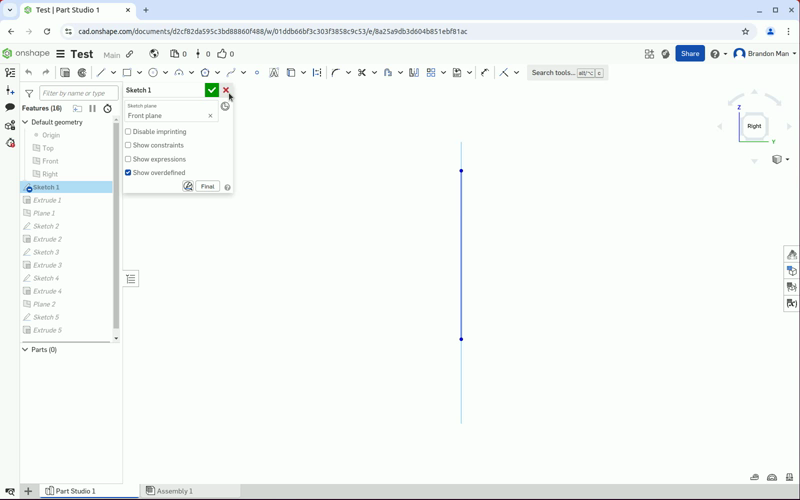
click(229, 92)
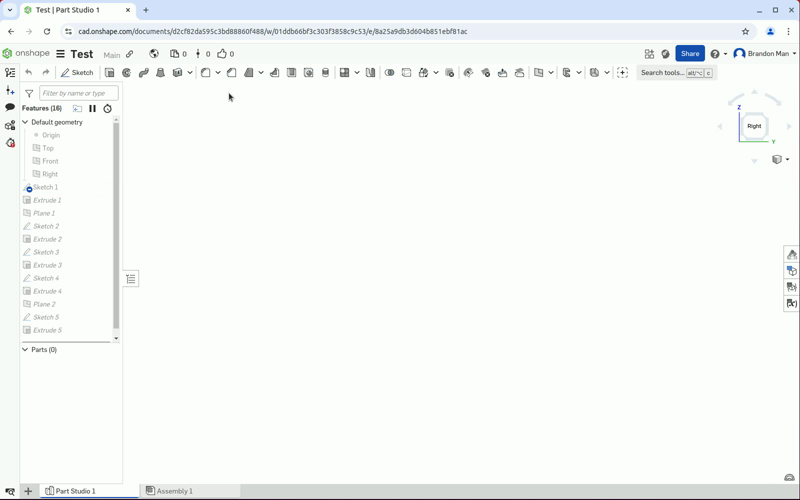
key(shift+s)
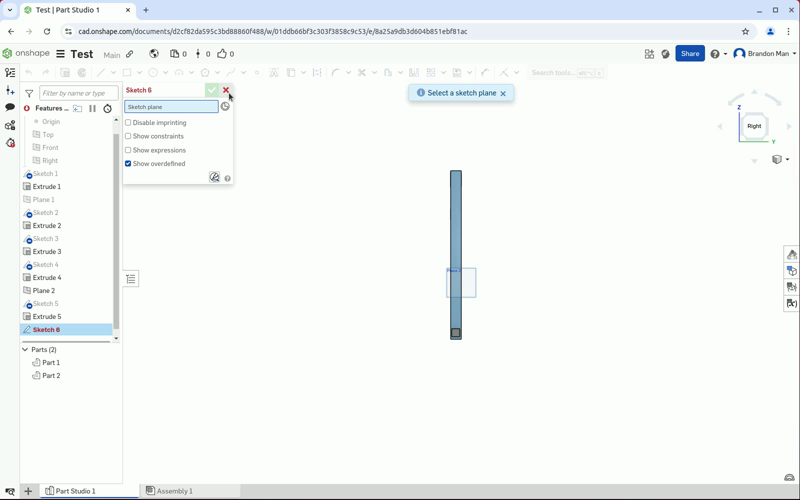
mouse_move(69, 293)
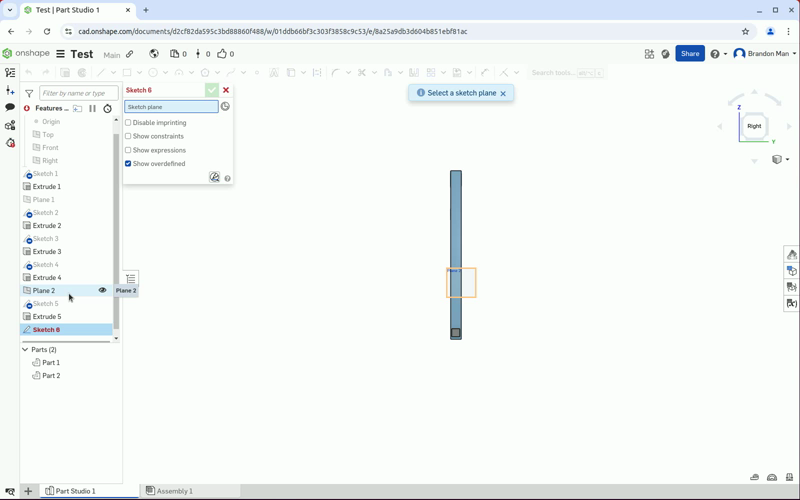
click(69, 293)
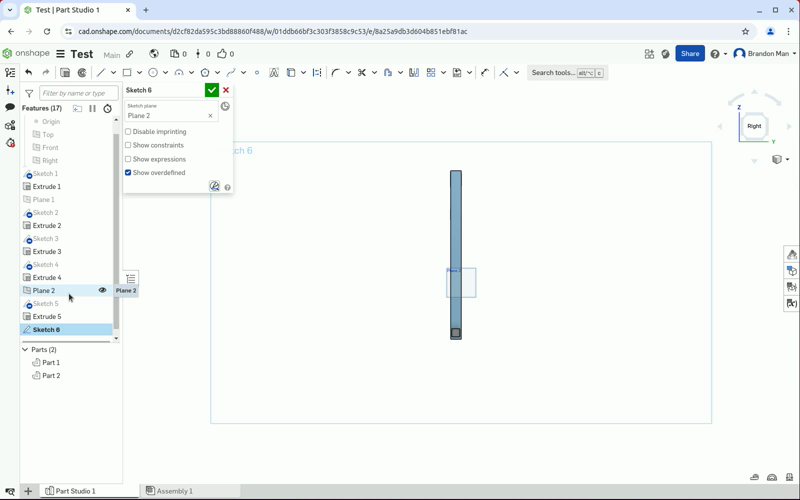
mouse_move(73, 352)
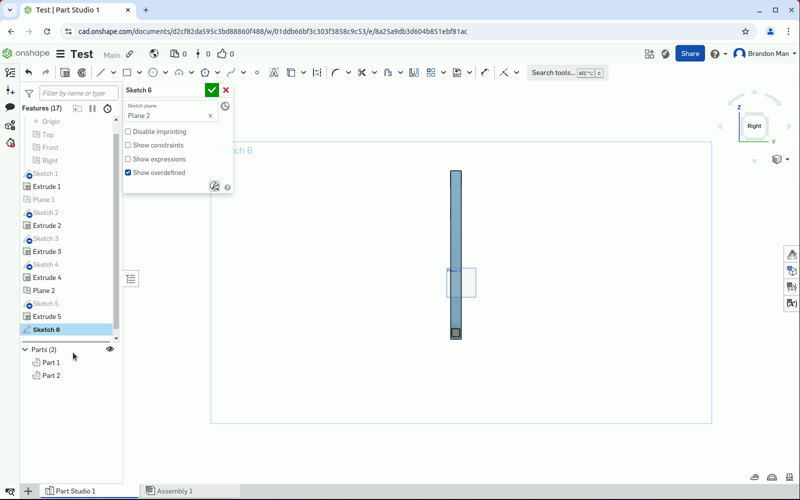
key(y)
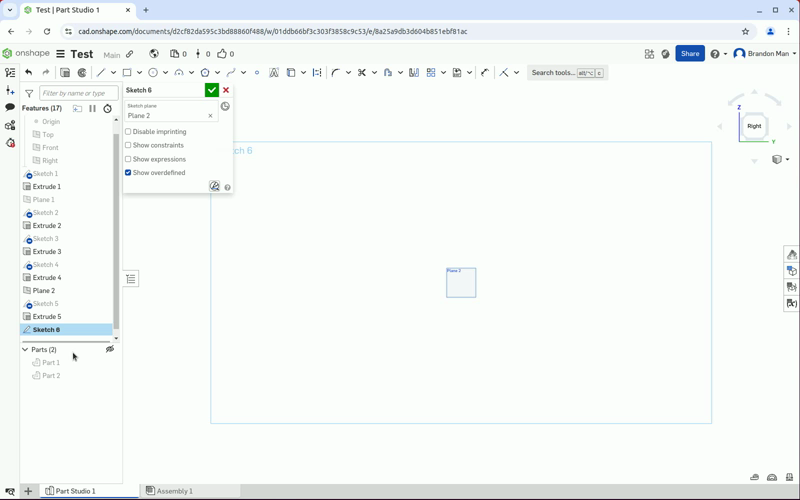
key(l)
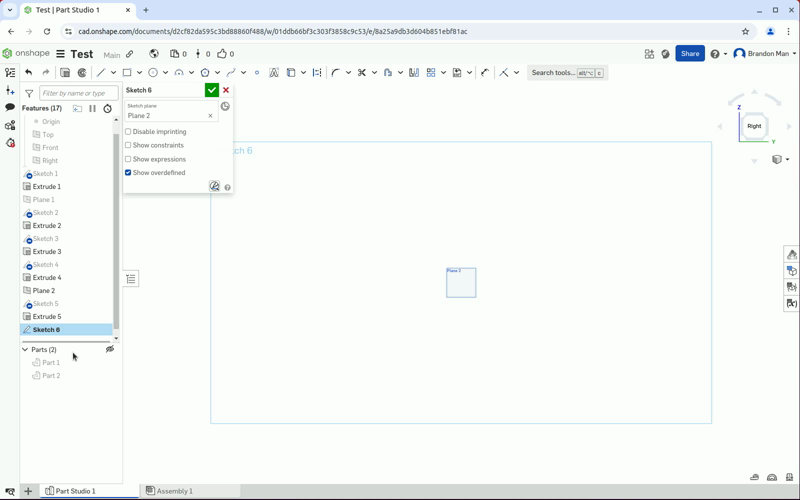
key_down(shift)
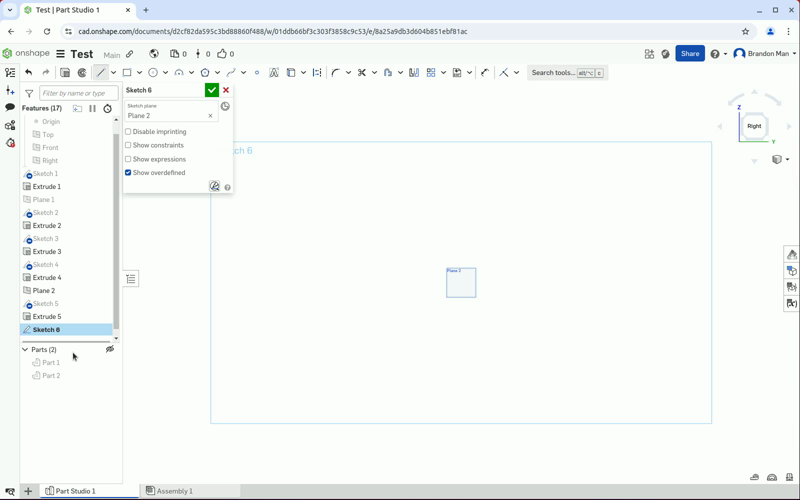
mouse_move(451, 216)
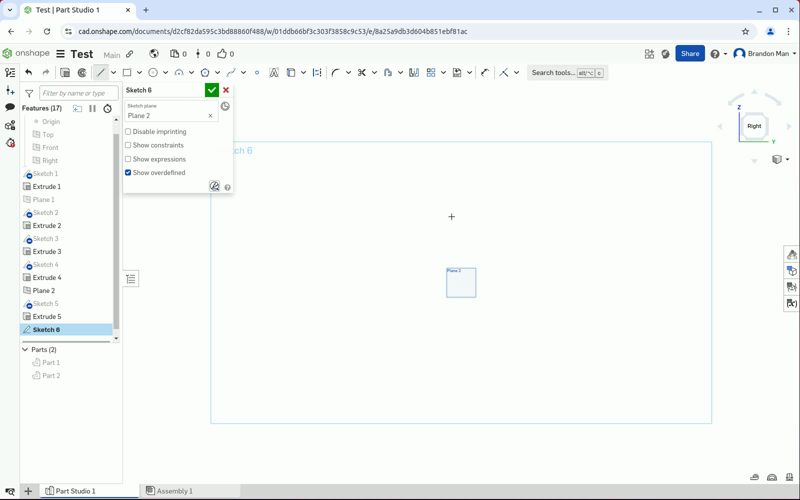
click(451, 216)
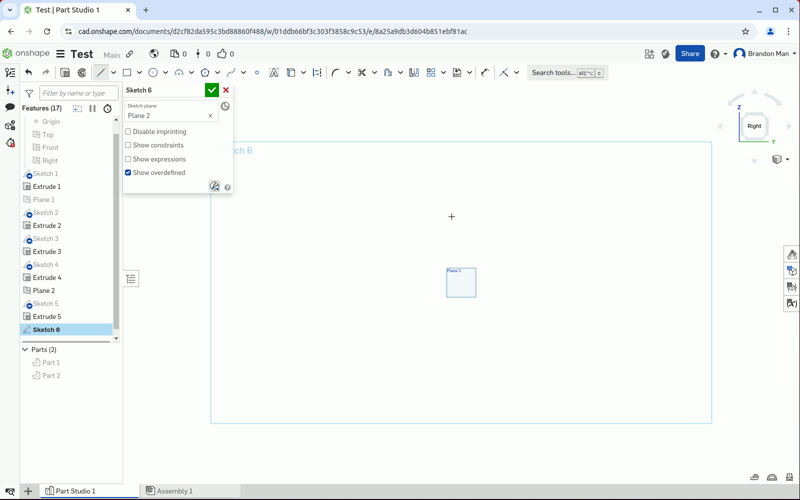
key_up(shift)
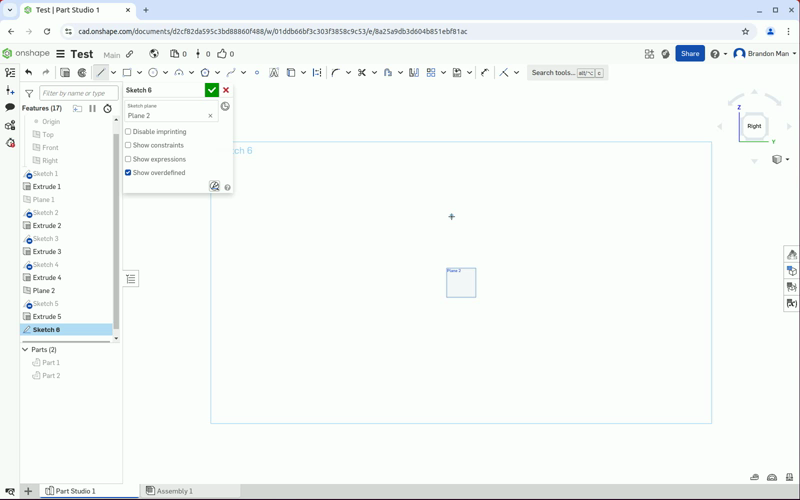
key_down(shift)
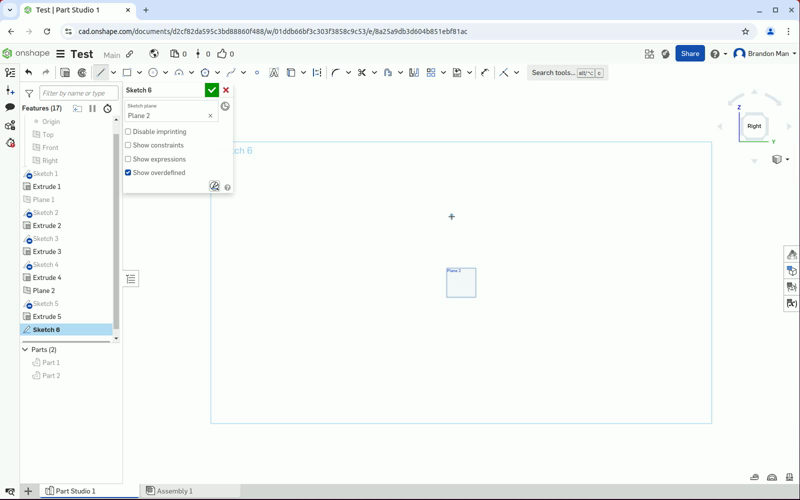
mouse_move(481, 216)
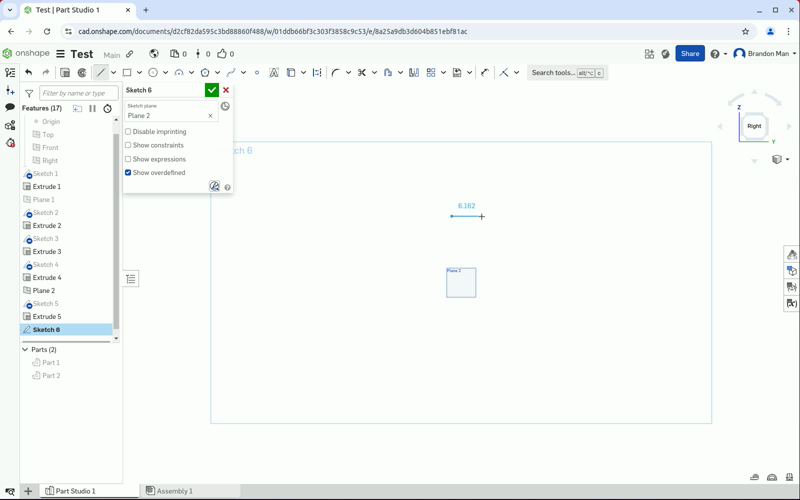
mouse_move(459, 216)
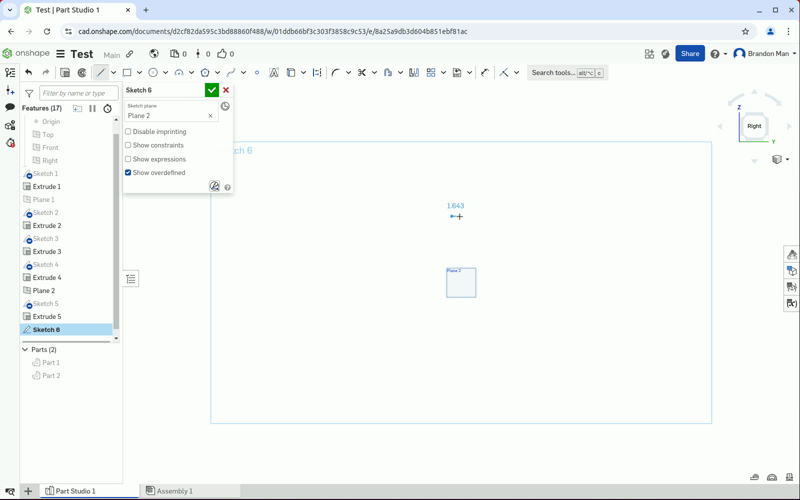
click(459, 216)
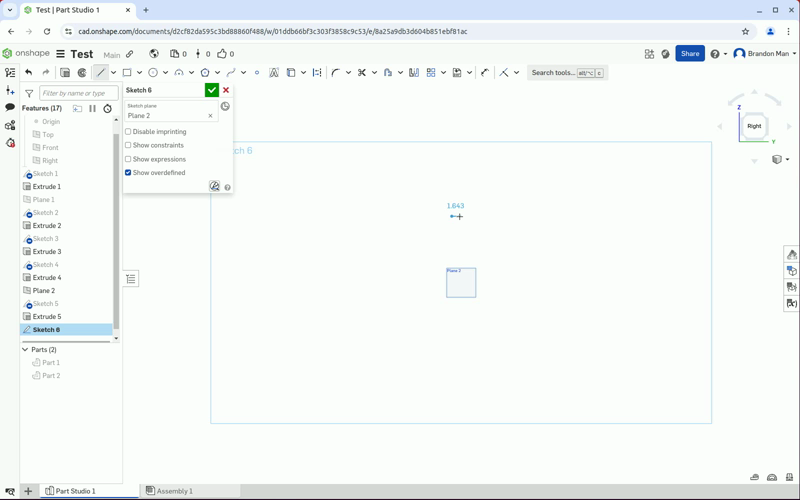
key_up(shift)
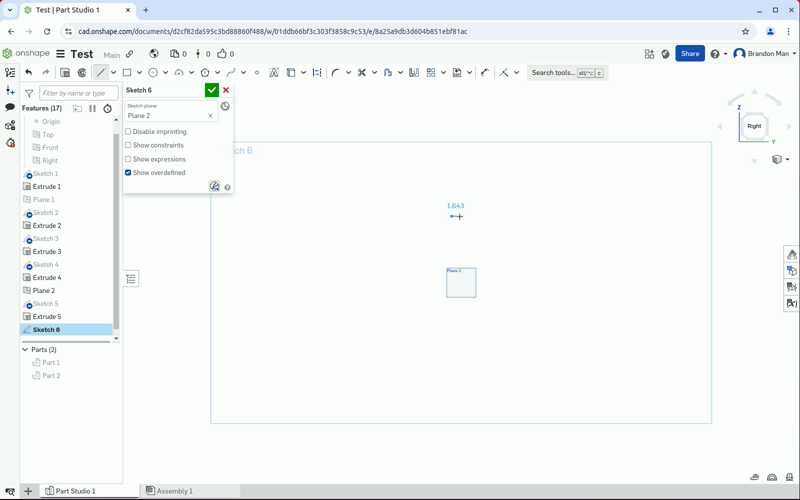
key_down(shift)
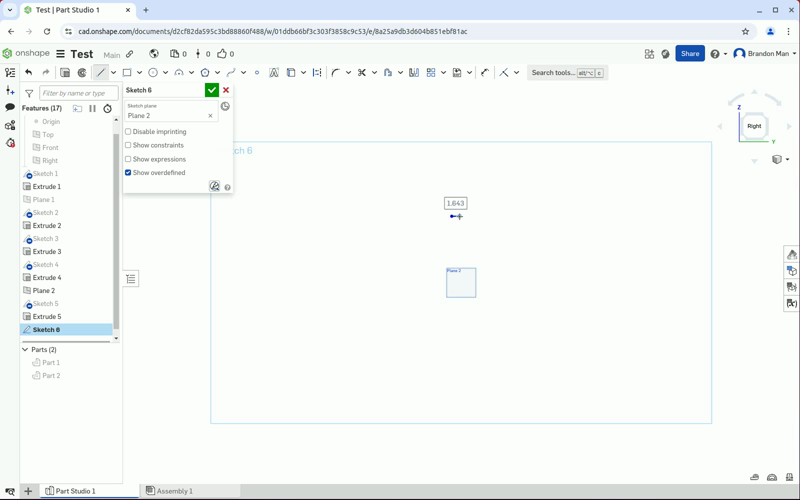
mouse_move(489, 216)
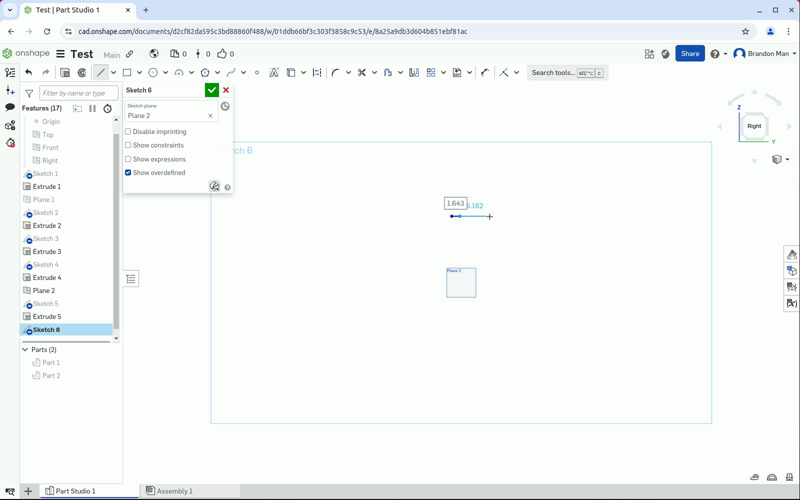
mouse_move(459, 207)
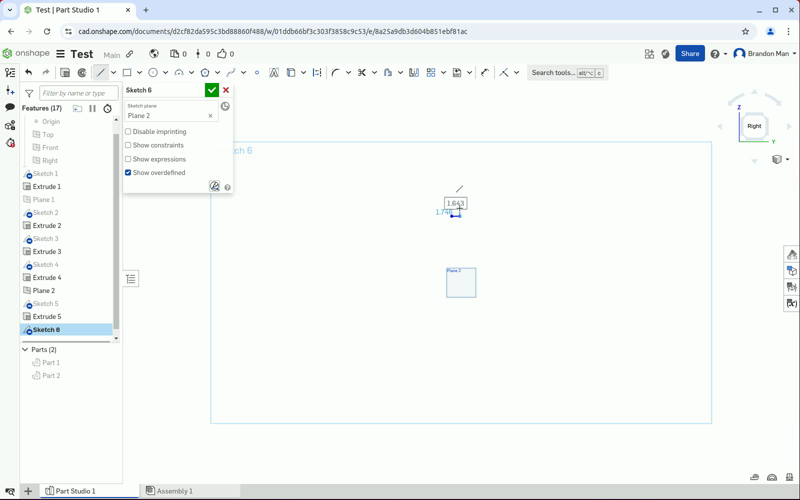
click(459, 207)
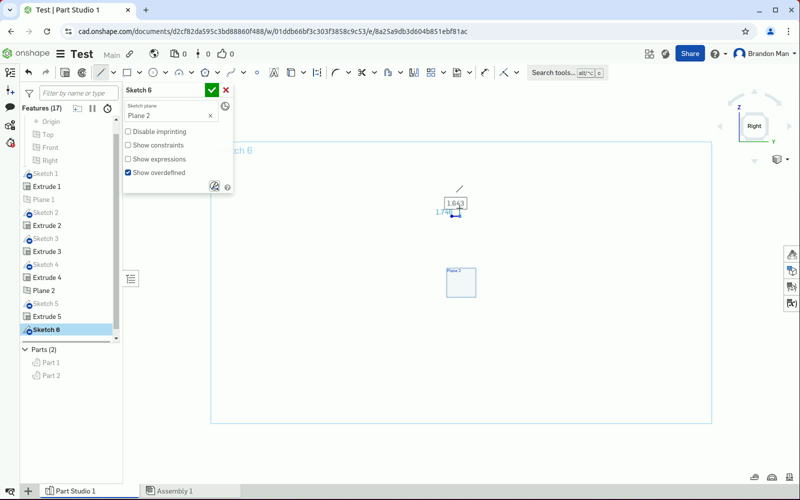
key_up(shift)
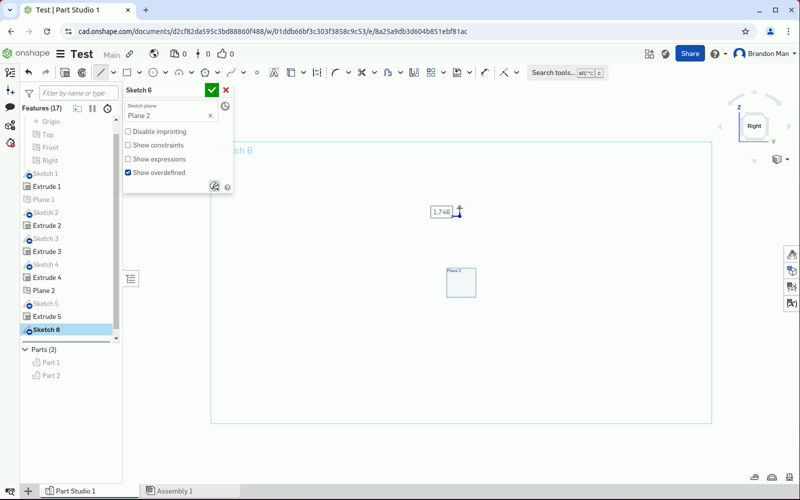
key_down(shift)
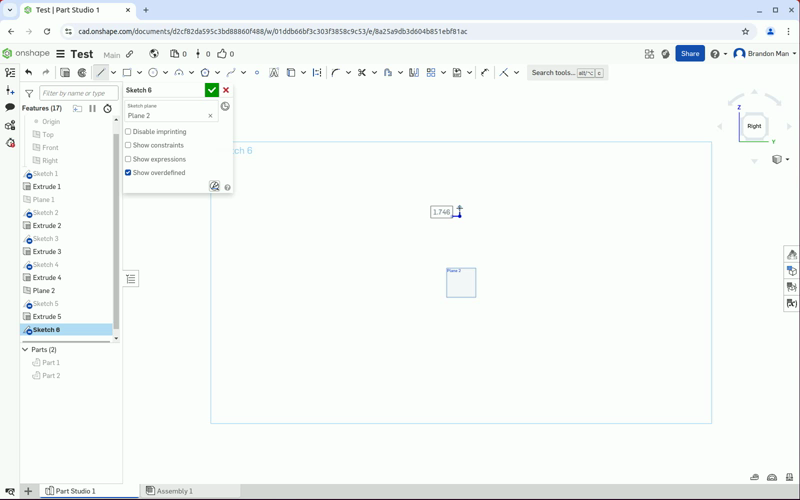
mouse_move(489, 207)
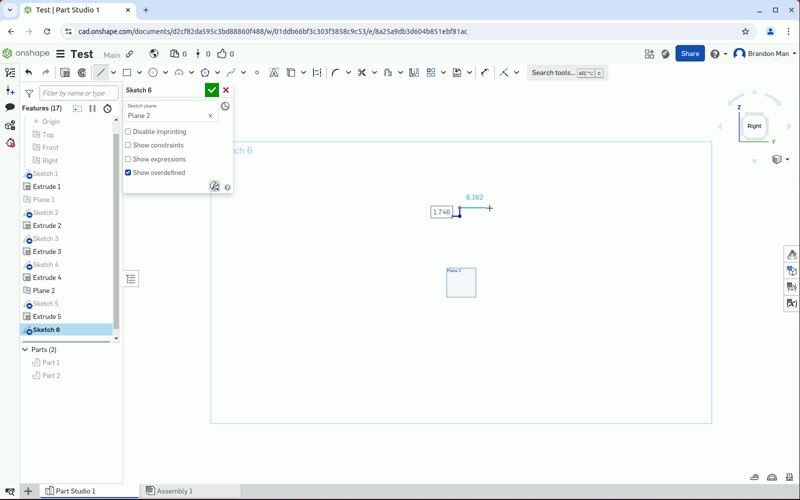
mouse_move(451, 207)
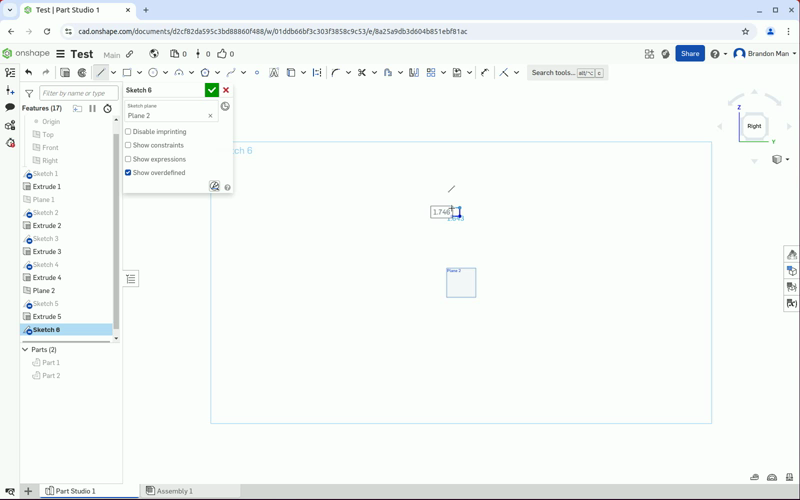
click(451, 207)
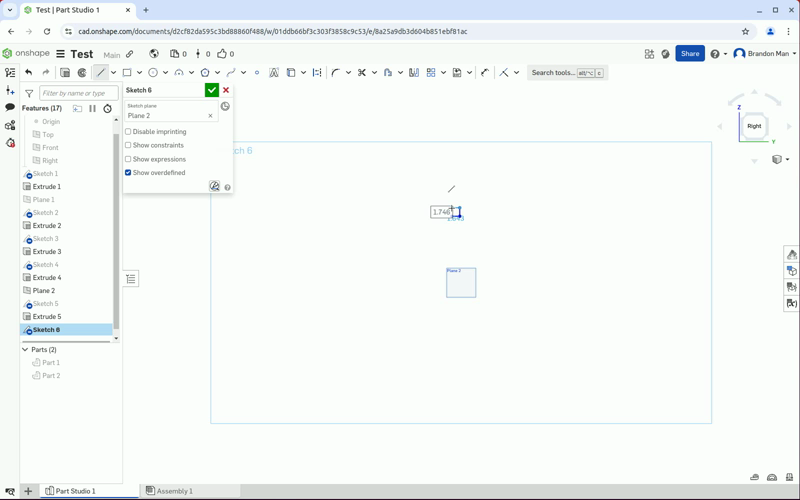
key_up(shift)
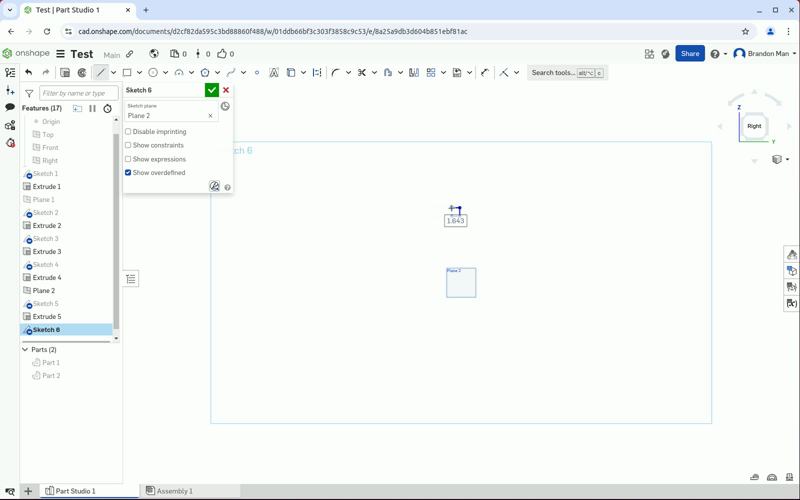
mouse_move(481, 207)
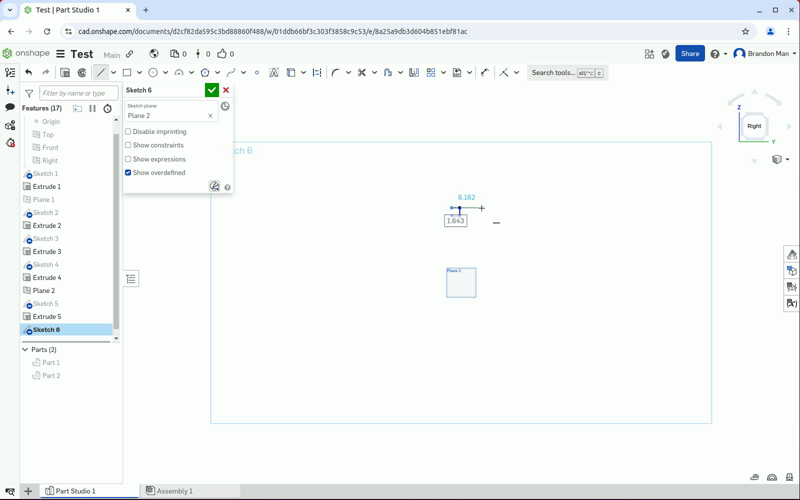
key_down(shift)
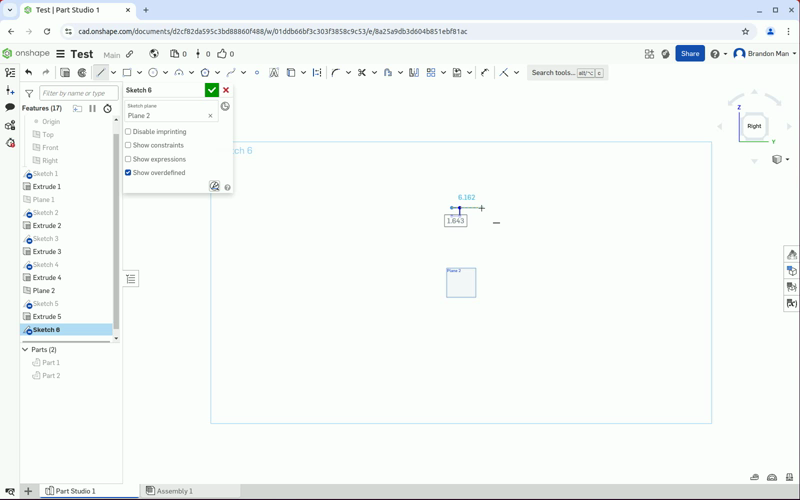
mouse_move(451, 216)
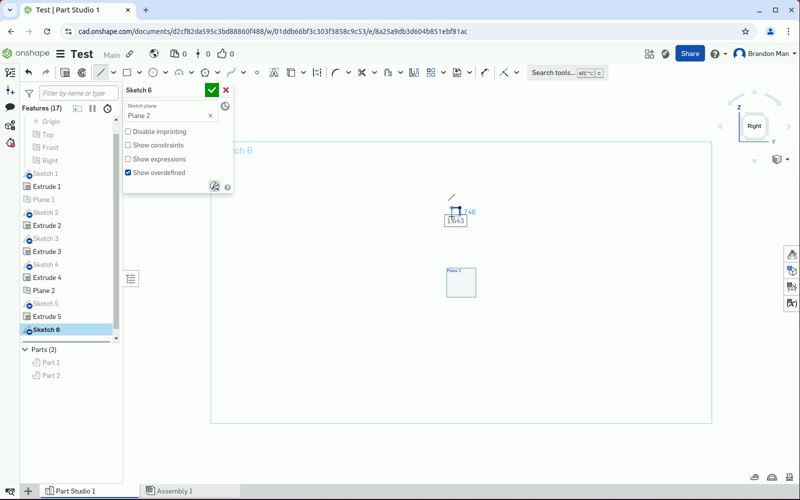
key_up(shift)
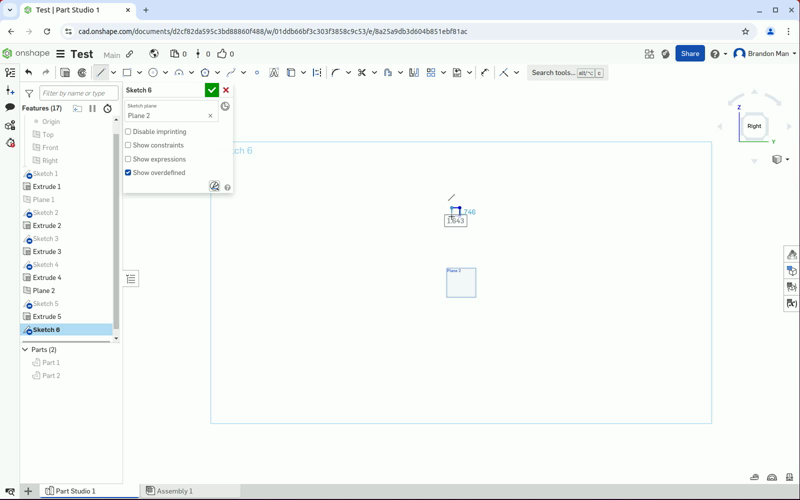
click(451, 216)
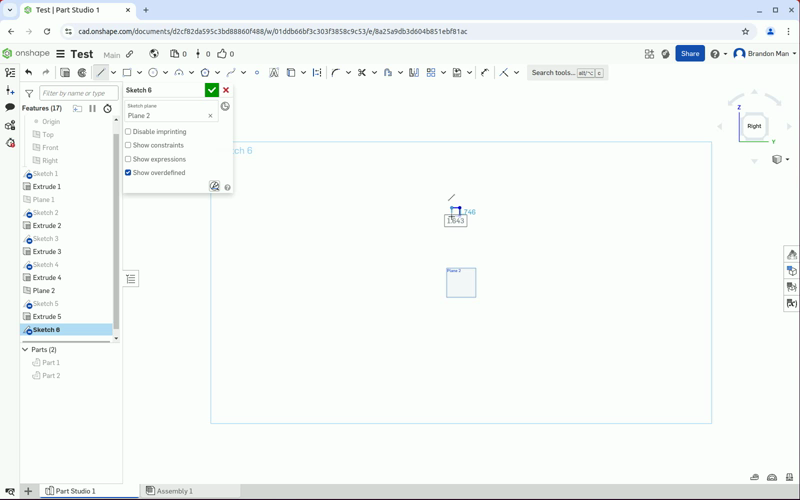
key(esc)
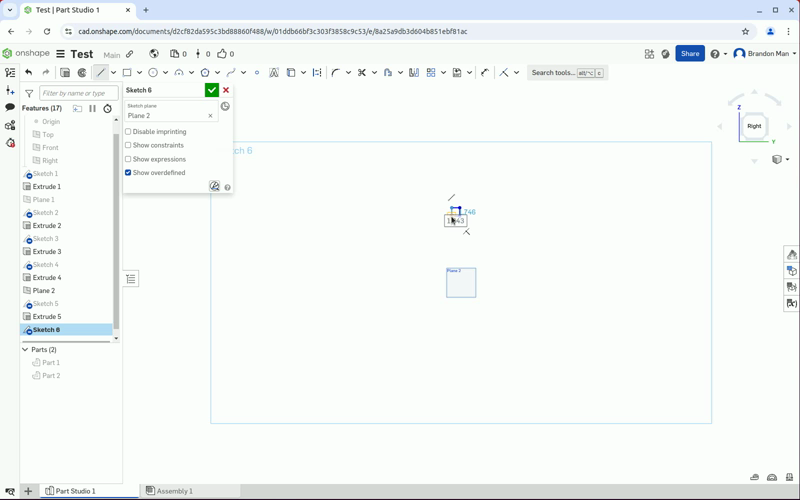
mouse_move(457, 208)
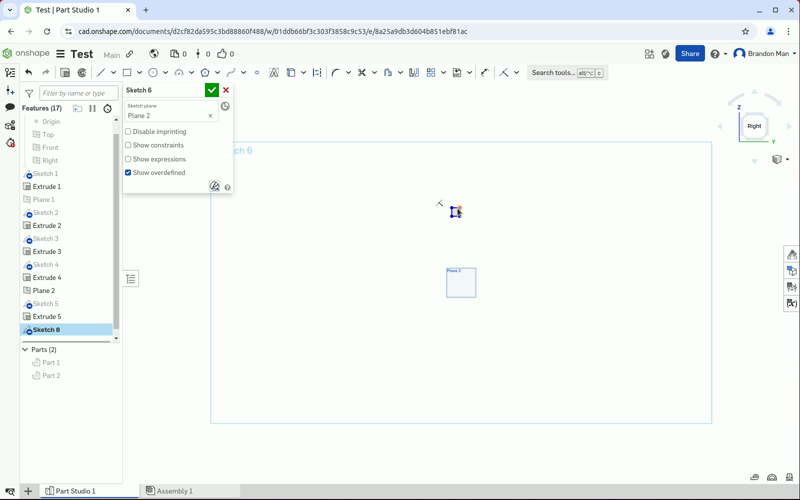
scroll(6)
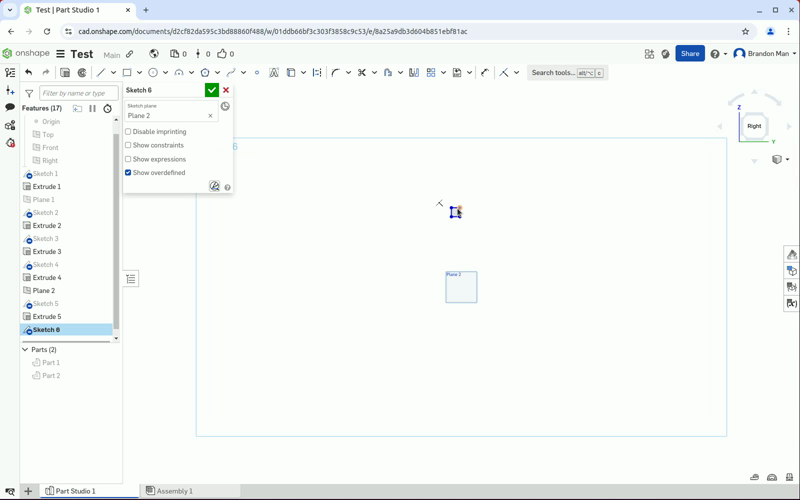
scroll(6)
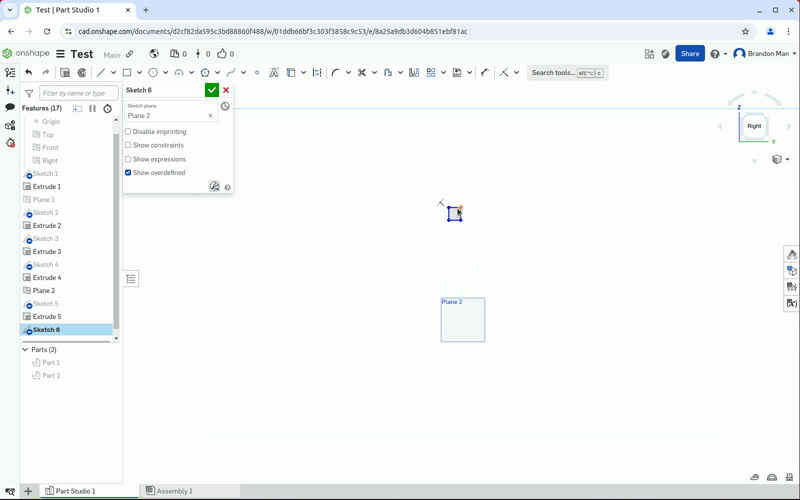
scroll(6)
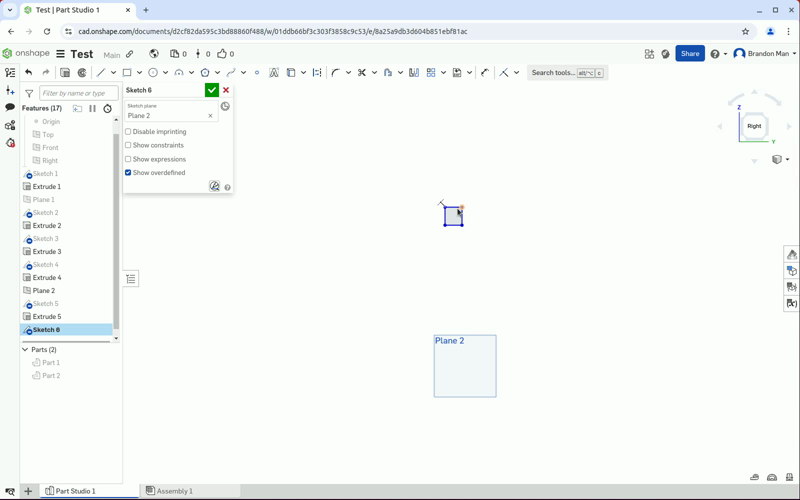
scroll(6)
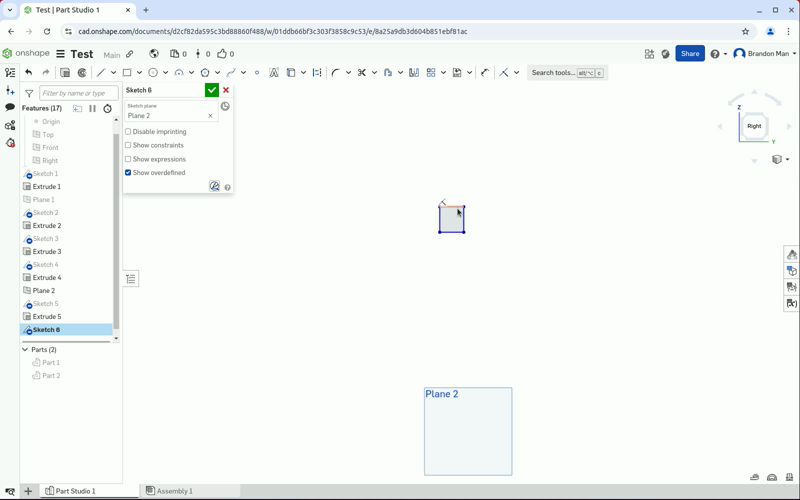
scroll(6)
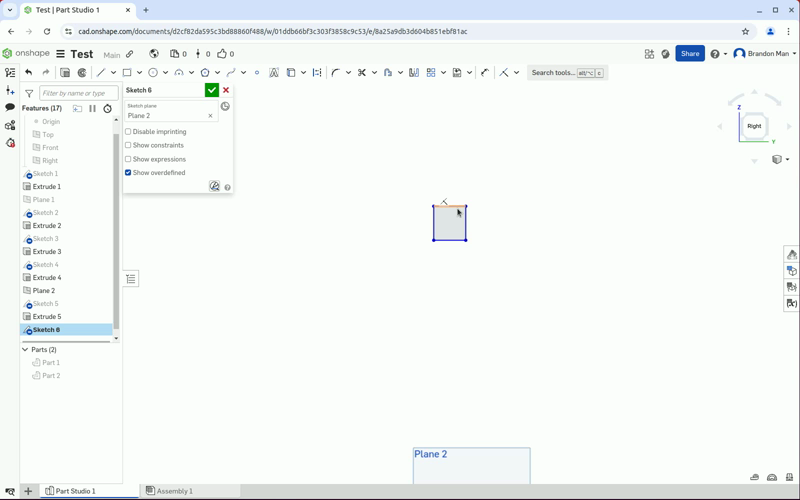
scroll(6)
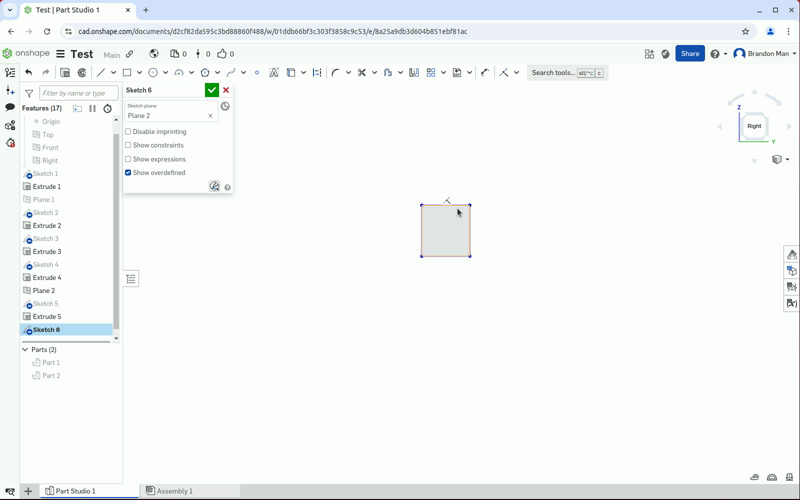
scroll(6)
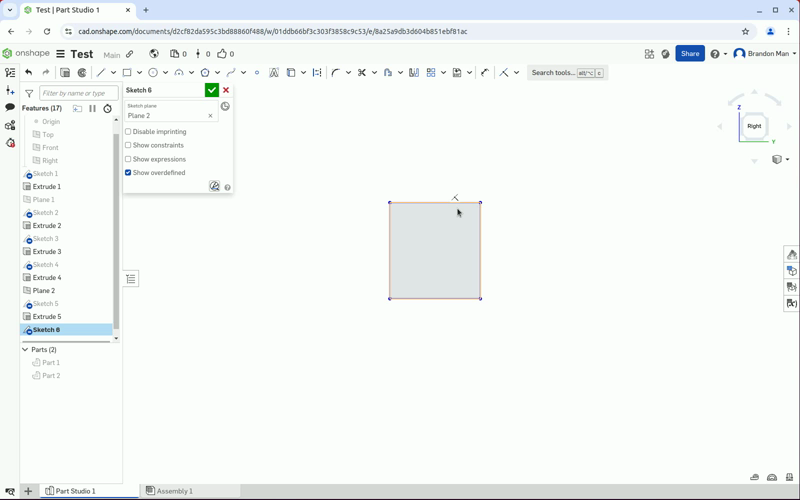
click(457, 208)
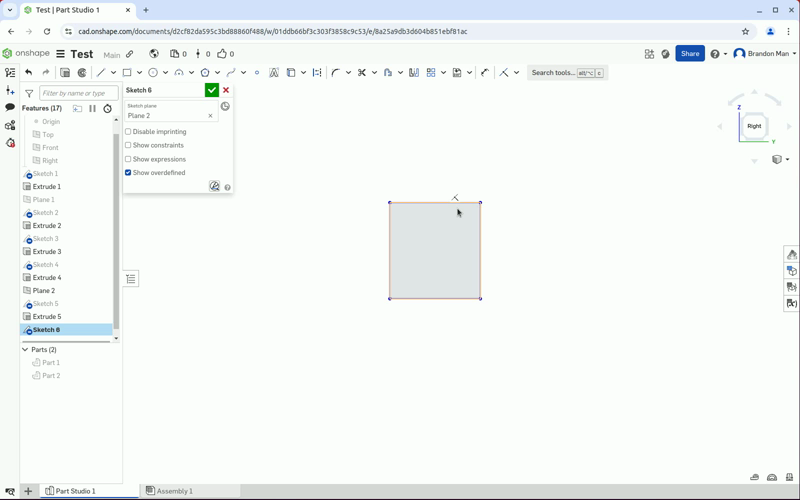
scroll(-6)
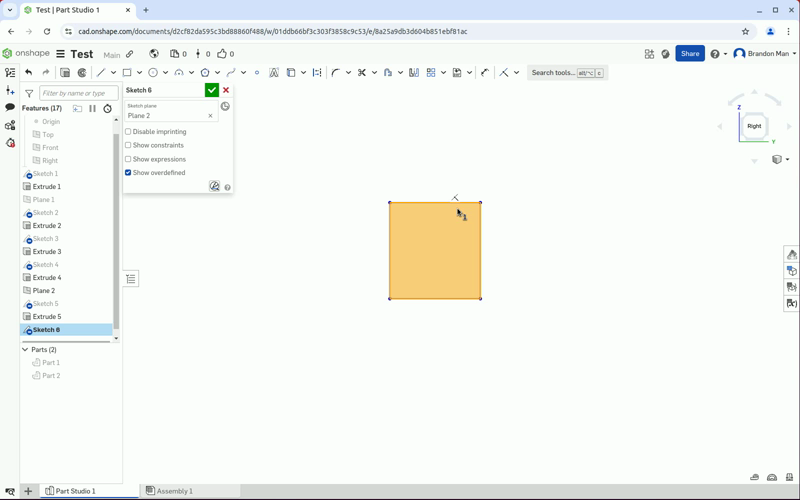
scroll(-6)
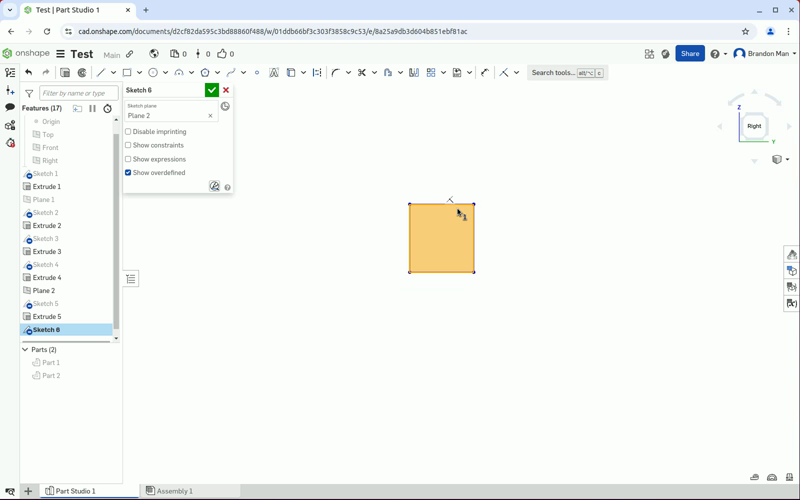
scroll(-6)
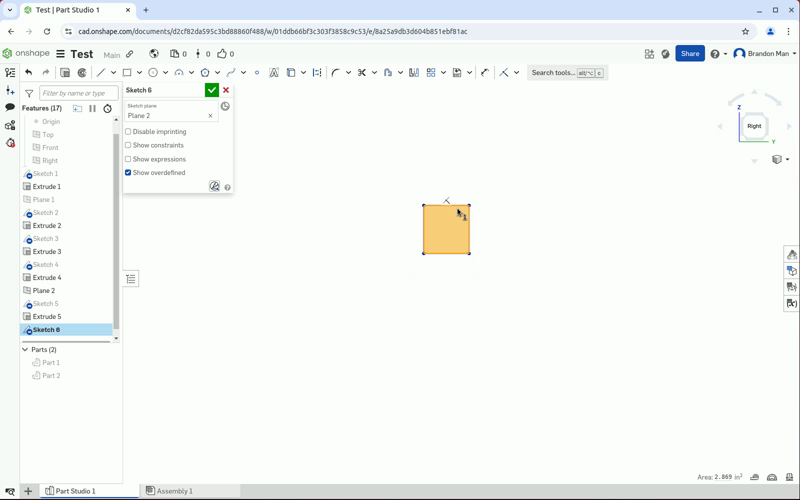
scroll(-6)
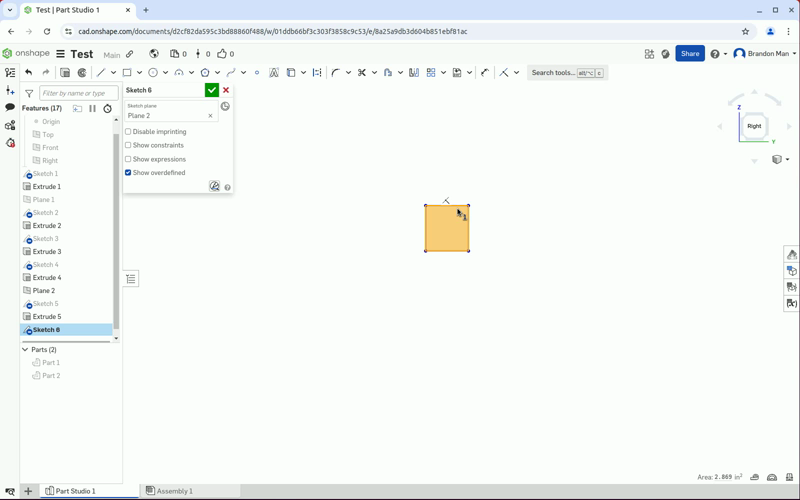
scroll(-6)
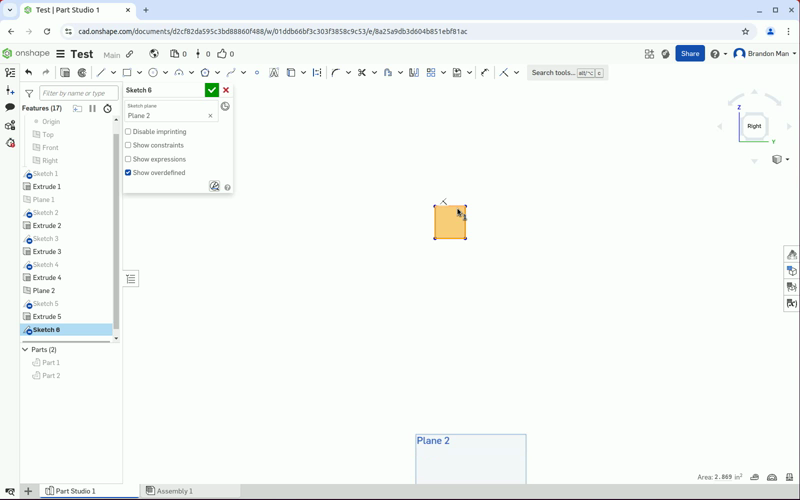
scroll(-6)
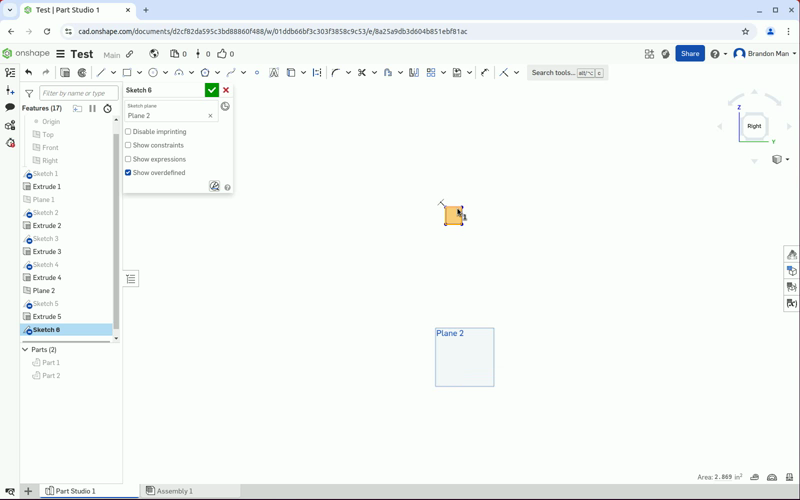
scroll(-6)
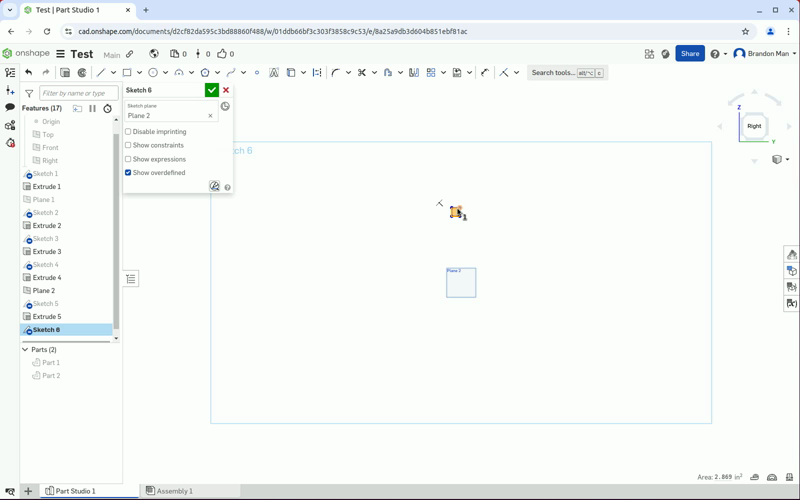
mouse_move(73, 352)
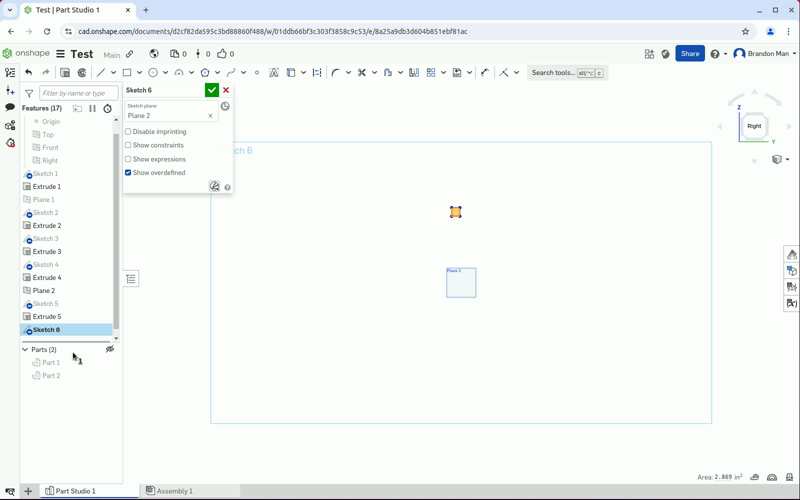
key(shift+y)
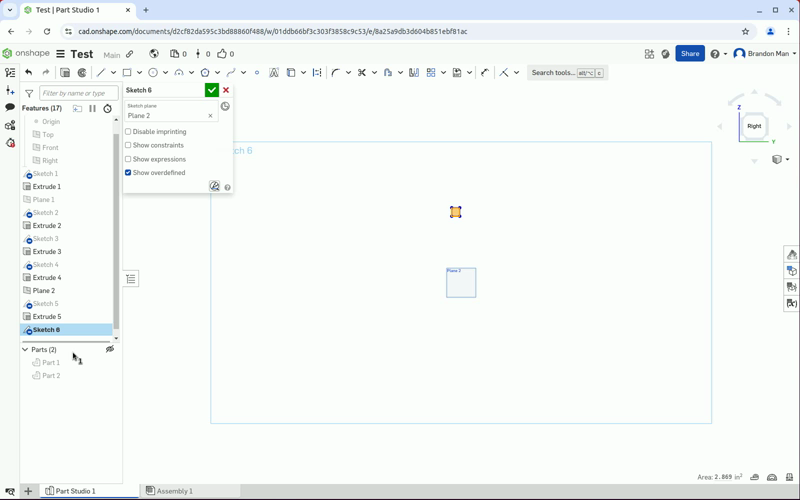
key(shift+e)
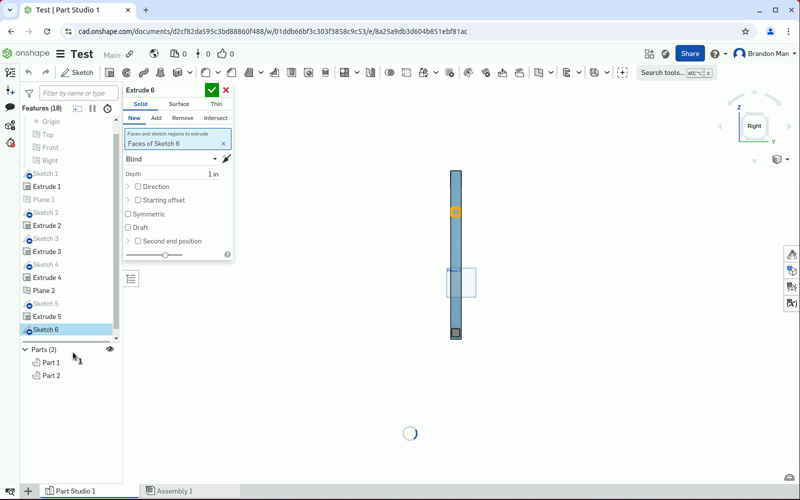
mouse_move(143, 106)
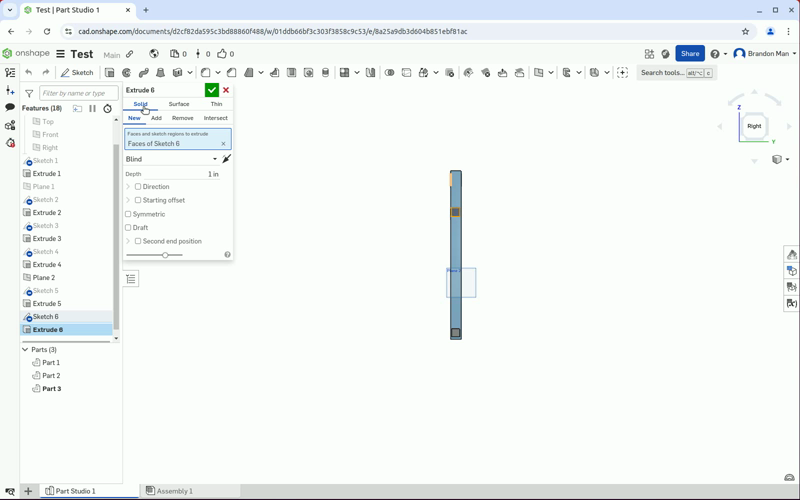
click(143, 106)
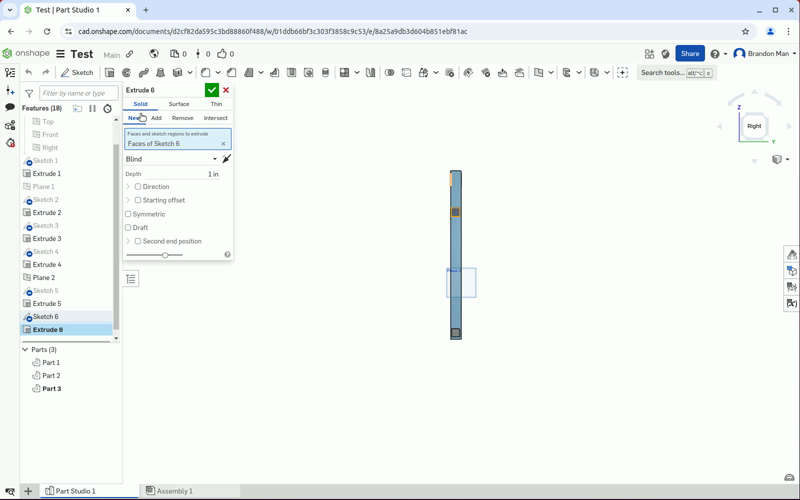
mouse_move(137, 120)
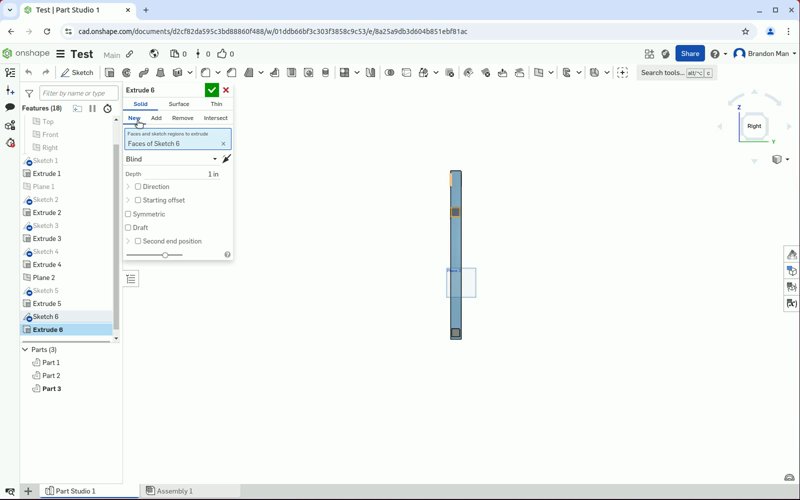
click(137, 120)
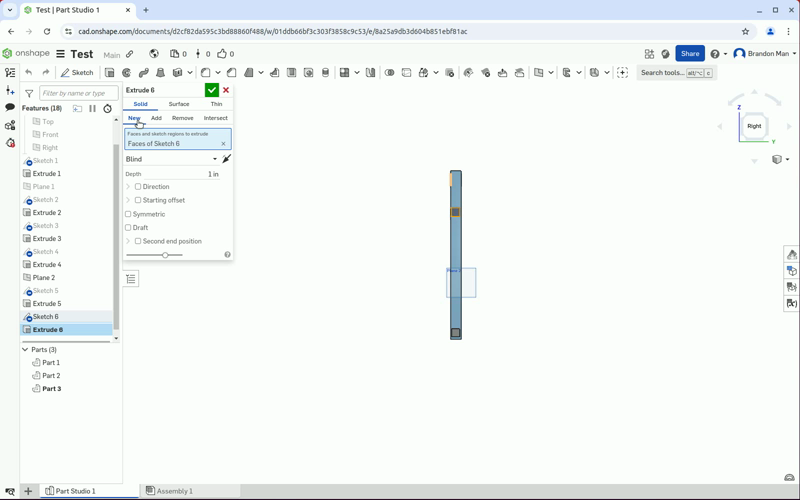
key(tab, 4)
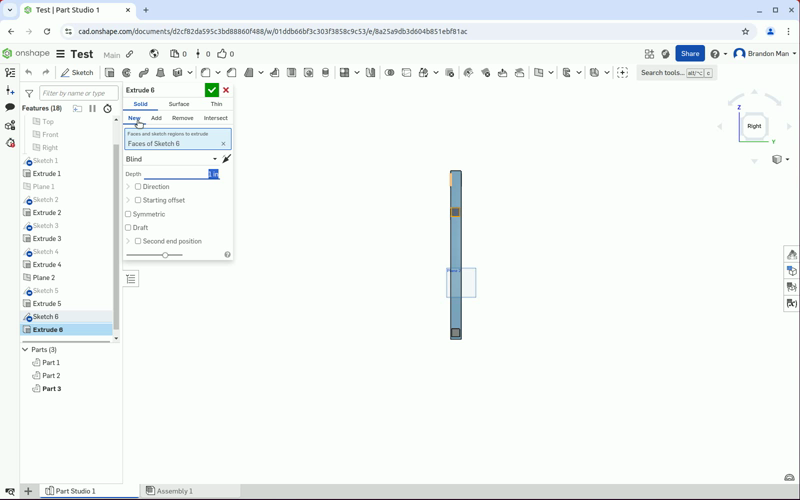
text(1.444)
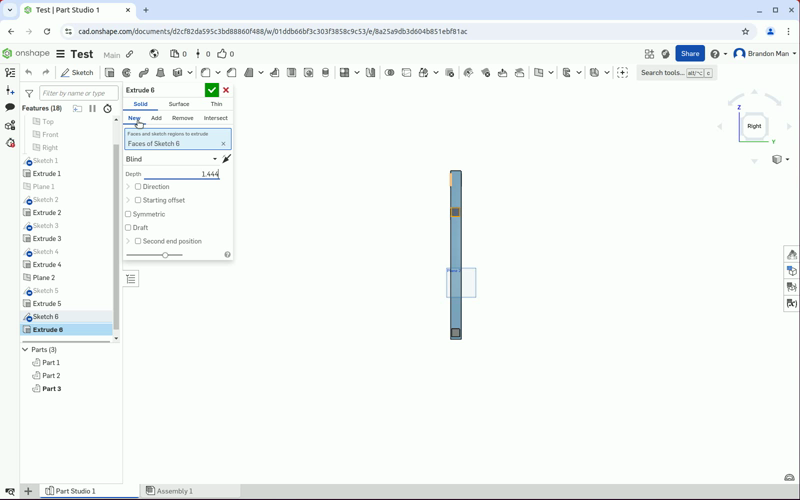
key(enter)
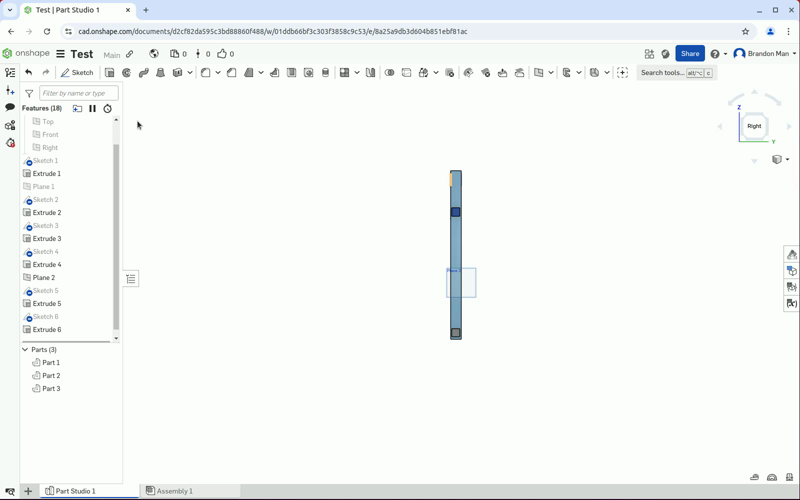
key(shift+h)
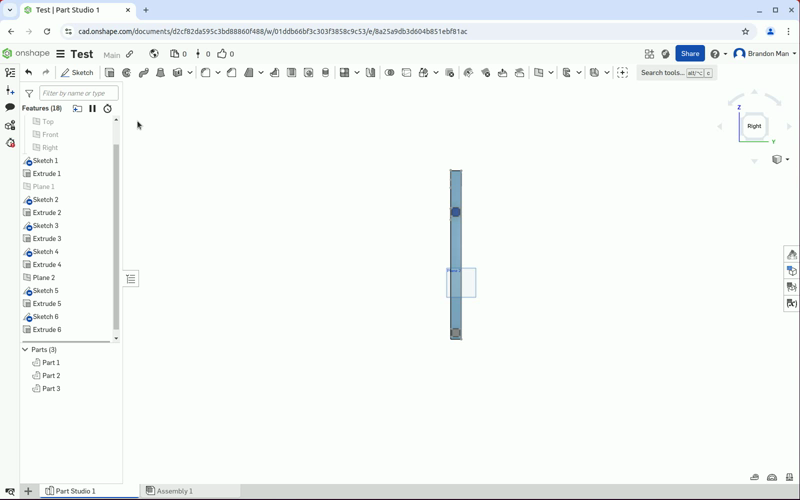
key(shift+h)
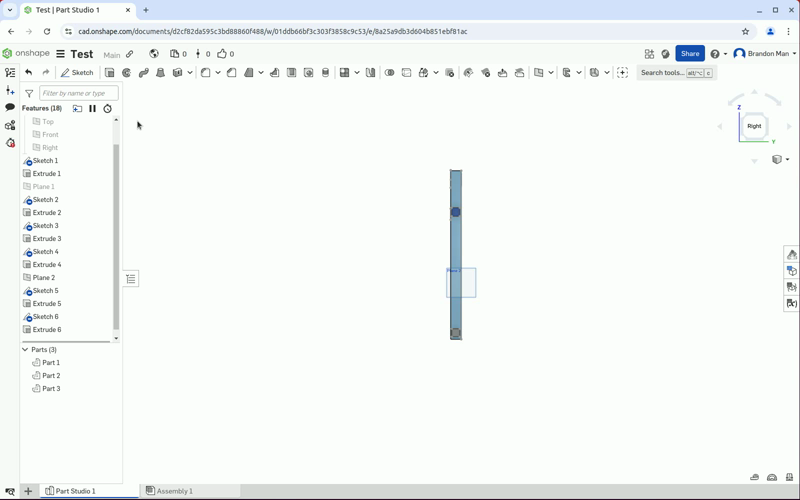
key(shift+7)
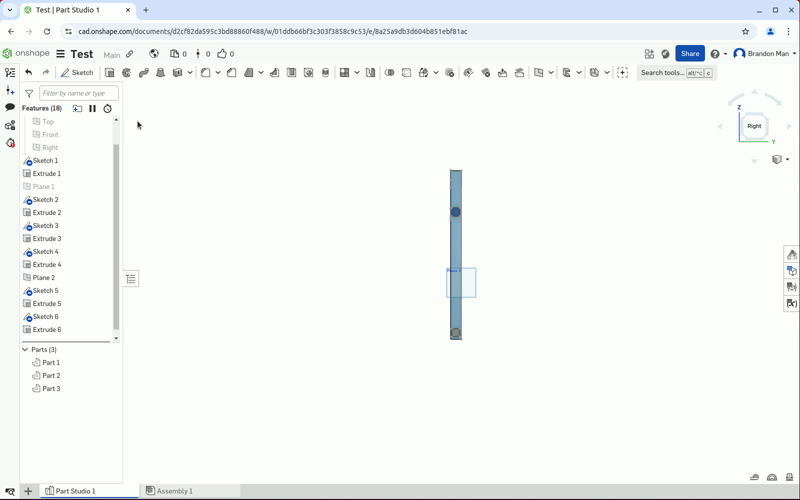
key(right, 2)
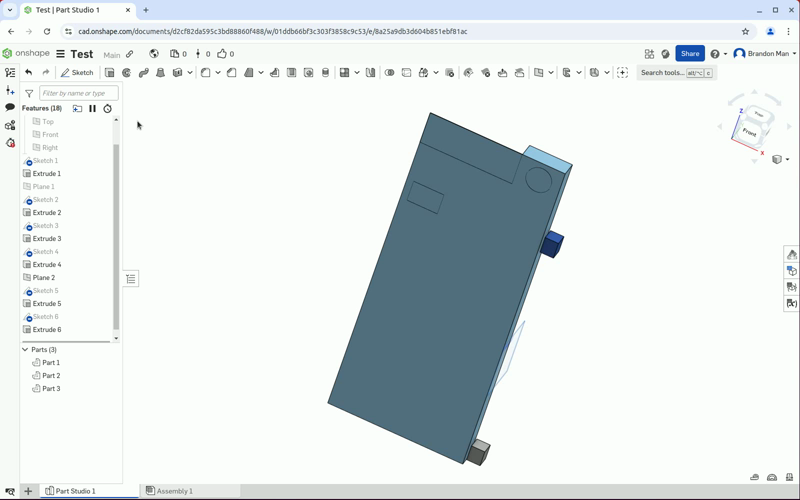
key(down, 2)
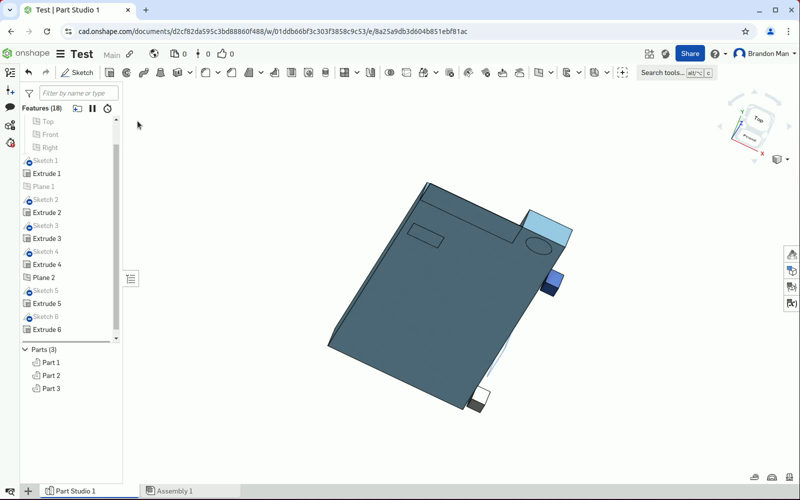
key(up, 2)
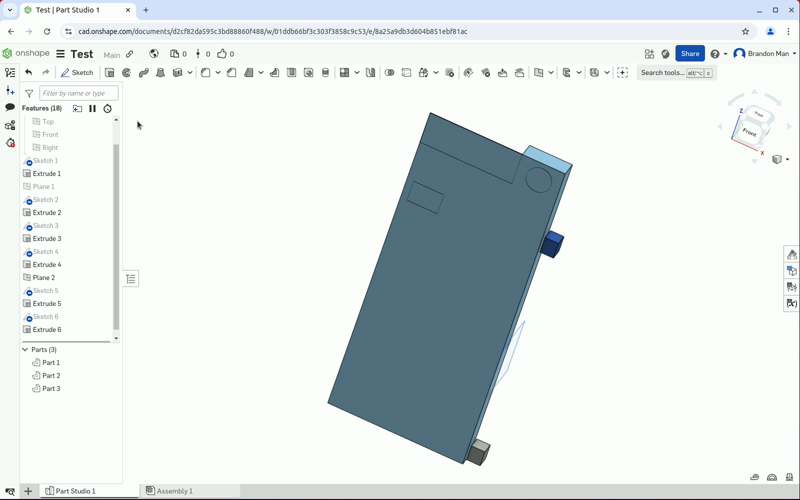
key(left, 2)
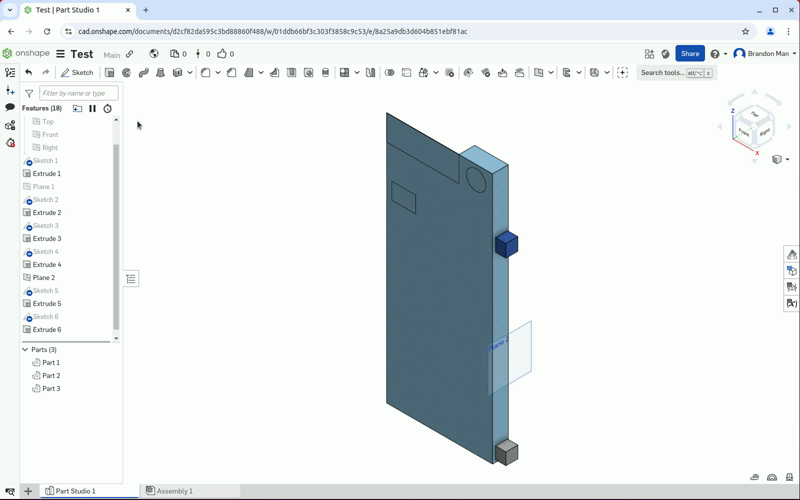
mouse_move(69, 163)
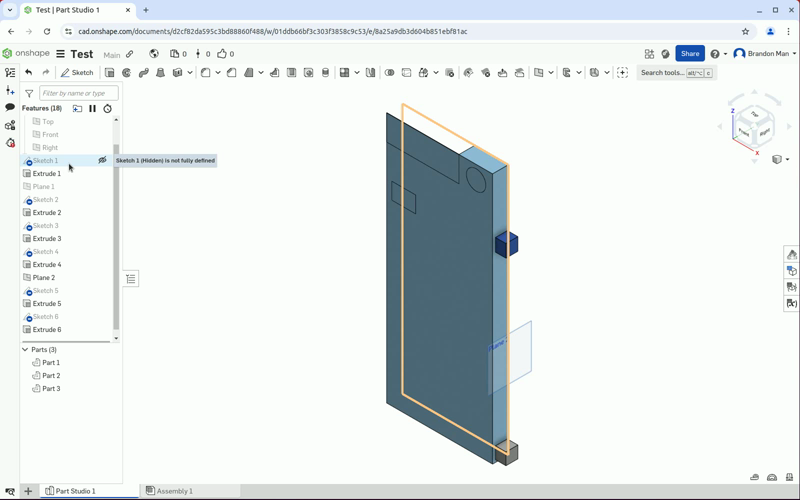
click(69, 163)